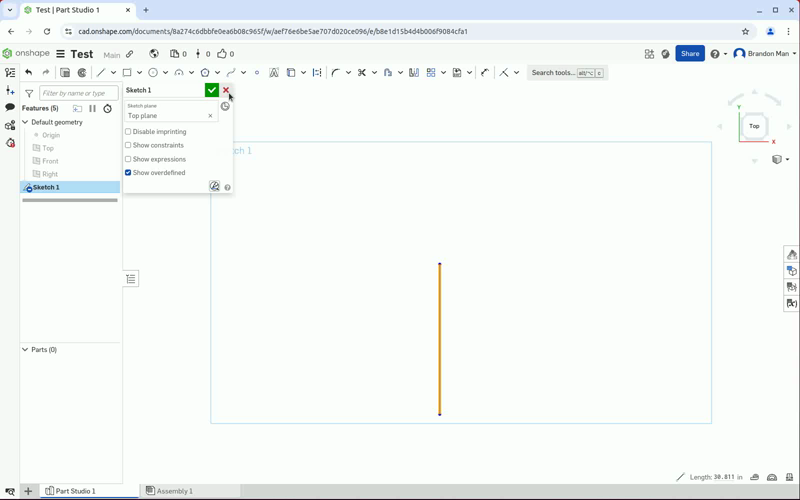
key(shift+h)
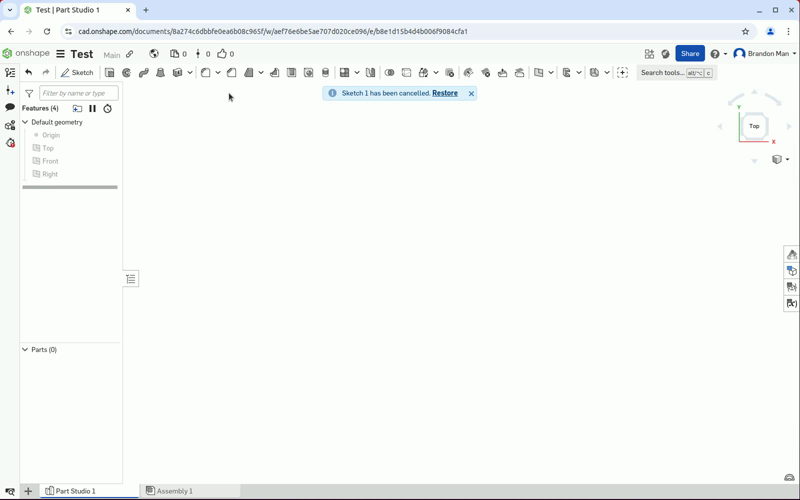
mouse_move(73, 352)
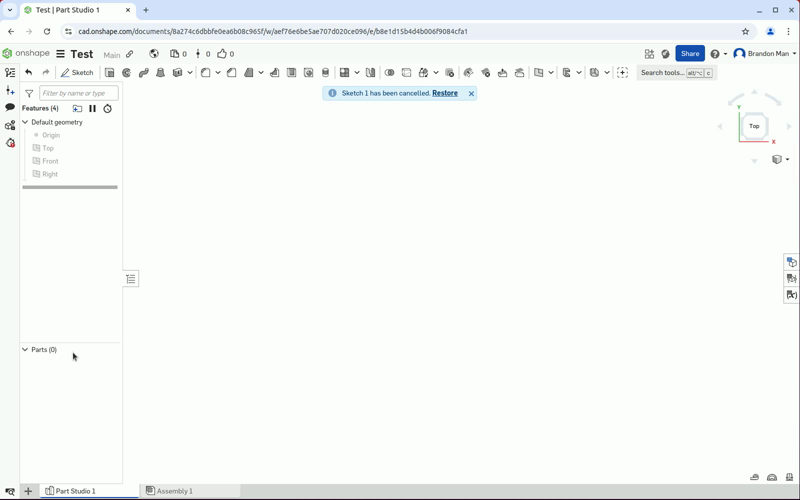
key(y)
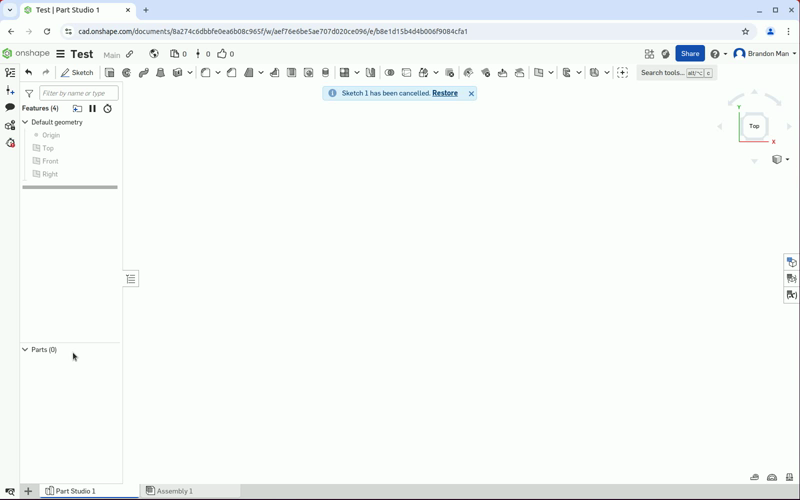
key(shift+p)
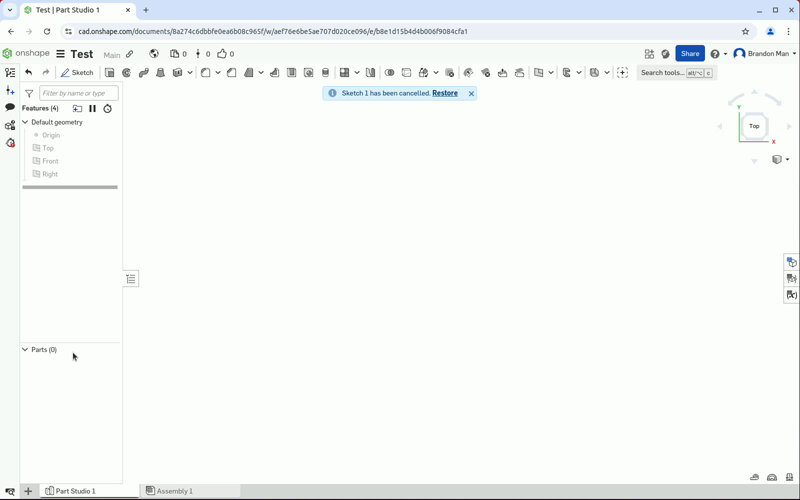
key(space)
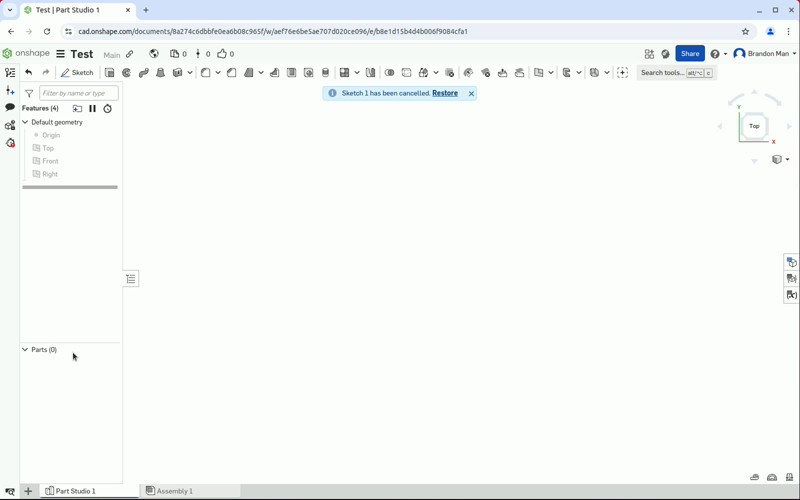
key_down(shift)
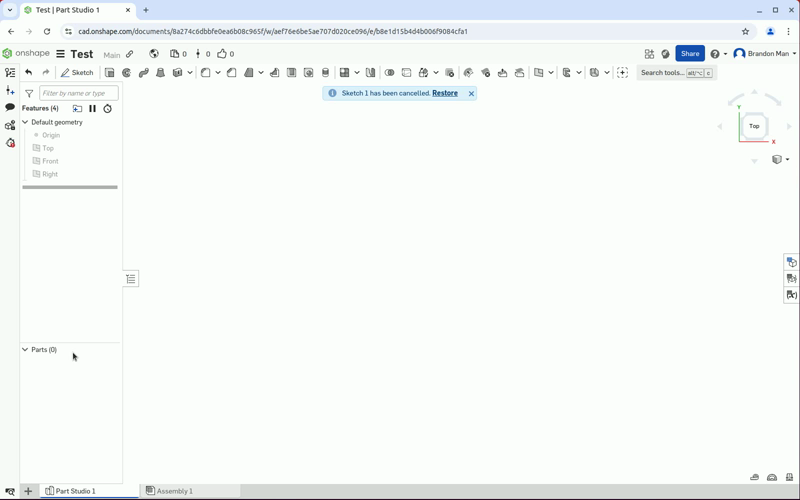
key(up)
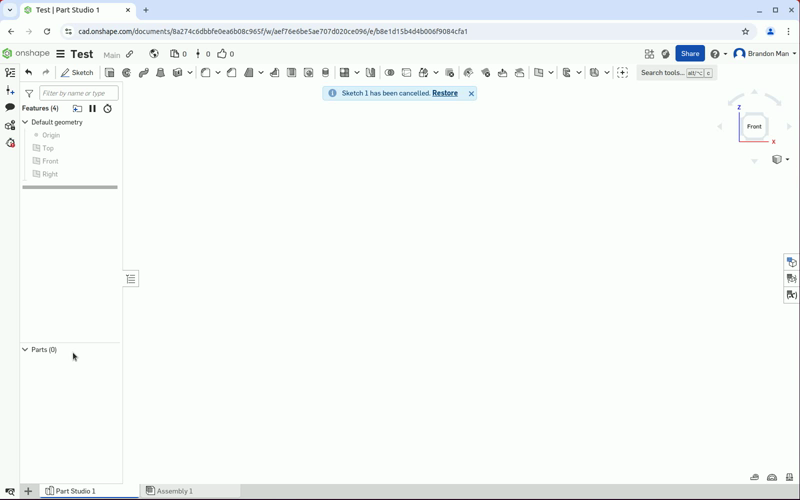
key_up(shift)
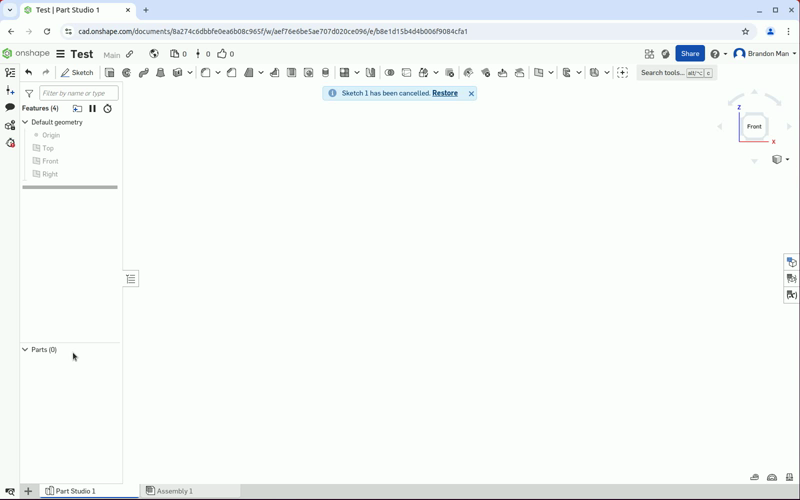
mouse_move(73, 352)
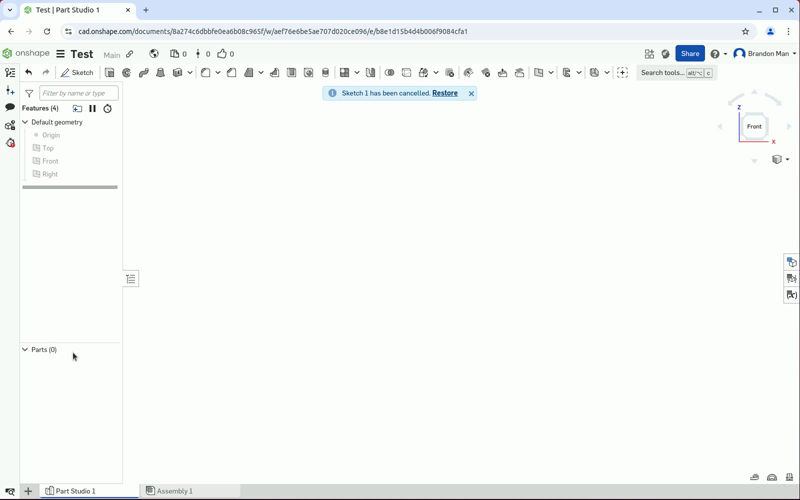
key(shift+y)
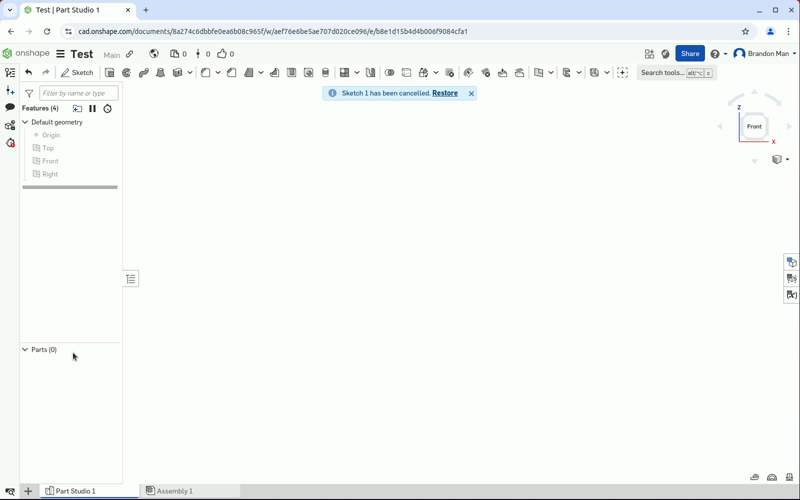
key(shift+s)
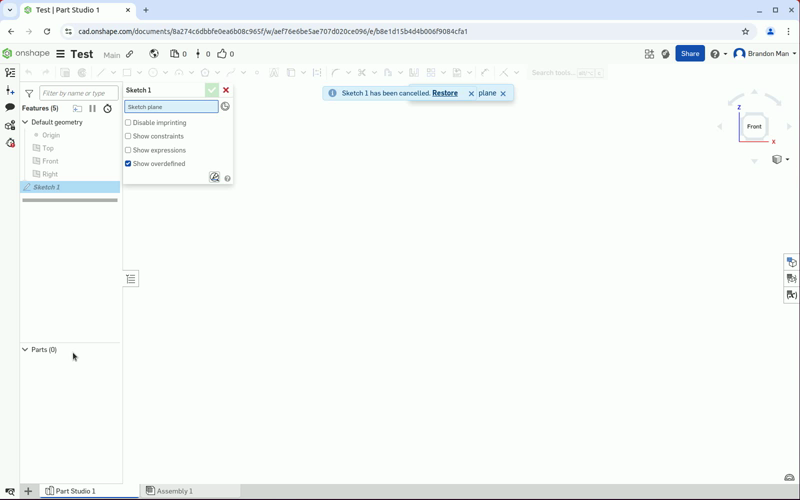
mouse_move(73, 163)
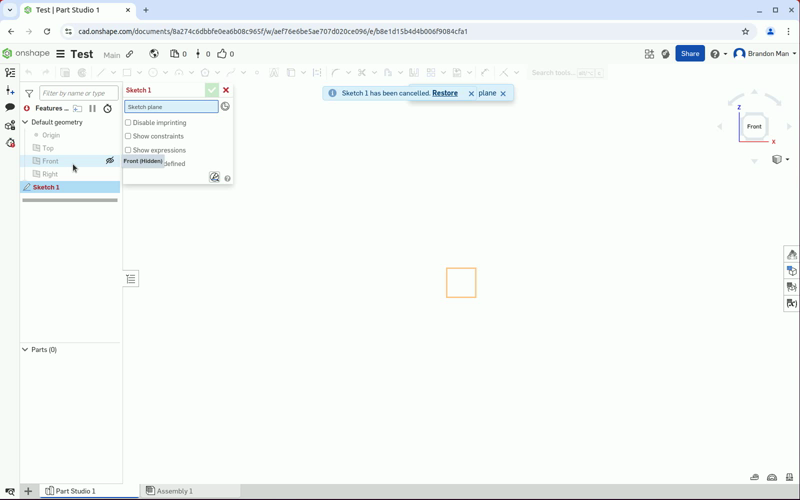
click(73, 163)
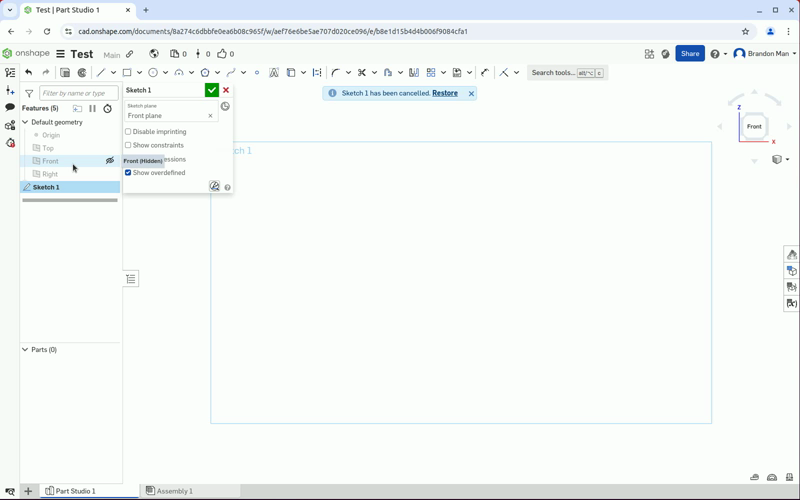
mouse_move(73, 352)
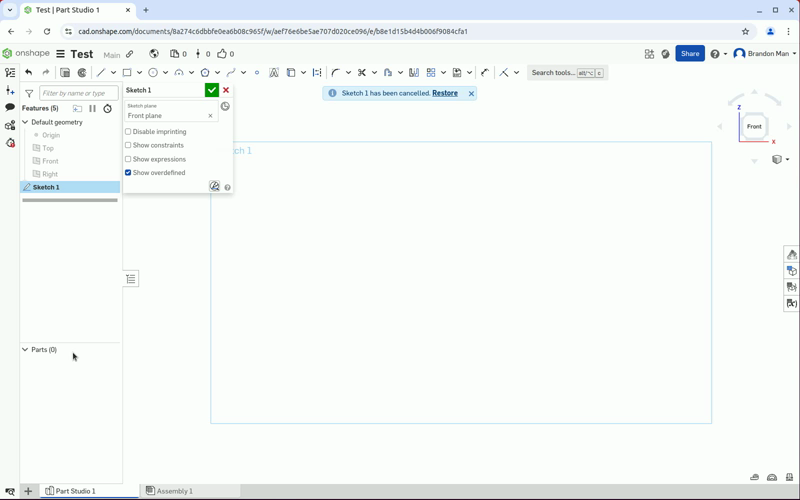
key(y)
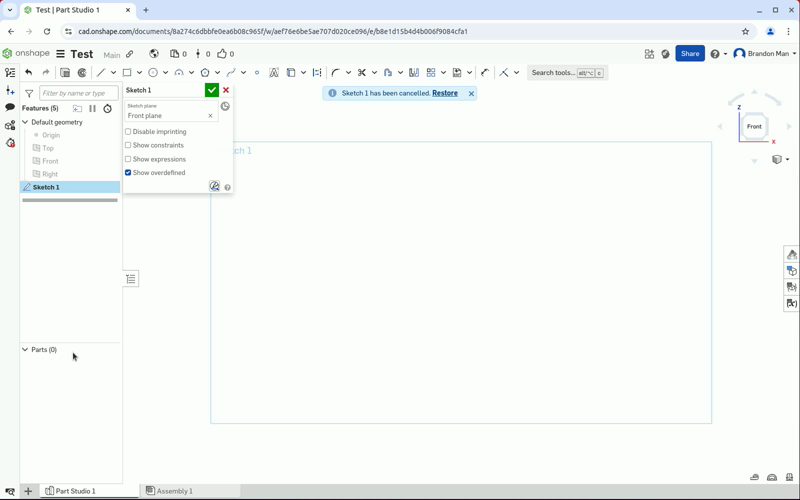
key(l)
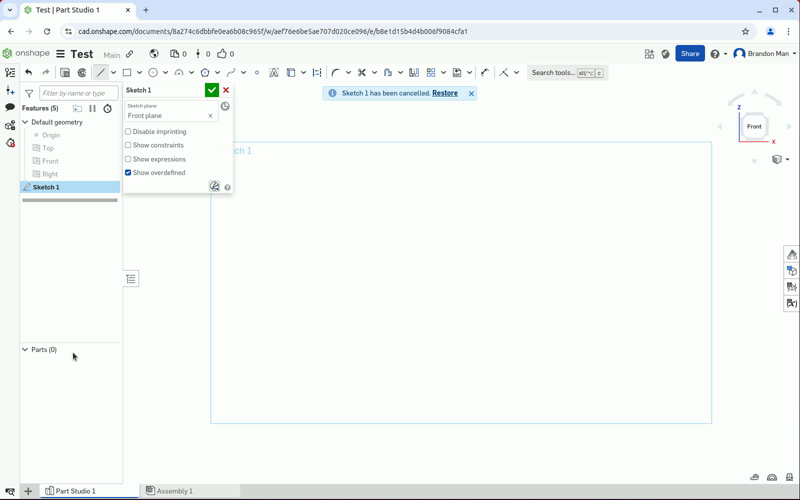
key_down(shift)
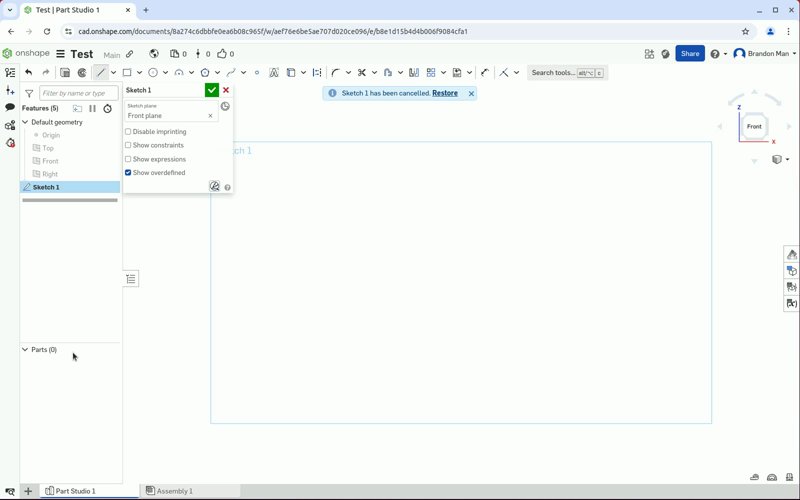
mouse_move(481, 282)
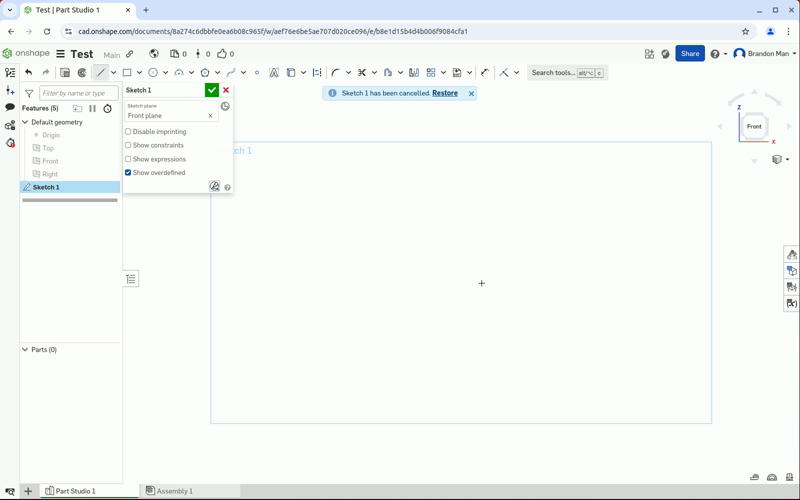
click(481, 282)
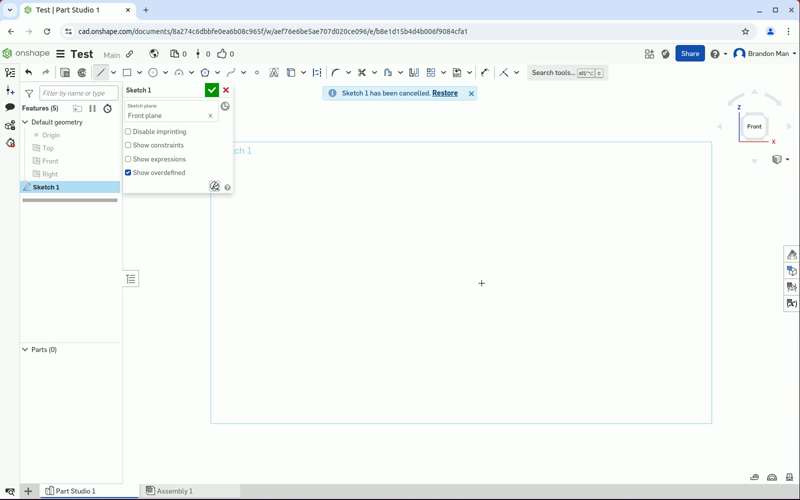
key_up(shift)
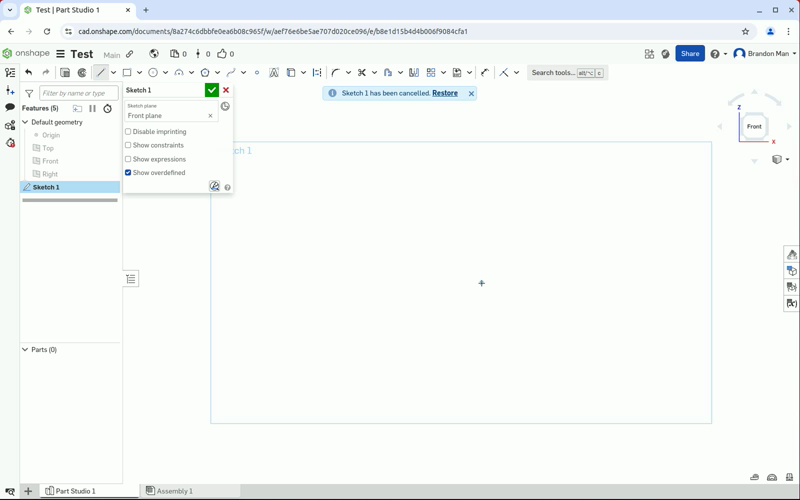
key_down(shift)
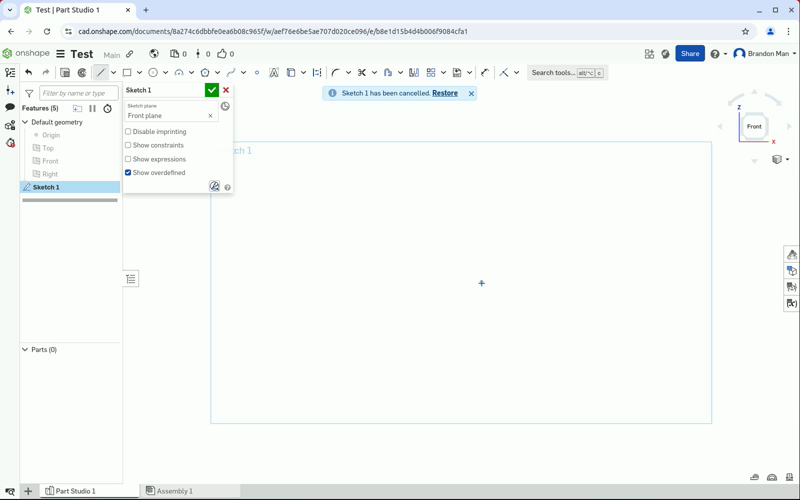
mouse_move(511, 282)
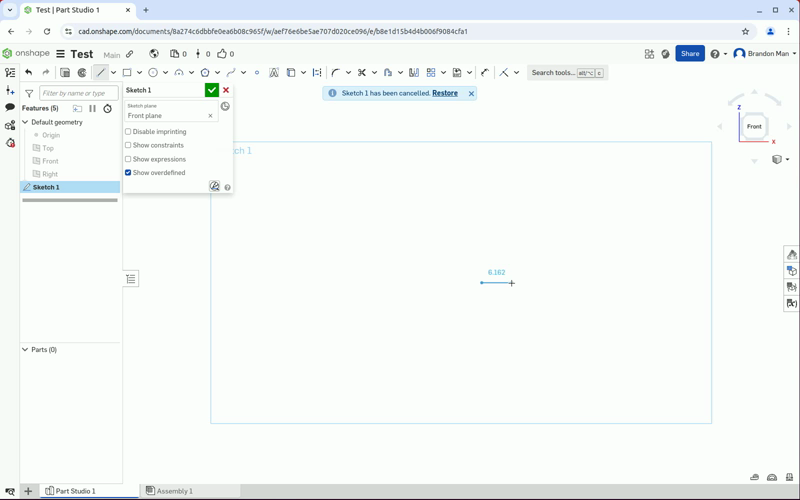
mouse_move(525, 282)
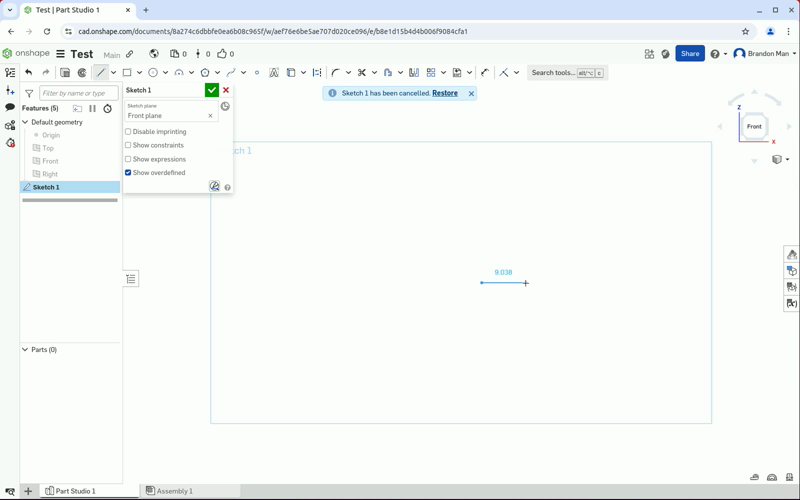
click(525, 282)
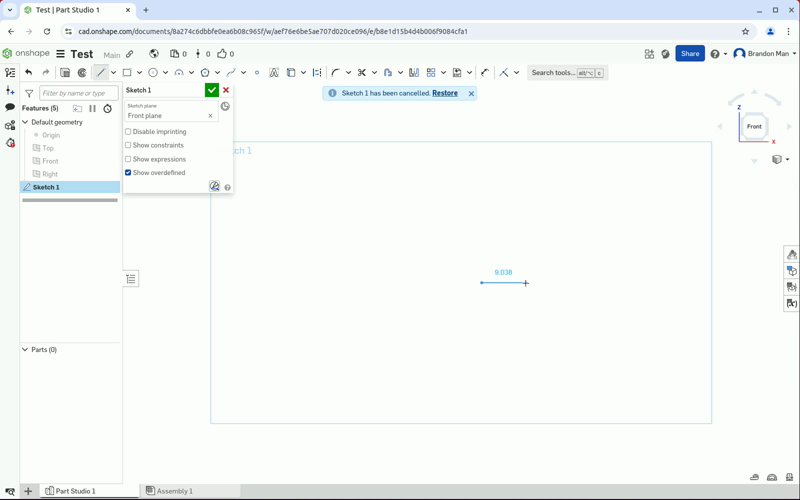
key_up(shift)
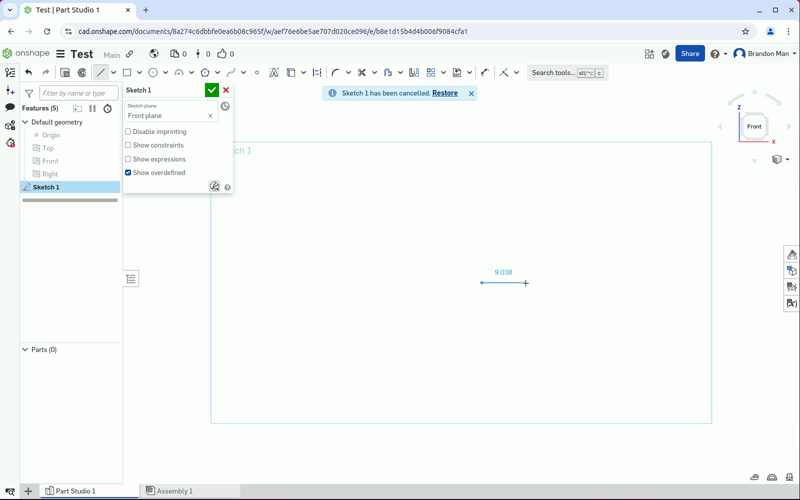
key_down(shift)
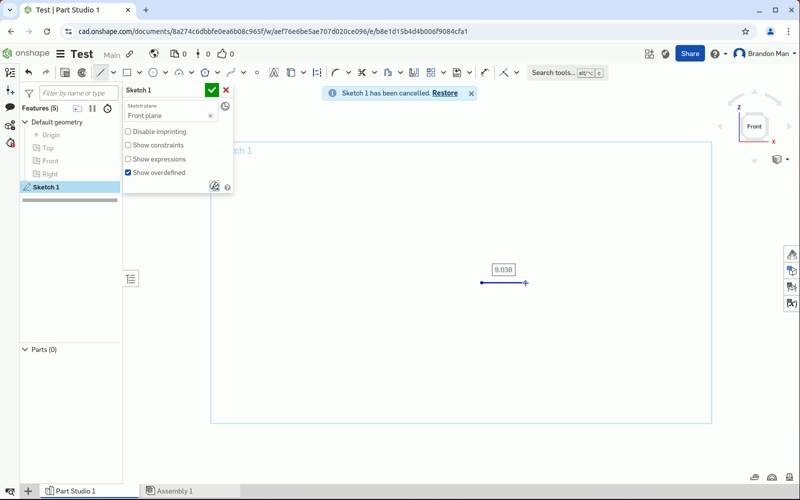
mouse_move(555, 282)
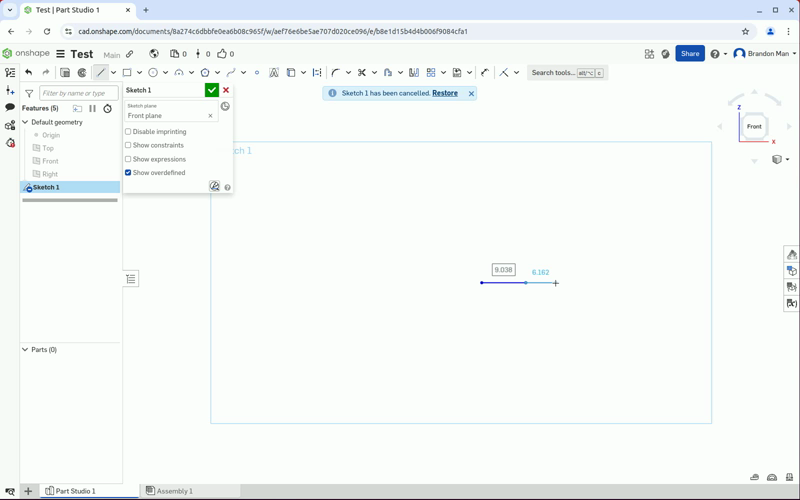
mouse_move(525, 228)
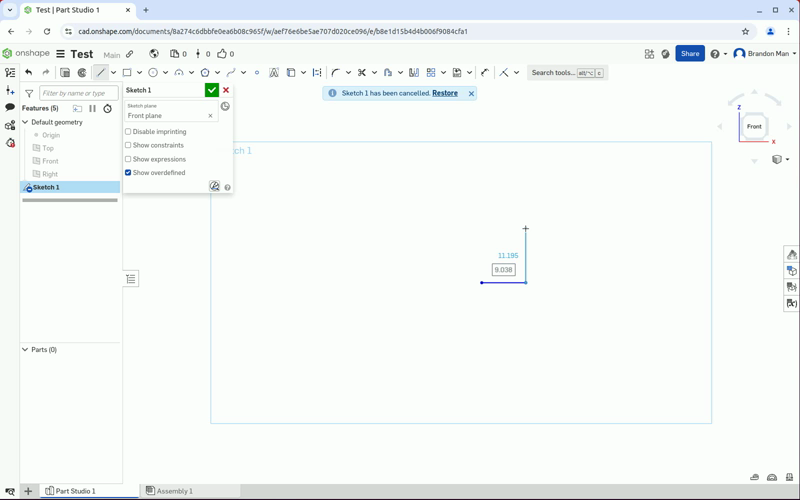
click(525, 228)
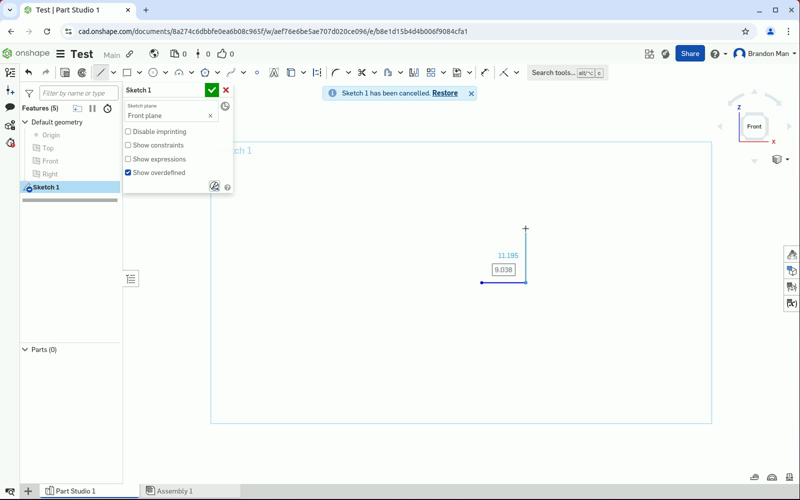
key_up(shift)
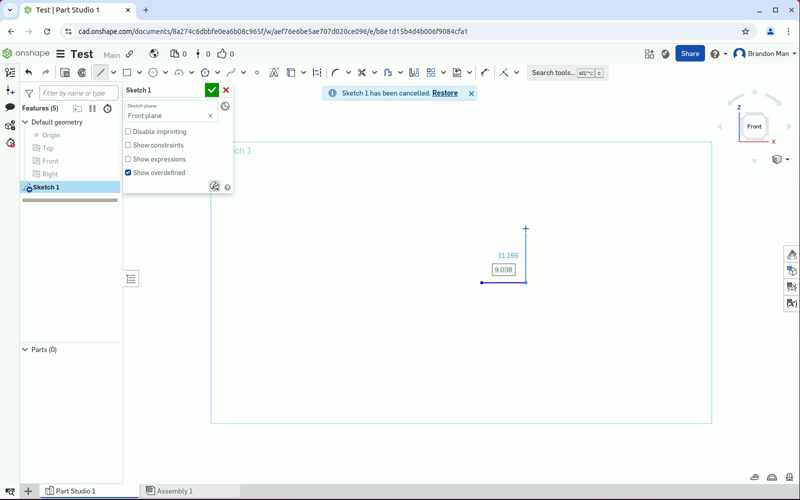
key_down(shift)
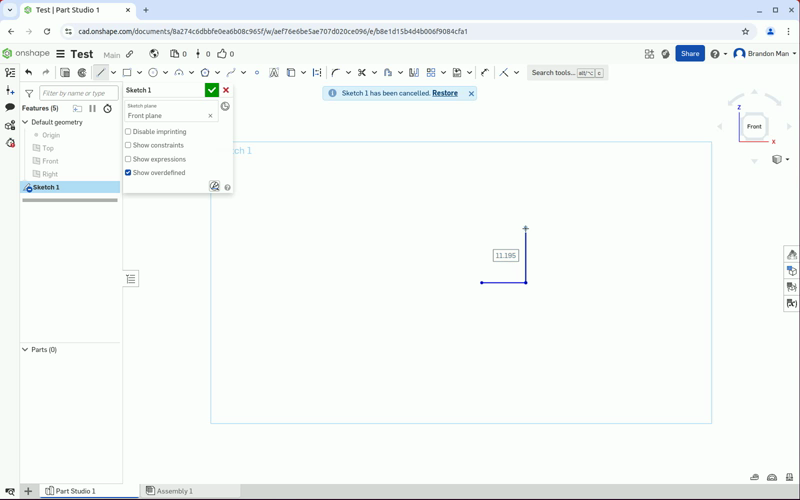
mouse_move(555, 228)
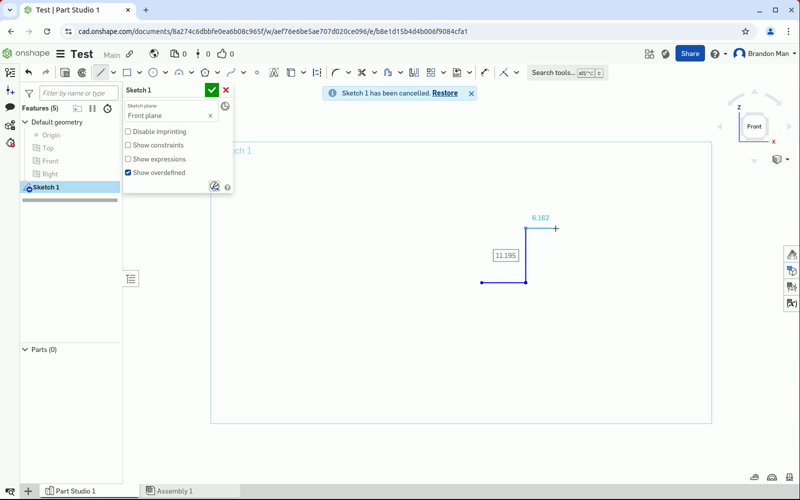
mouse_move(481, 228)
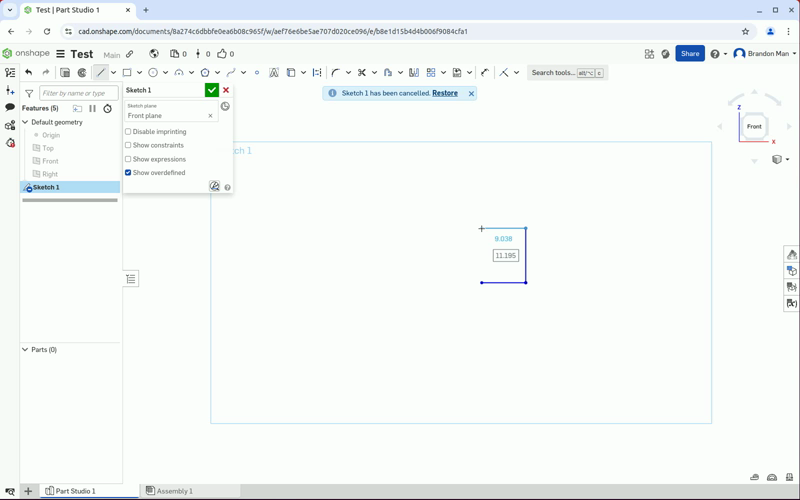
click(481, 228)
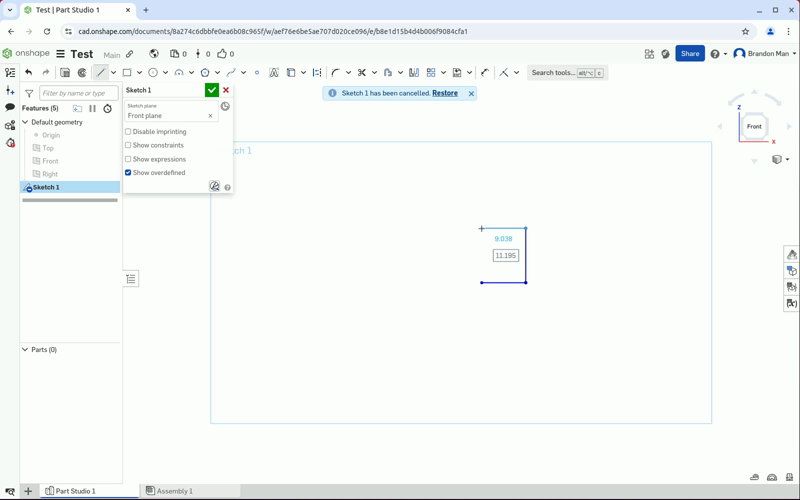
key_up(shift)
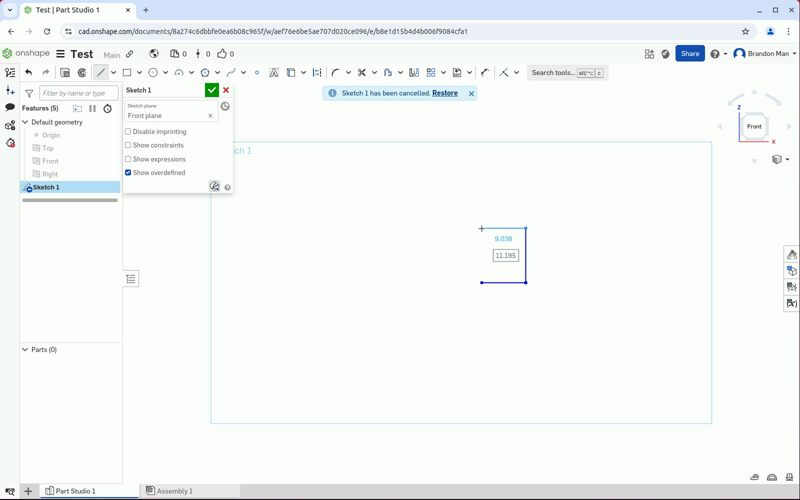
mouse_move(511, 228)
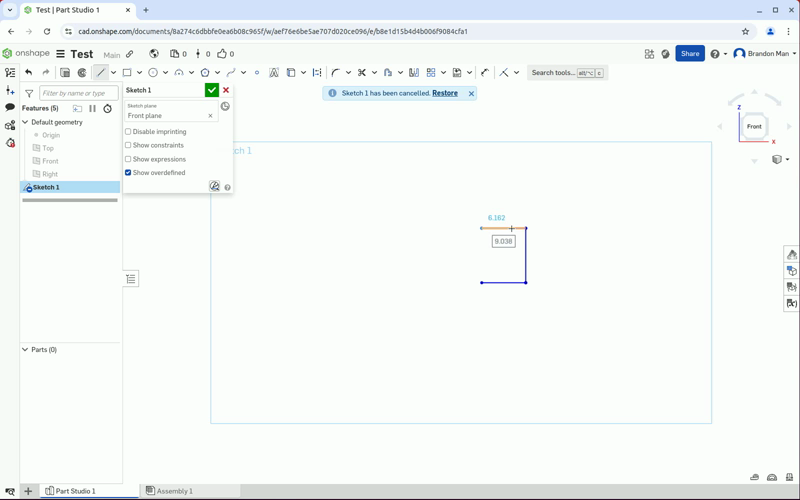
key_down(shift)
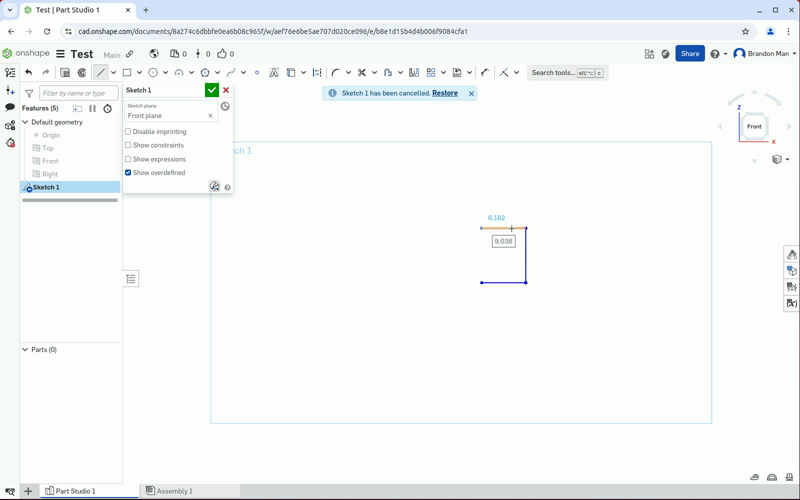
mouse_move(481, 282)
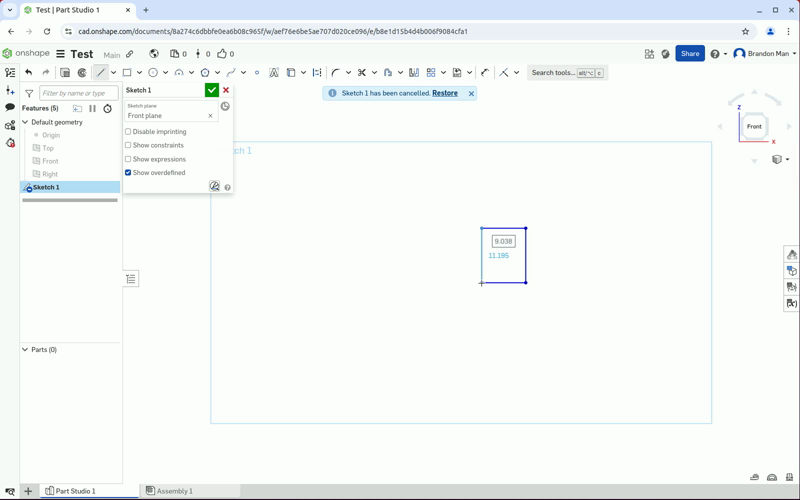
key_up(shift)
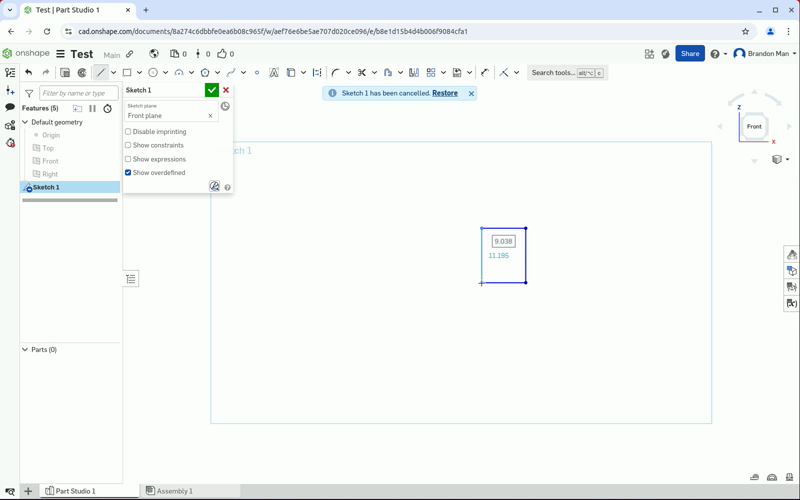
click(481, 282)
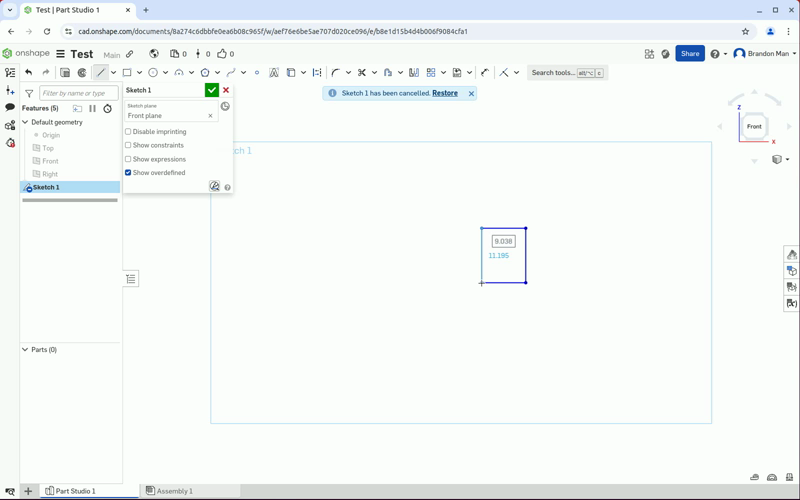
key(esc)
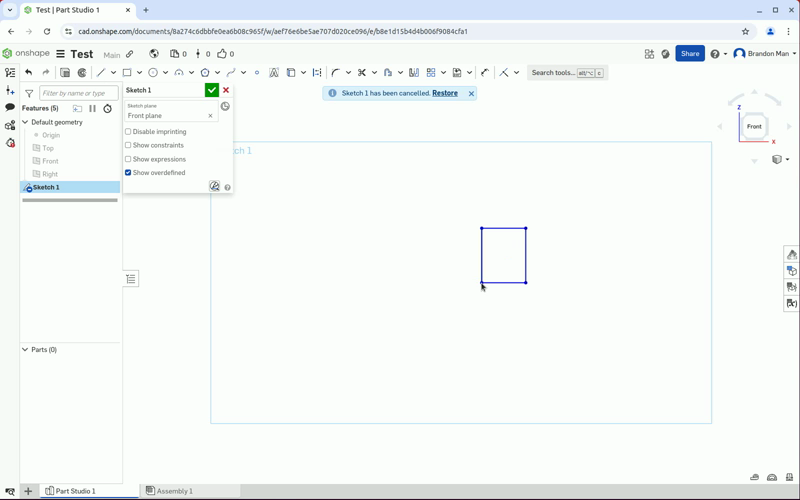
mouse_move(519, 246)
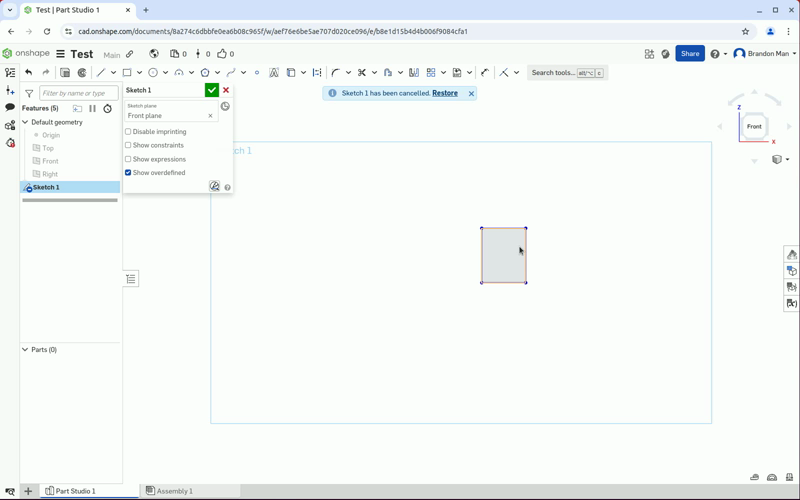
click(519, 246)
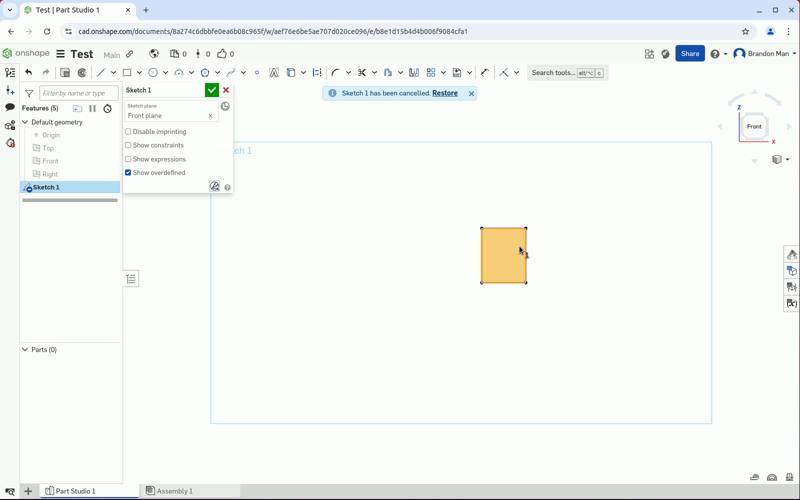
mouse_move(73, 352)
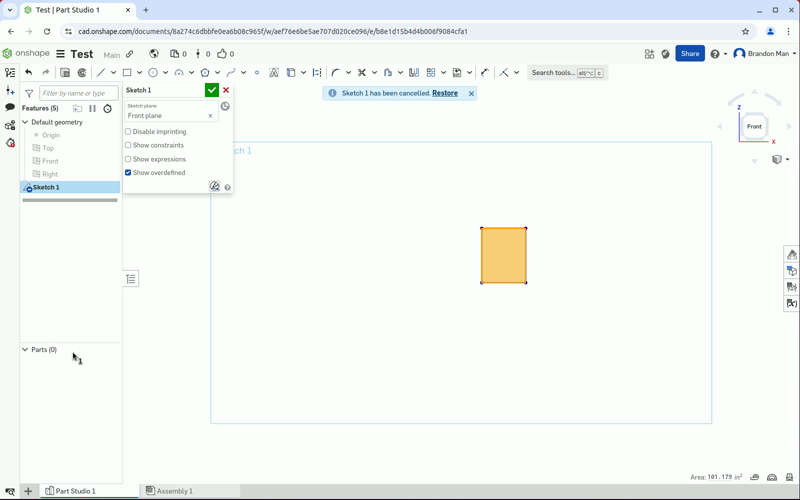
key(shift+y)
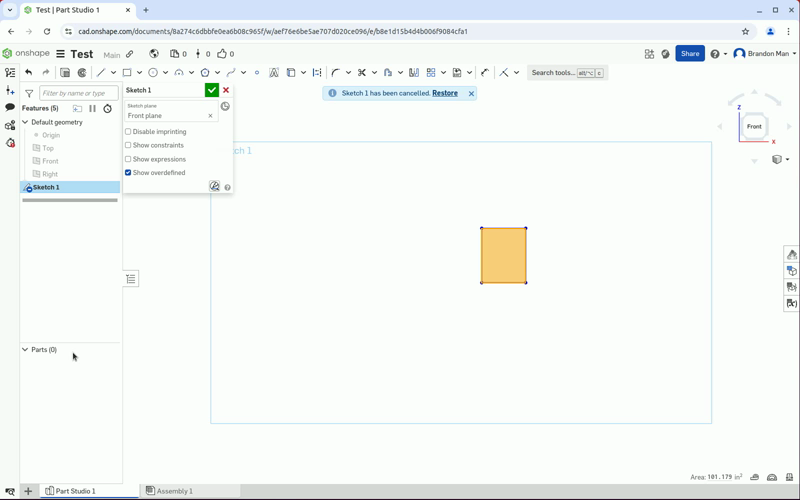
key(shift+e)
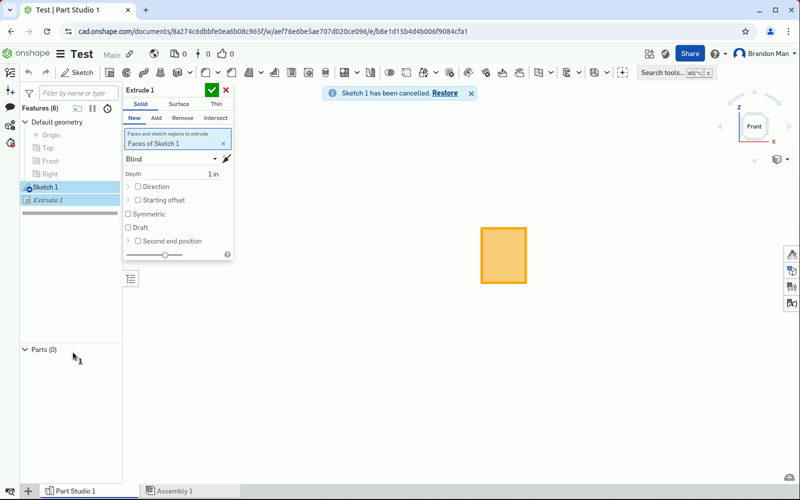
mouse_move(143, 106)
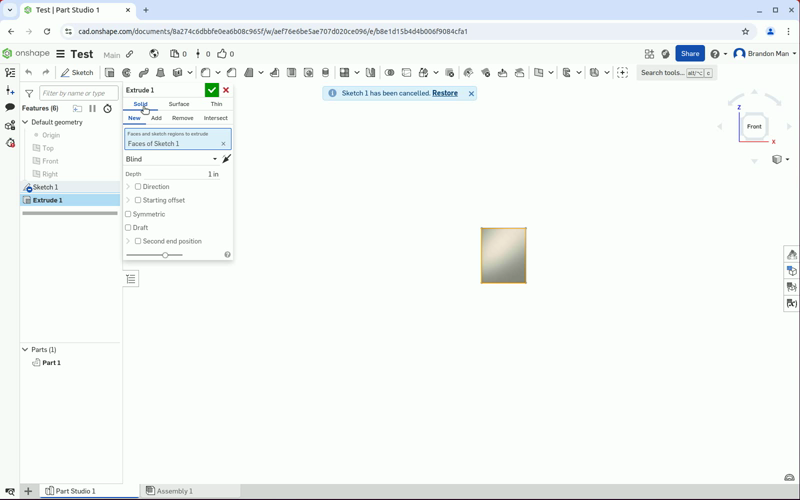
click(143, 106)
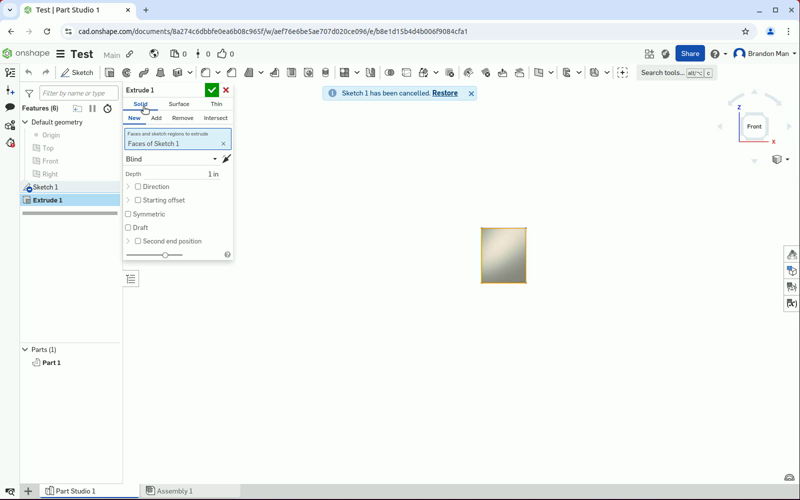
mouse_move(137, 120)
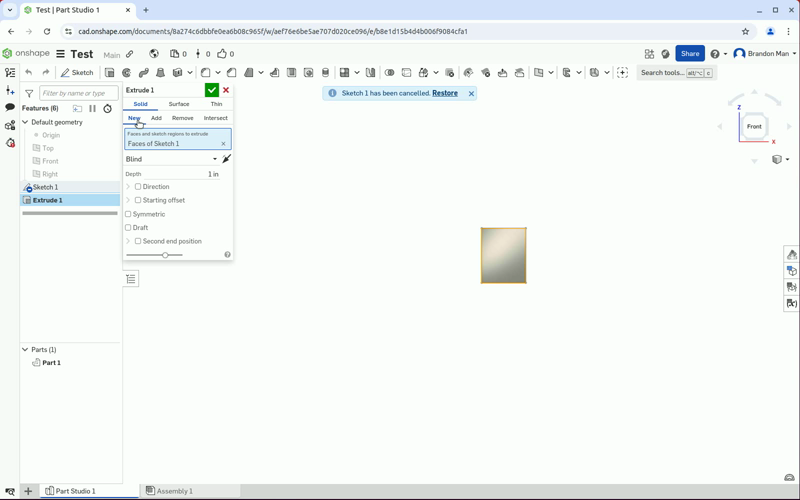
click(137, 120)
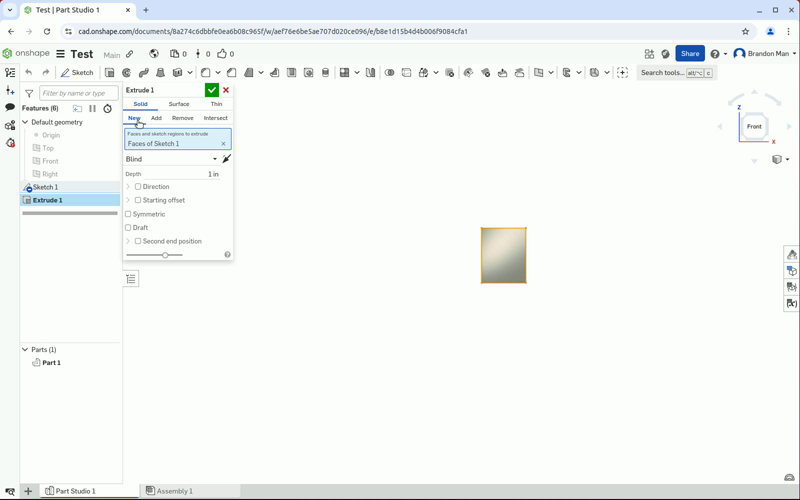
key(tab, 4)
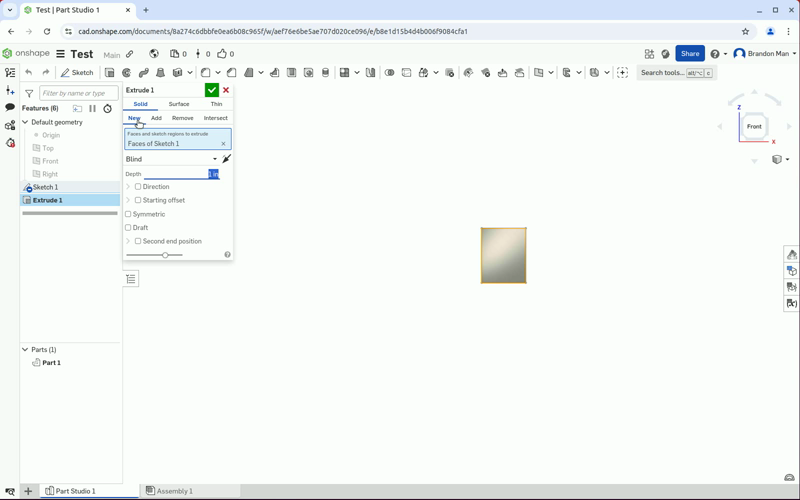
text(4.333)
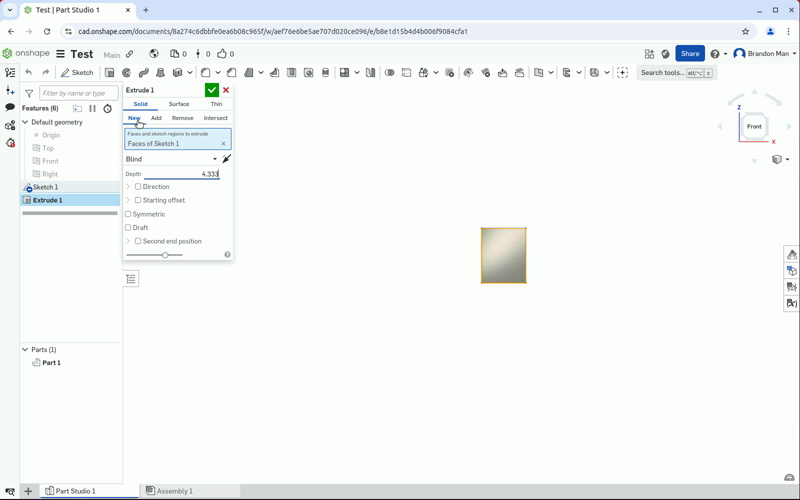
key(enter)
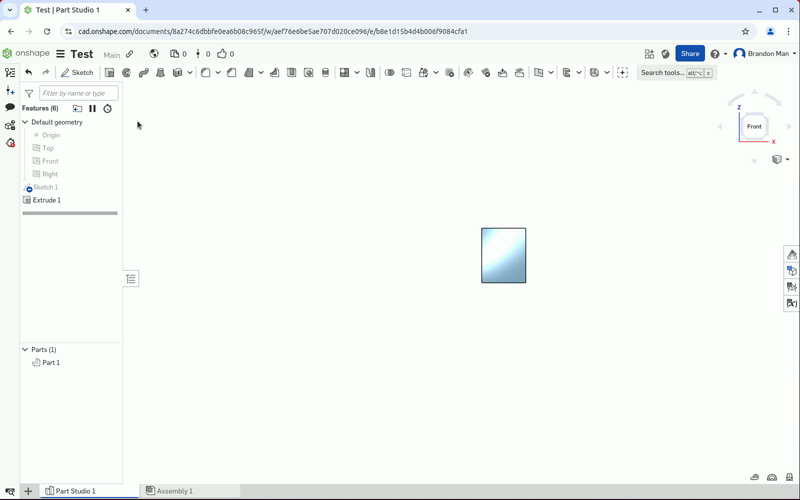
key(shift+h)
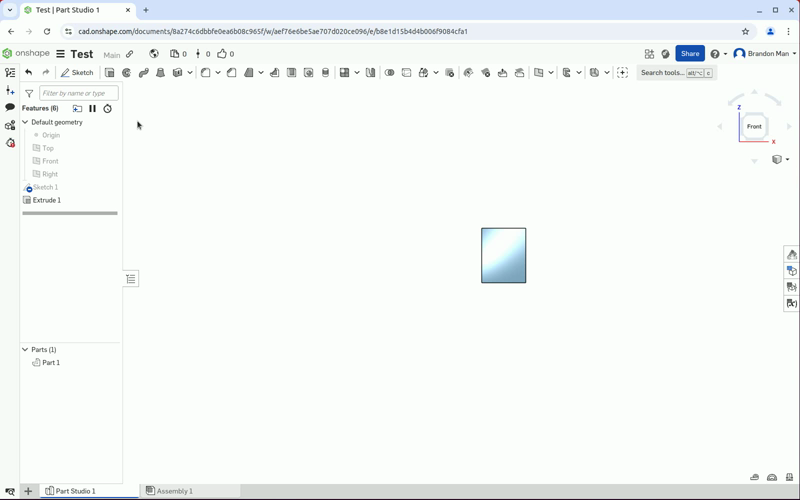
key(shift+h)
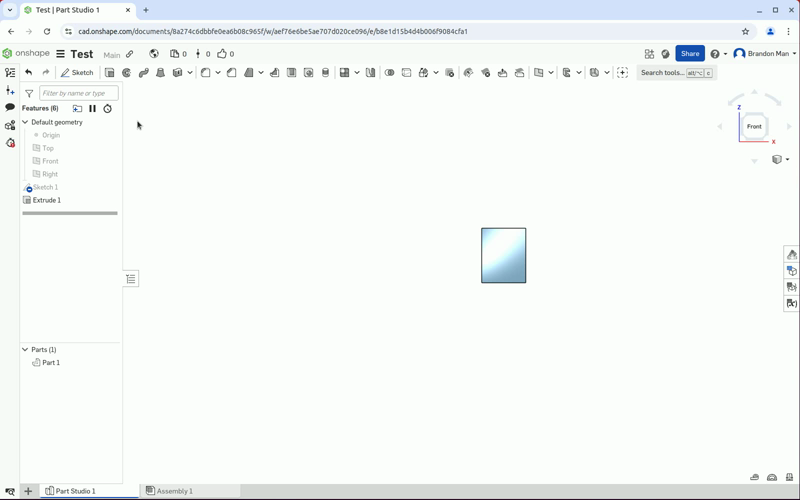
mouse_move(73, 189)
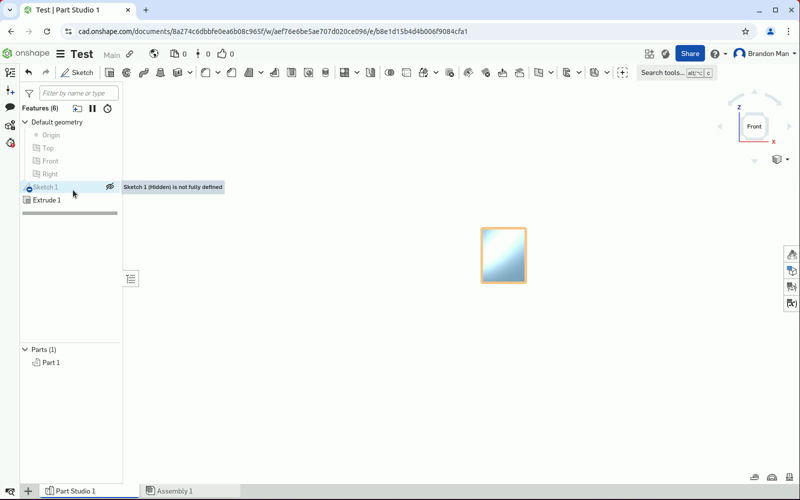
click(73, 189)
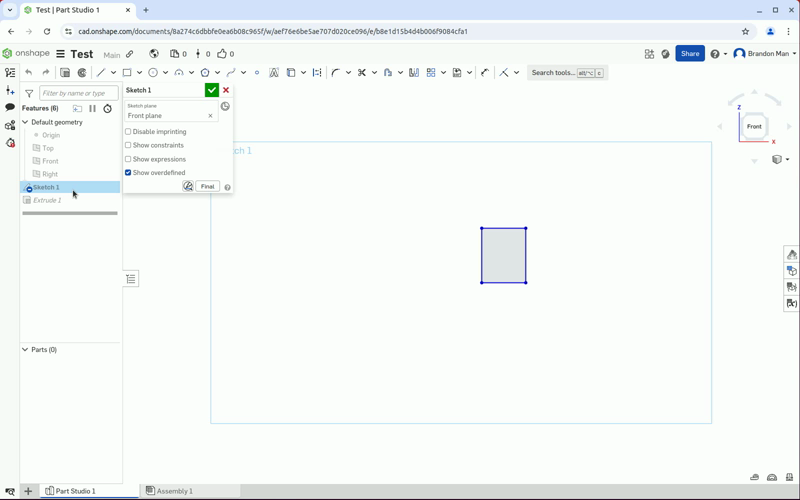
mouse_move(229, 92)
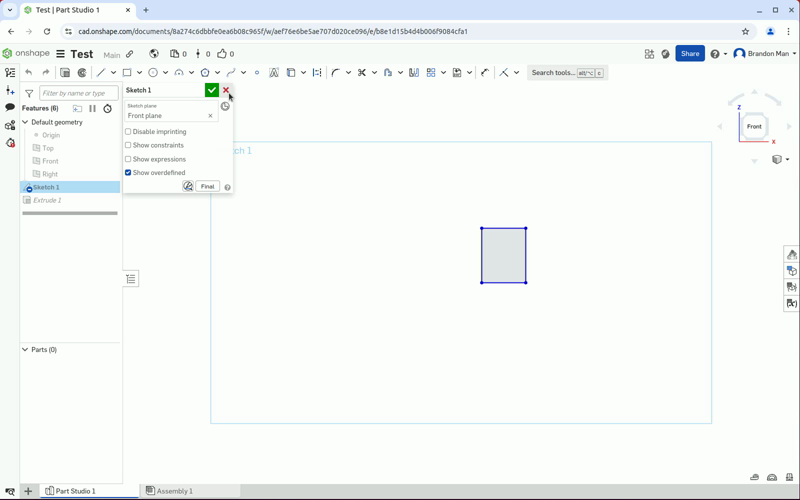
click(229, 92)
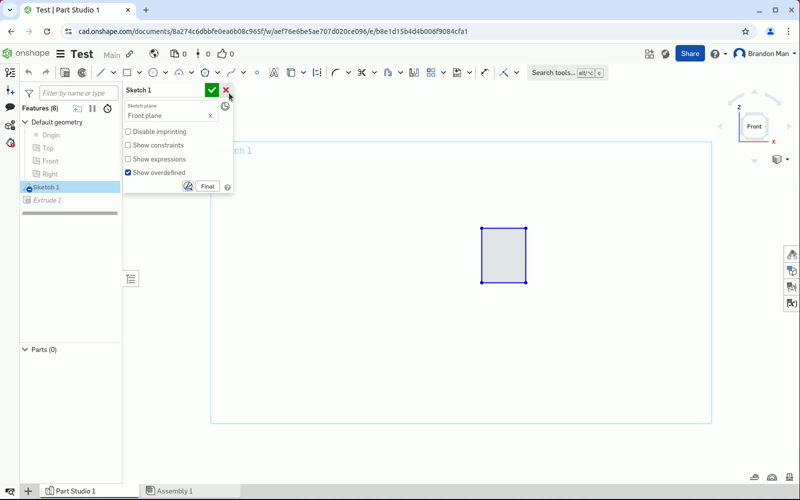
key(shift+s)
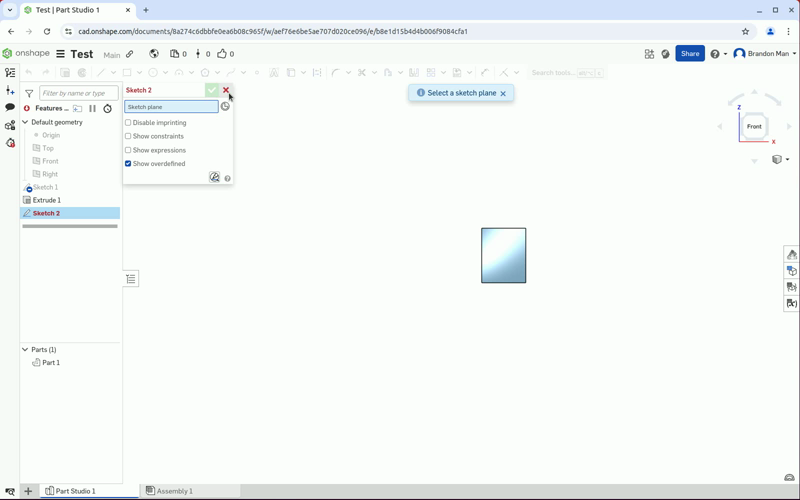
mouse_move(73, 163)
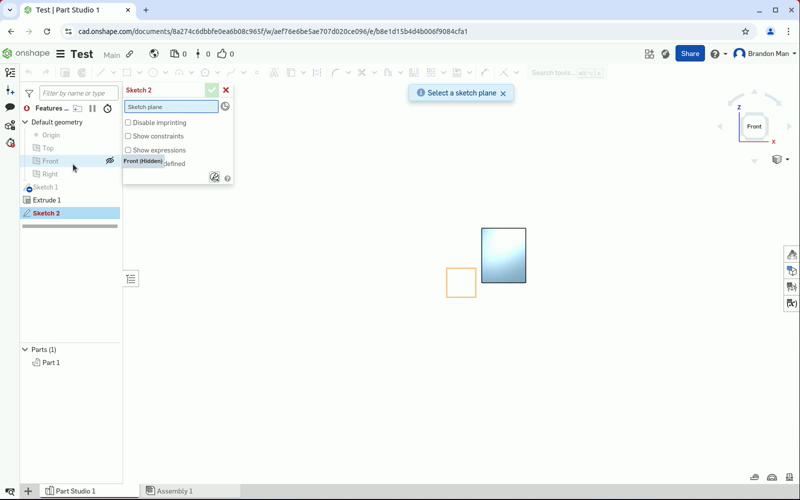
click(73, 163)
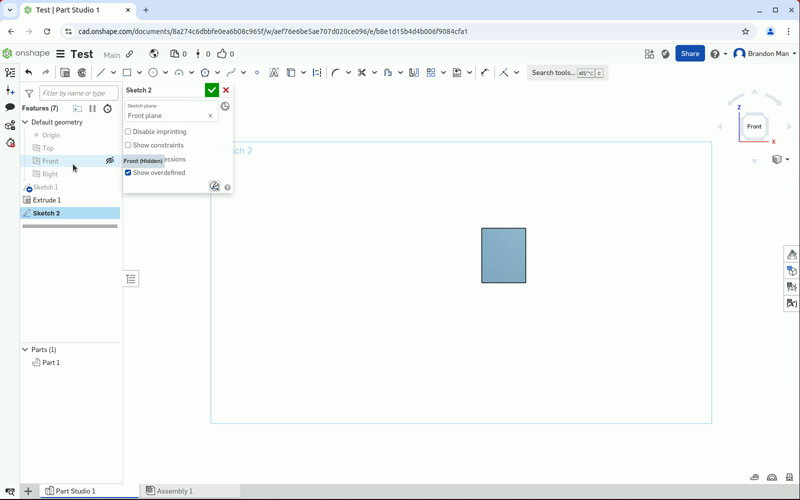
mouse_move(73, 352)
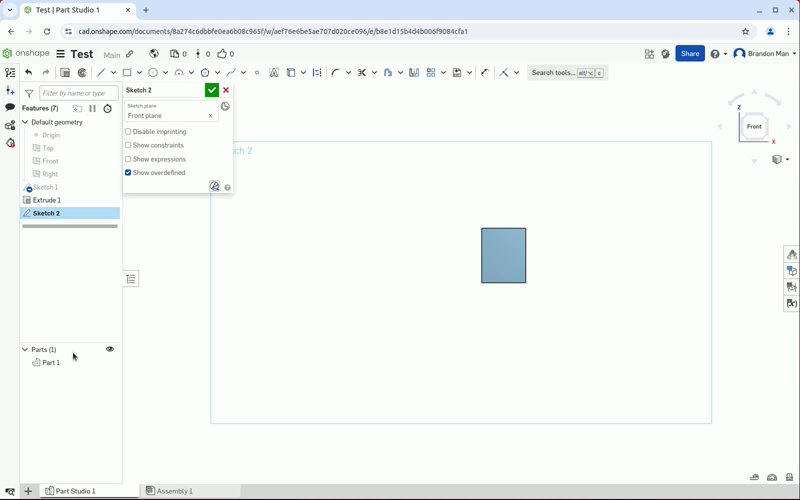
key(y)
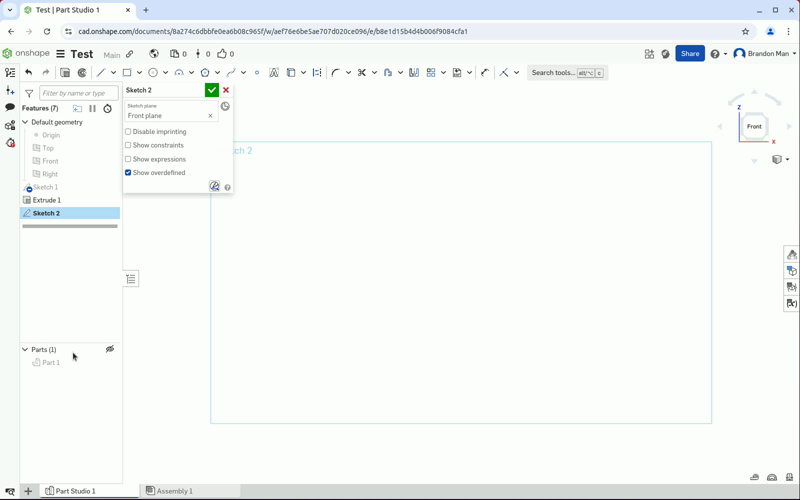
key(l)
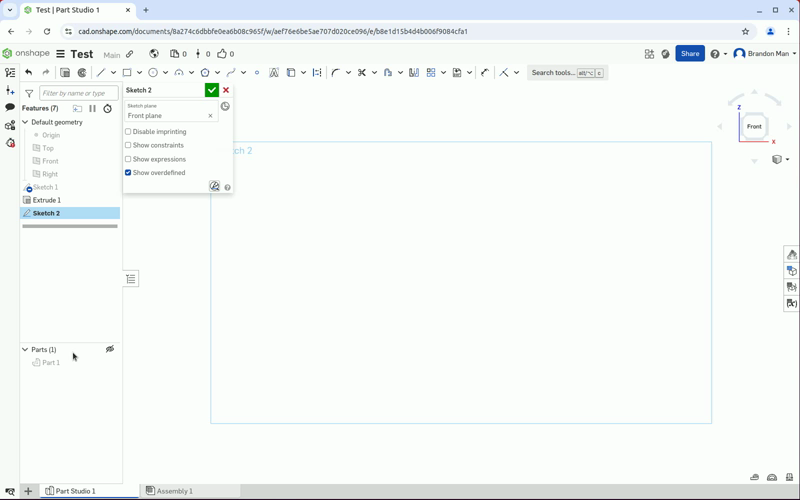
key_down(shift)
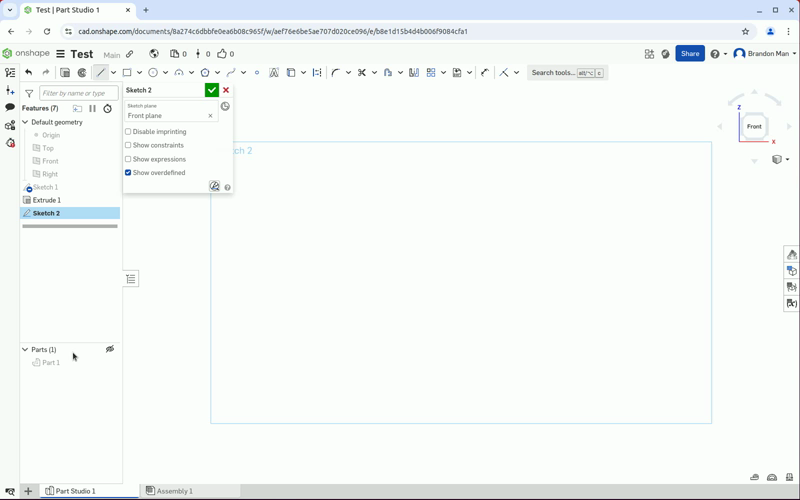
mouse_move(460, 282)
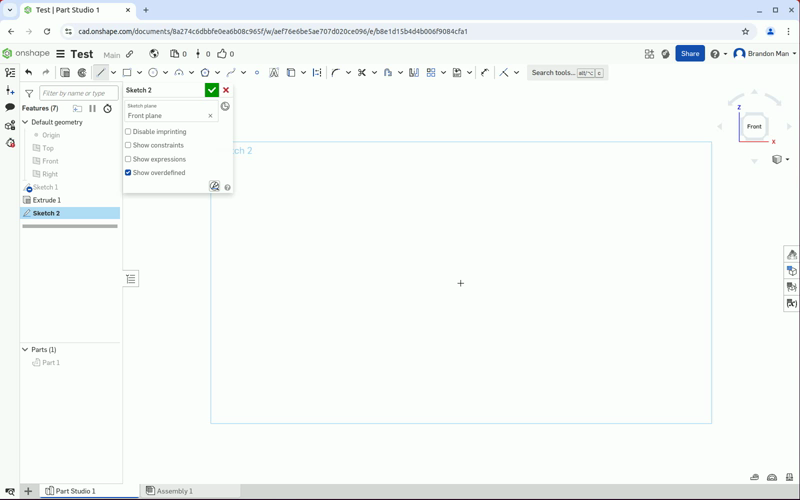
click(460, 282)
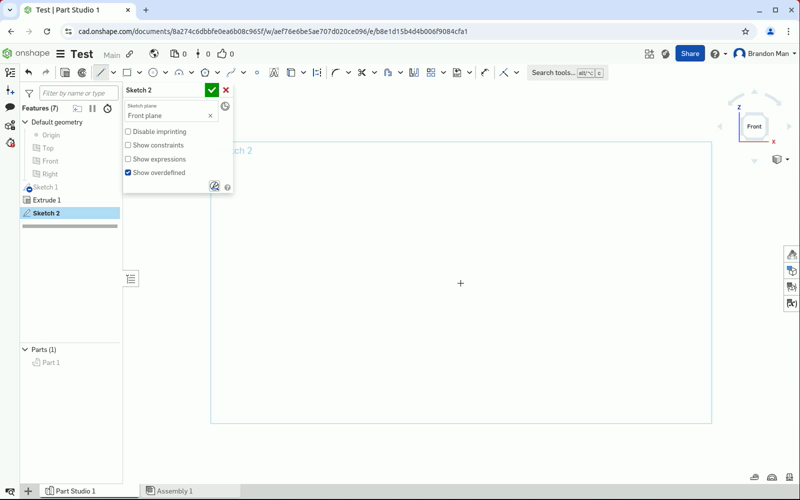
key_up(shift)
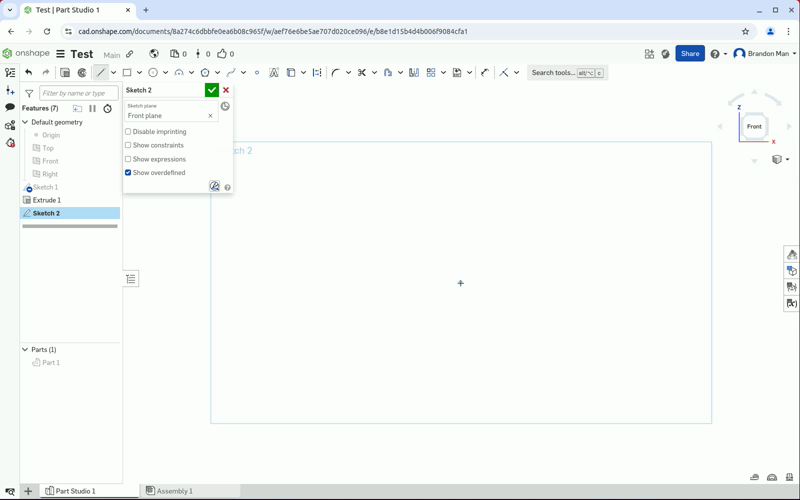
key_down(shift)
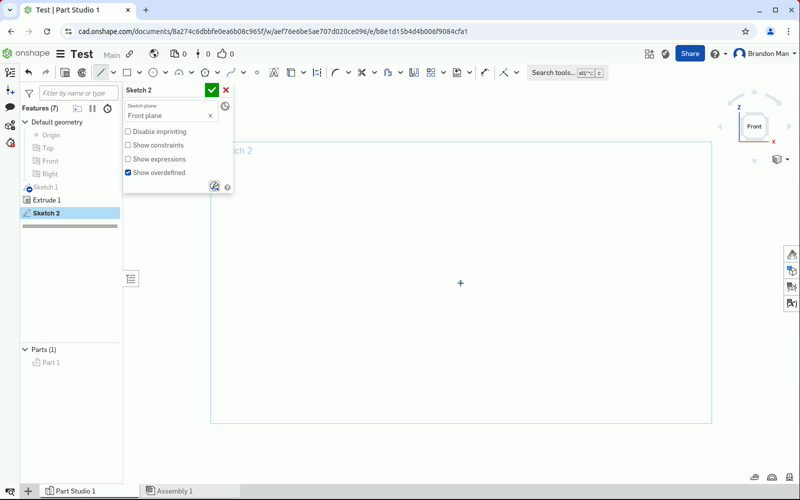
mouse_move(490, 282)
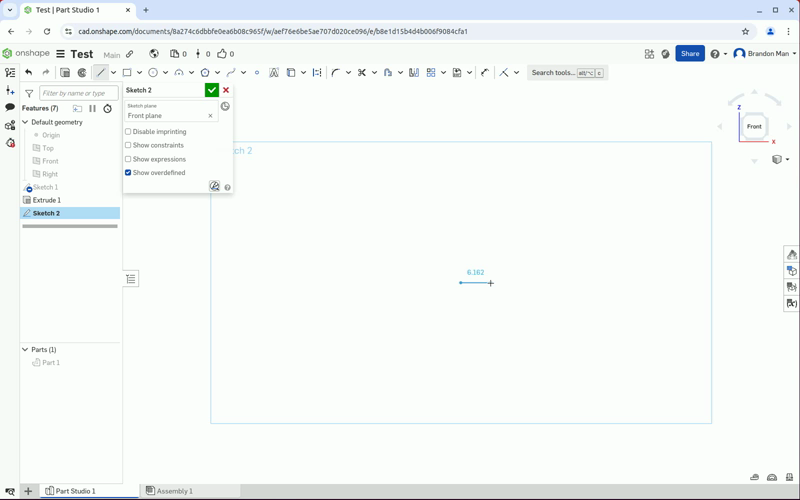
mouse_move(460, 269)
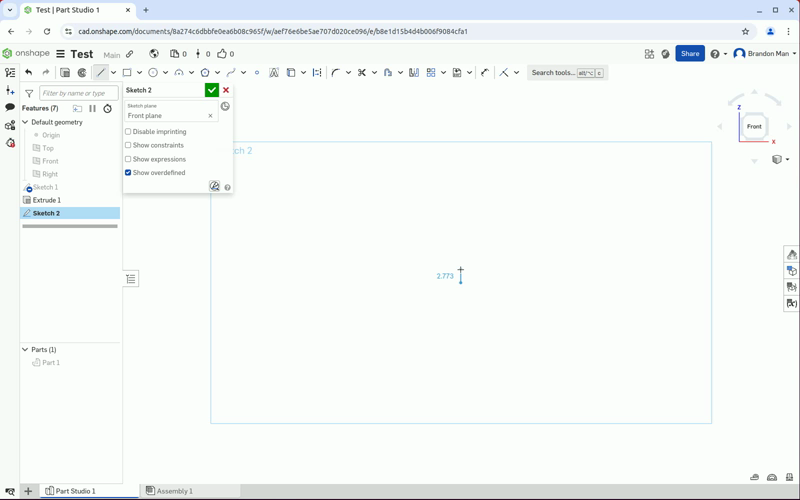
click(460, 269)
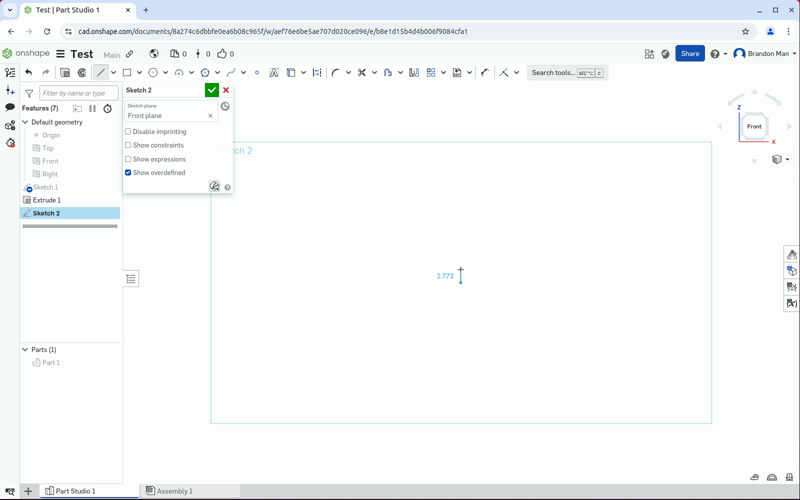
key_up(shift)
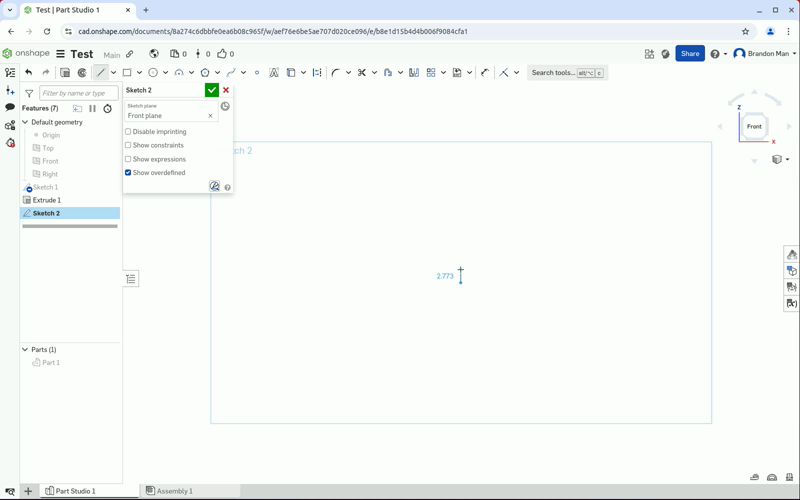
key(esc)
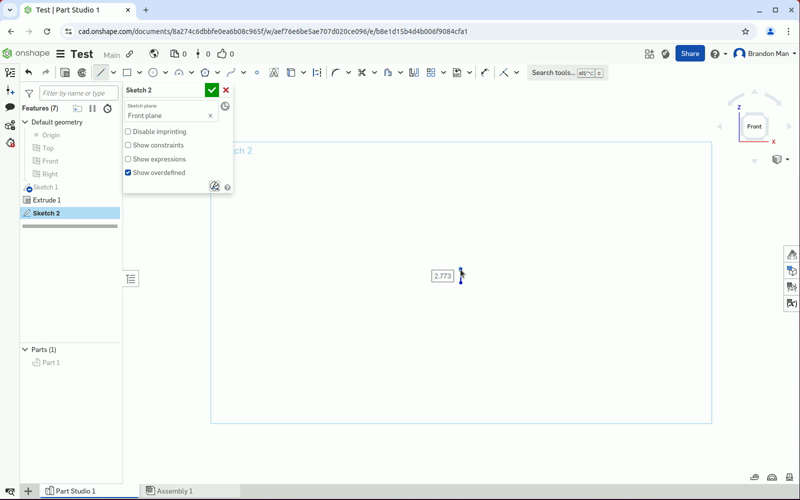
key(a)
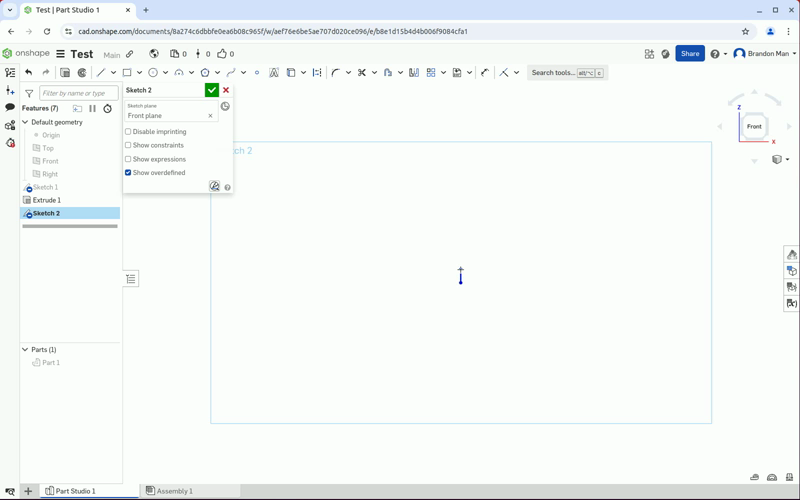
mouse_move(460, 269)
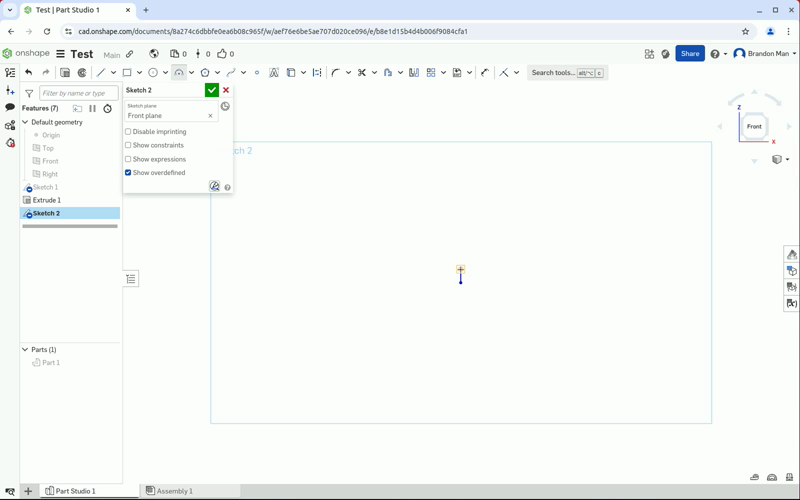
click(460, 269)
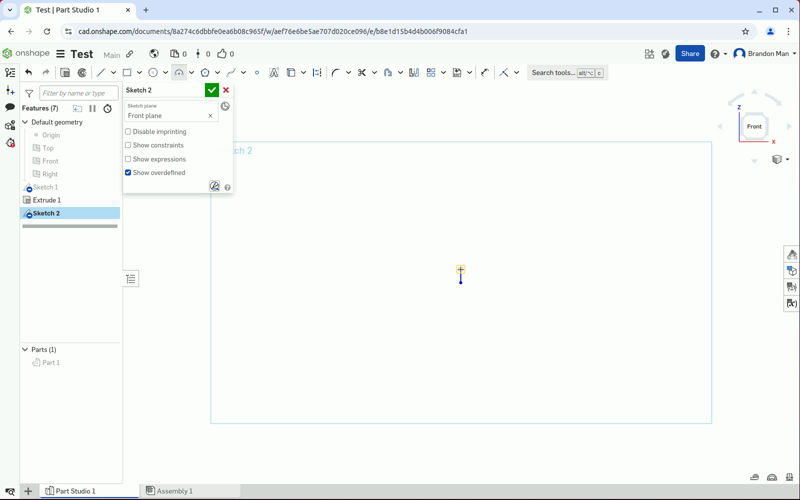
key_down(shift)
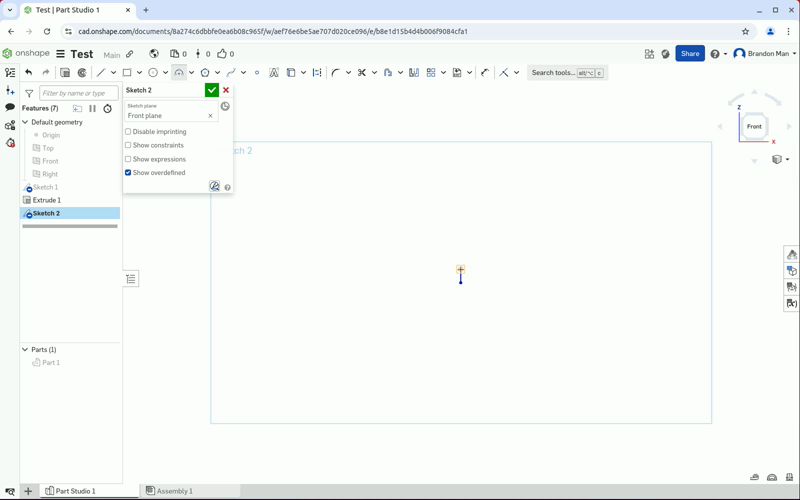
mouse_move(460, 242)
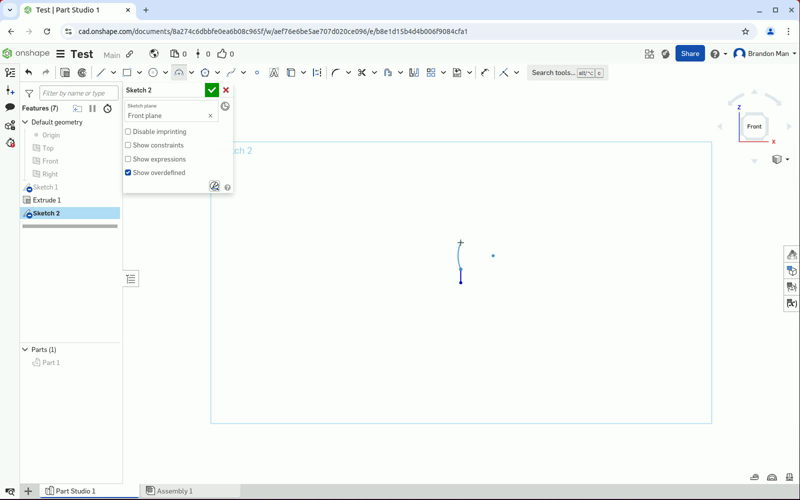
click(460, 242)
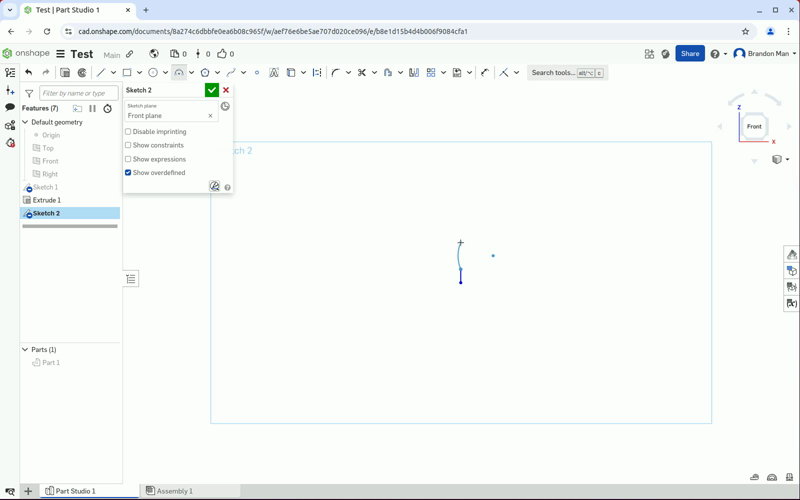
mouse_move(447, 255)
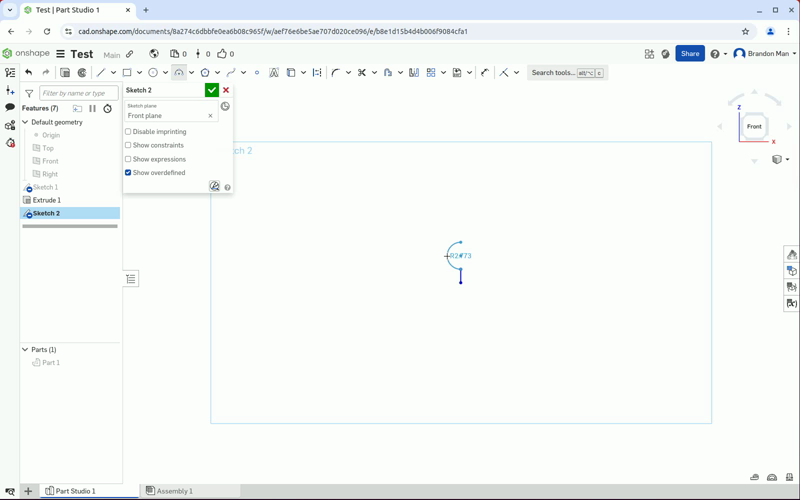
click(447, 255)
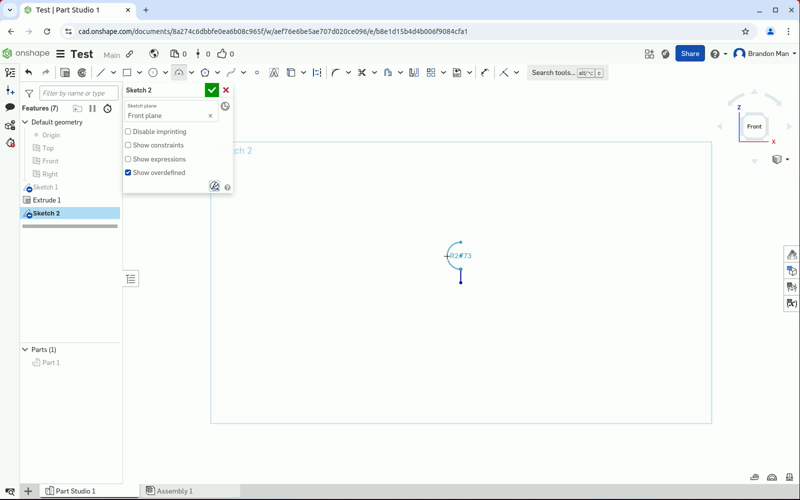
key_up(shift)
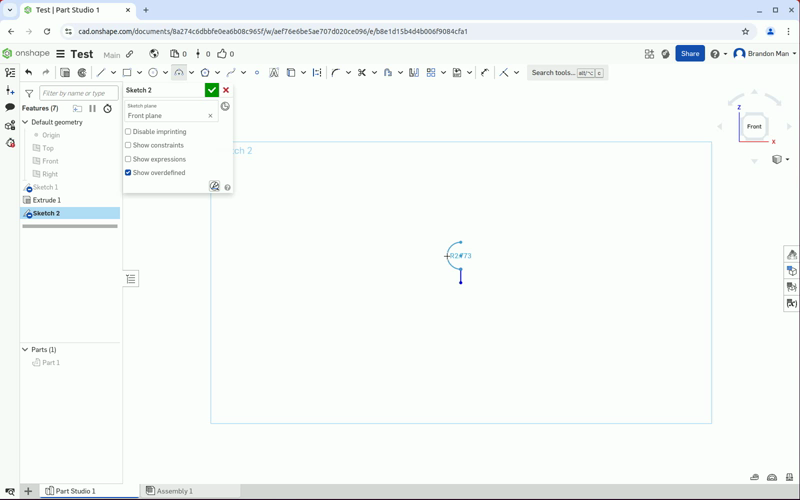
key(esc)
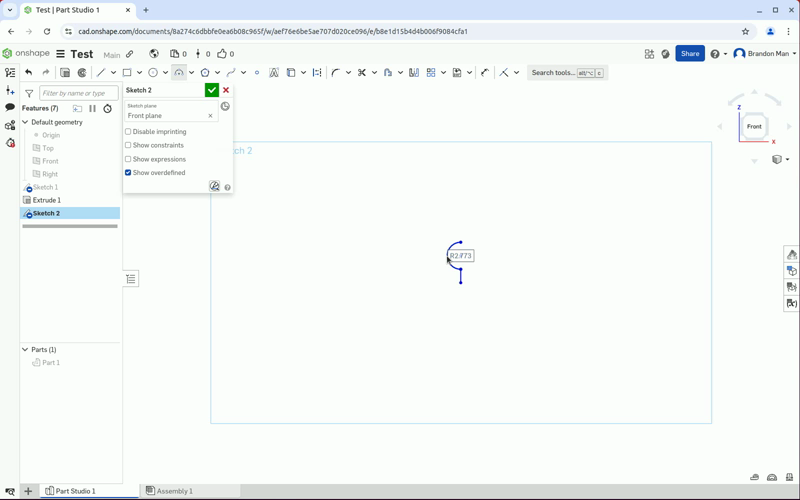
key(l)
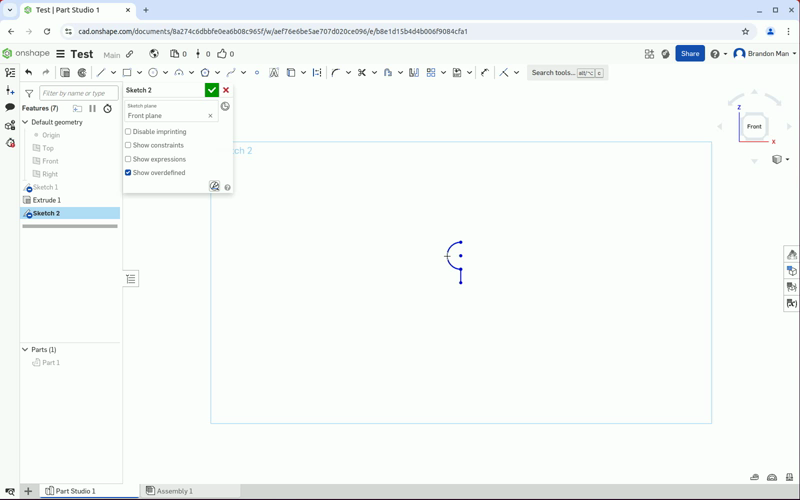
mouse_move(460, 242)
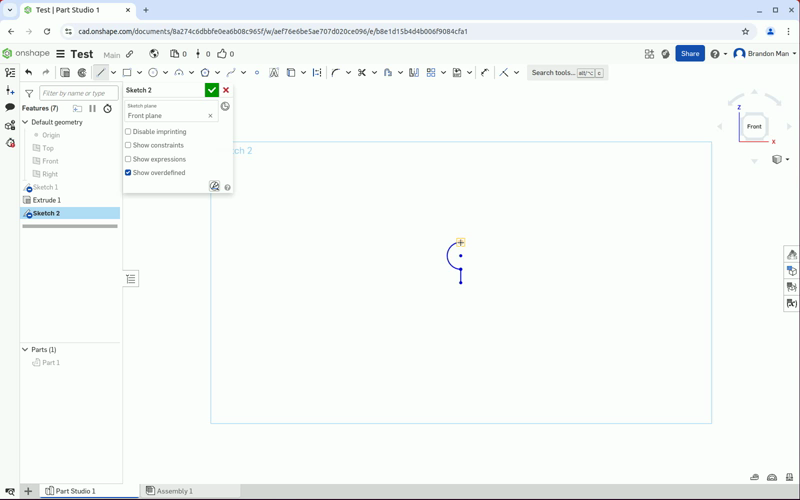
click(460, 242)
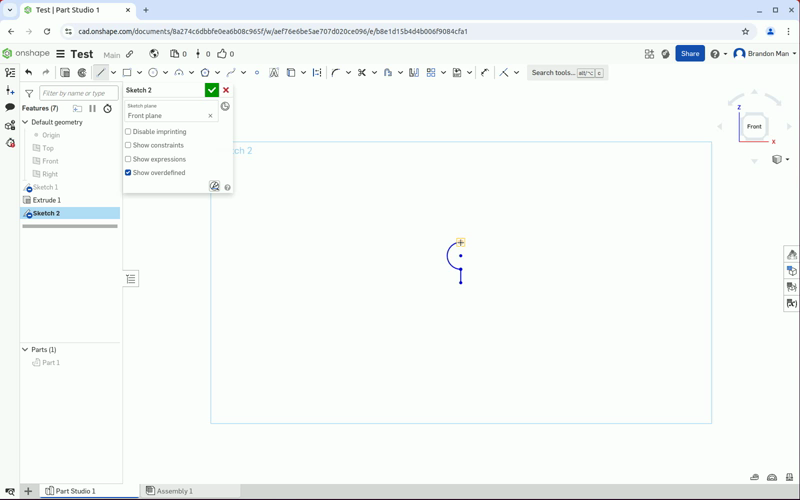
key_down(shift)
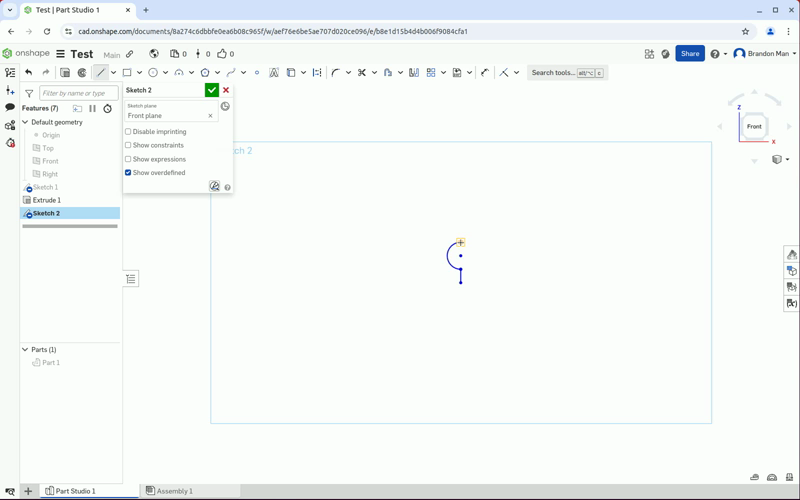
mouse_move(490, 242)
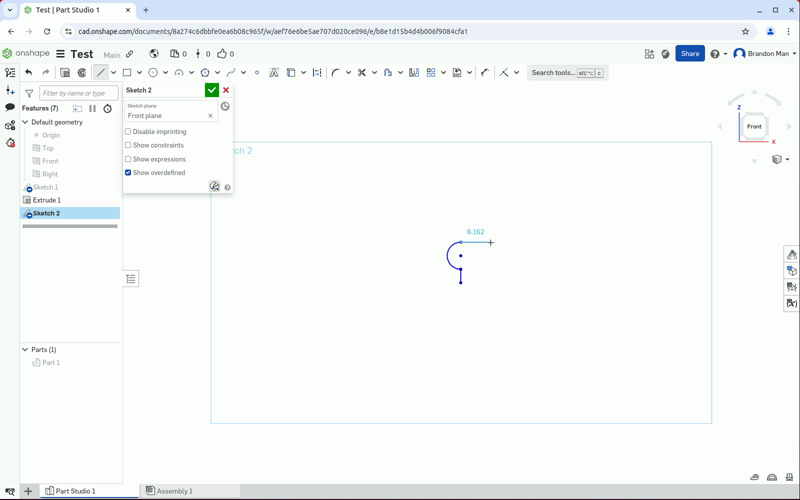
mouse_move(460, 228)
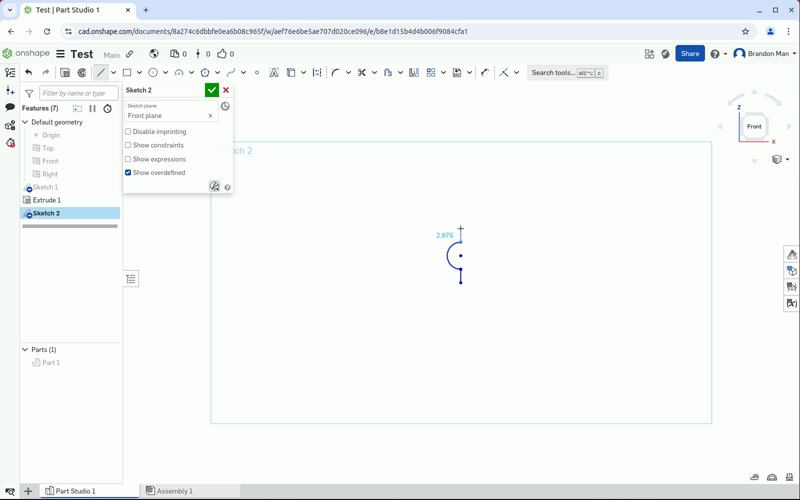
click(460, 228)
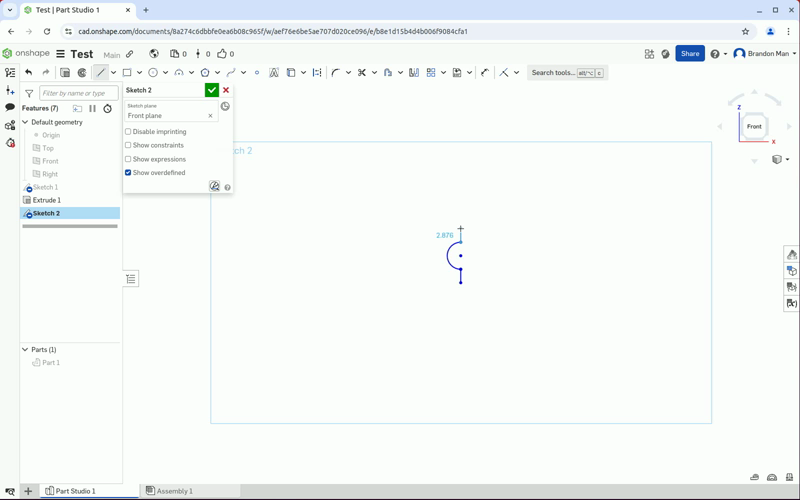
key_up(shift)
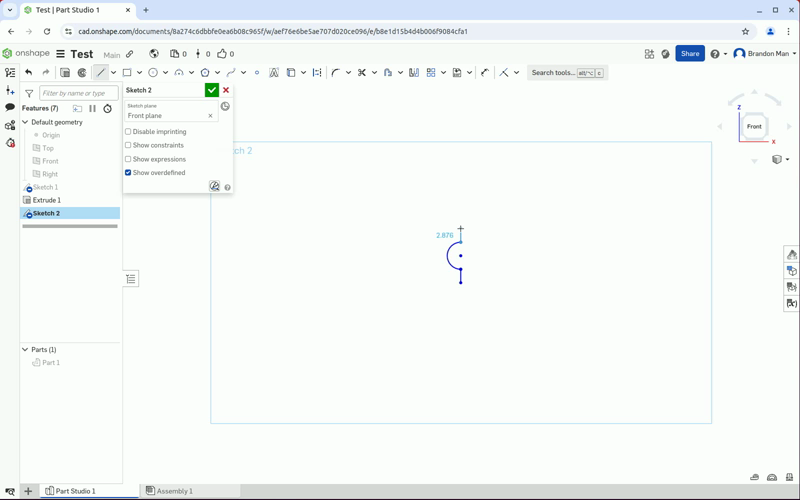
key(esc)
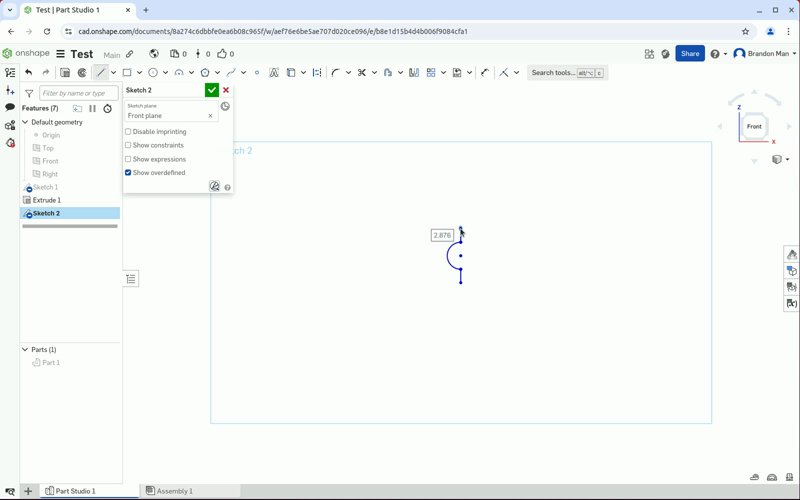
key(a)
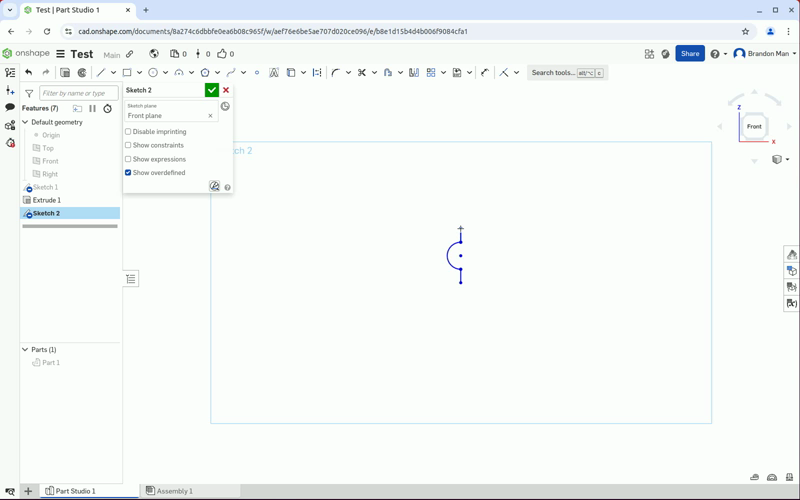
mouse_move(460, 228)
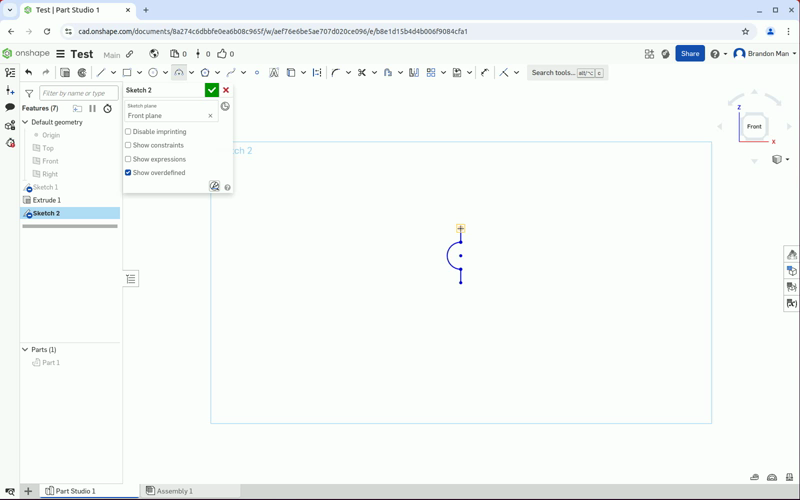
click(460, 228)
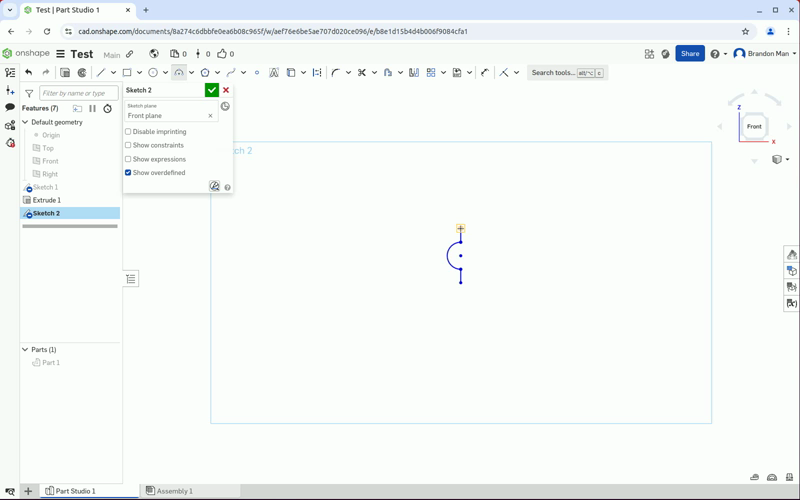
mouse_move(460, 282)
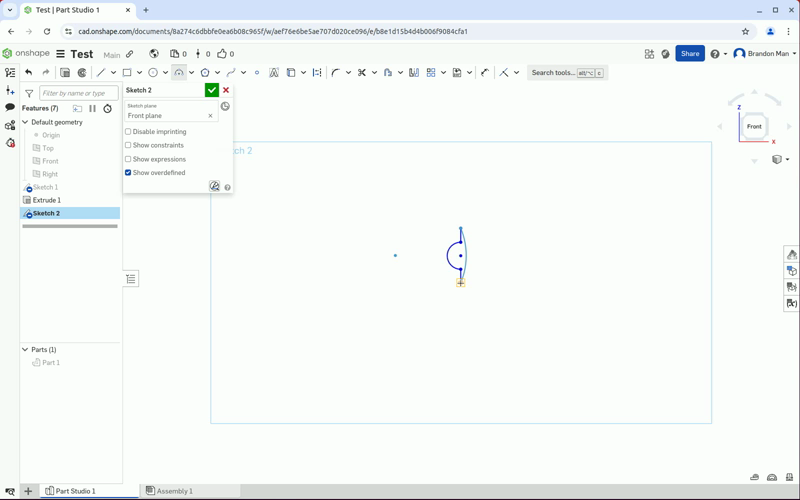
click(460, 282)
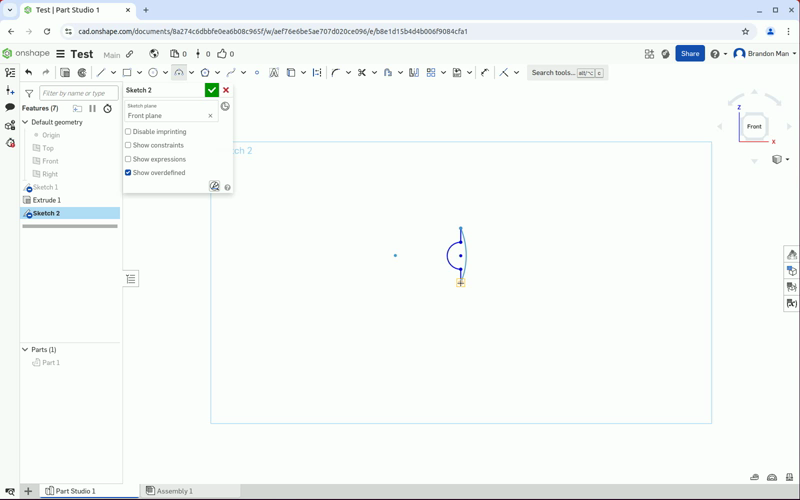
key_down(shift)
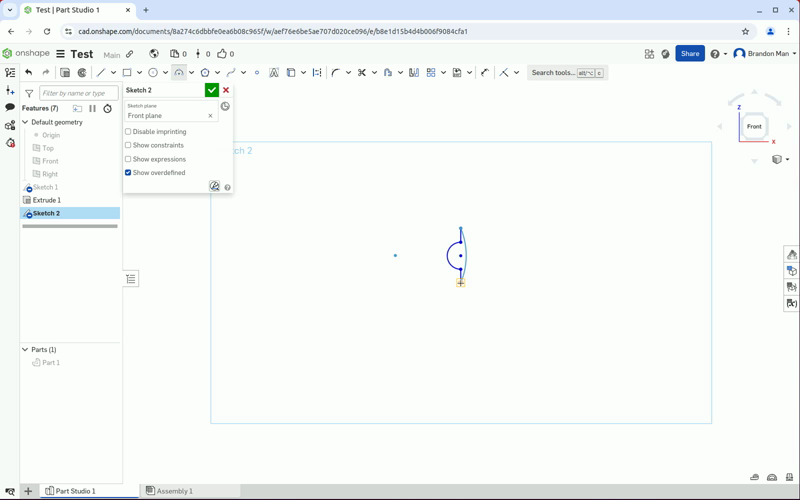
mouse_move(433, 255)
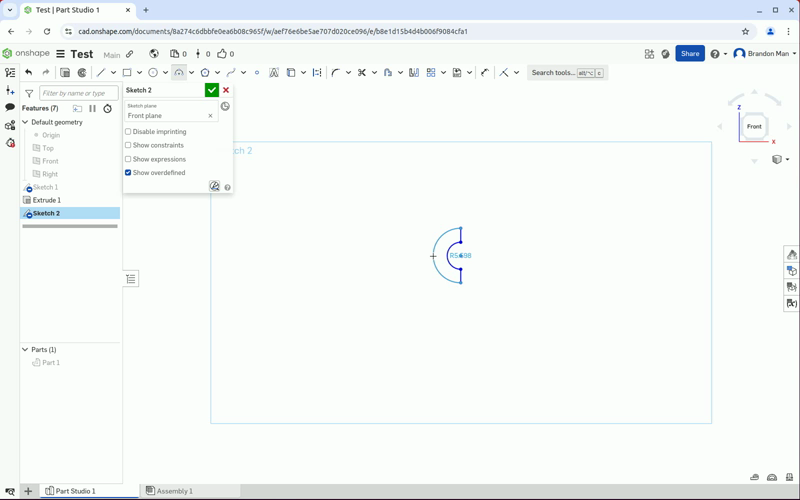
click(433, 255)
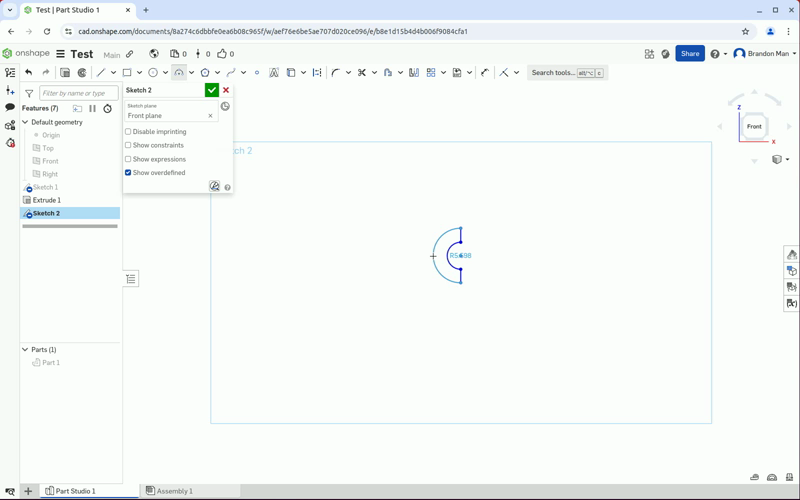
key_up(shift)
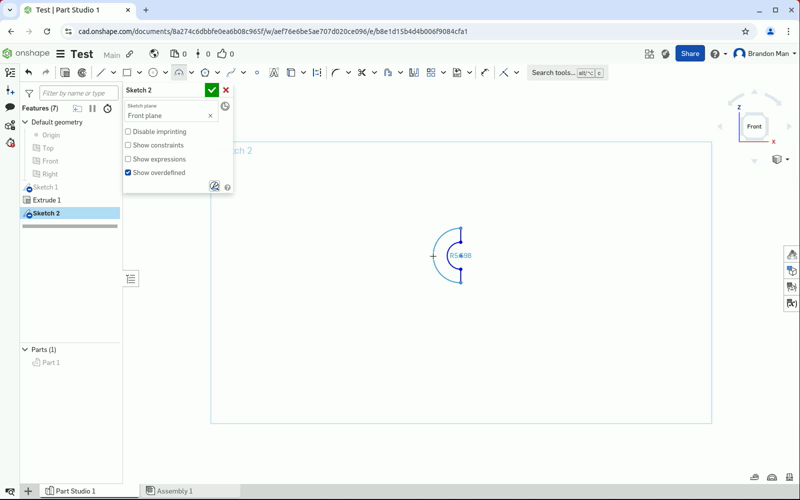
key(esc)
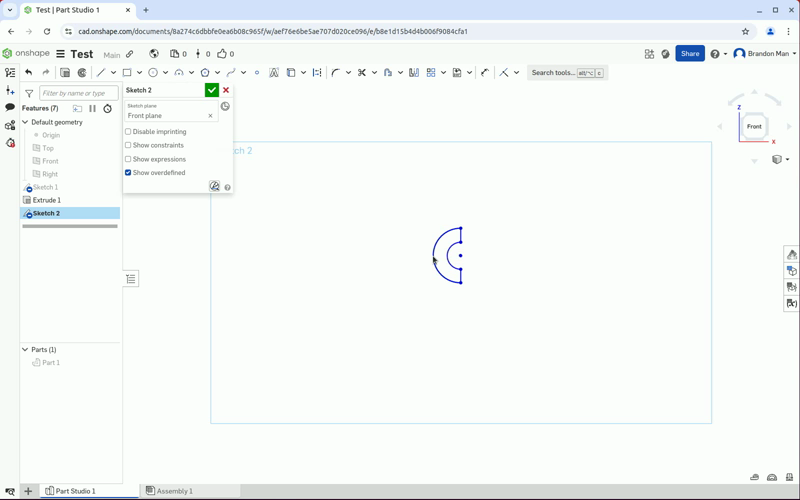
mouse_move(452, 278)
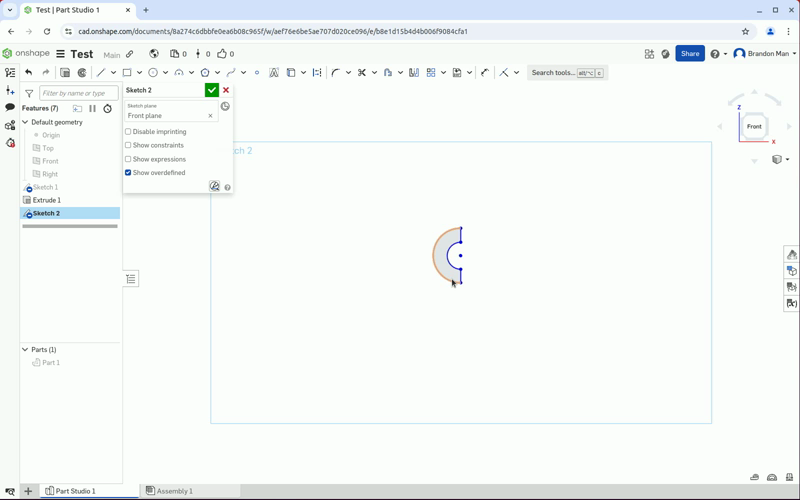
scroll(6)
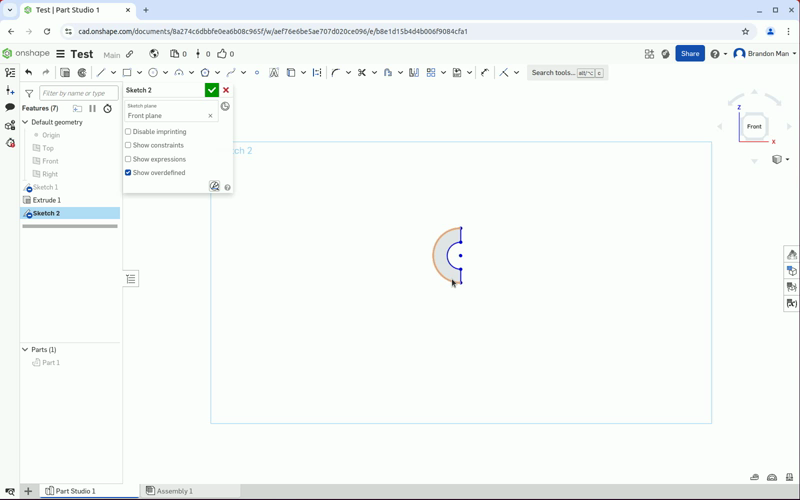
scroll(6)
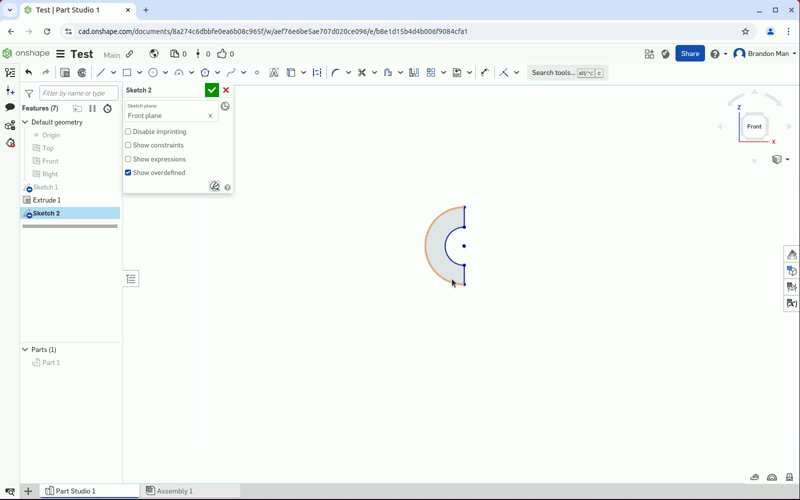
scroll(6)
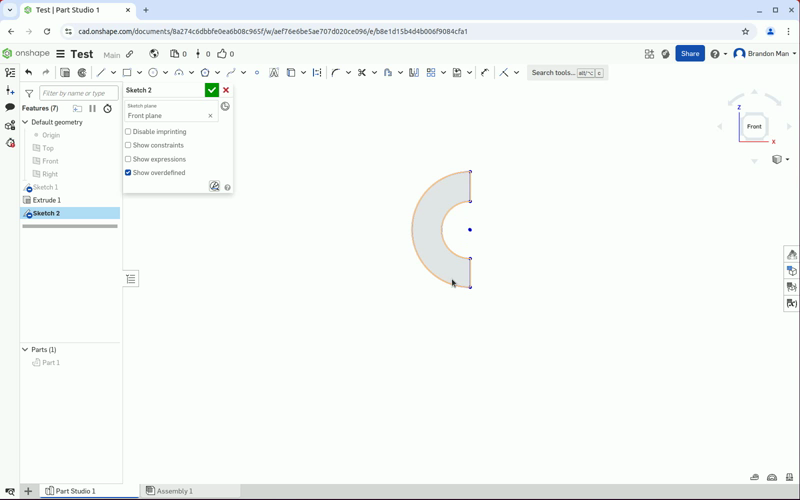
scroll(6)
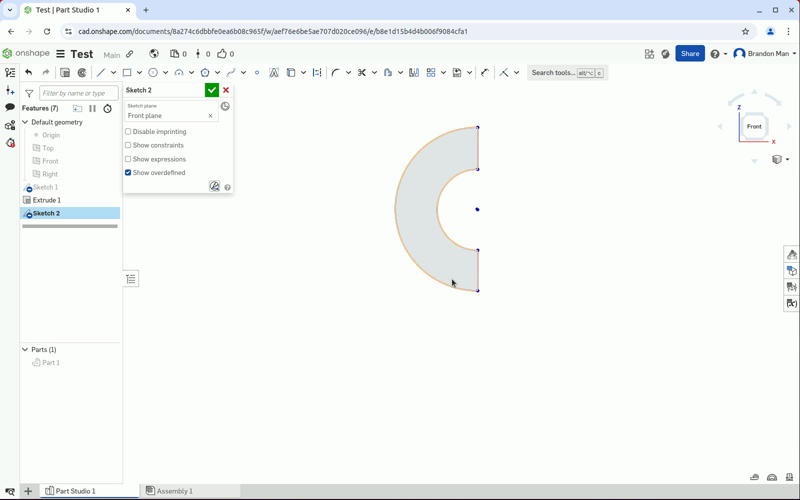
scroll(6)
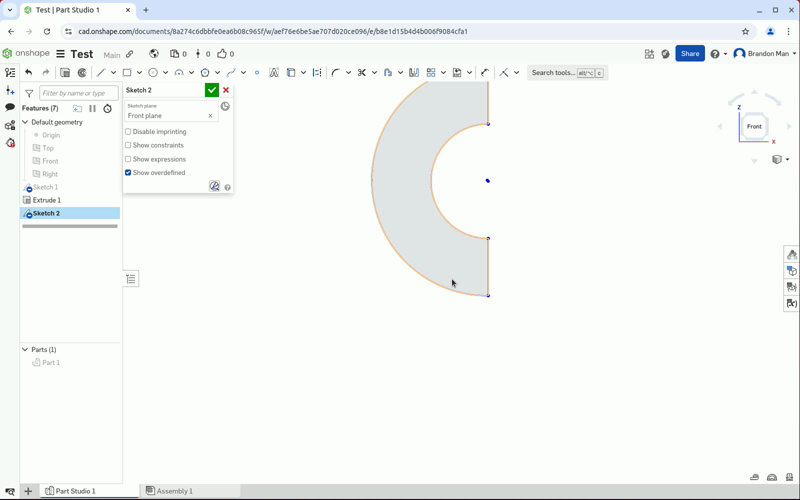
scroll(6)
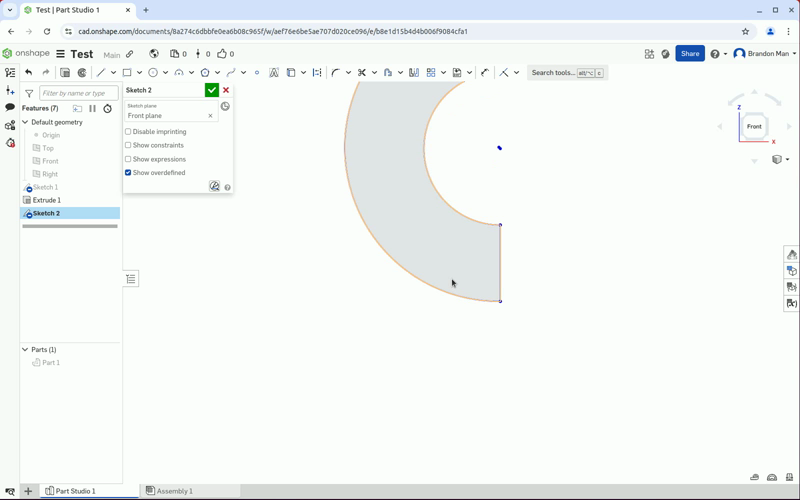
scroll(6)
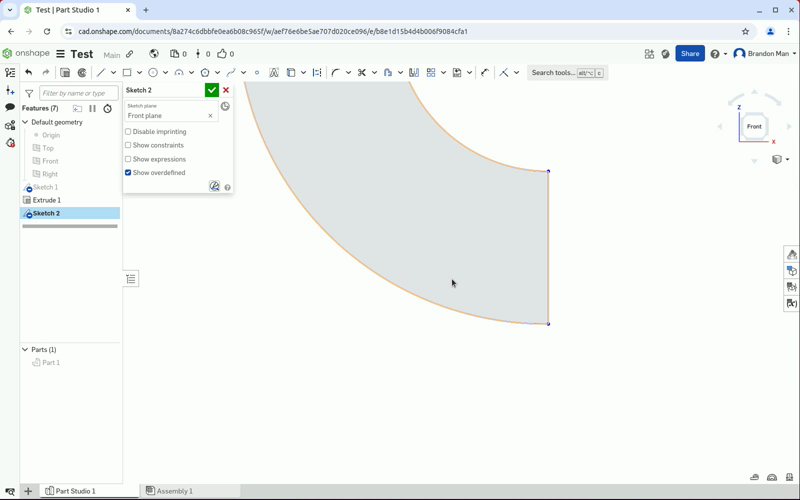
click(452, 278)
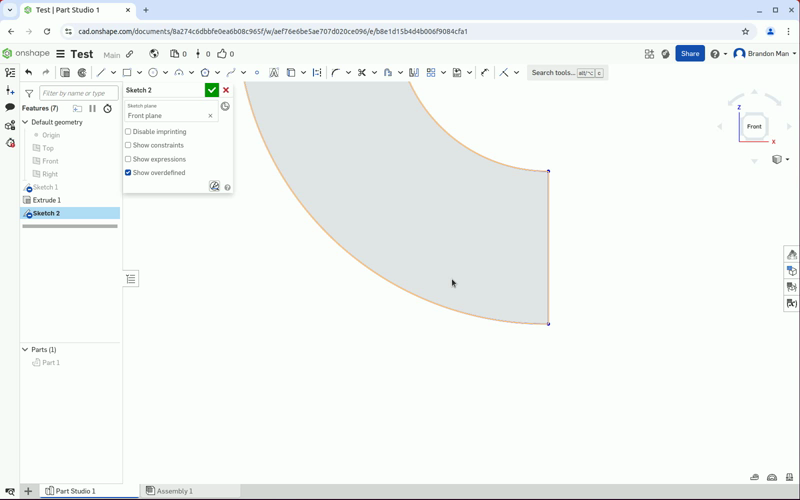
scroll(-6)
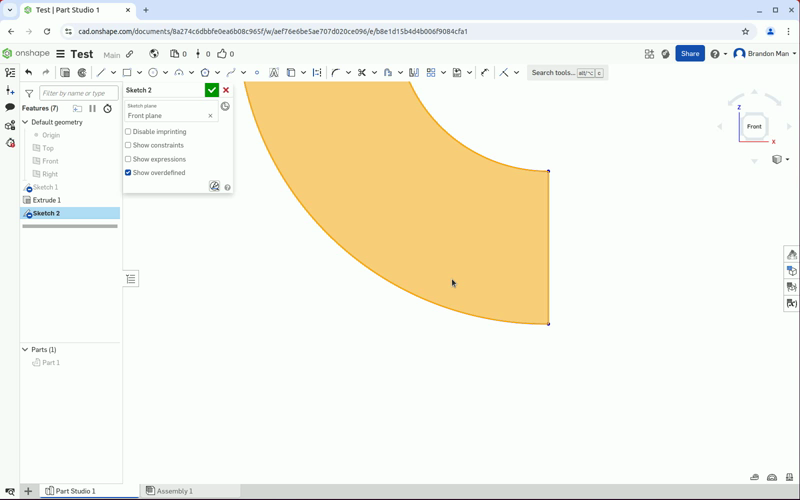
scroll(-6)
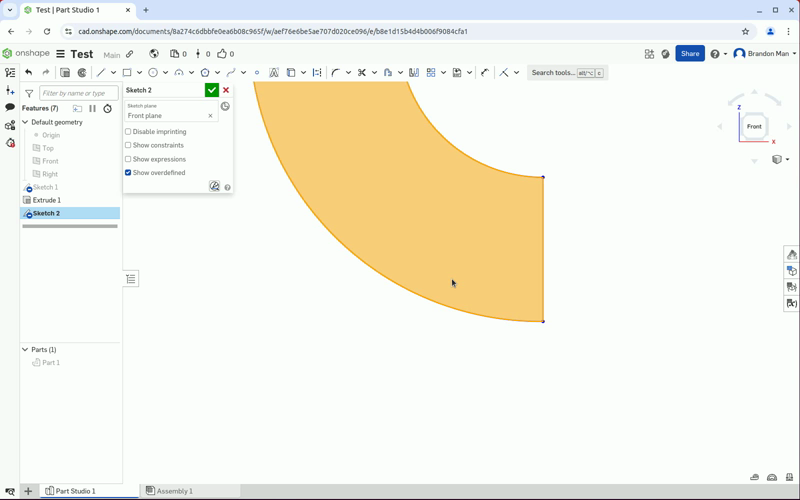
scroll(-6)
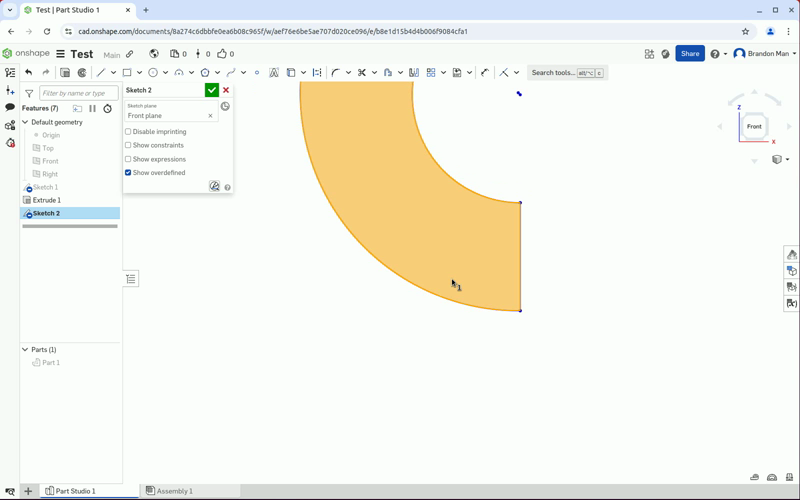
scroll(-6)
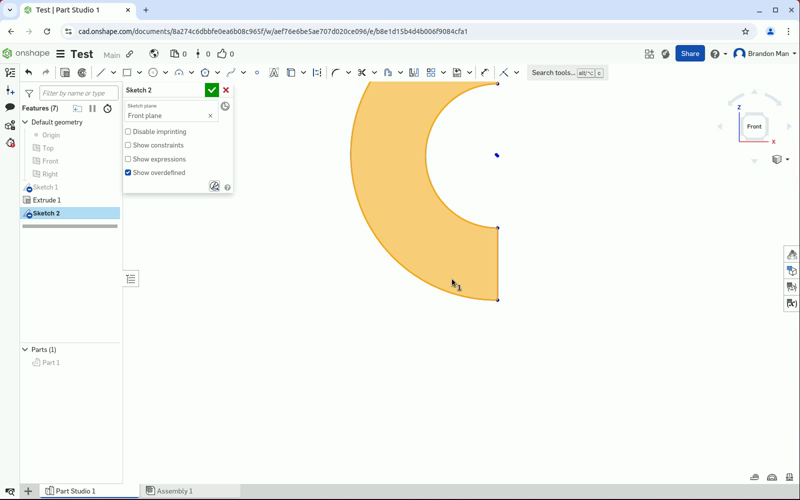
scroll(-6)
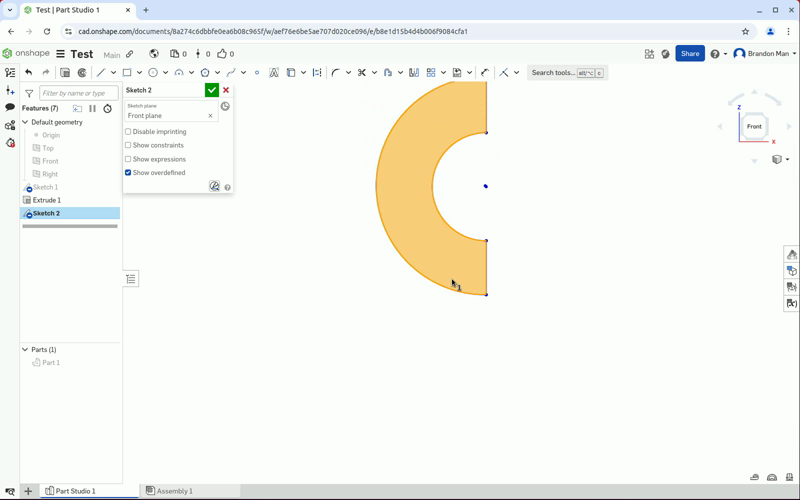
scroll(-6)
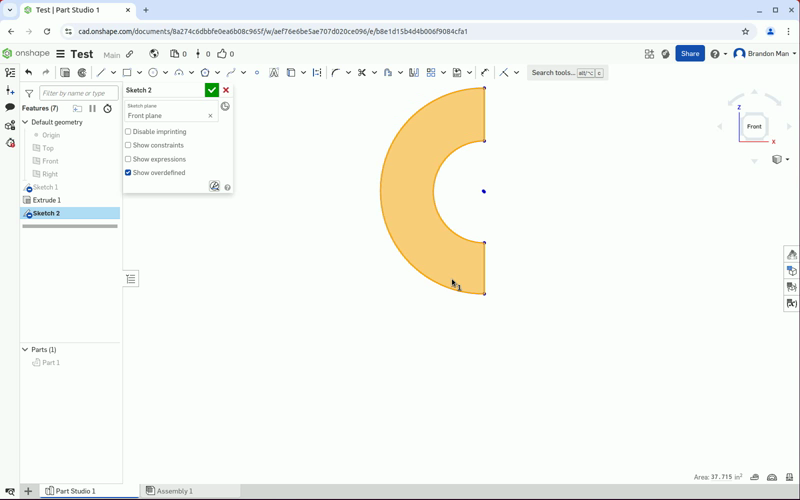
scroll(-6)
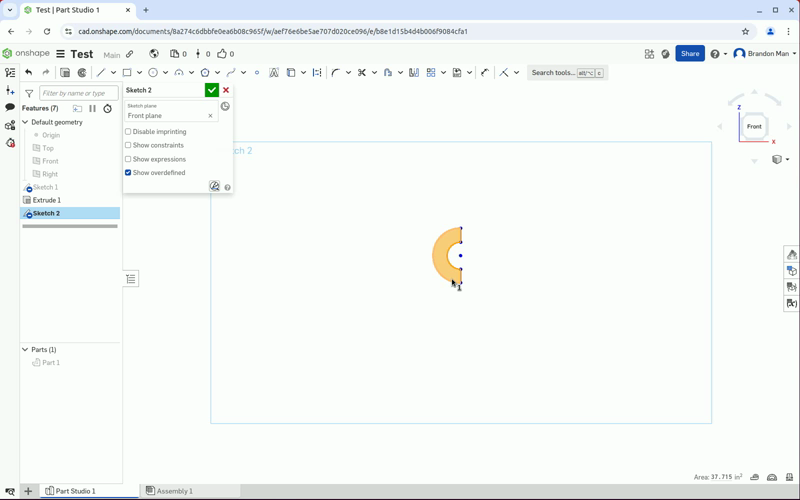
mouse_move(73, 352)
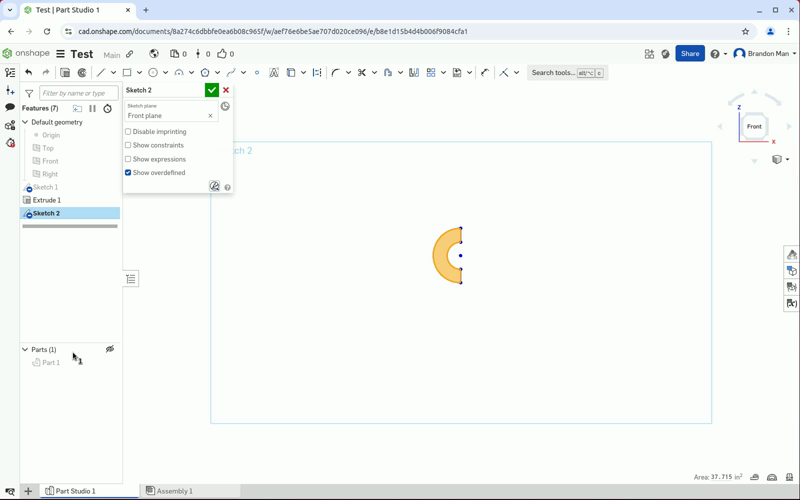
key(shift+y)
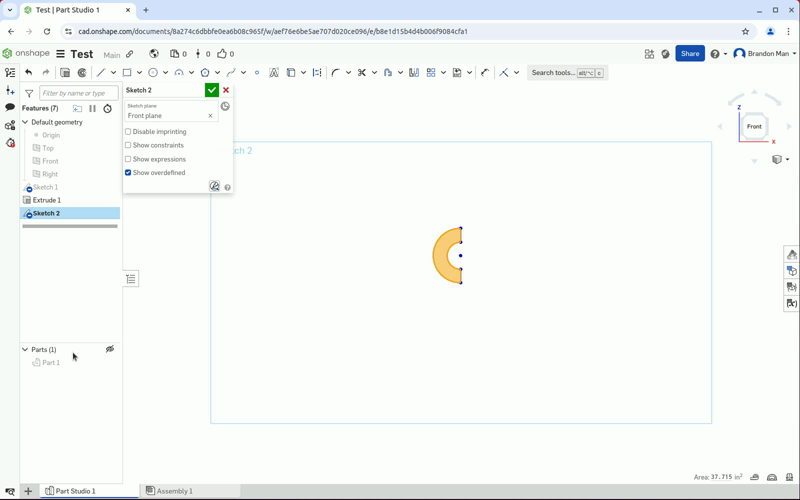
key(shift+e)
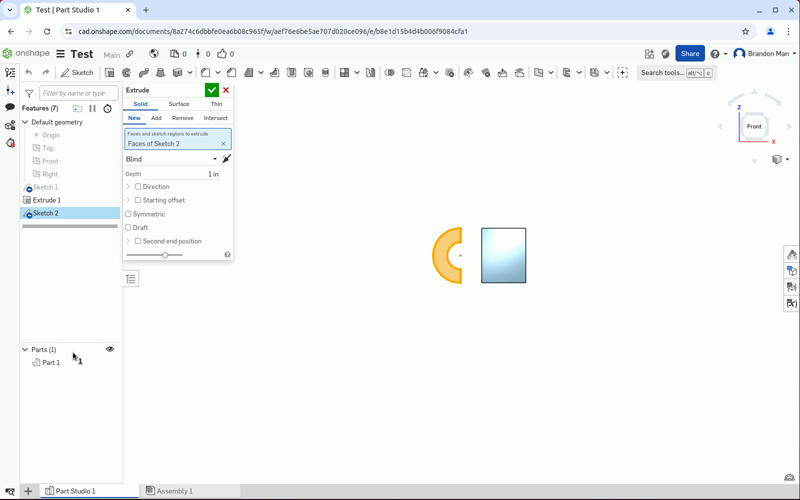
mouse_move(143, 106)
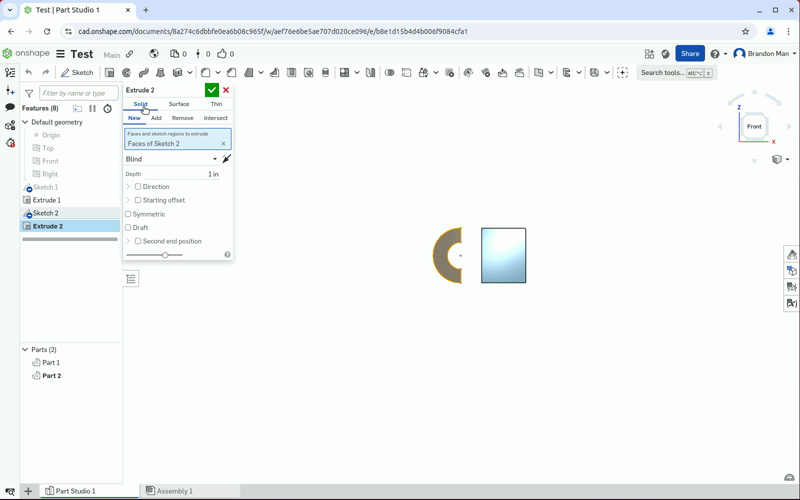
click(143, 106)
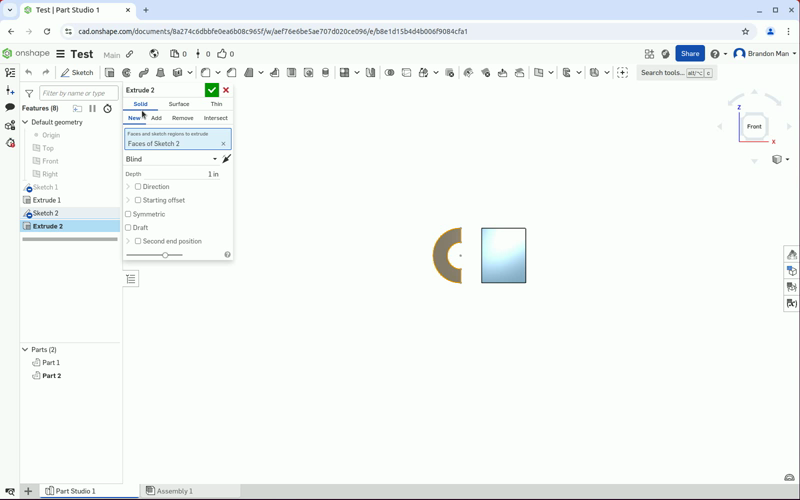
mouse_move(137, 120)
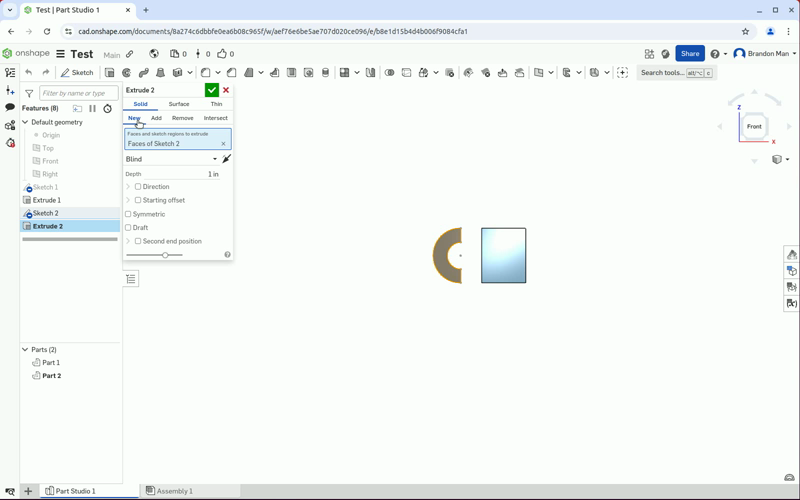
click(137, 120)
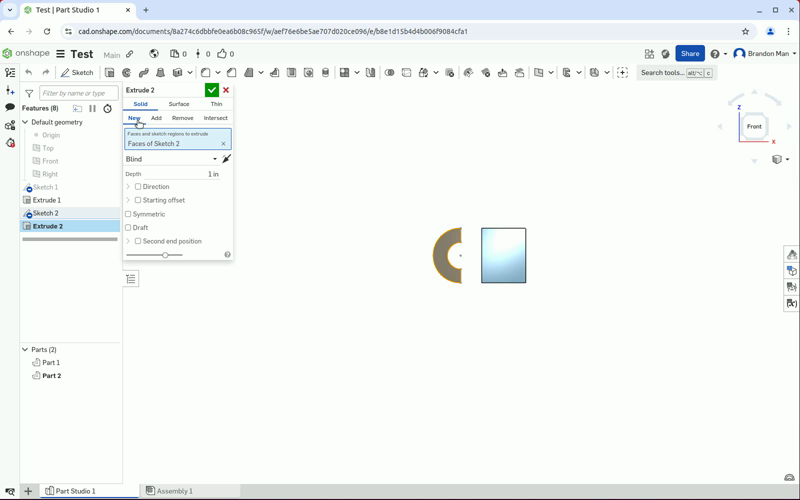
key(tab, 4)
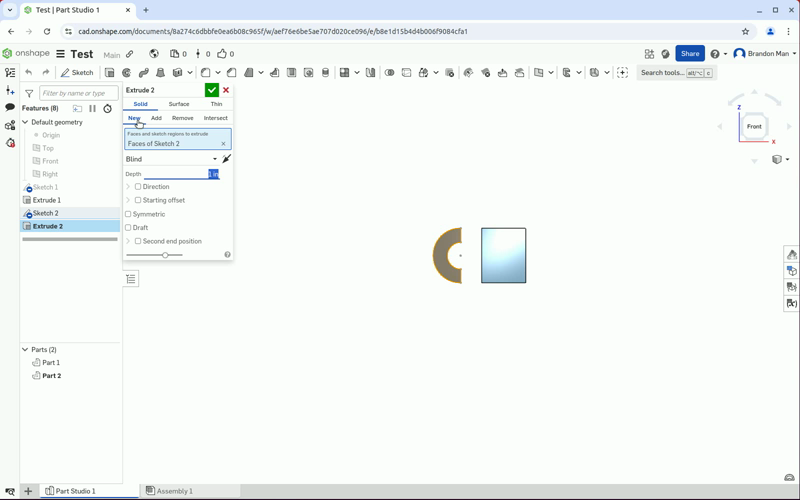
text(4.333)
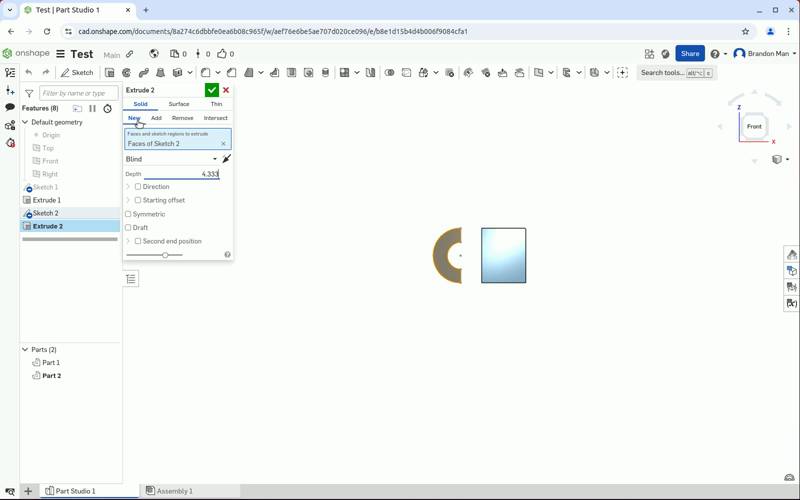
key(enter)
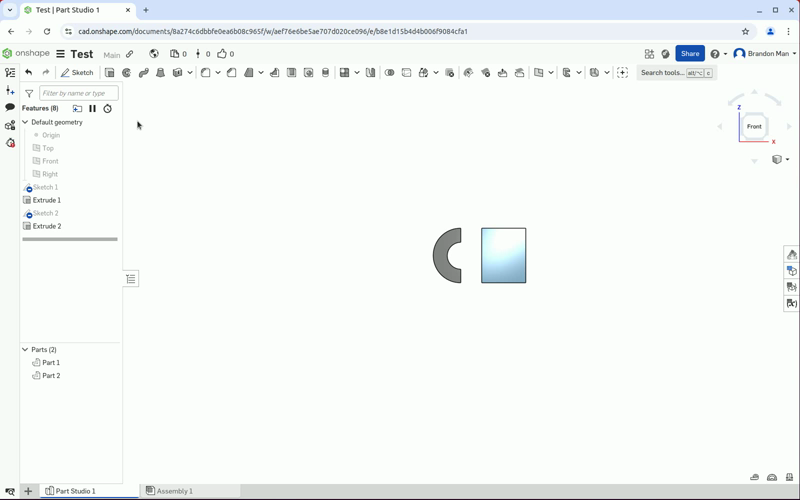
key(shift+h)
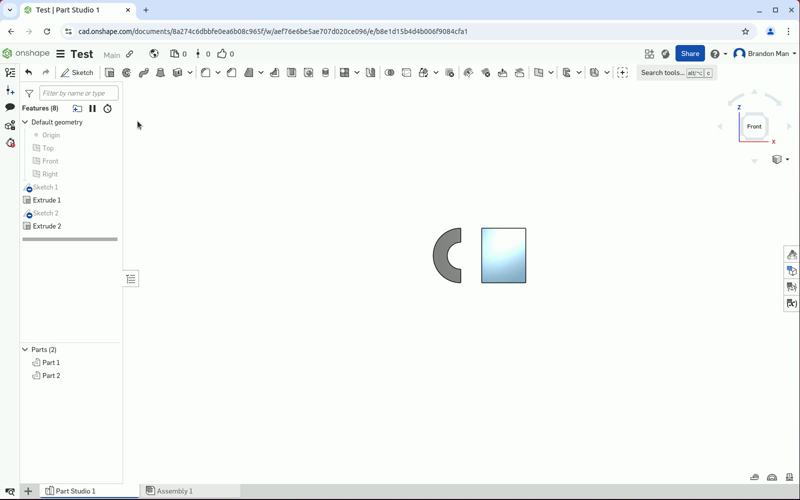
key(shift+h)
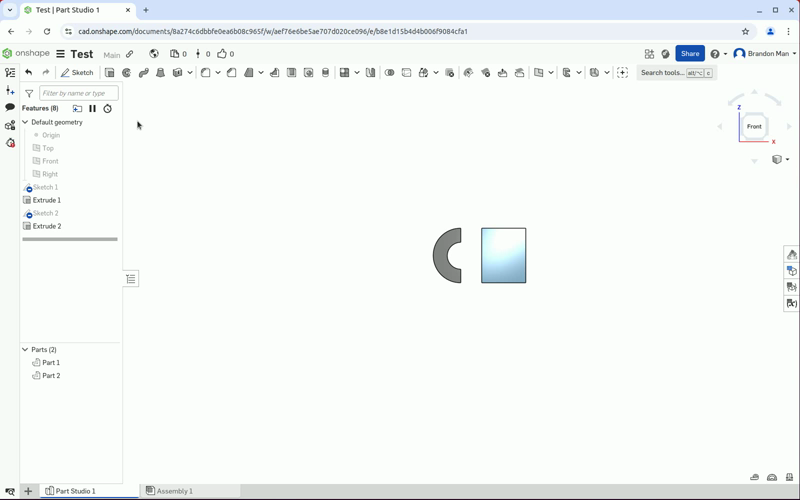
mouse_move(73, 189)
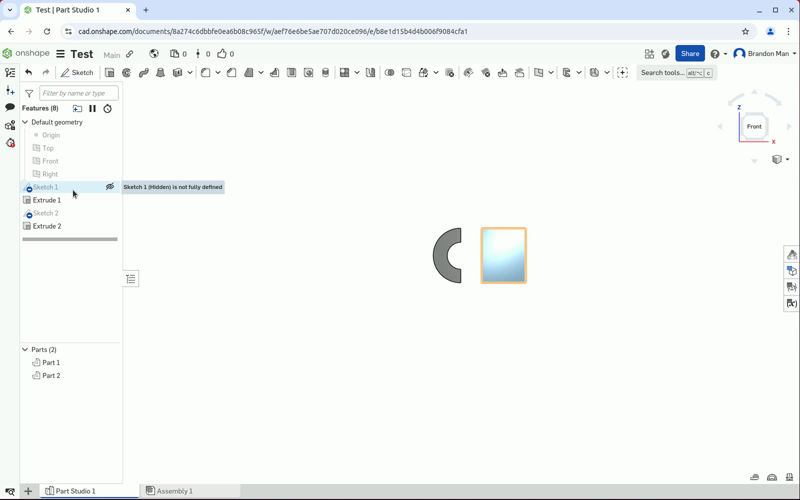
click(73, 189)
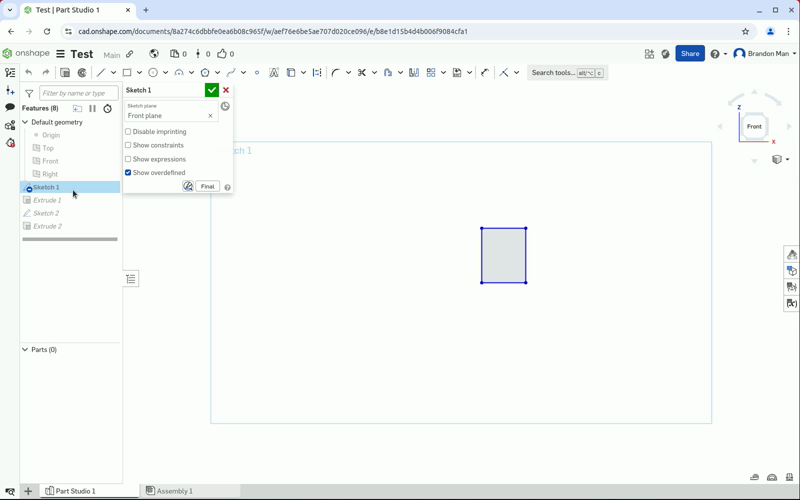
mouse_move(229, 92)
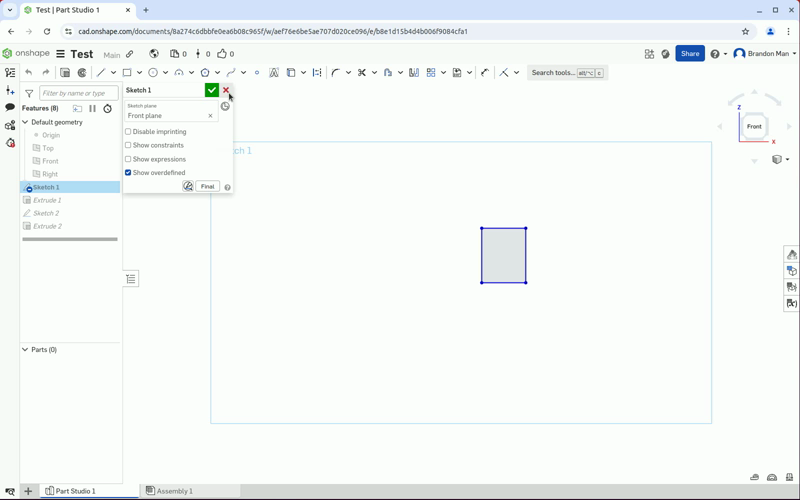
click(229, 92)
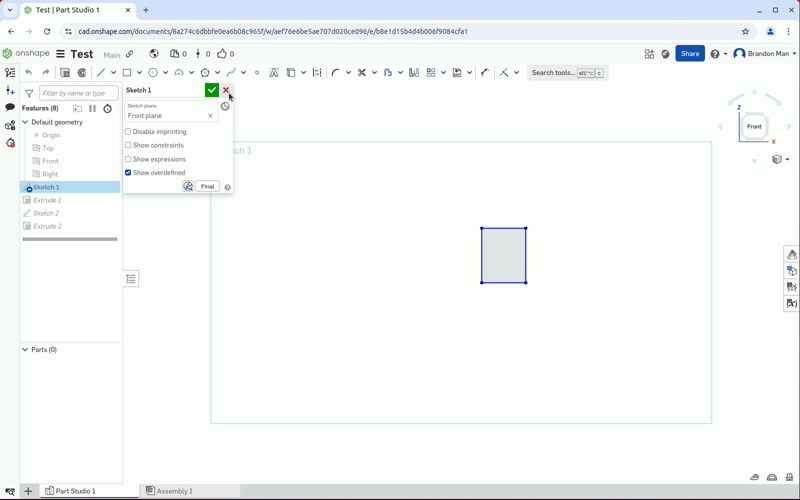
key(shift+s)
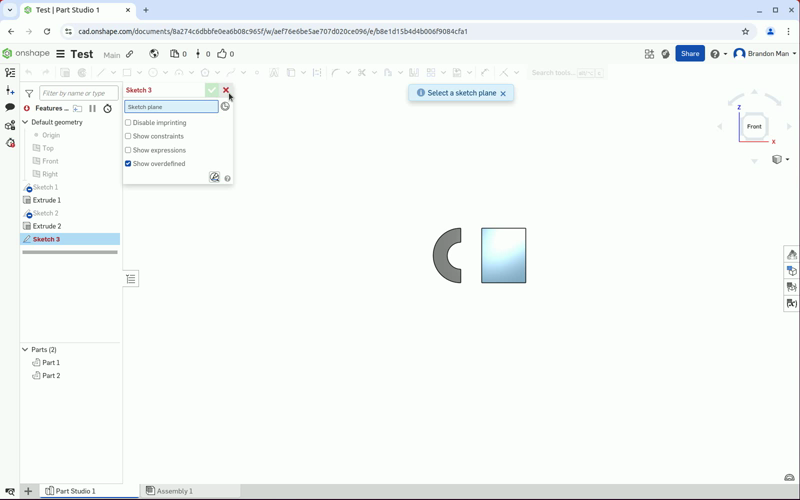
mouse_move(73, 163)
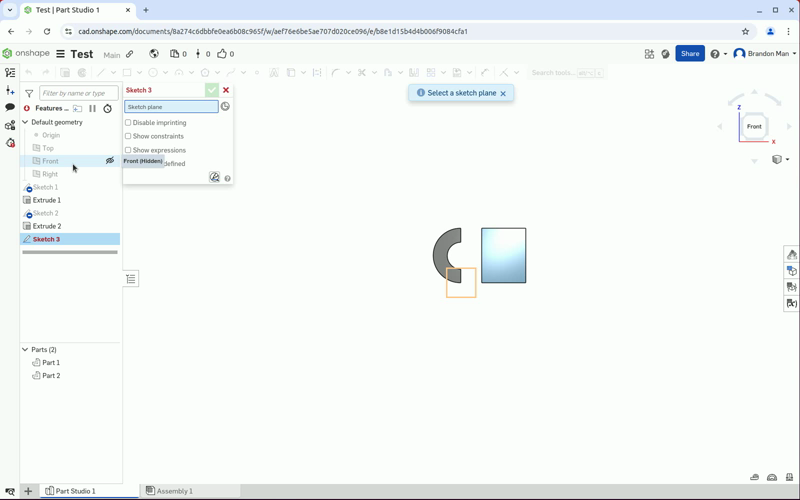
click(73, 163)
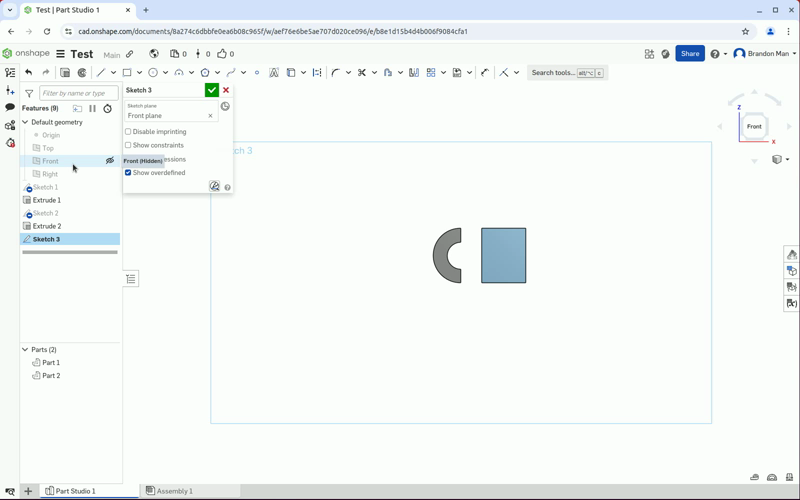
mouse_move(73, 352)
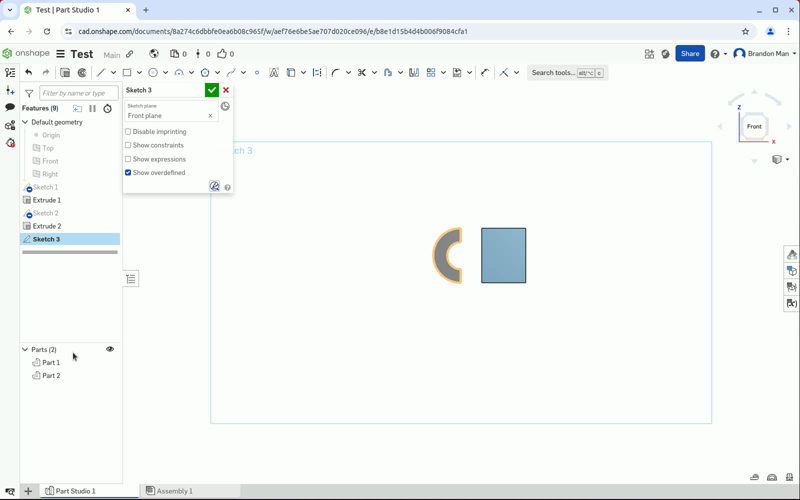
key(y)
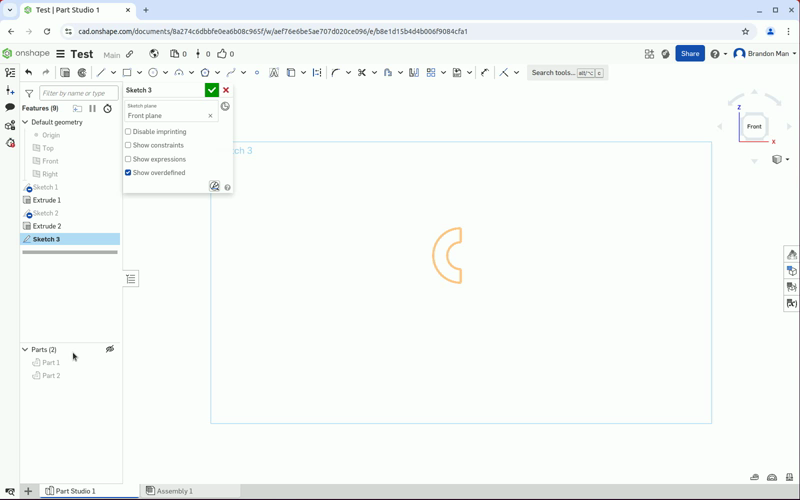
key(a)
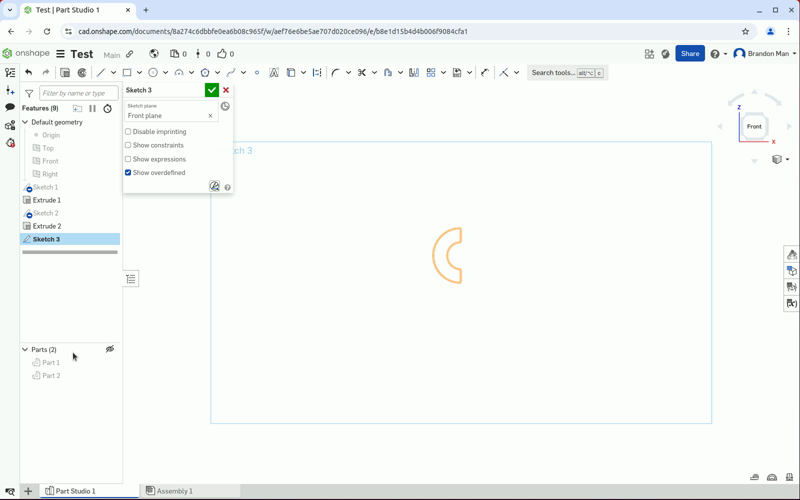
key_down(shift)
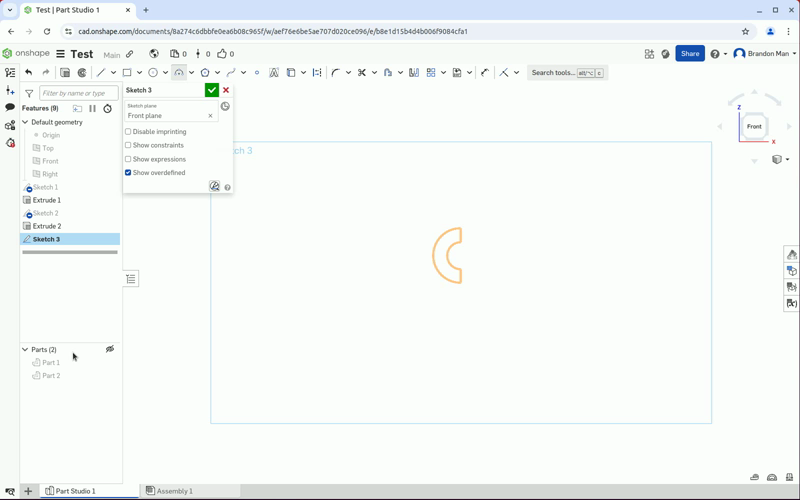
mouse_move(546, 282)
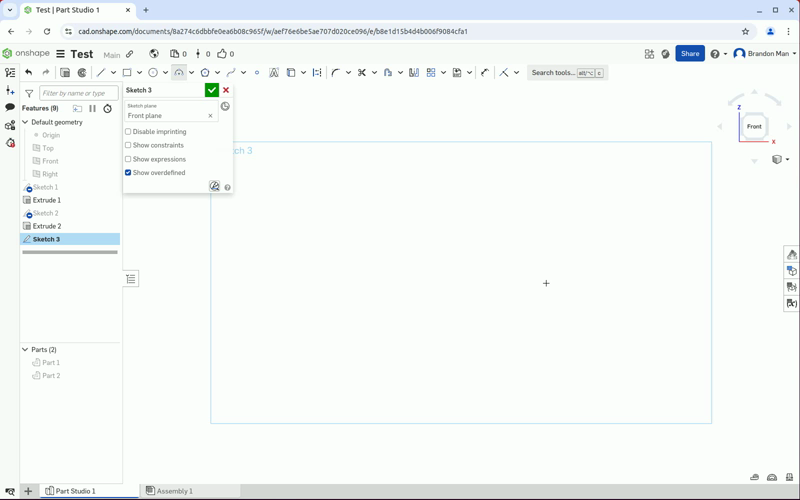
click(546, 282)
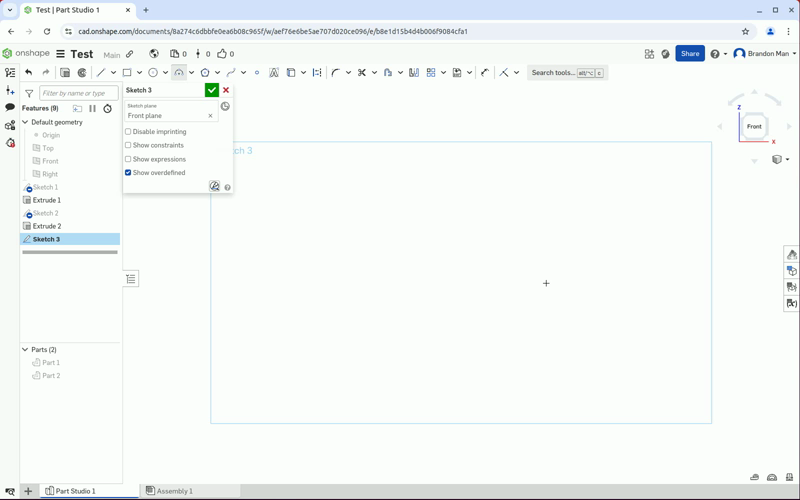
key_up(shift)
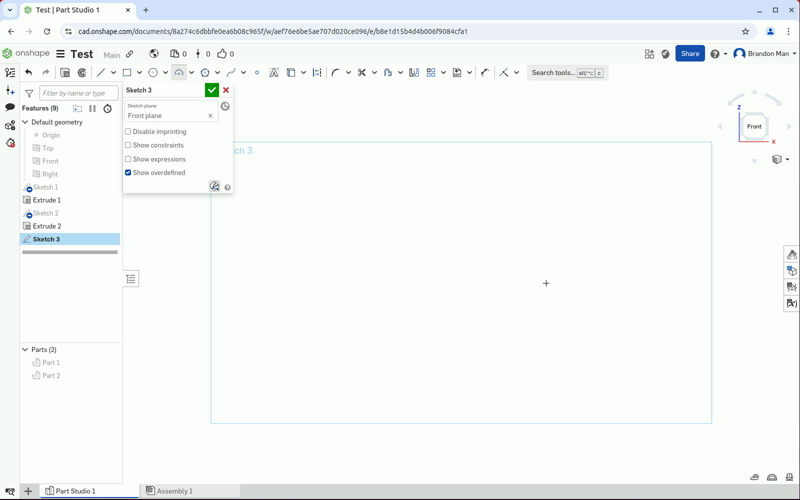
key_down(shift)
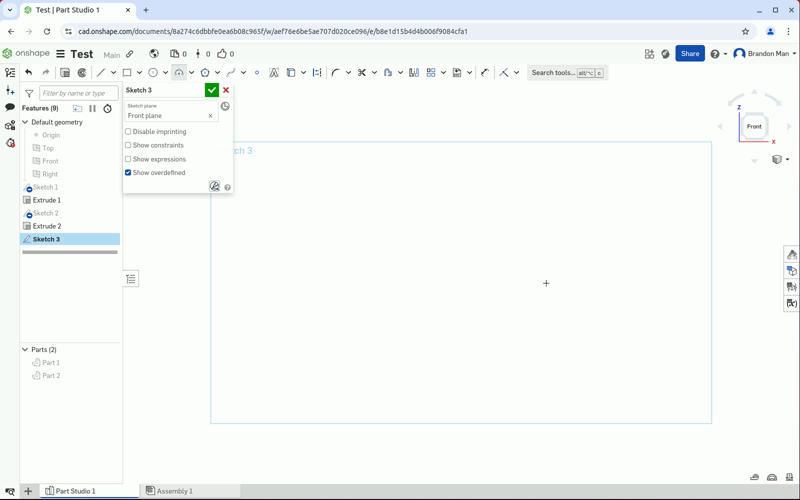
mouse_move(546, 228)
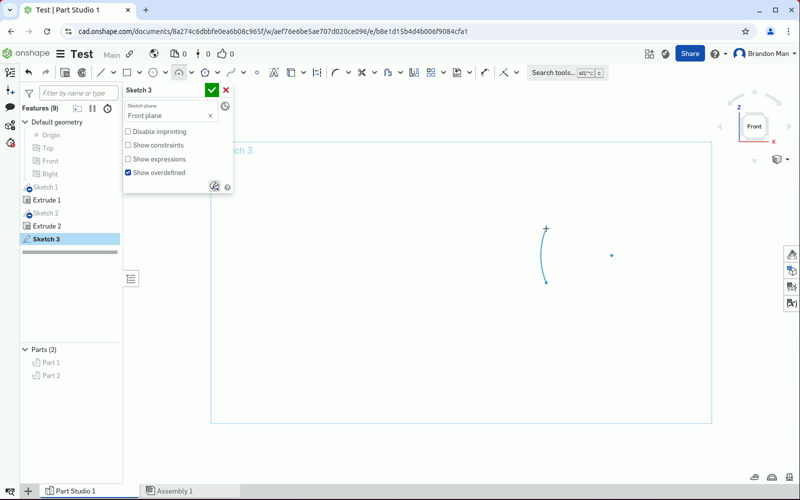
click(546, 228)
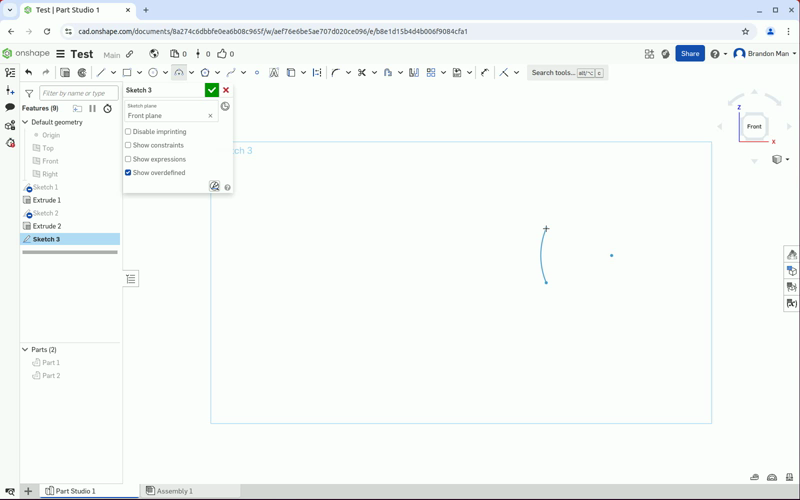
mouse_move(573, 255)
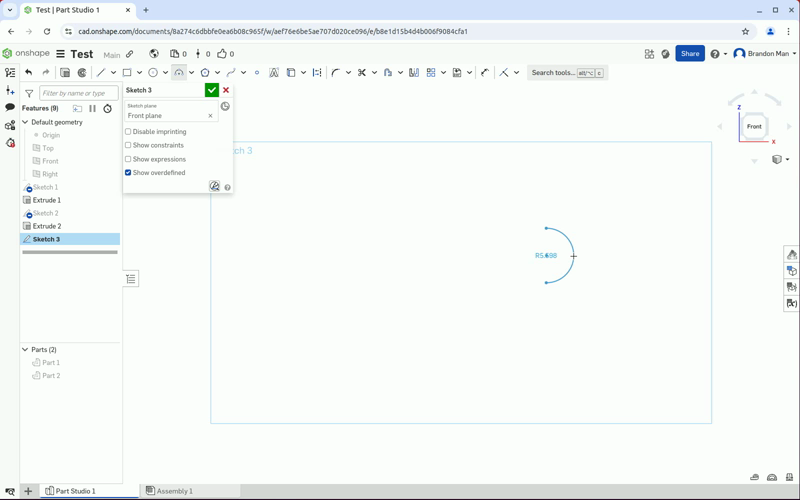
click(573, 255)
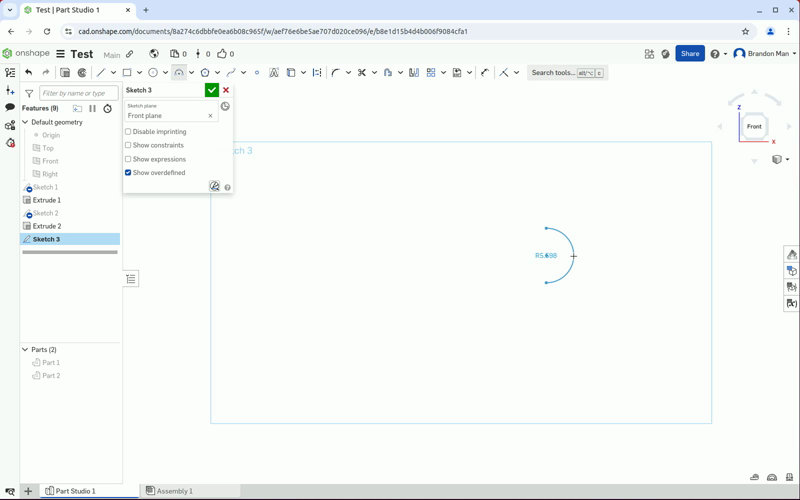
key_up(shift)
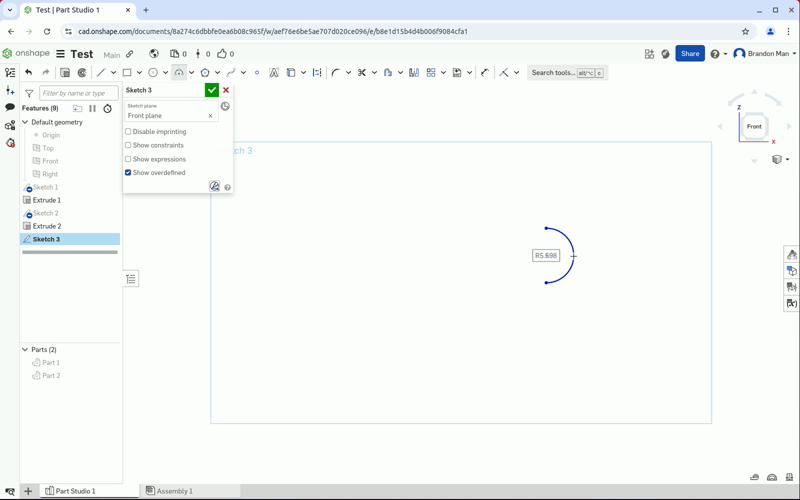
key(esc)
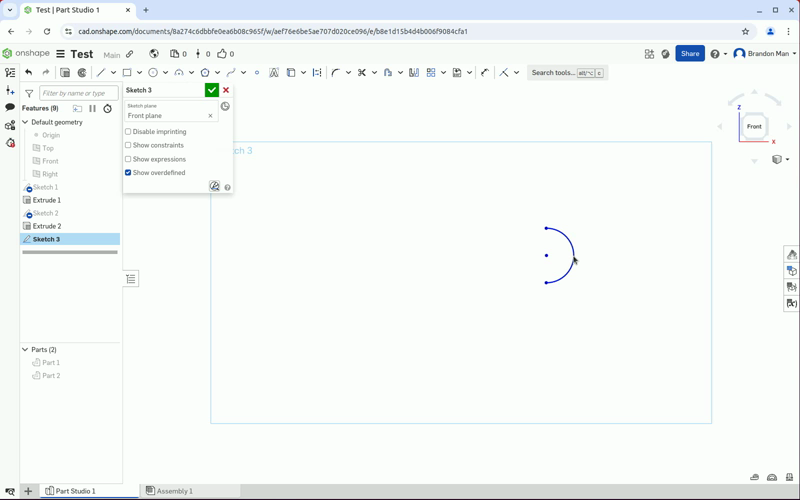
key(l)
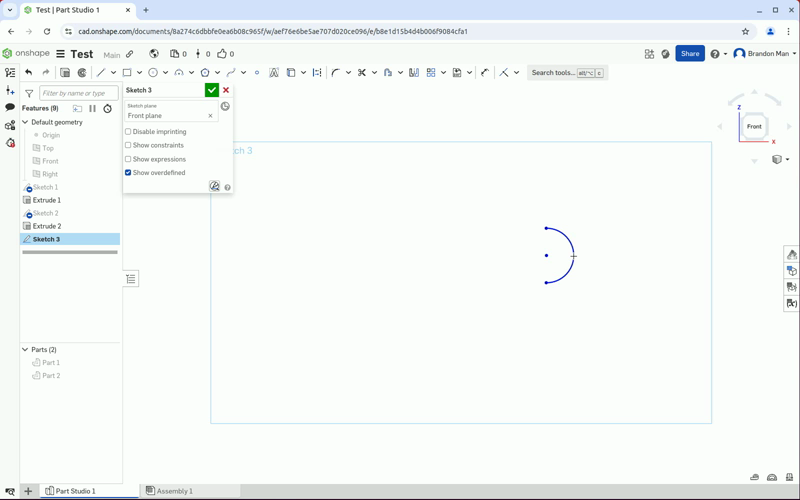
mouse_move(546, 228)
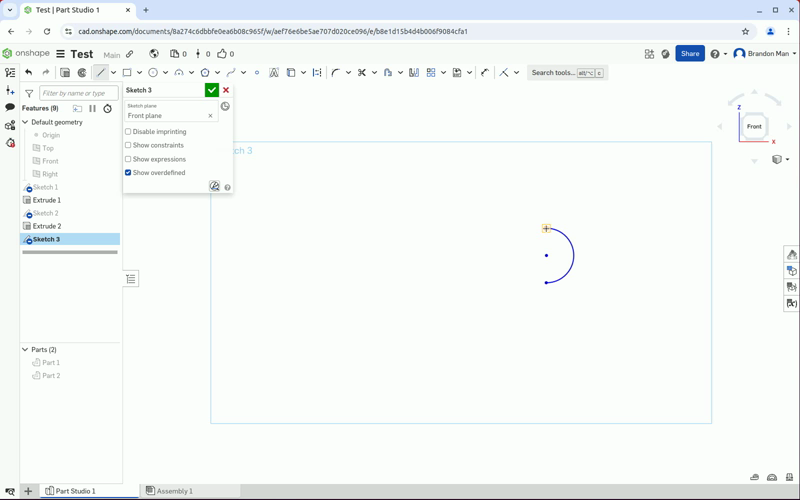
click(546, 228)
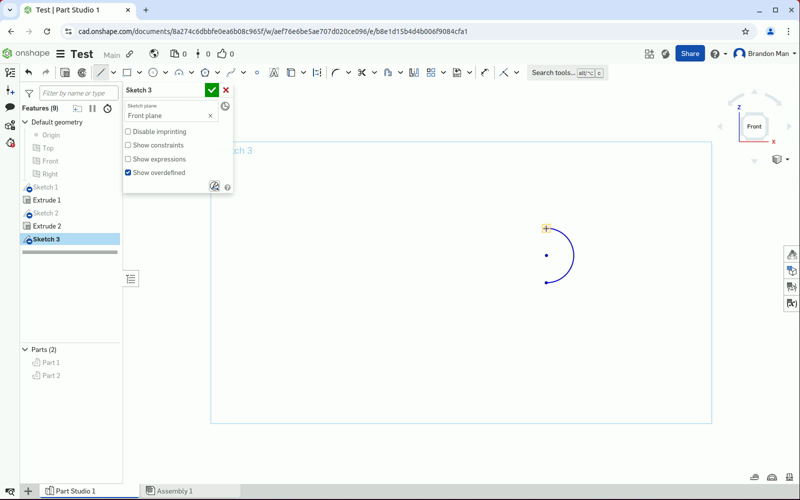
key_down(shift)
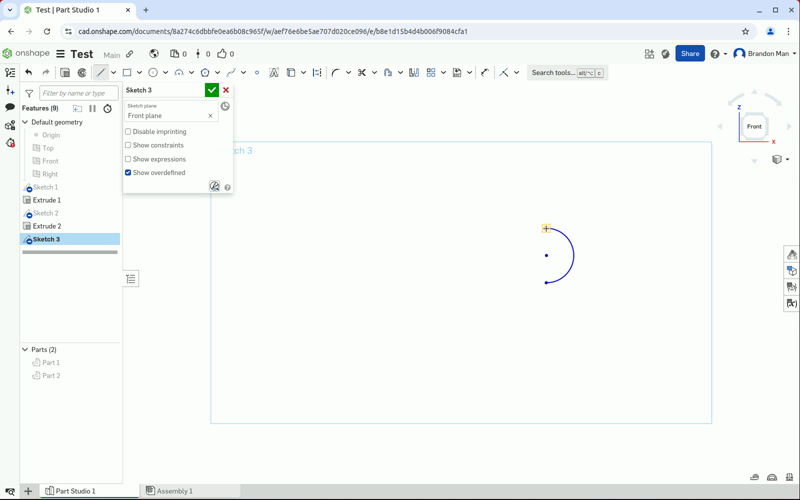
mouse_move(576, 228)
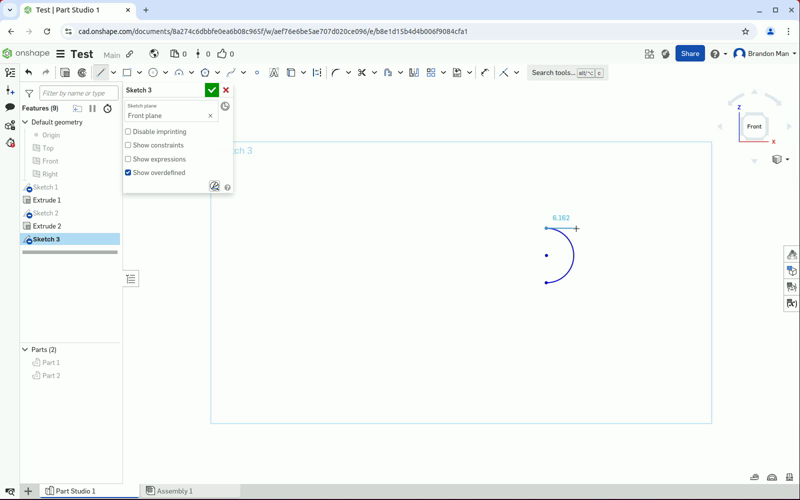
mouse_move(546, 242)
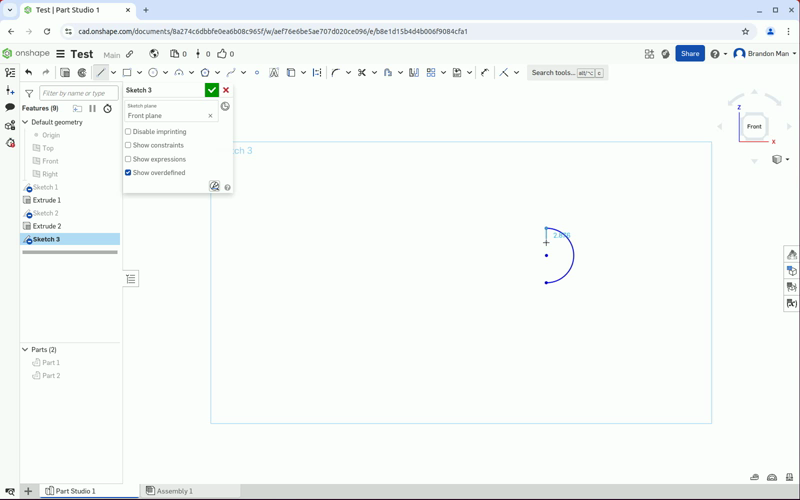
click(546, 242)
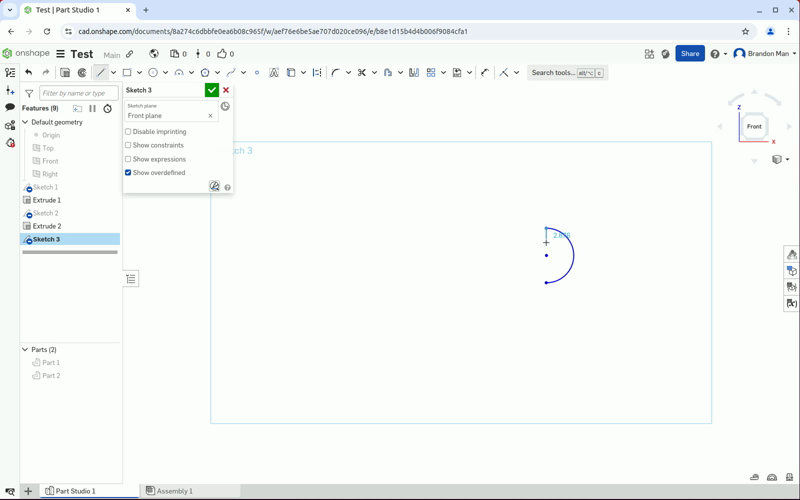
key_up(shift)
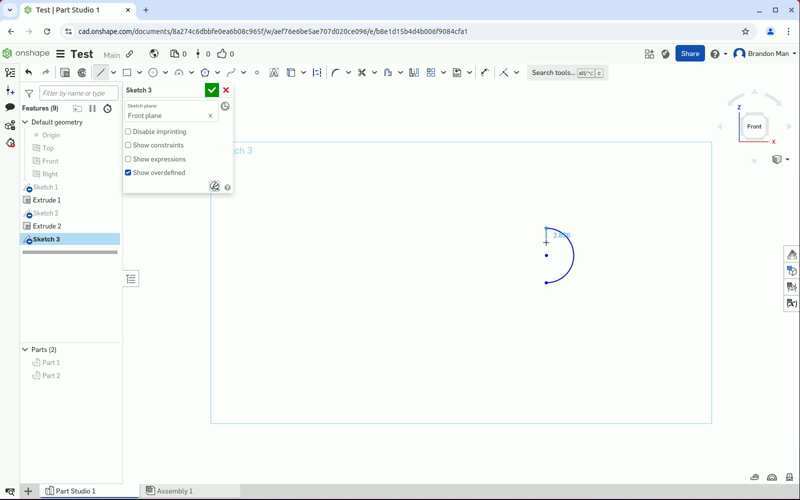
key(esc)
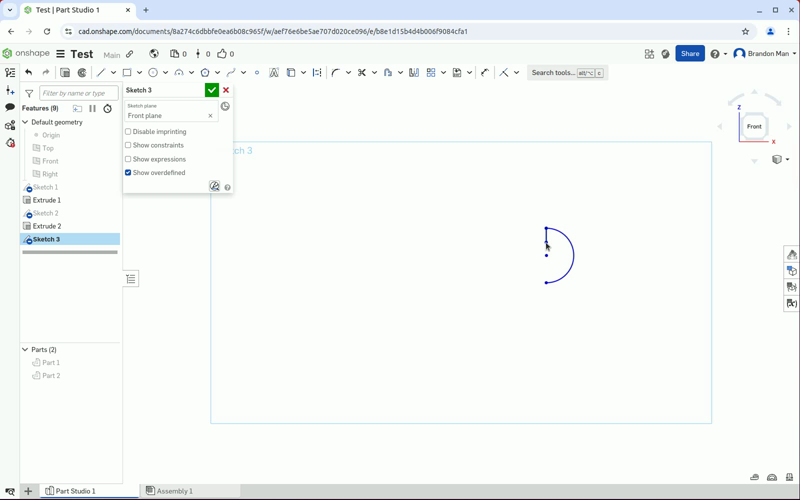
key(a)
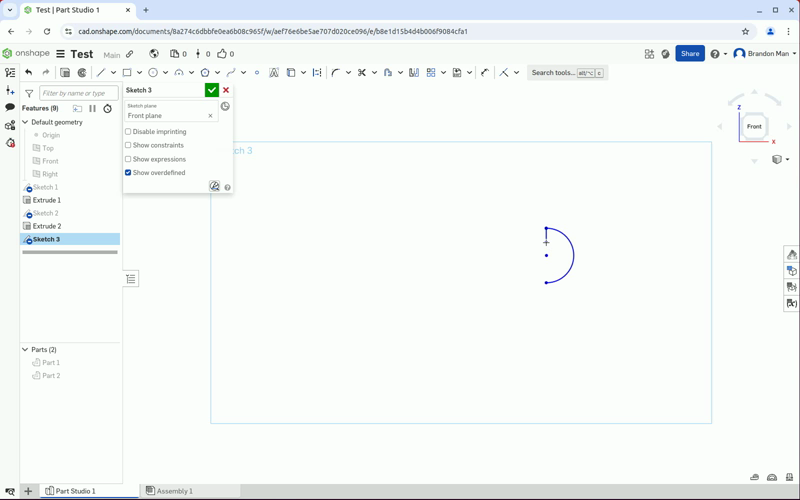
mouse_move(546, 242)
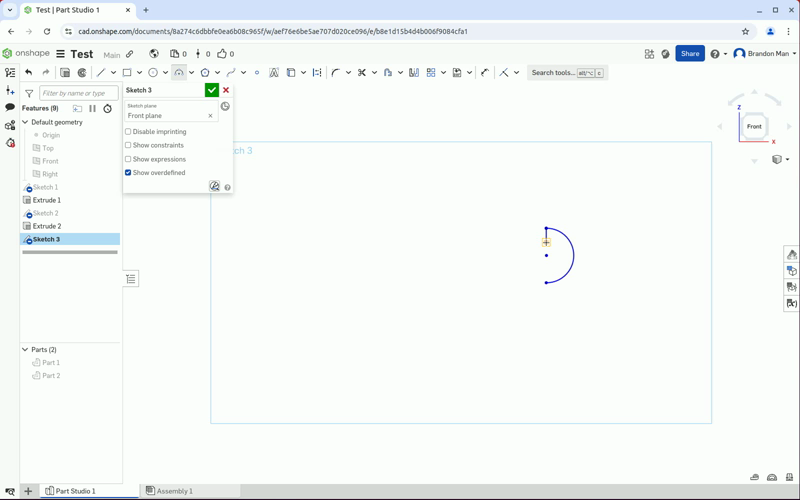
click(546, 242)
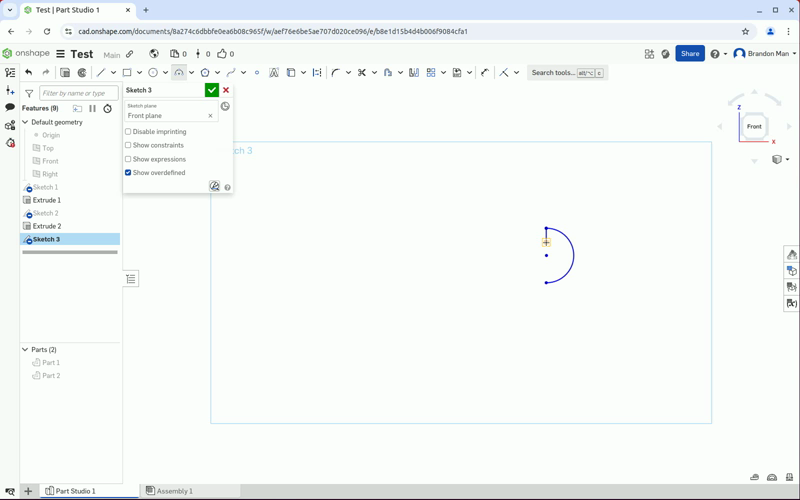
key_down(shift)
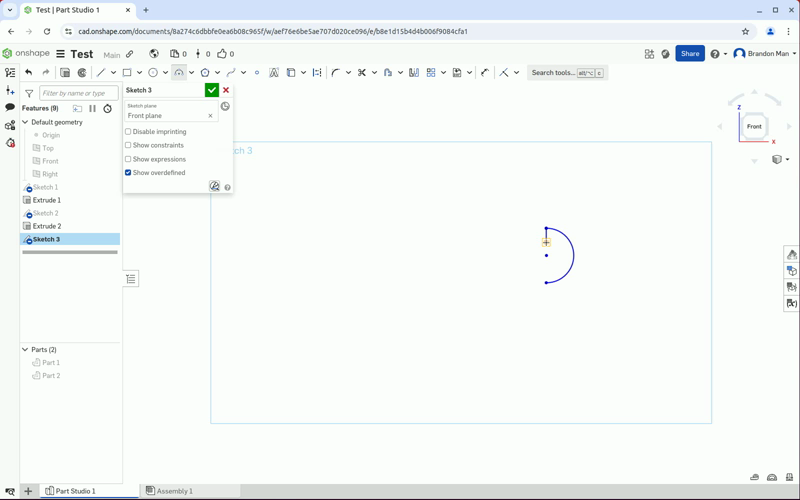
mouse_move(546, 269)
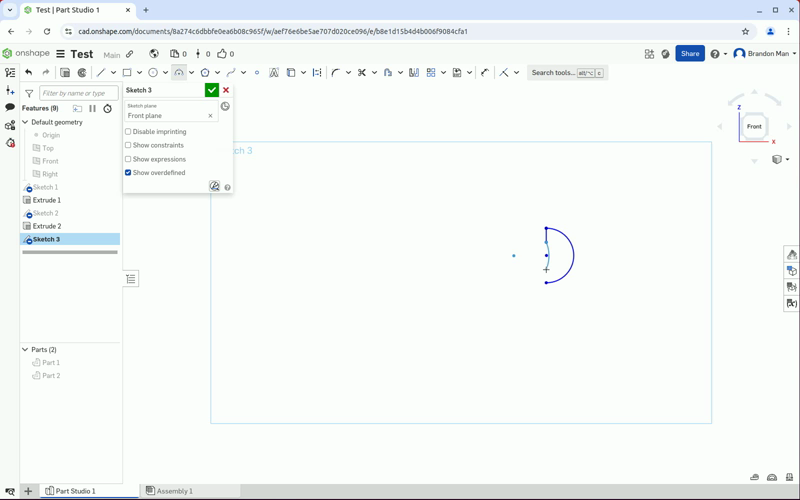
click(546, 269)
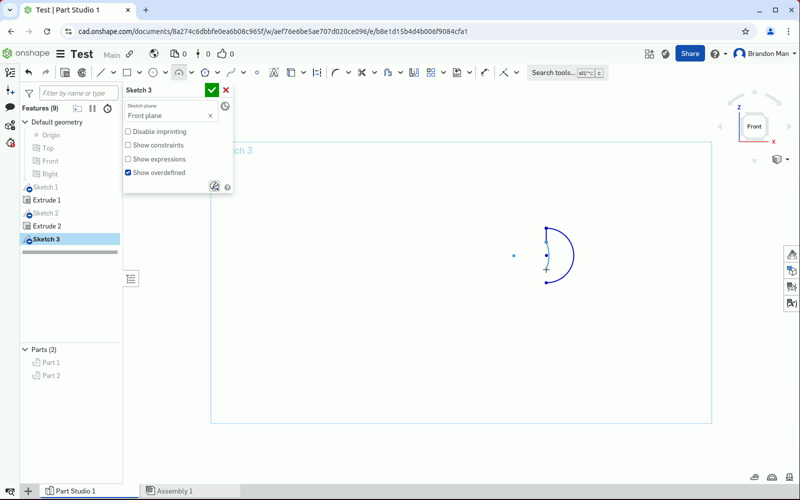
mouse_move(559, 255)
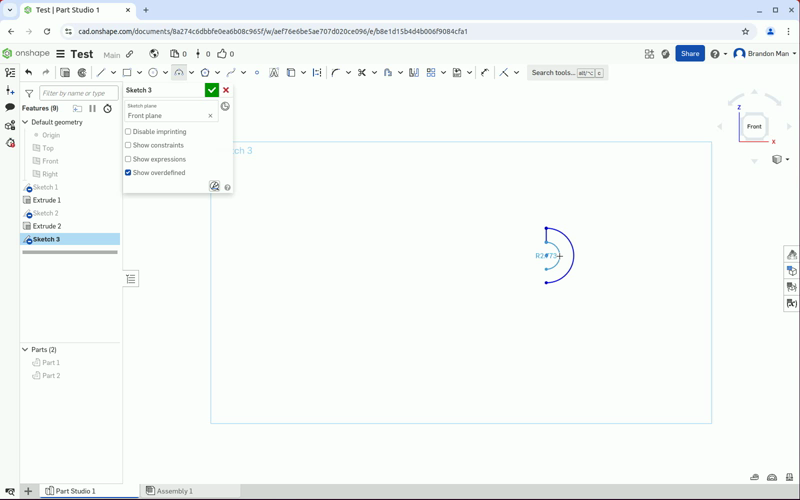
click(559, 255)
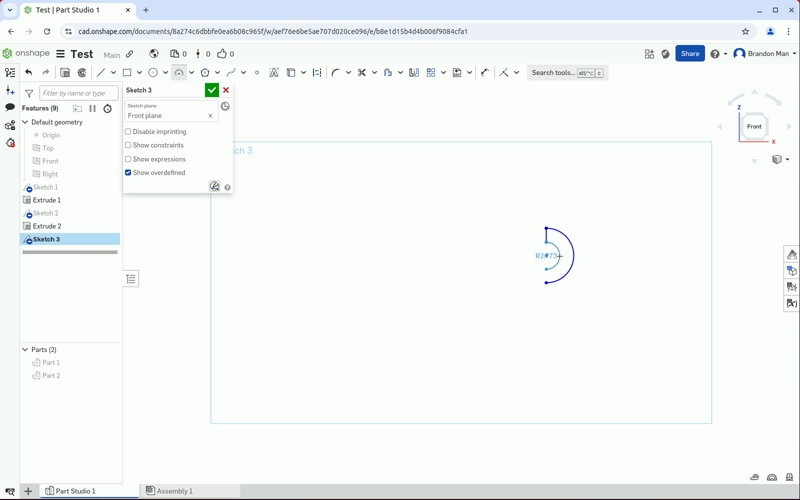
key_up(shift)
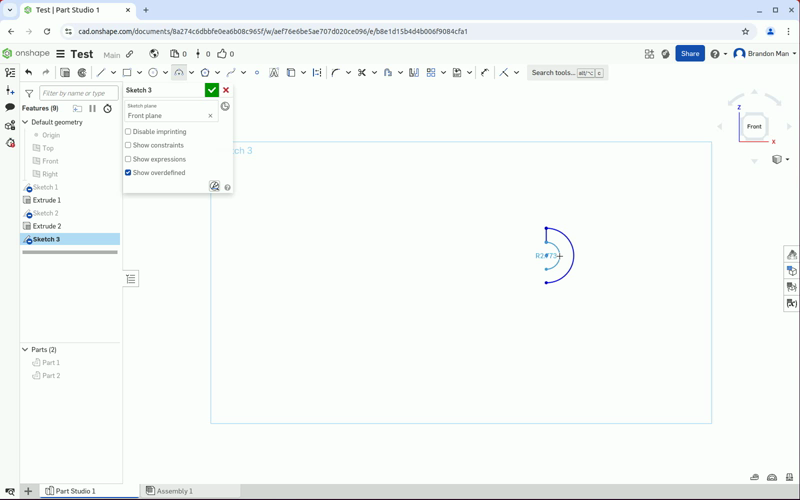
key(esc)
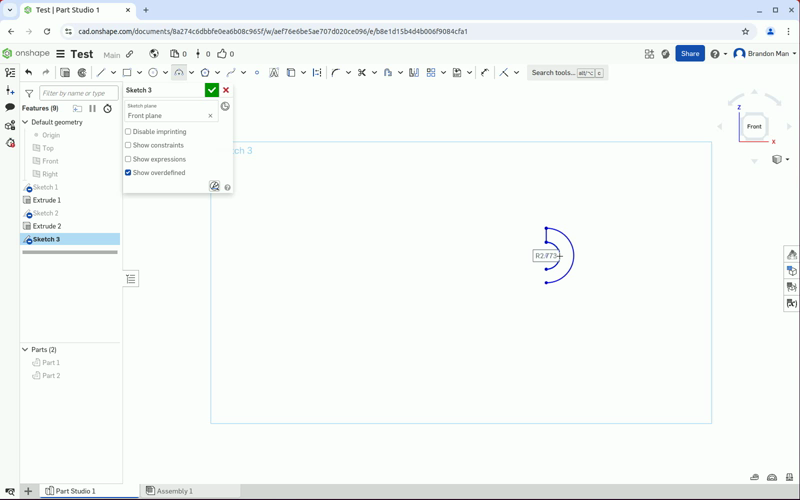
key(l)
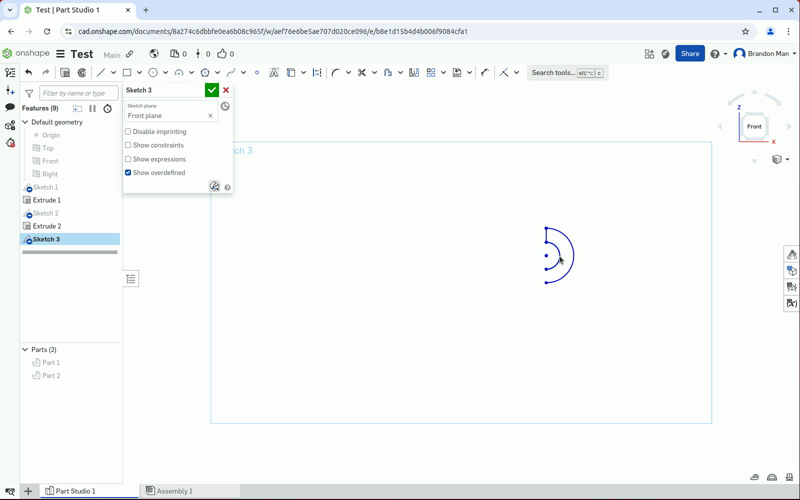
mouse_move(546, 269)
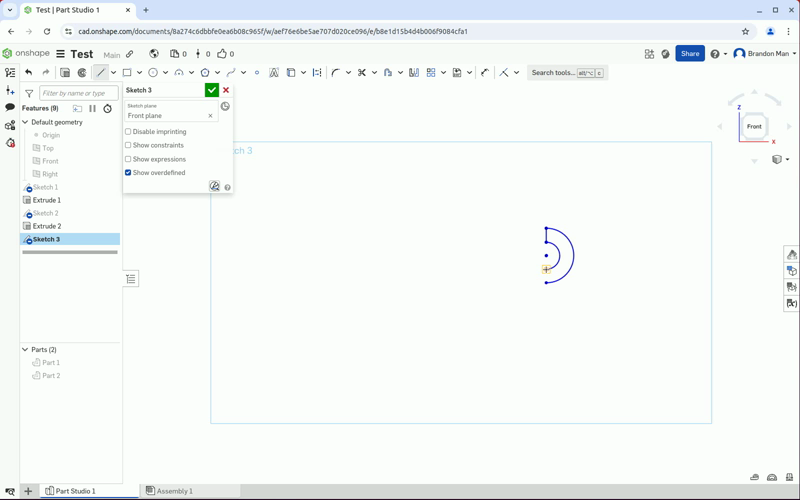
click(546, 269)
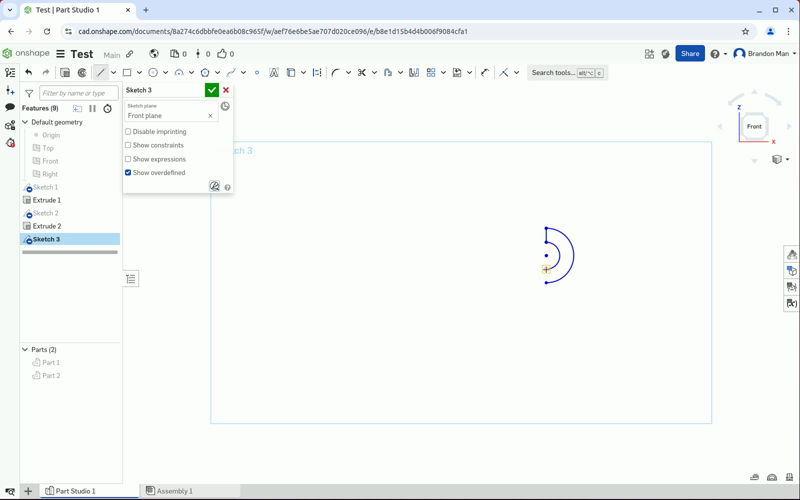
mouse_move(576, 269)
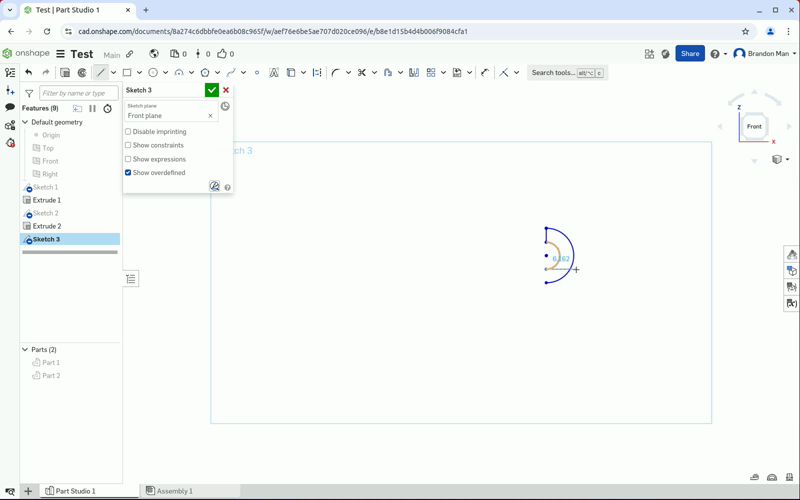
key_down(shift)
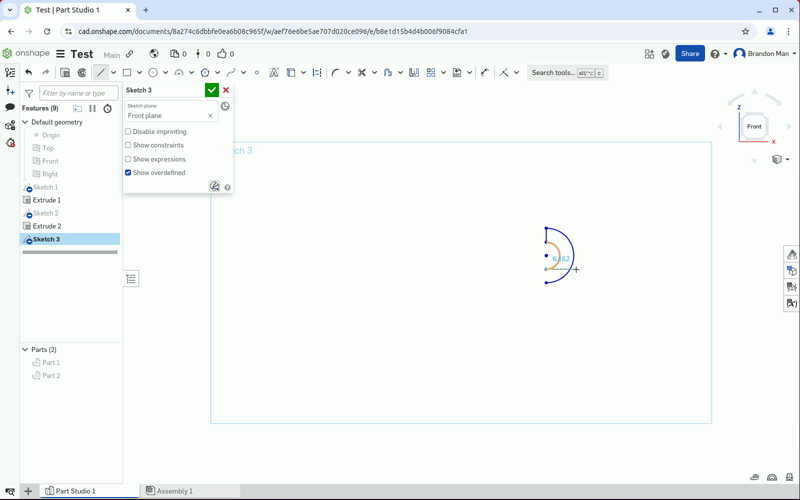
mouse_move(546, 282)
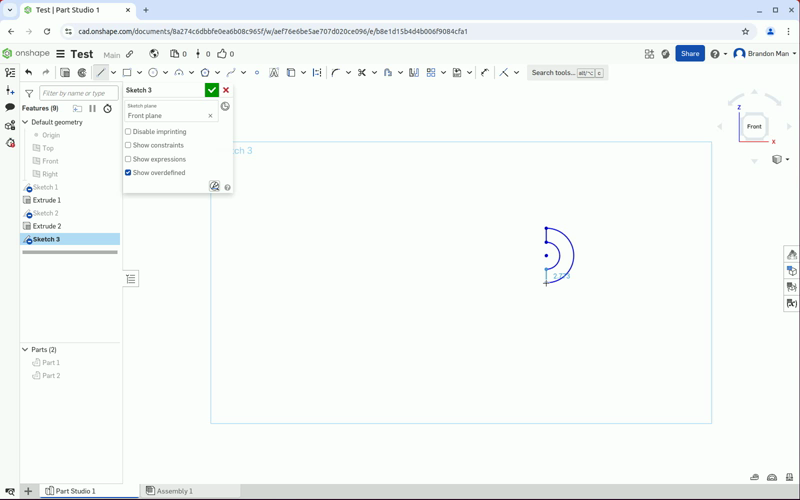
key_up(shift)
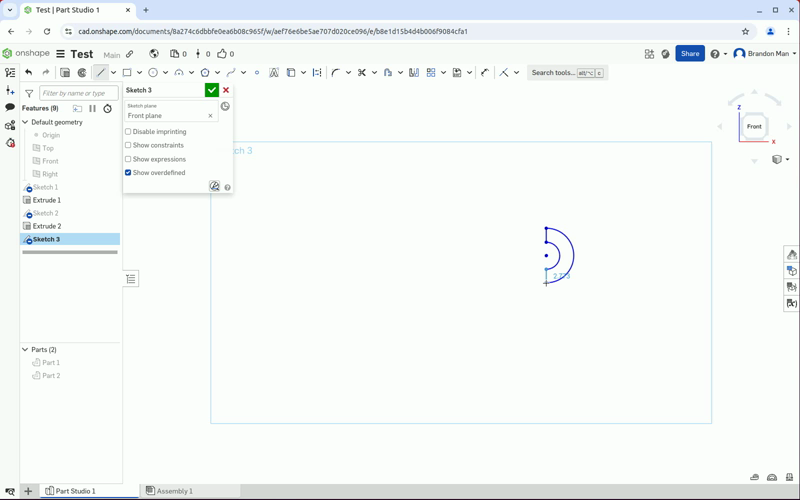
click(546, 282)
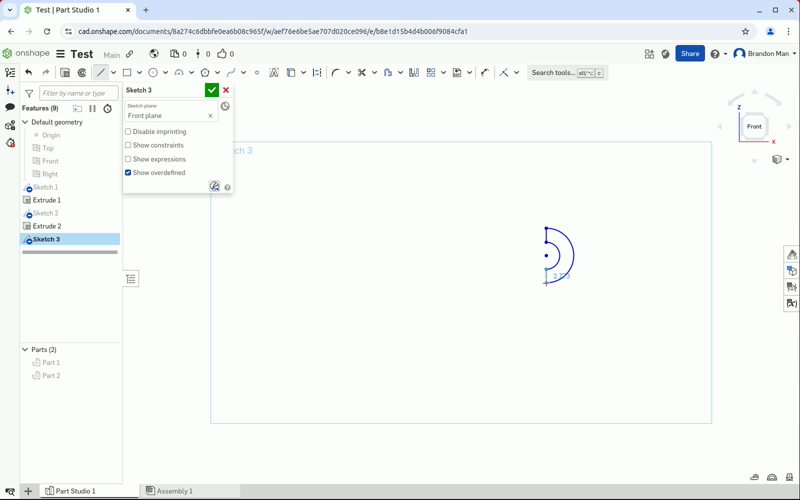
key(esc)
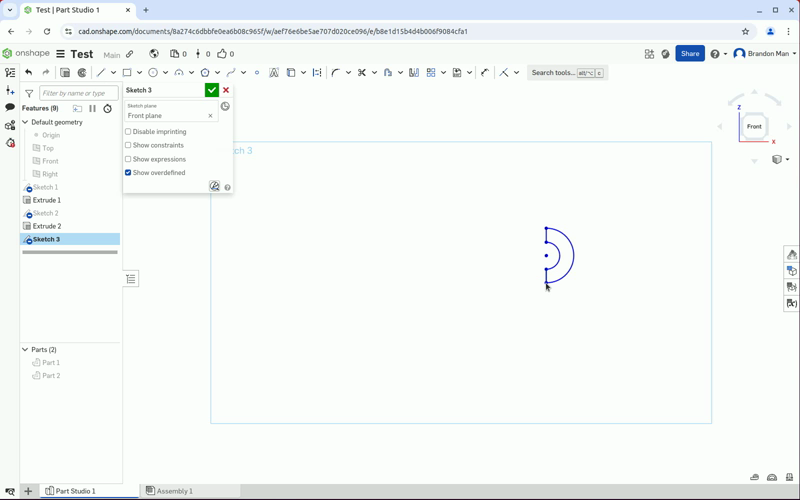
mouse_move(547, 251)
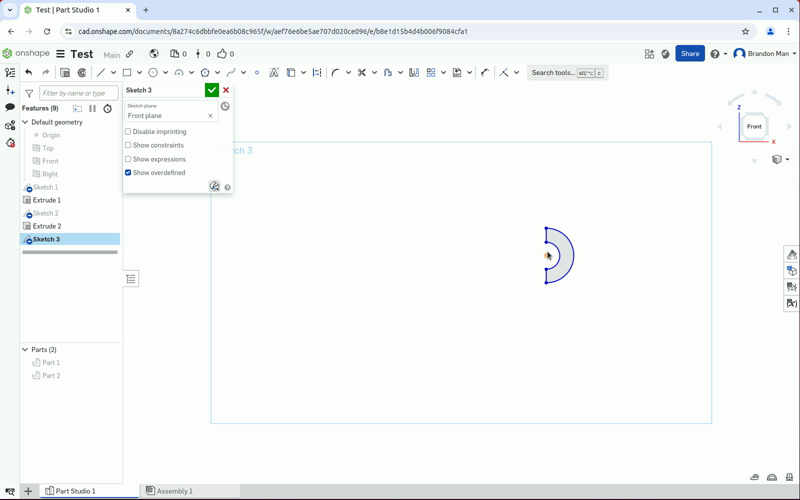
scroll(6)
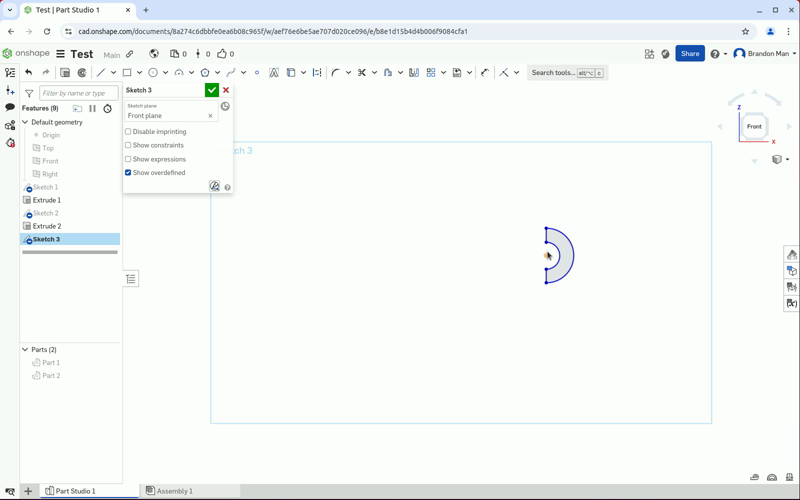
scroll(6)
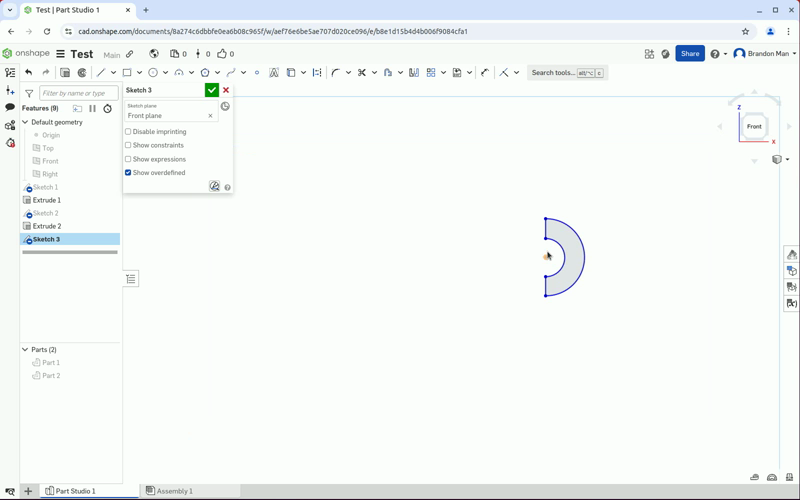
scroll(6)
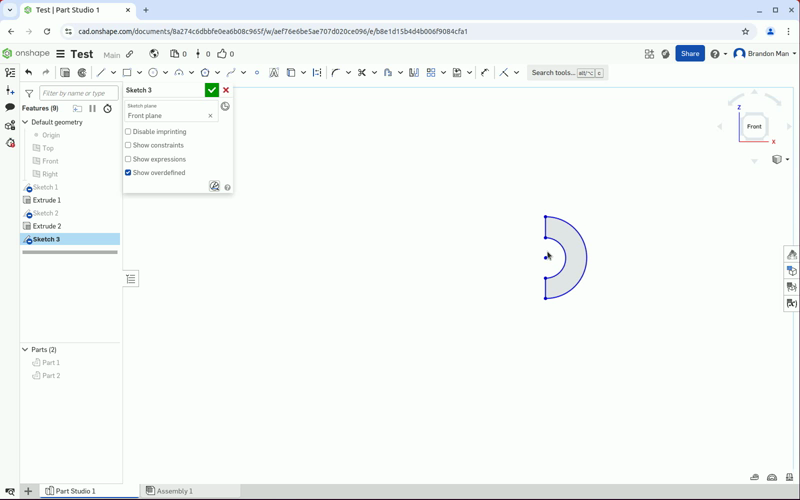
scroll(6)
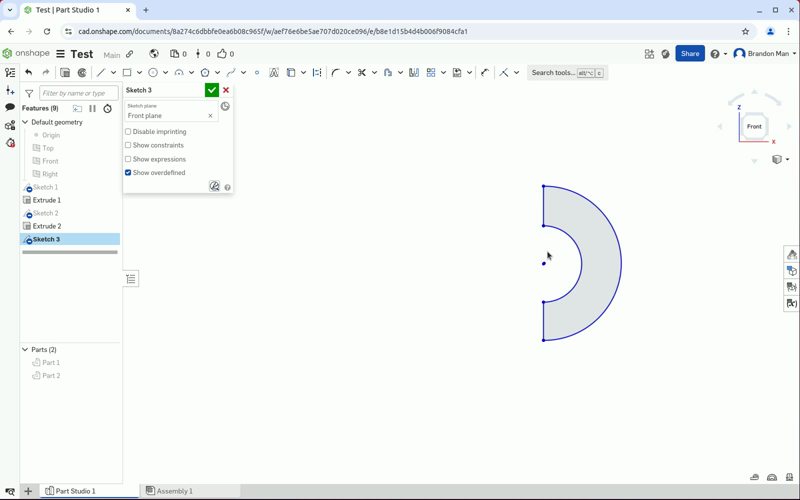
scroll(6)
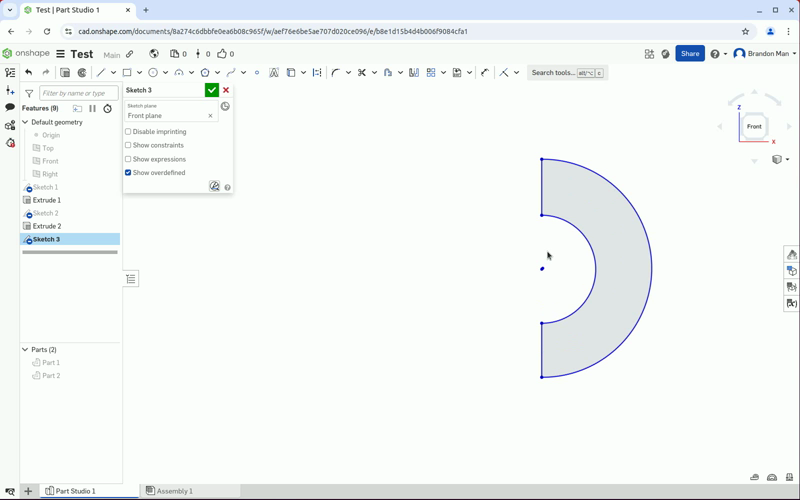
scroll(6)
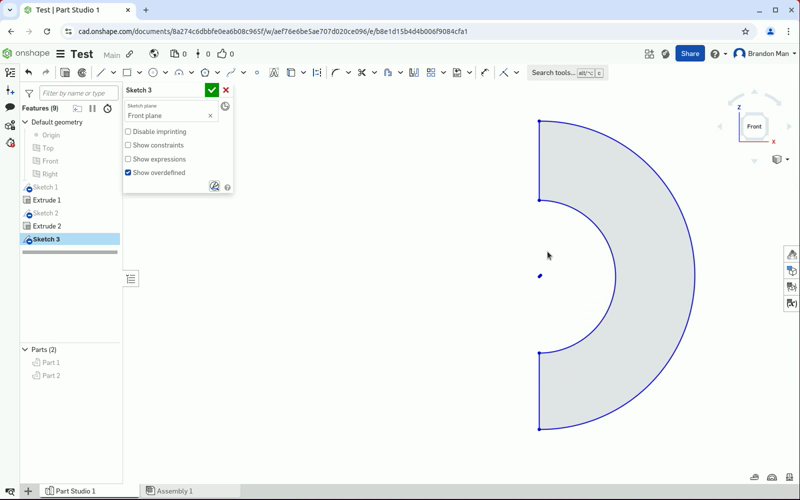
scroll(6)
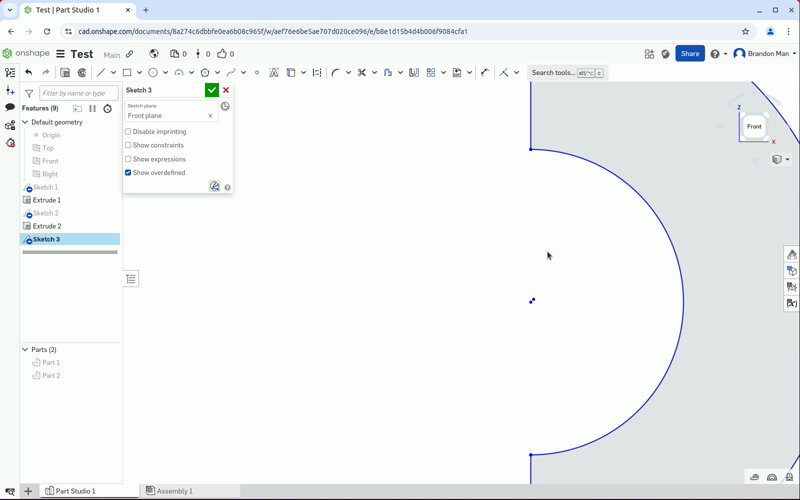
click(547, 251)
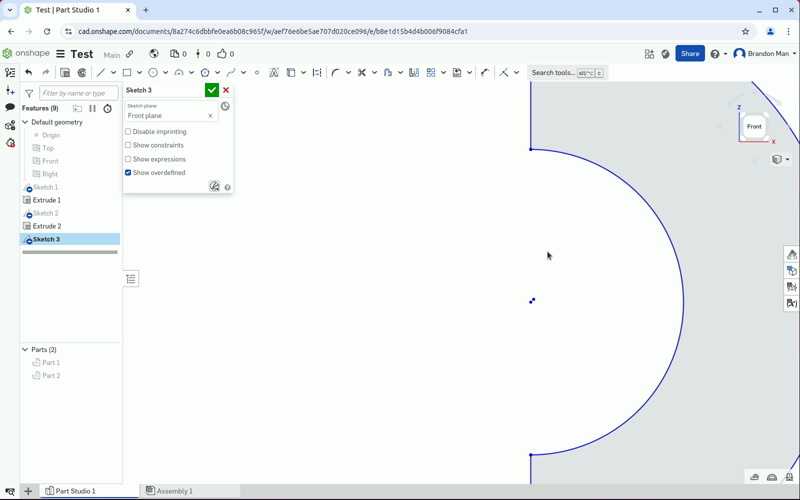
scroll(-6)
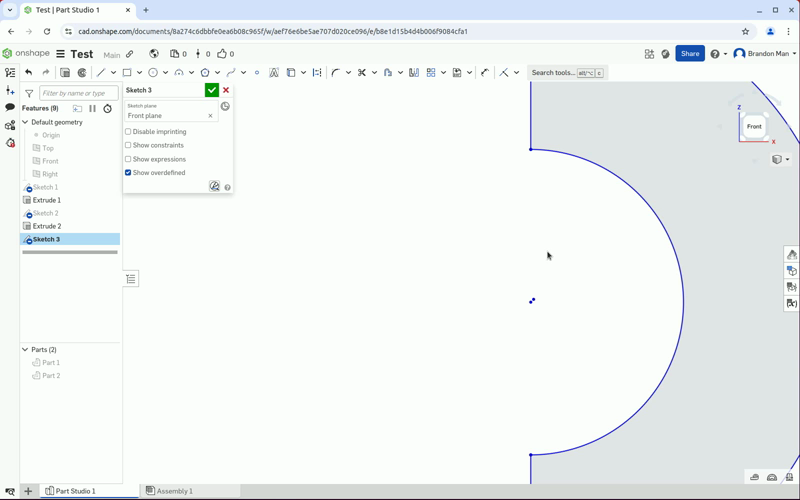
scroll(-6)
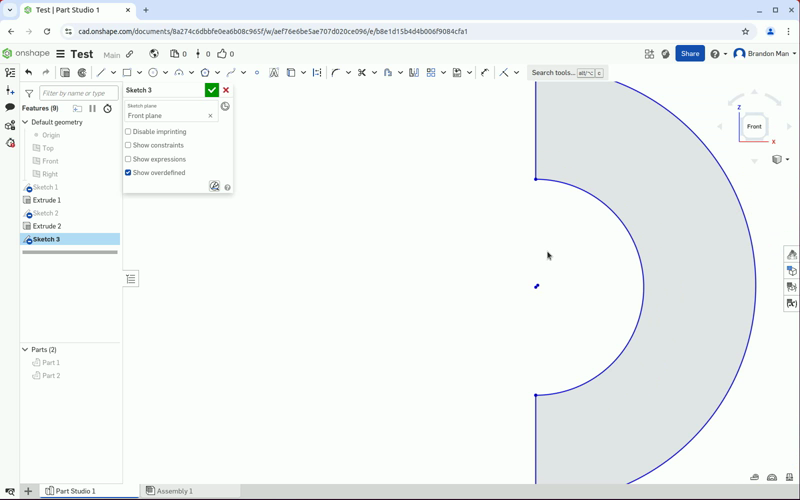
scroll(-6)
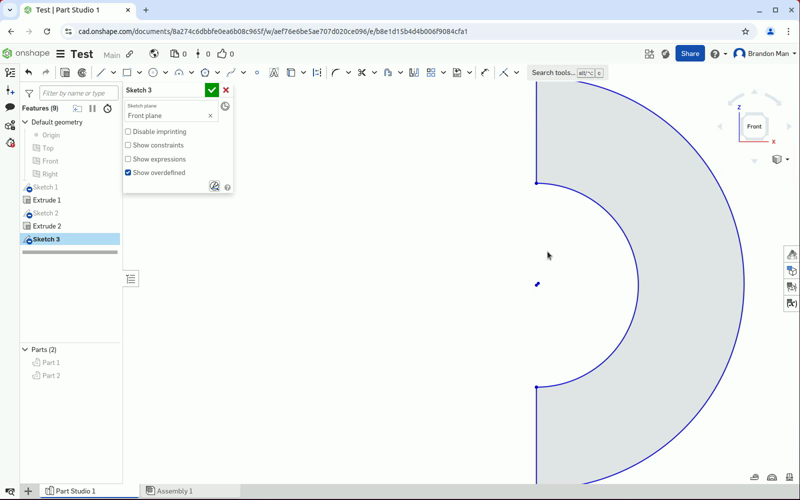
scroll(-6)
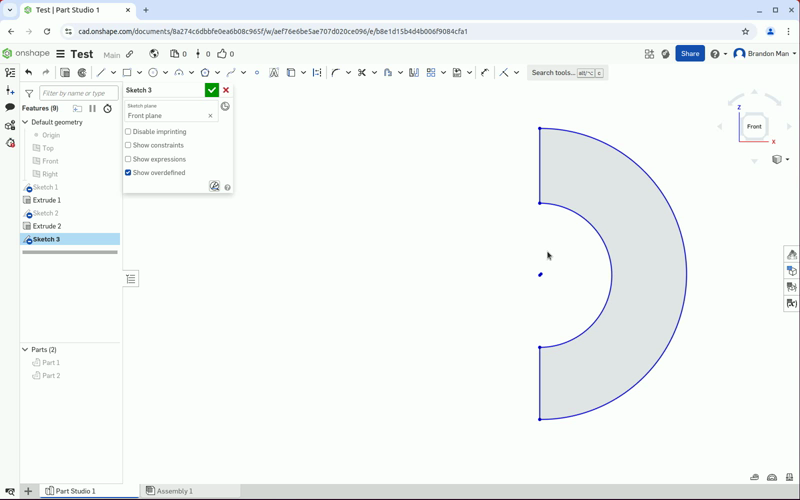
scroll(-6)
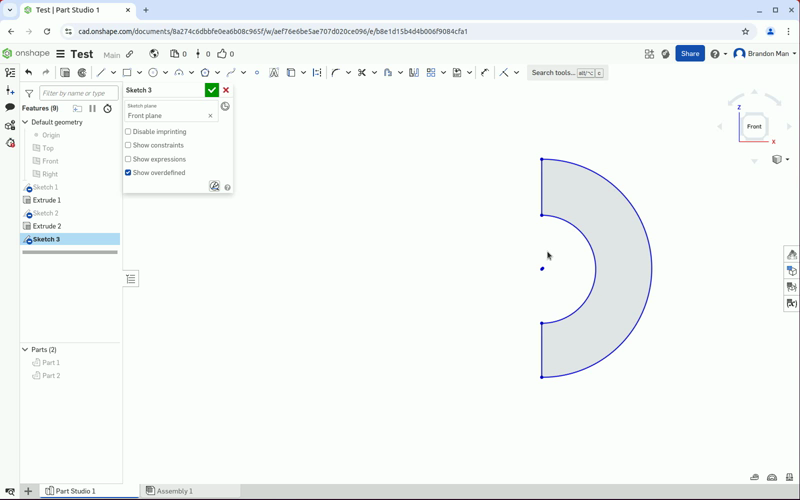
scroll(-6)
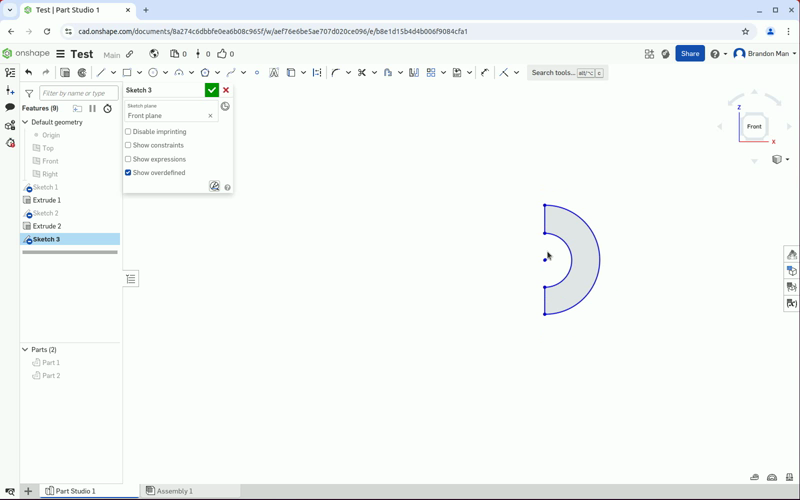
scroll(-6)
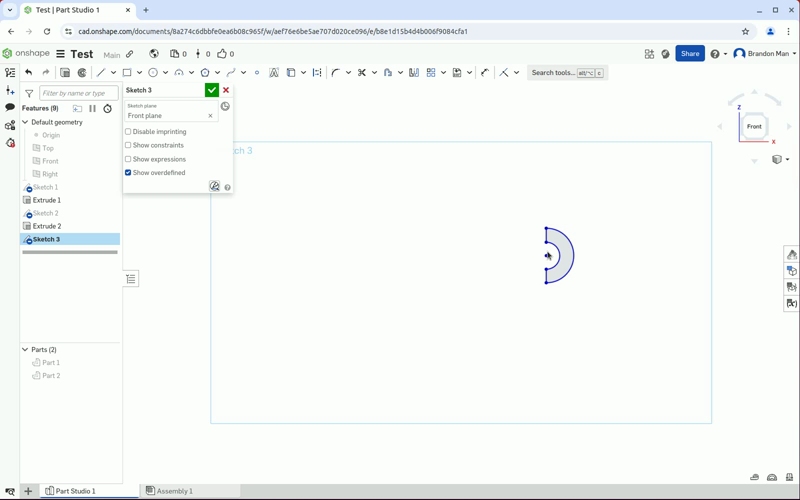
mouse_move(73, 352)
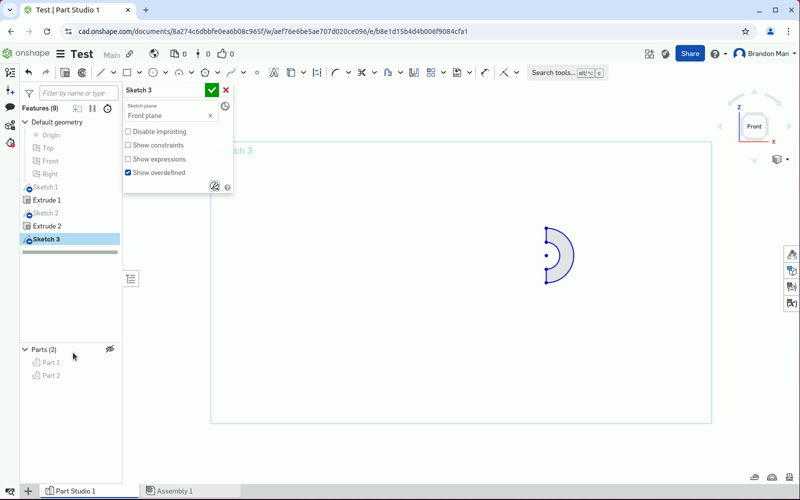
key(shift+y)
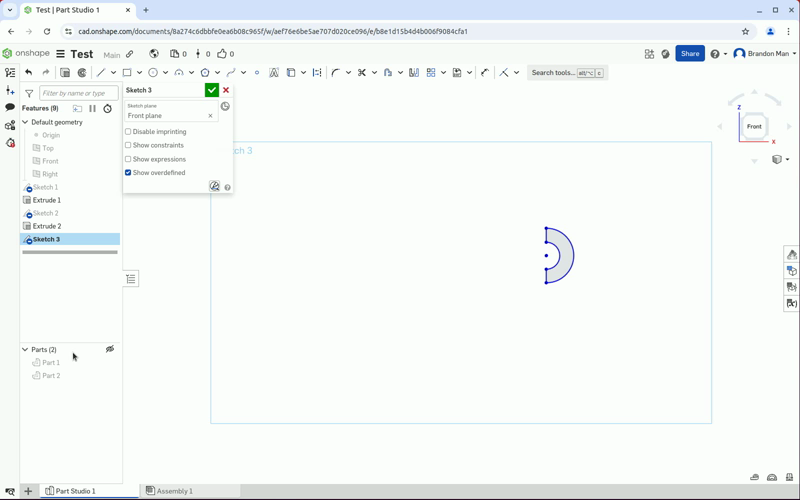
key(shift+e)
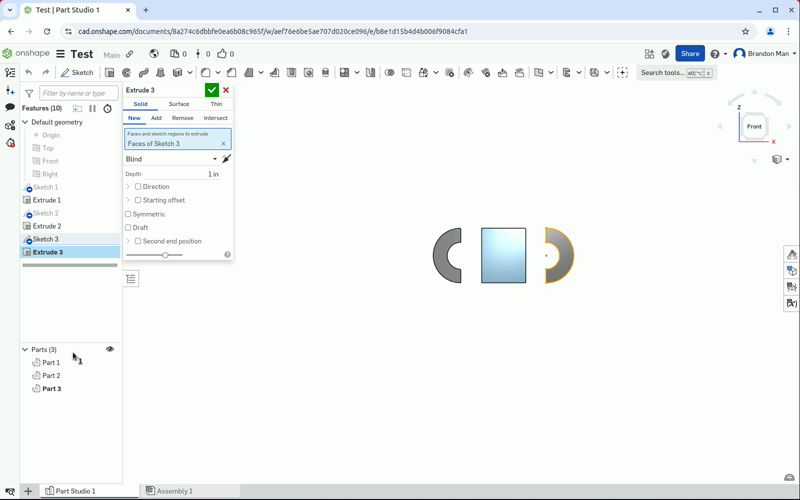
mouse_move(143, 106)
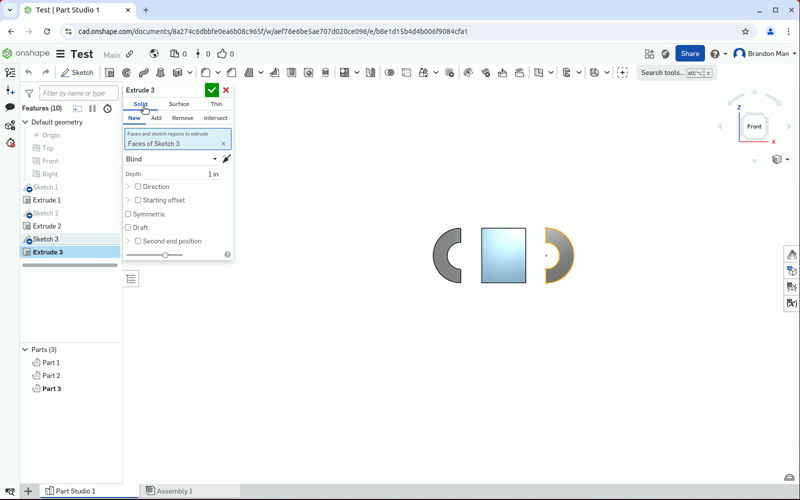
click(143, 106)
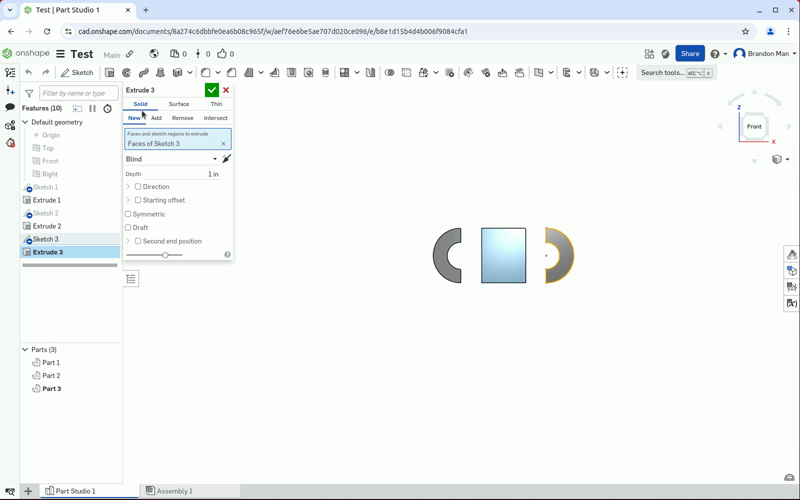
mouse_move(137, 120)
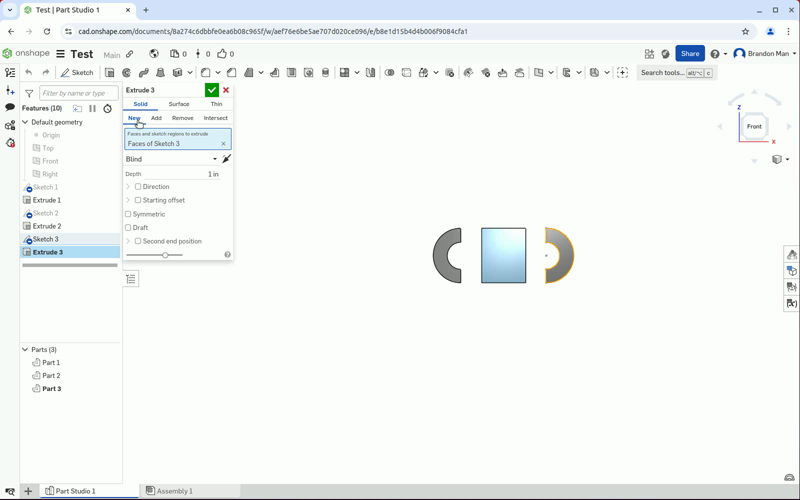
click(137, 120)
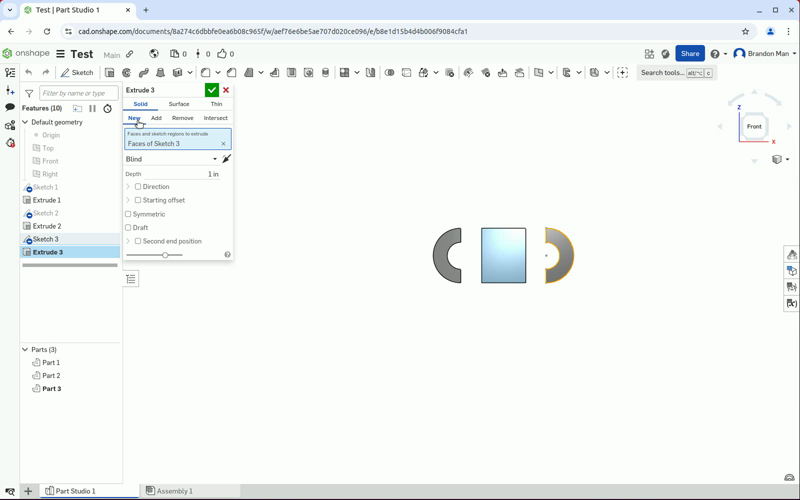
key(tab, 4)
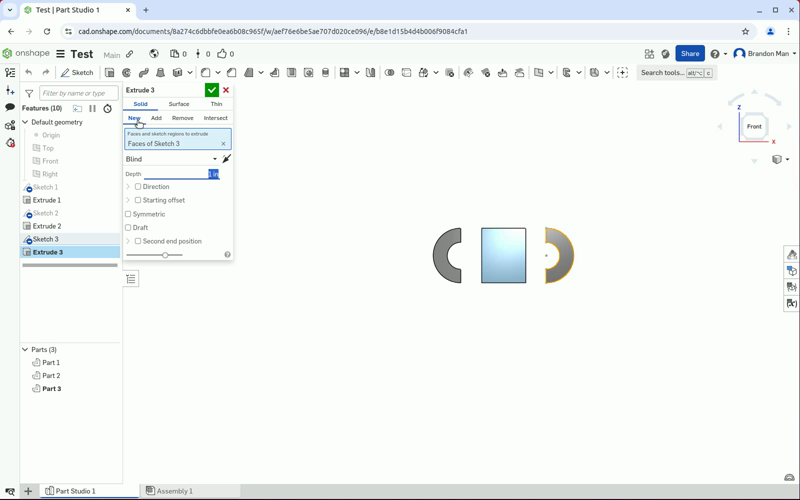
text(4.333)
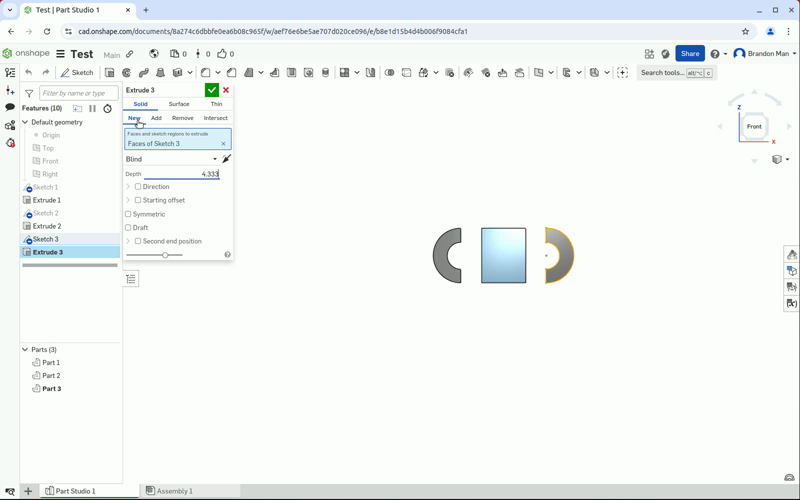
key(enter)
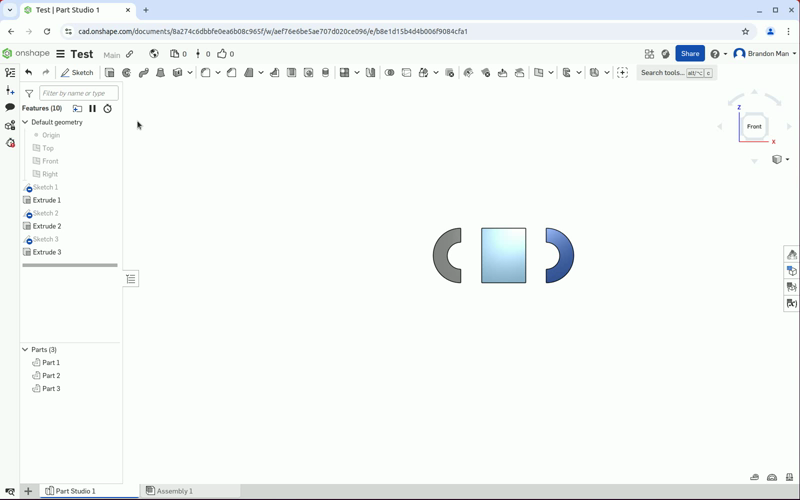
key(shift+h)
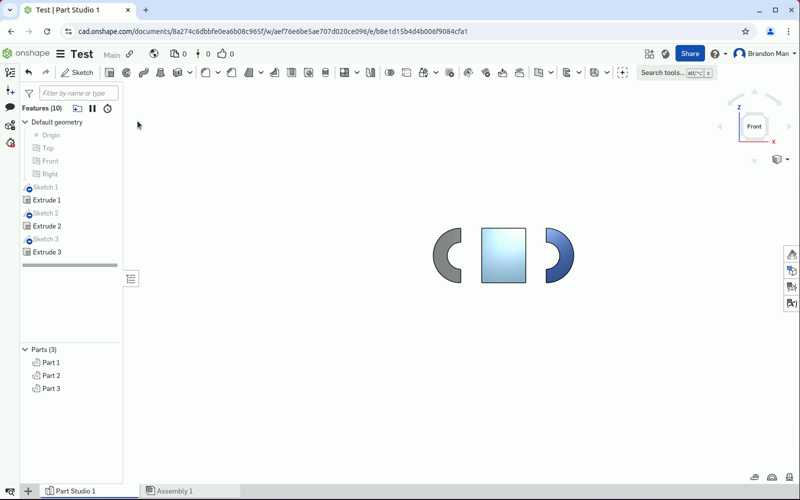
key(shift+h)
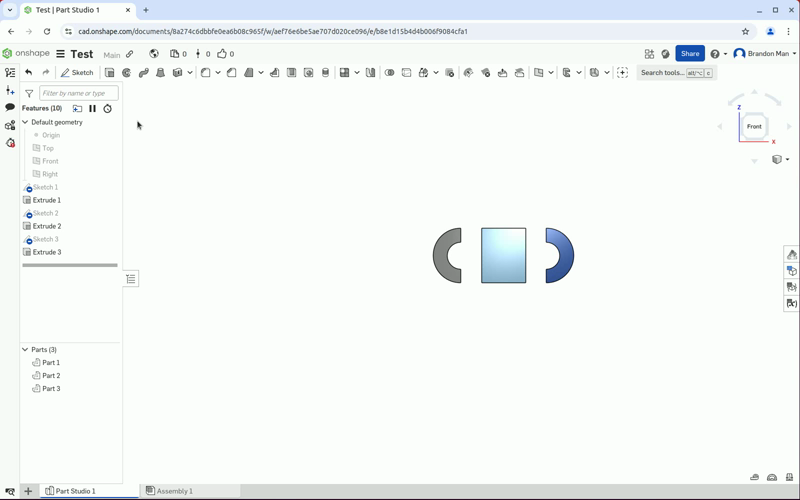
mouse_move(73, 189)
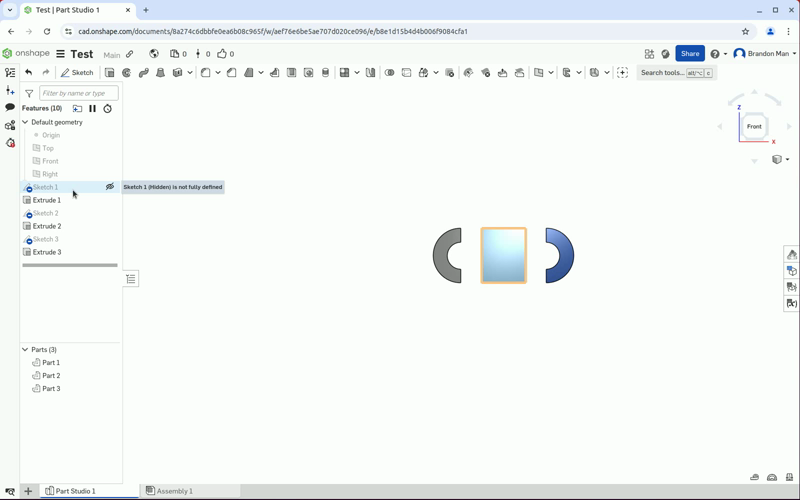
click(73, 189)
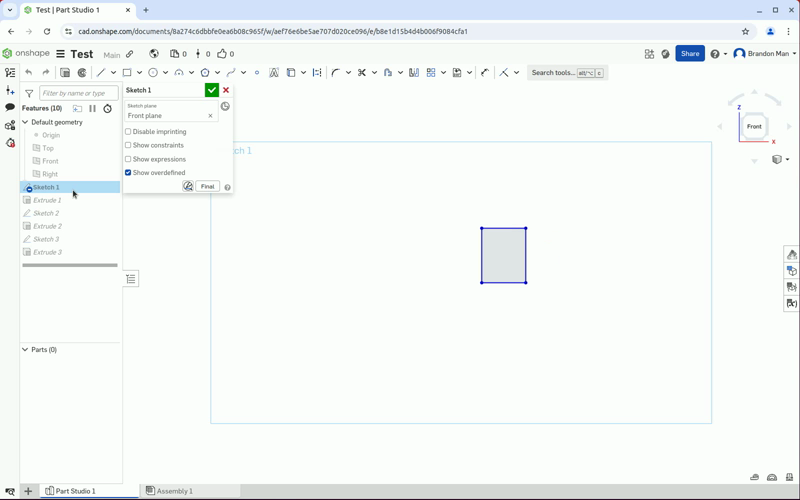
mouse_move(229, 92)
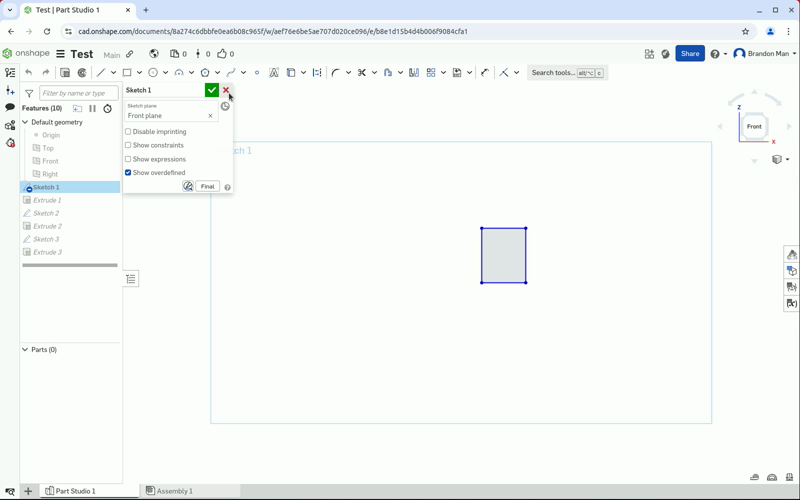
click(229, 92)
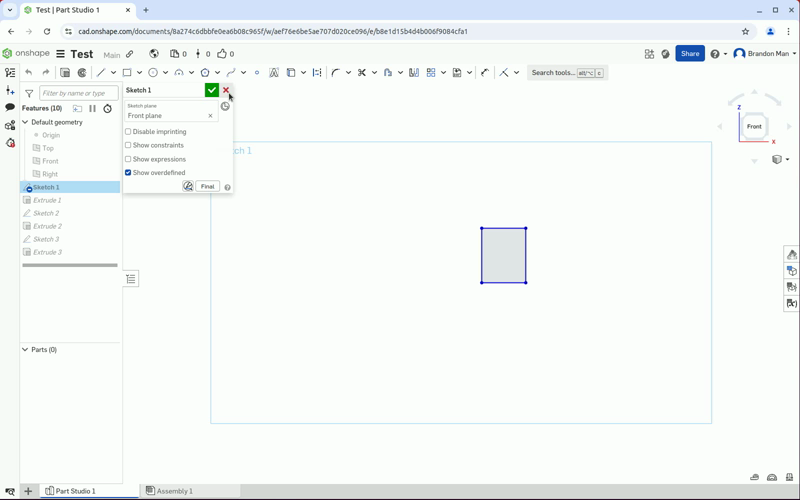
key(shift+s)
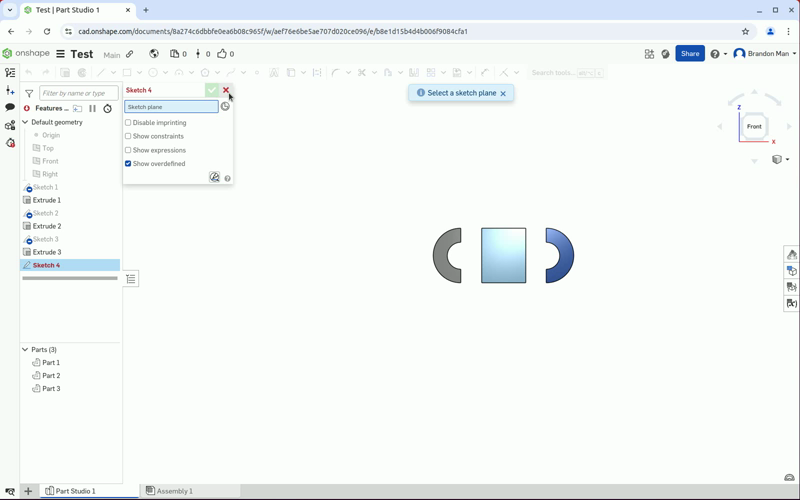
mouse_move(73, 163)
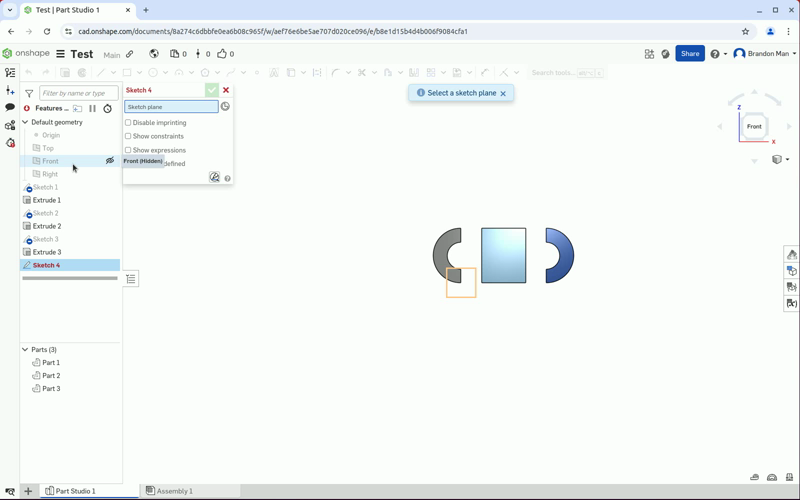
click(73, 163)
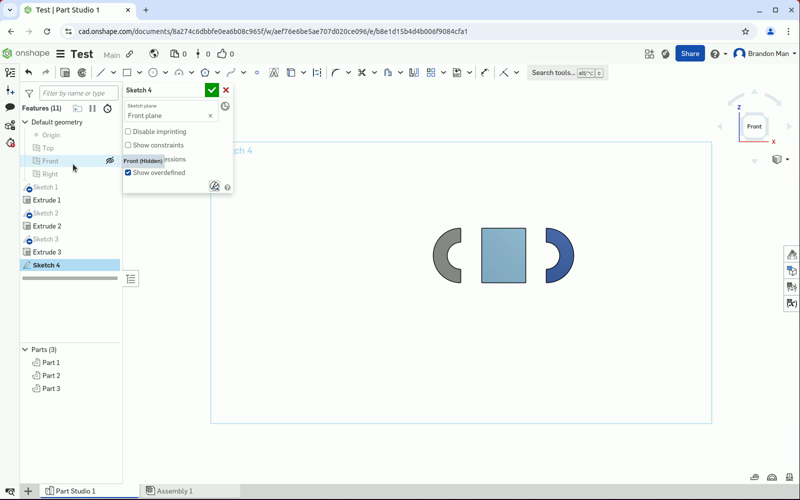
mouse_move(73, 352)
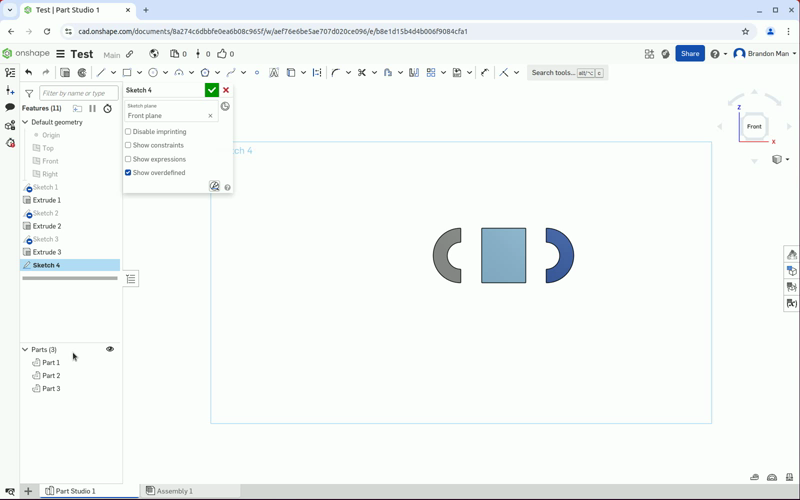
key(y)
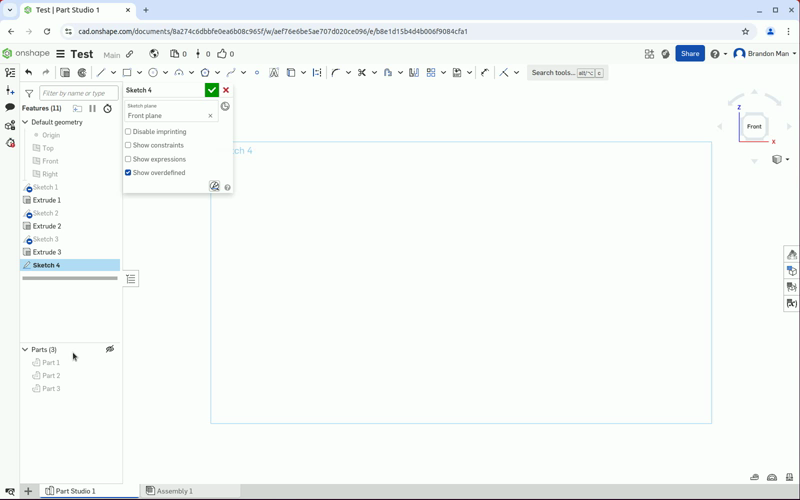
key(l)
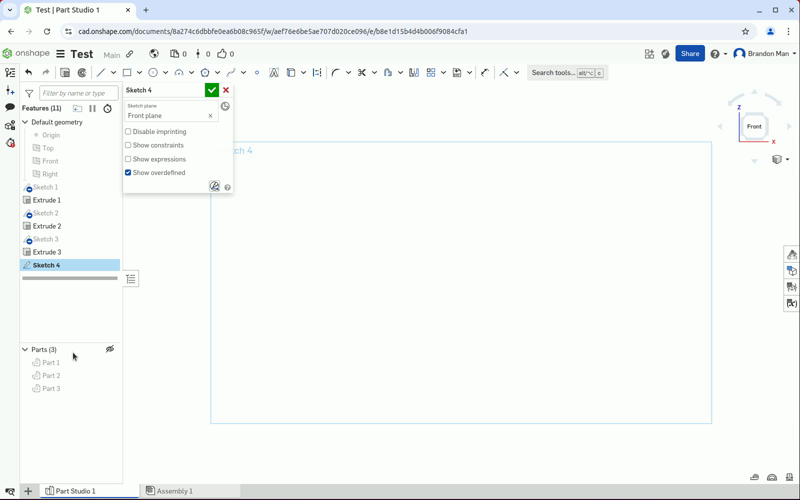
key_down(shift)
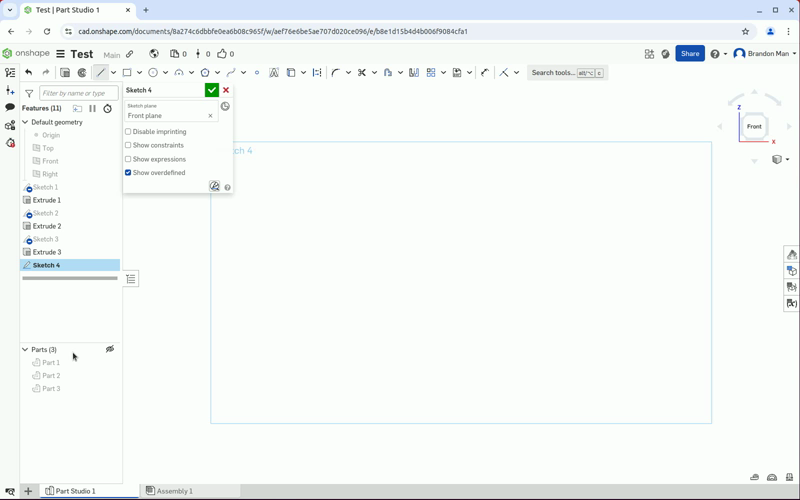
mouse_move(460, 282)
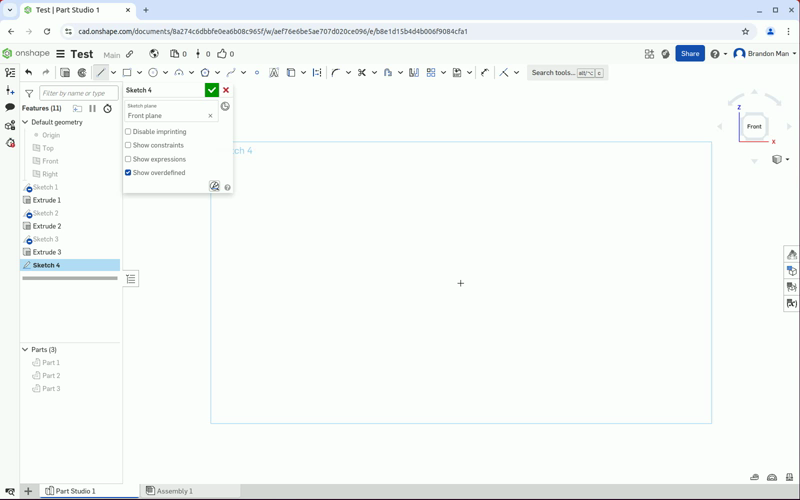
click(460, 282)
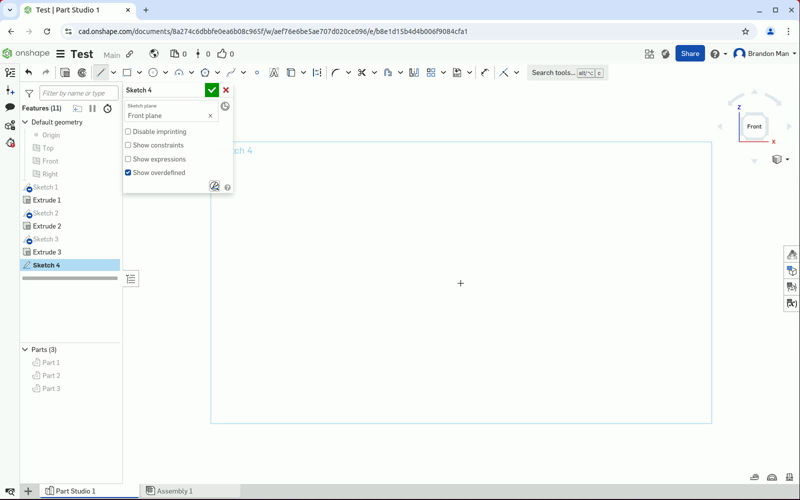
key_up(shift)
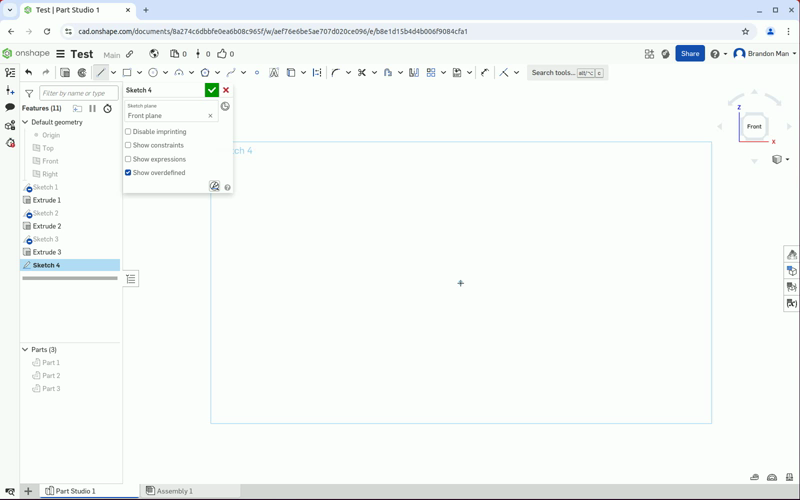
key_down(shift)
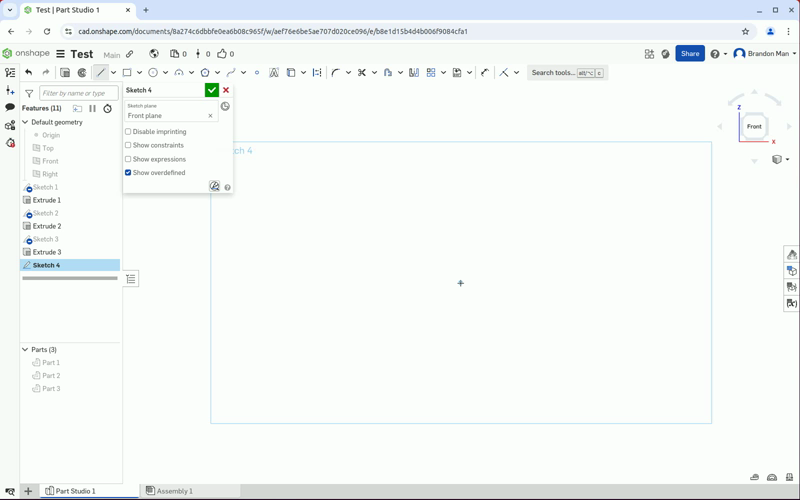
mouse_move(490, 282)
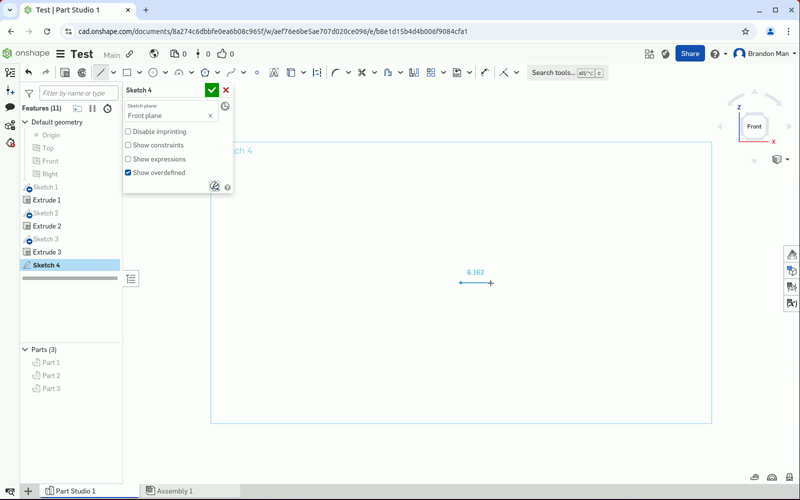
mouse_move(482, 282)
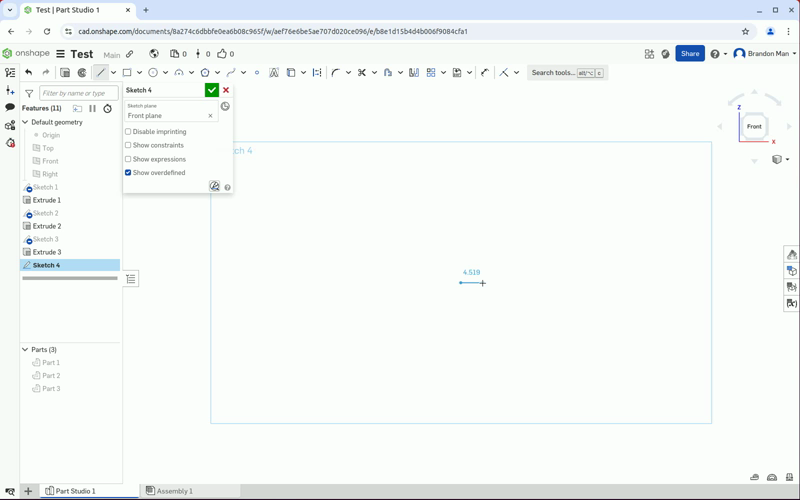
click(482, 282)
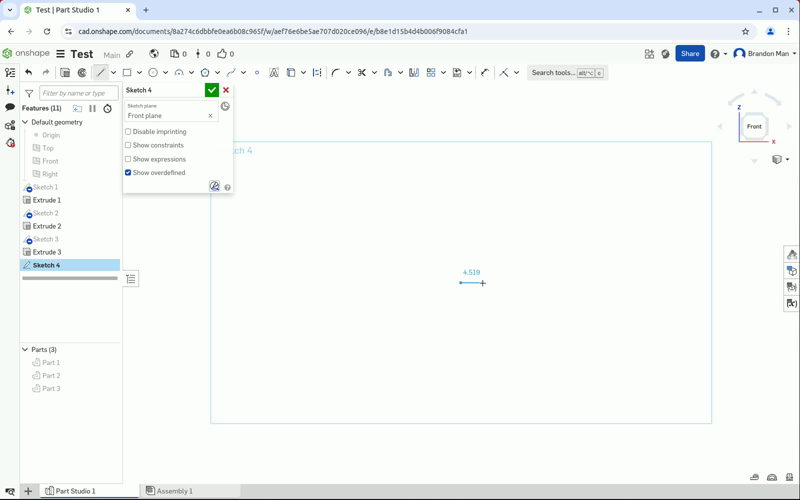
key_up(shift)
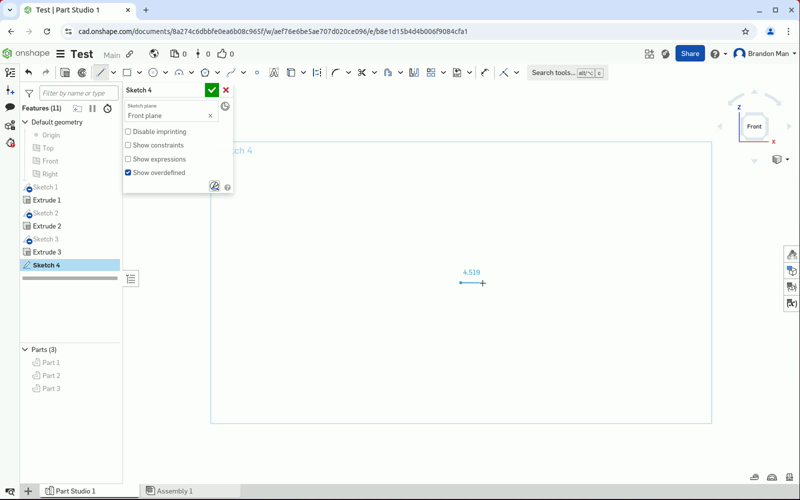
key_down(shift)
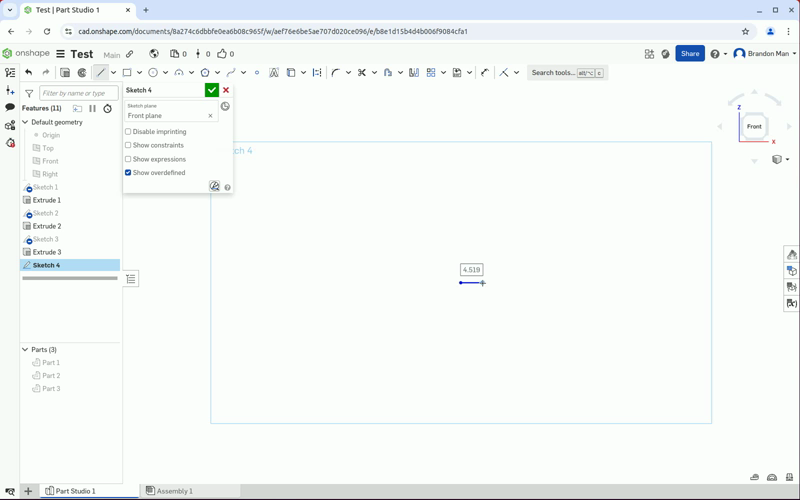
mouse_move(512, 282)
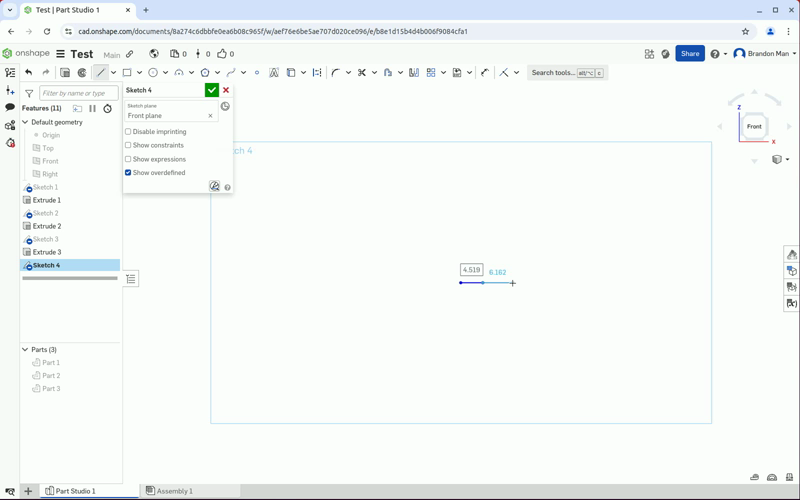
mouse_move(482, 228)
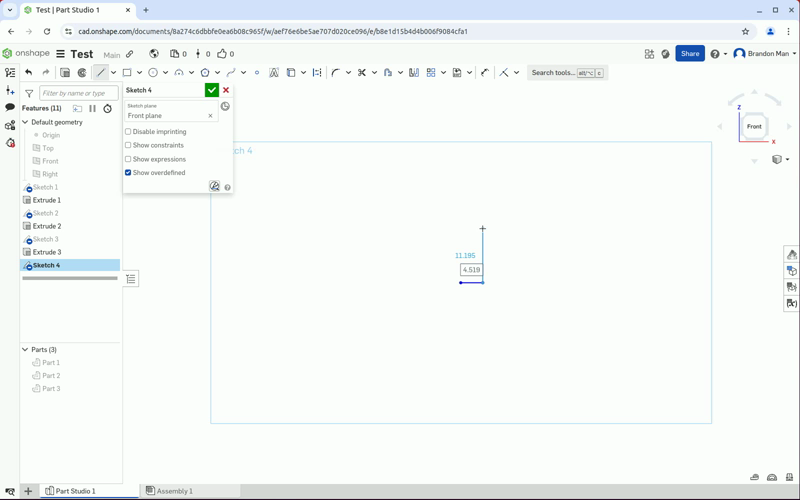
click(482, 228)
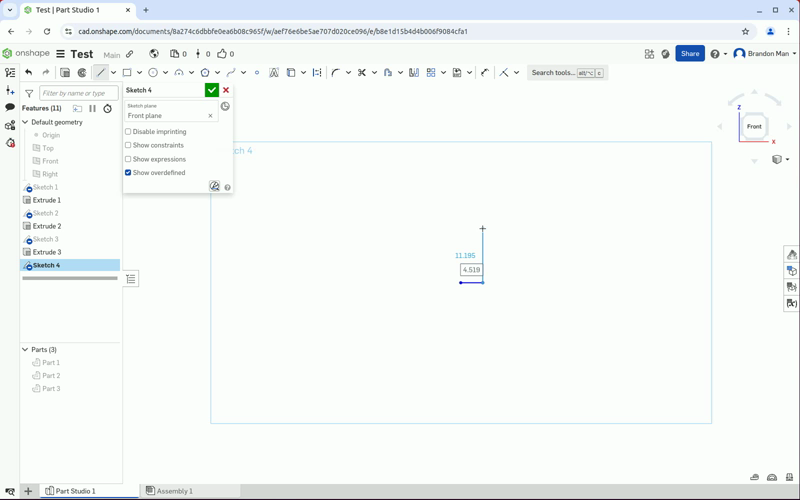
key_up(shift)
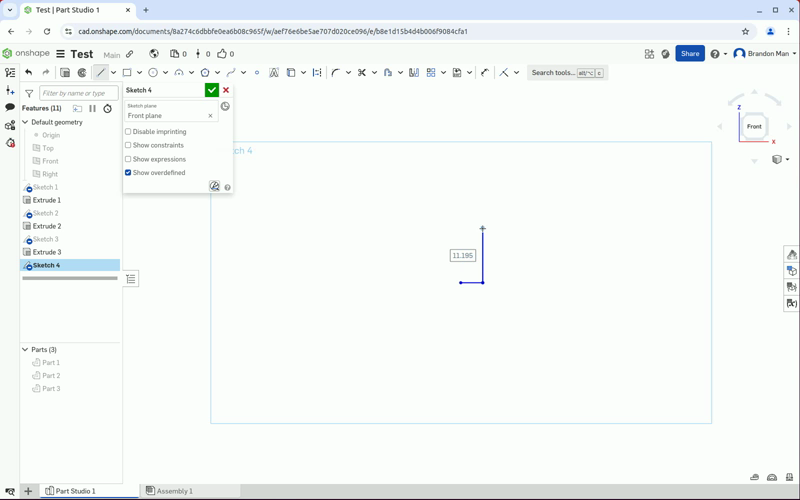
key_down(shift)
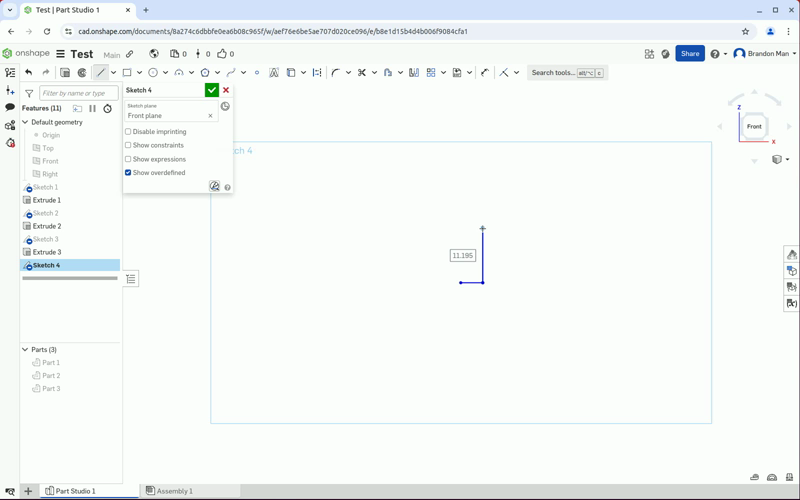
mouse_move(512, 228)
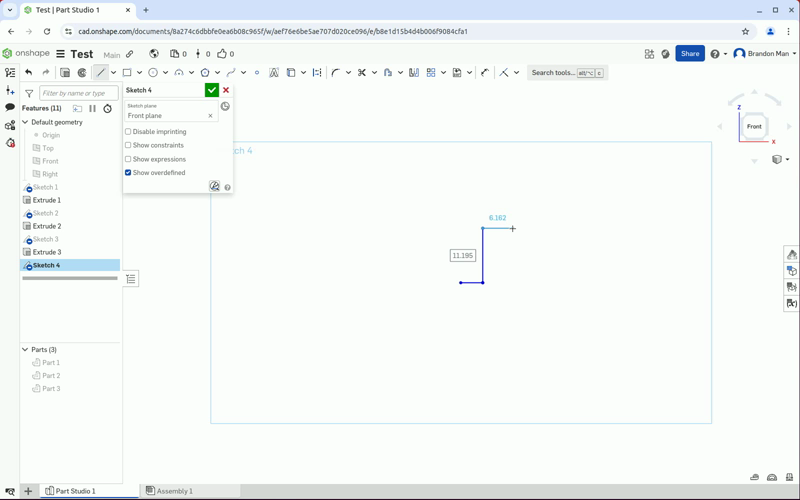
mouse_move(460, 228)
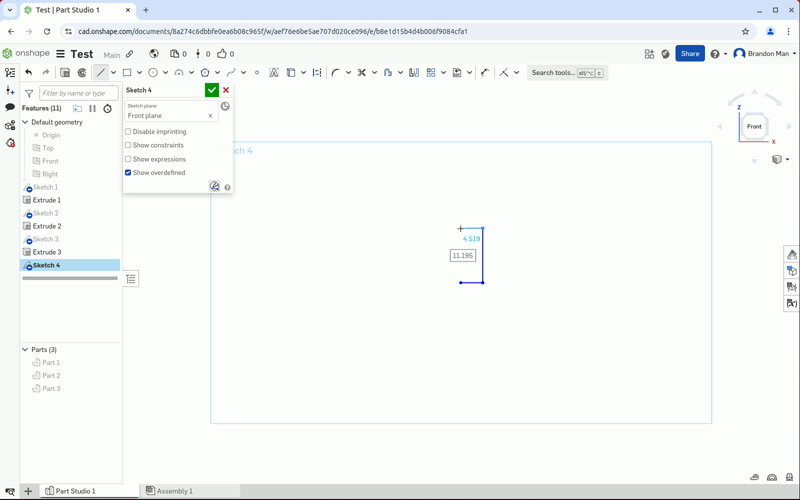
click(460, 228)
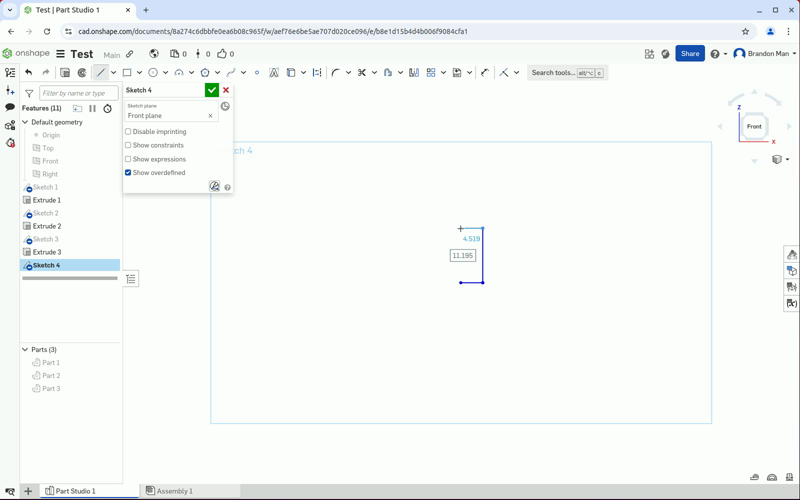
key_up(shift)
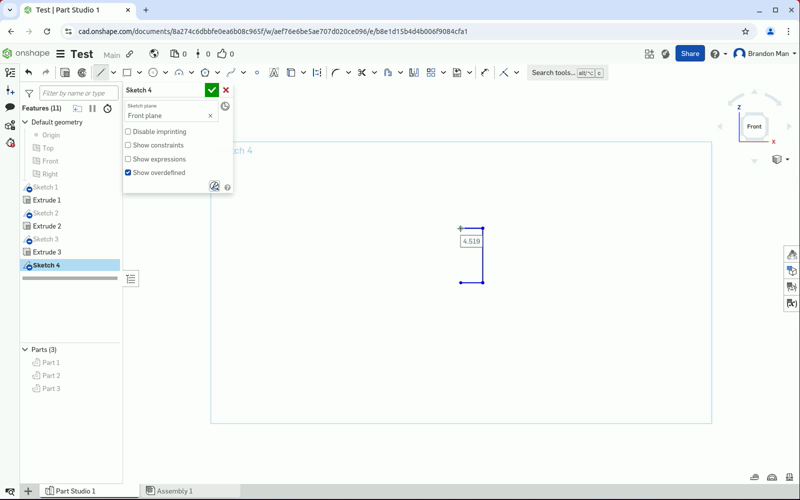
key_down(shift)
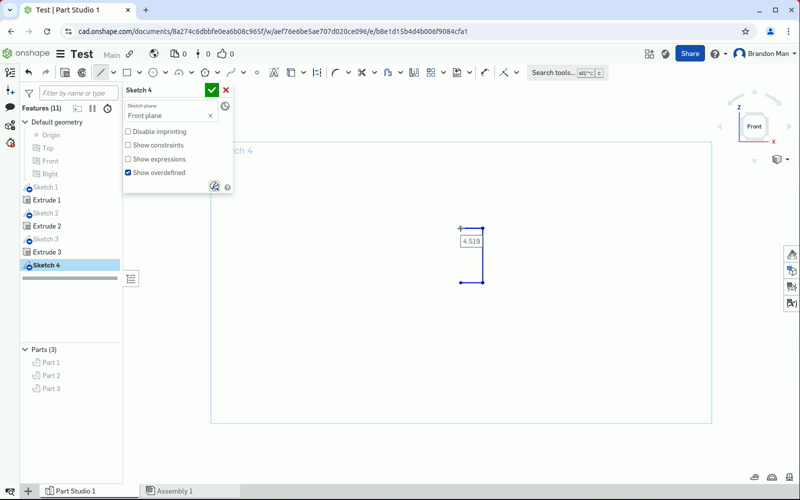
mouse_move(490, 228)
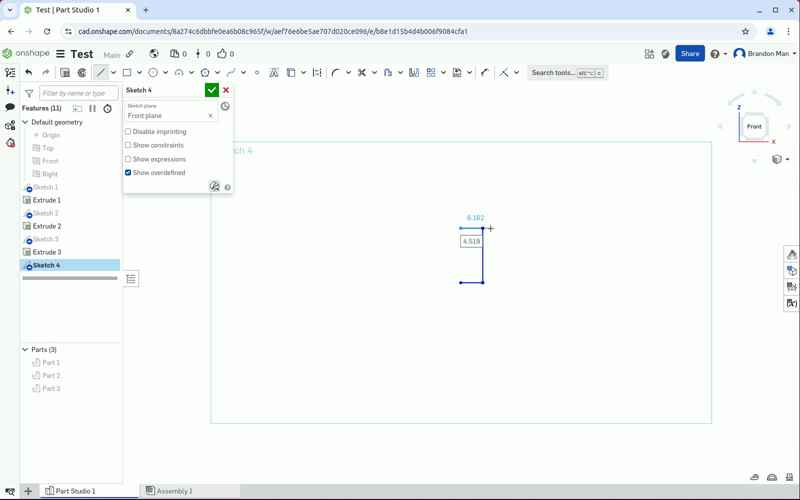
mouse_move(460, 242)
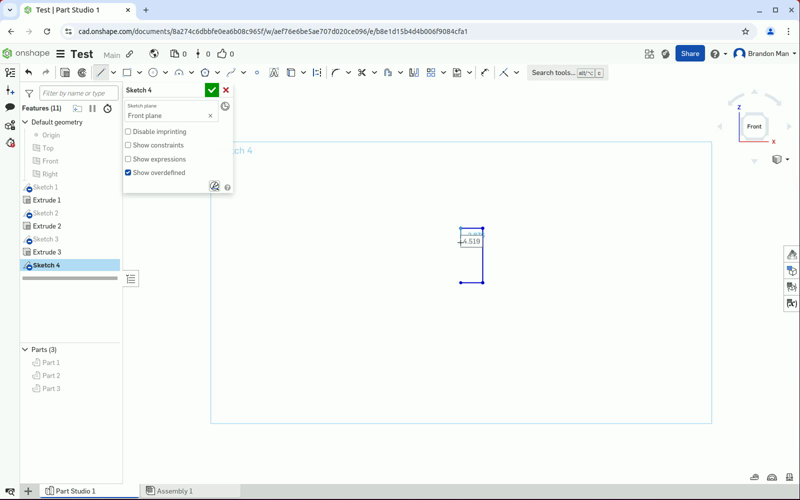
click(460, 242)
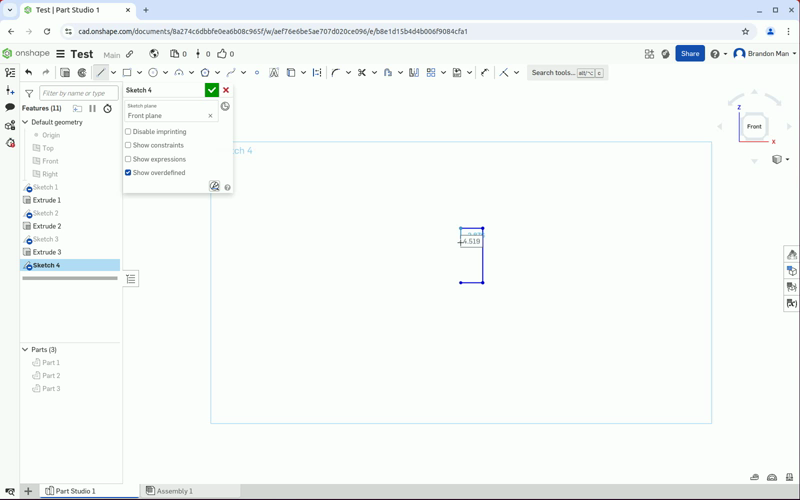
key_up(shift)
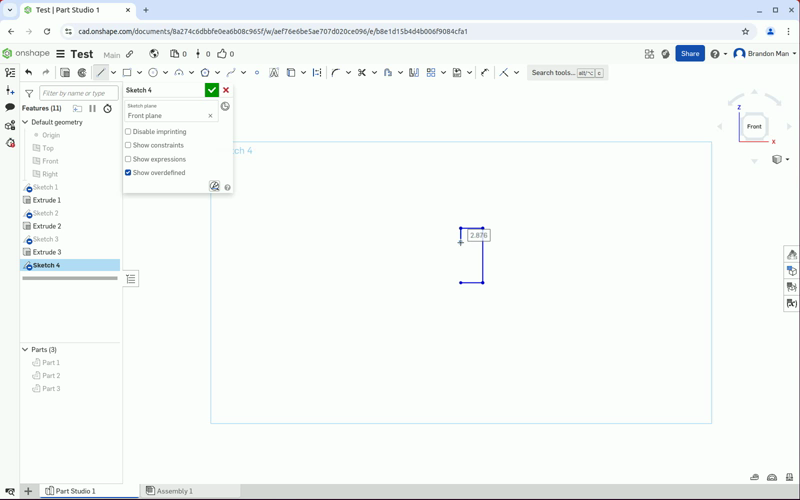
key(esc)
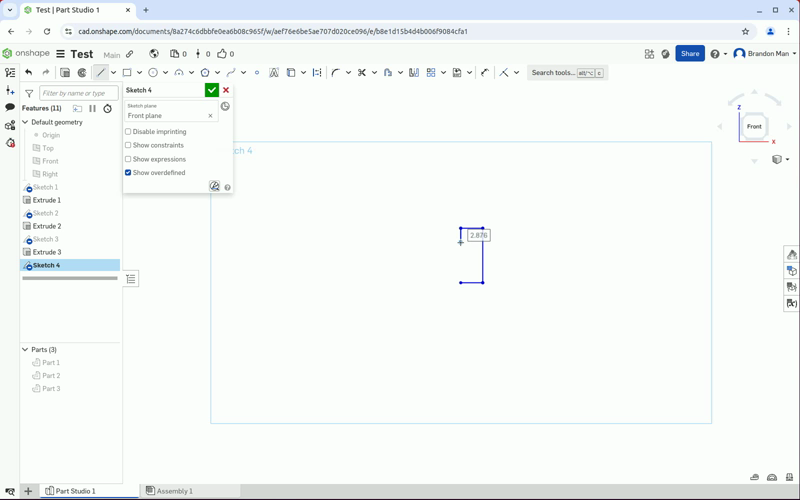
key(a)
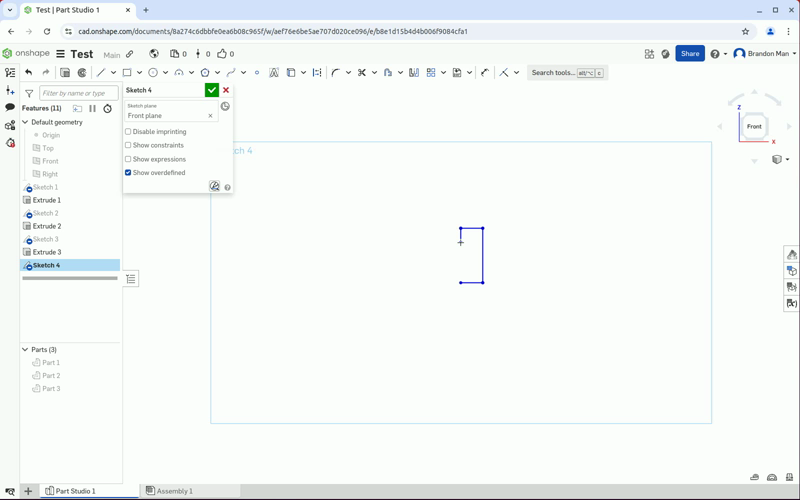
mouse_move(460, 242)
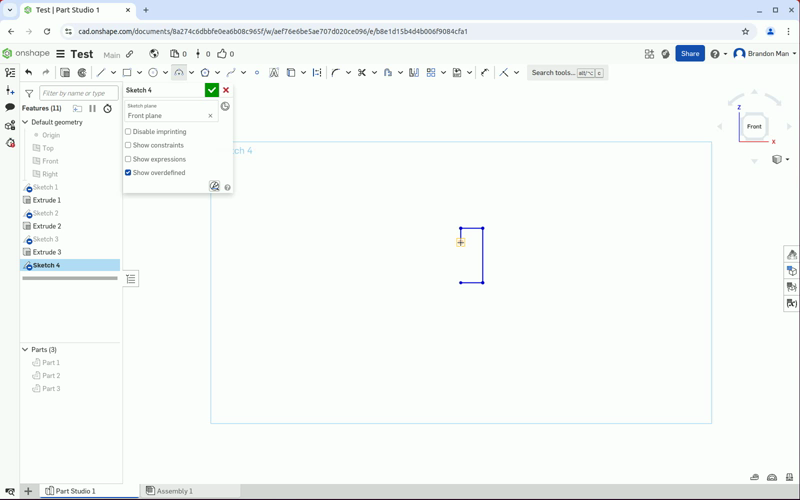
click(460, 242)
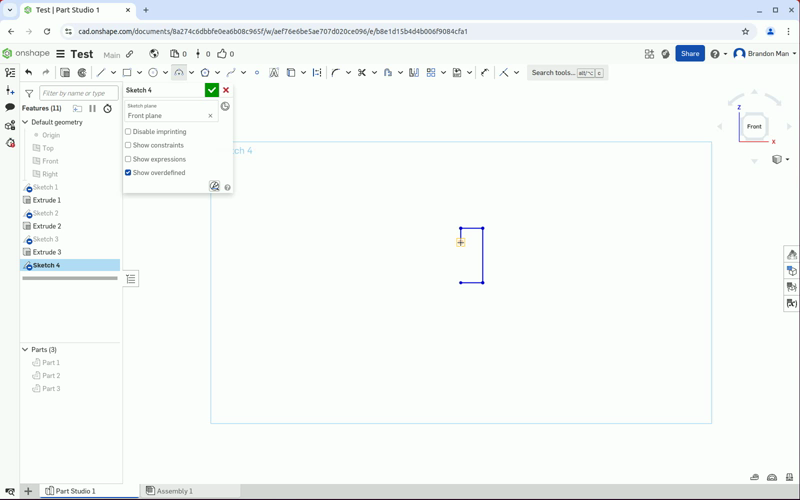
key_down(shift)
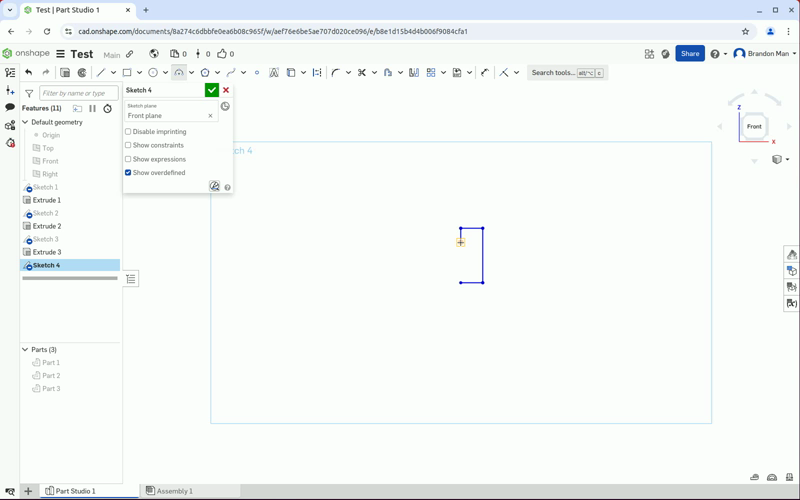
mouse_move(460, 269)
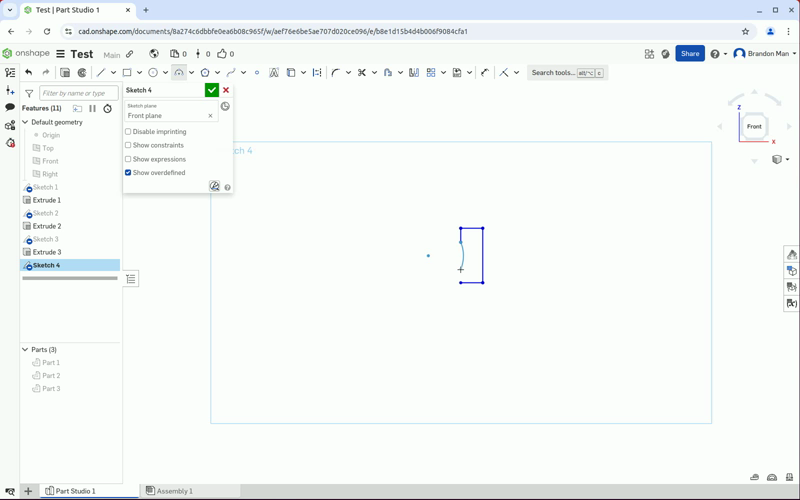
click(460, 269)
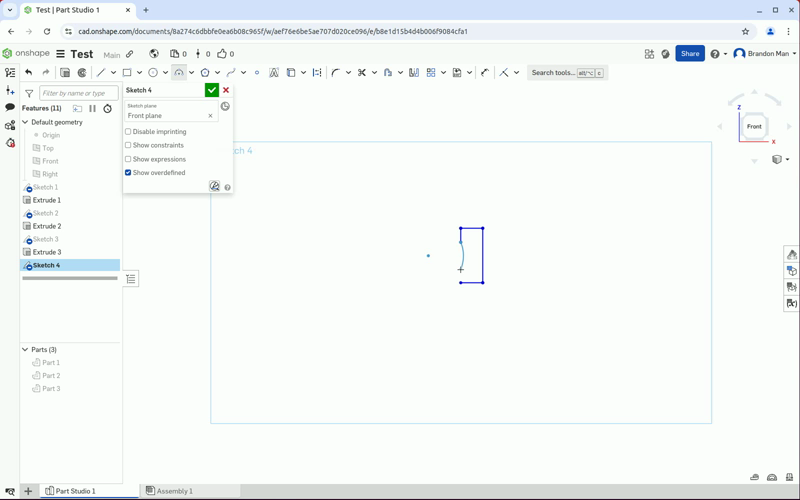
mouse_move(474, 255)
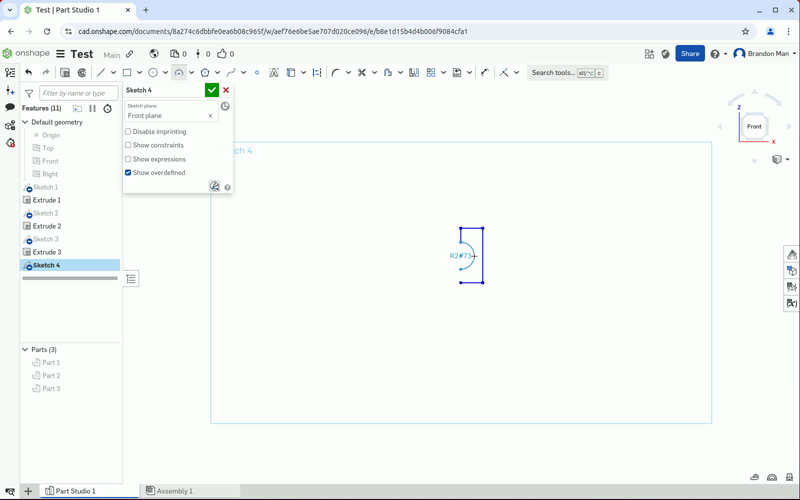
click(474, 255)
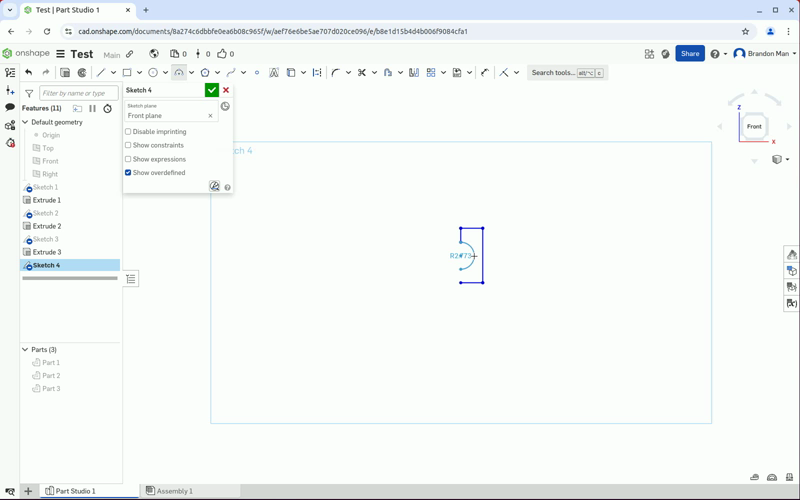
key_up(shift)
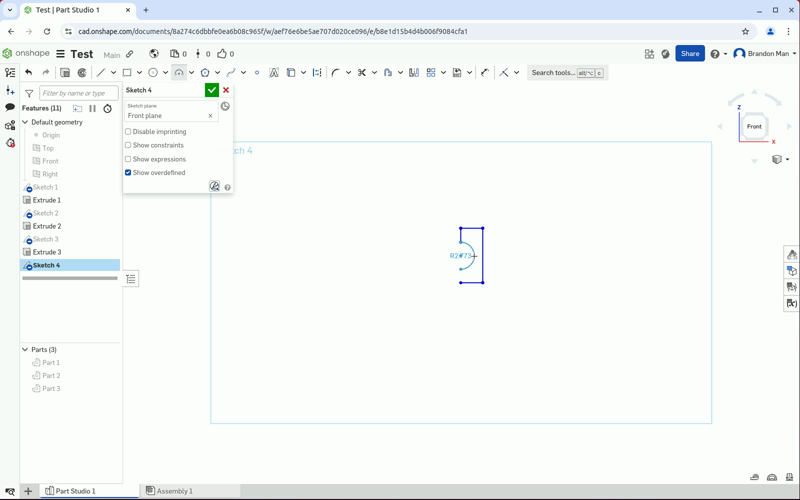
key(esc)
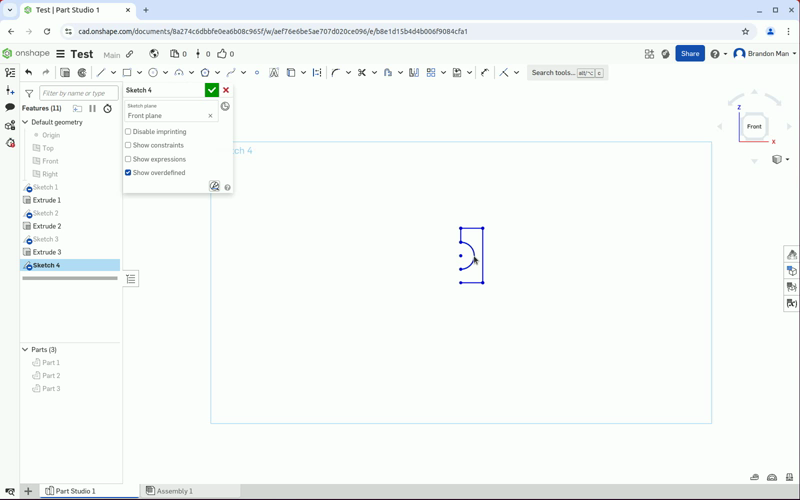
key(l)
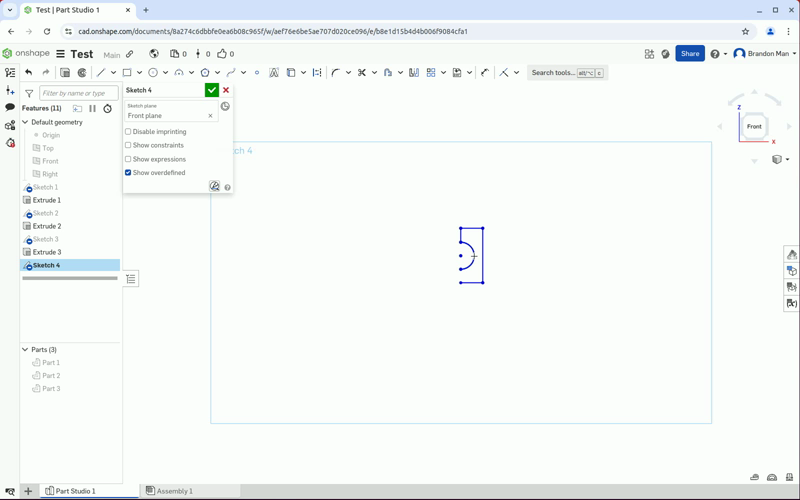
mouse_move(460, 269)
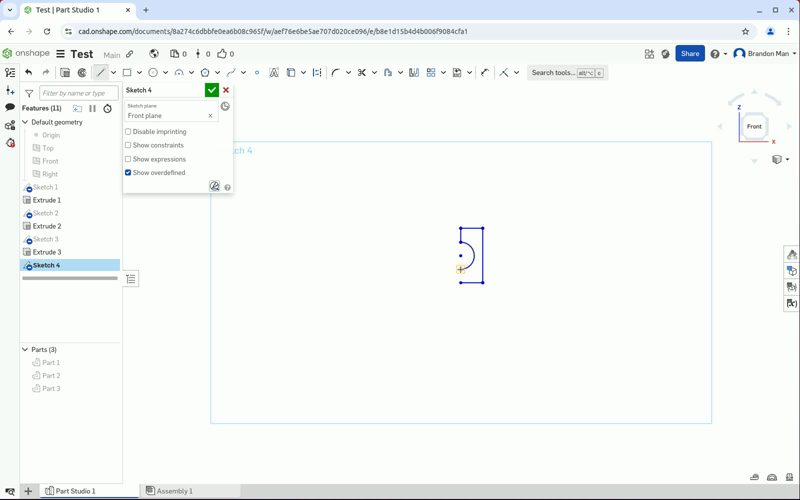
click(460, 269)
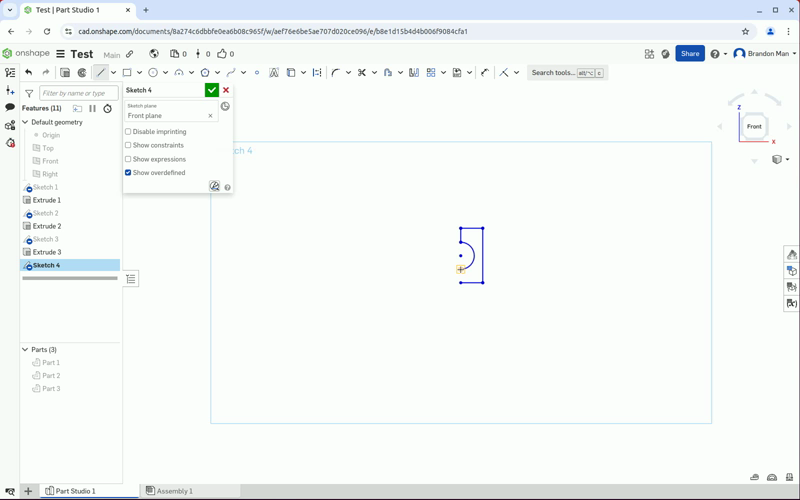
mouse_move(490, 269)
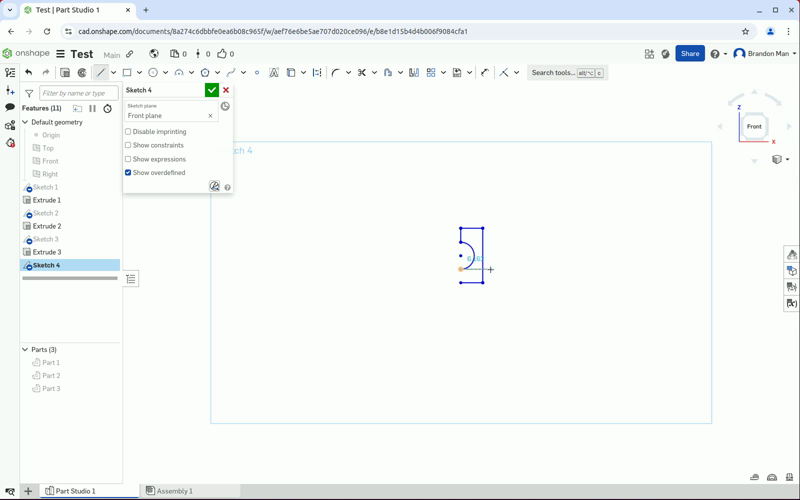
key_down(shift)
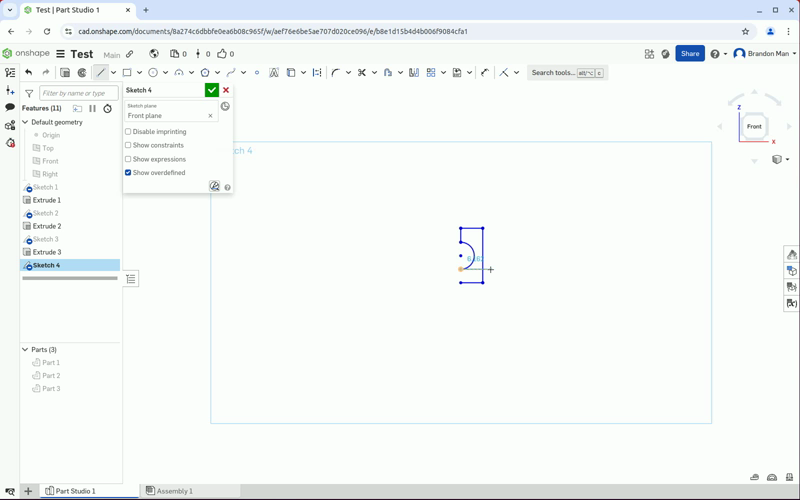
mouse_move(460, 282)
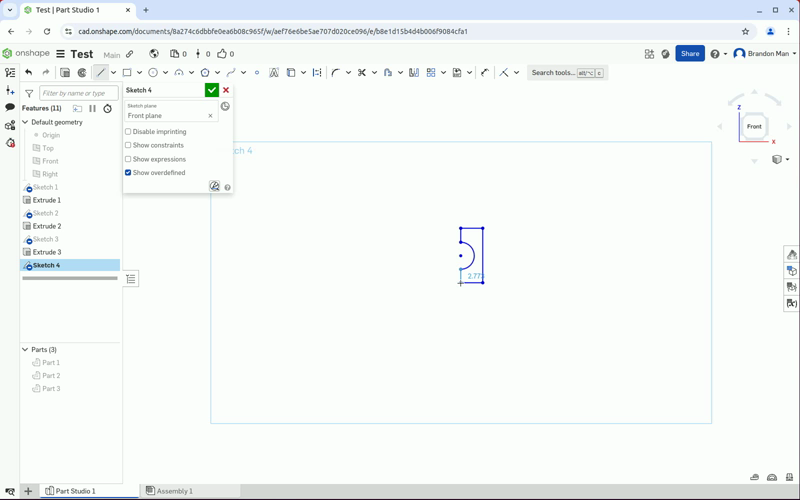
key_up(shift)
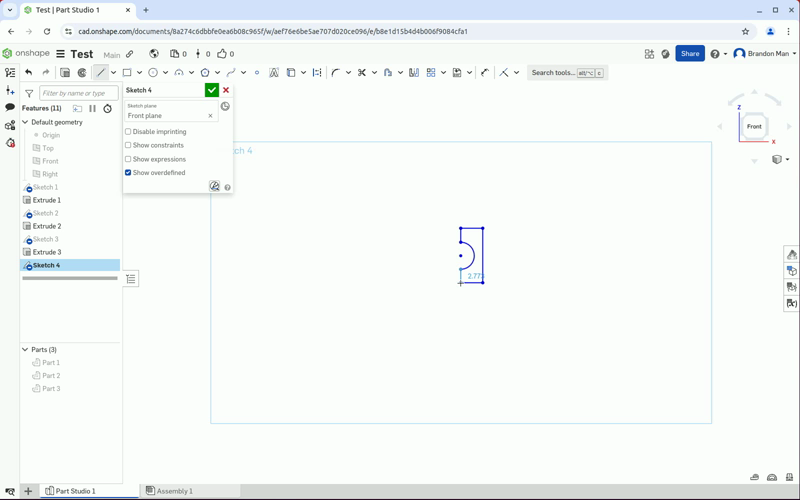
click(460, 282)
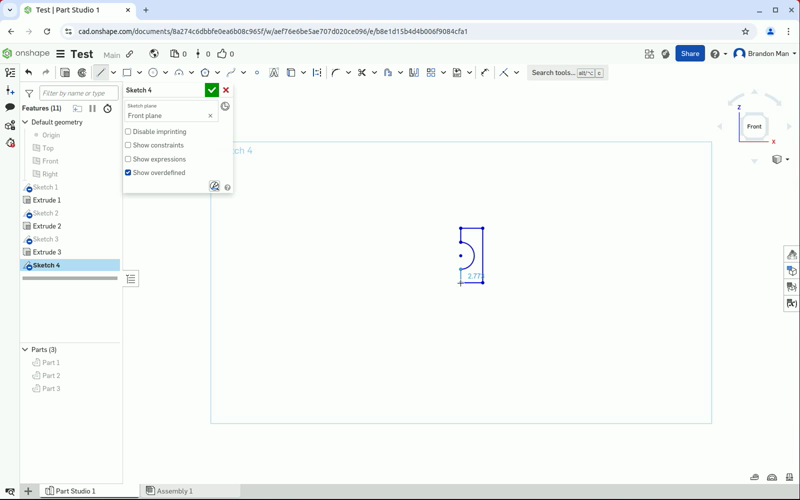
key(esc)
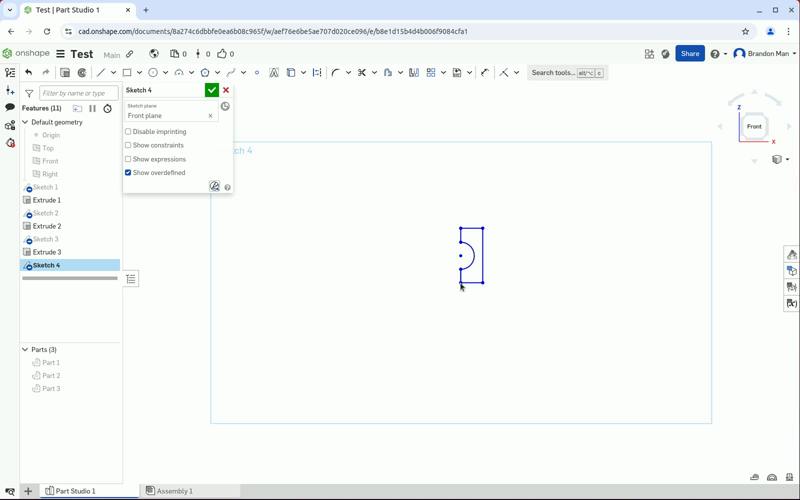
mouse_move(463, 256)
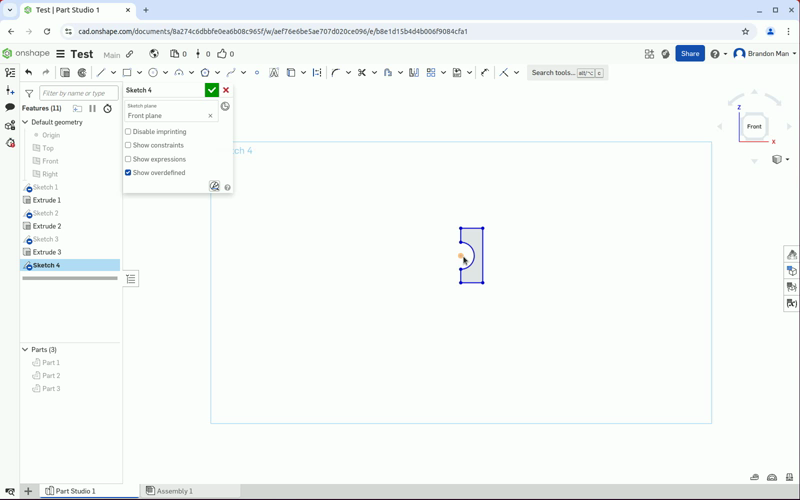
scroll(6)
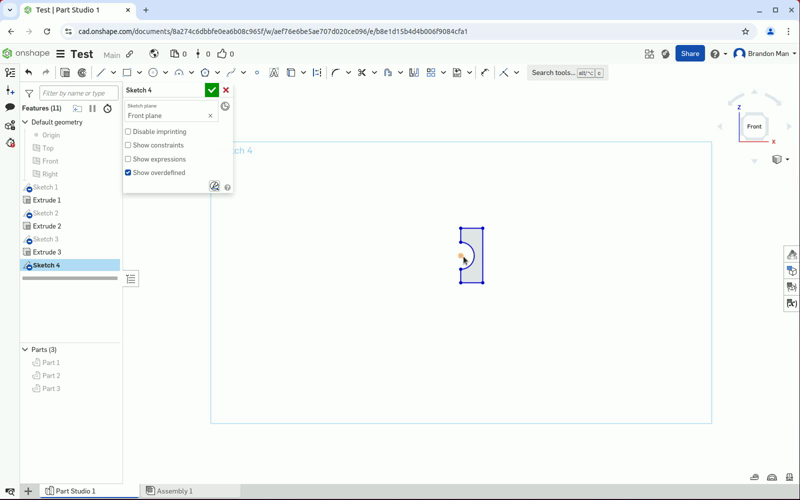
scroll(6)
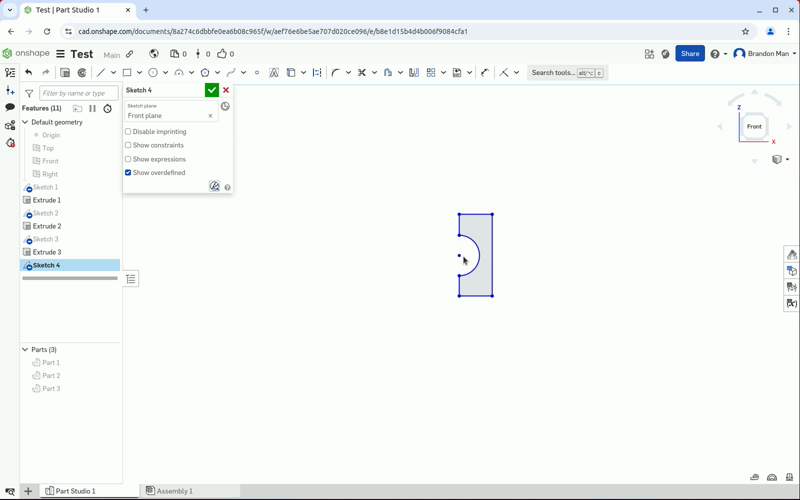
scroll(6)
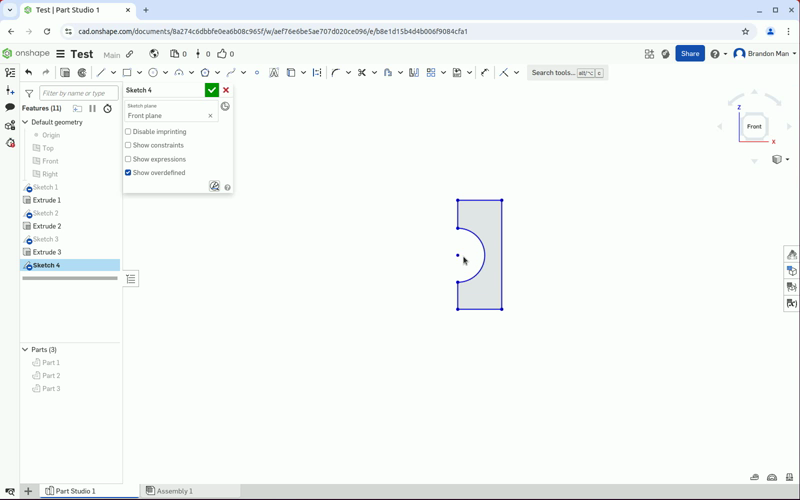
scroll(6)
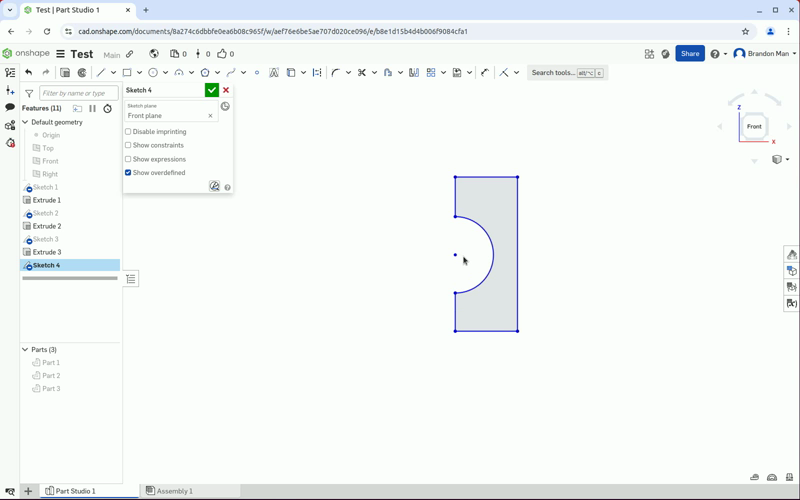
scroll(6)
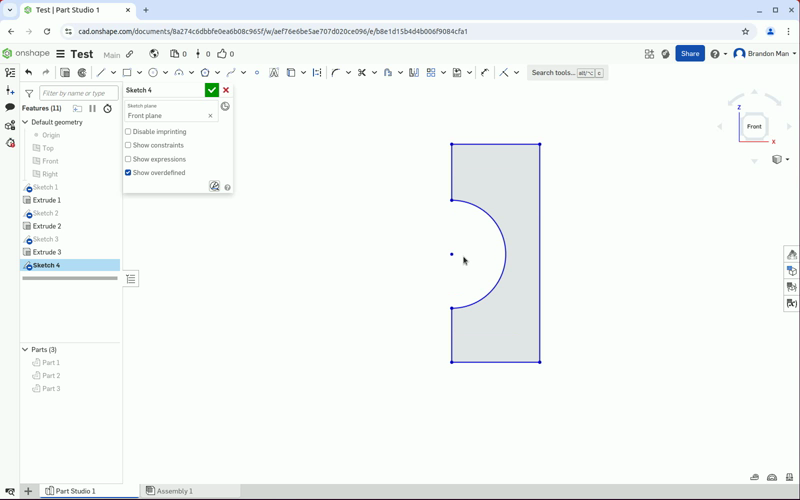
scroll(6)
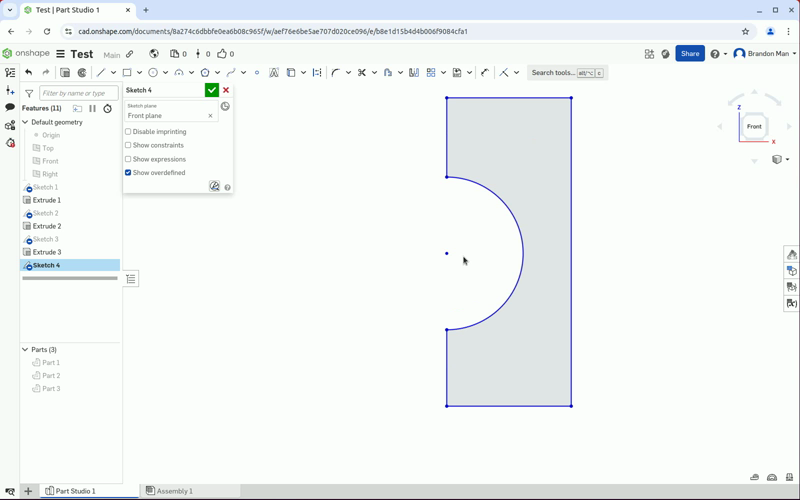
scroll(6)
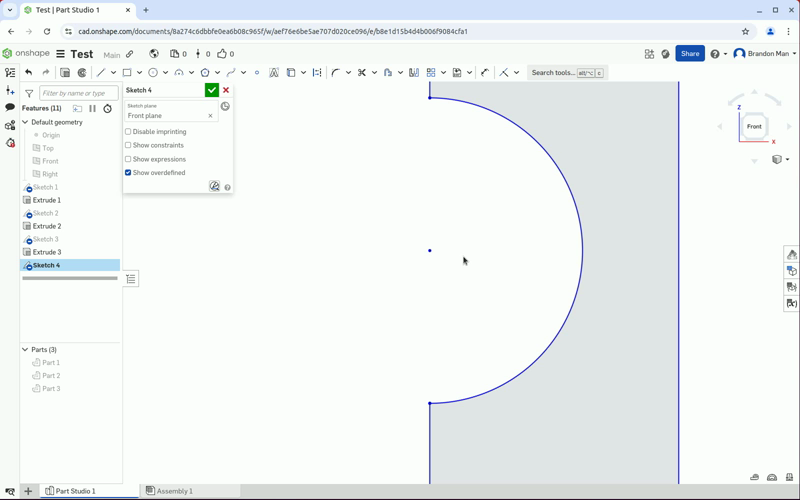
click(463, 256)
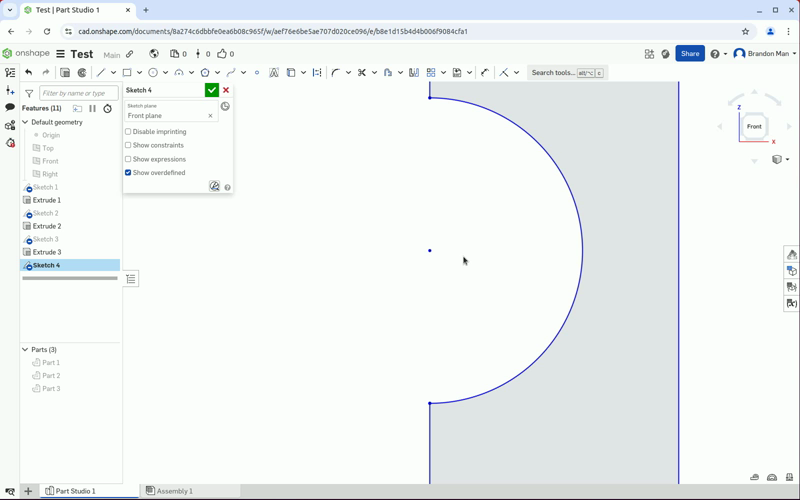
scroll(-6)
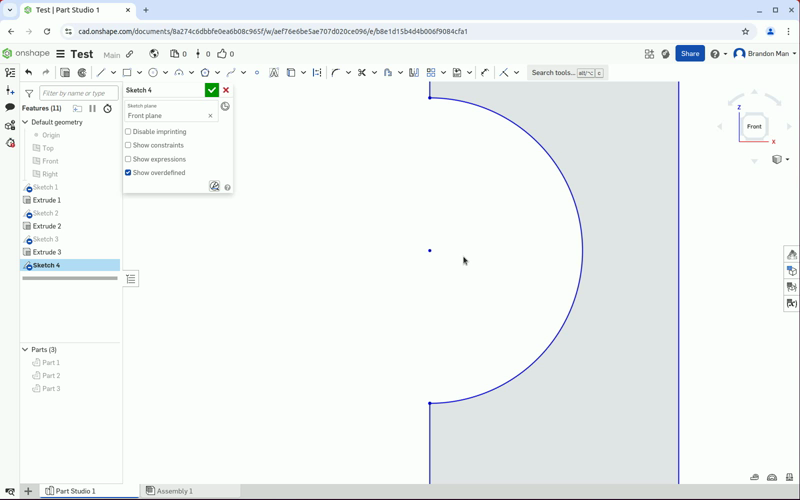
scroll(-6)
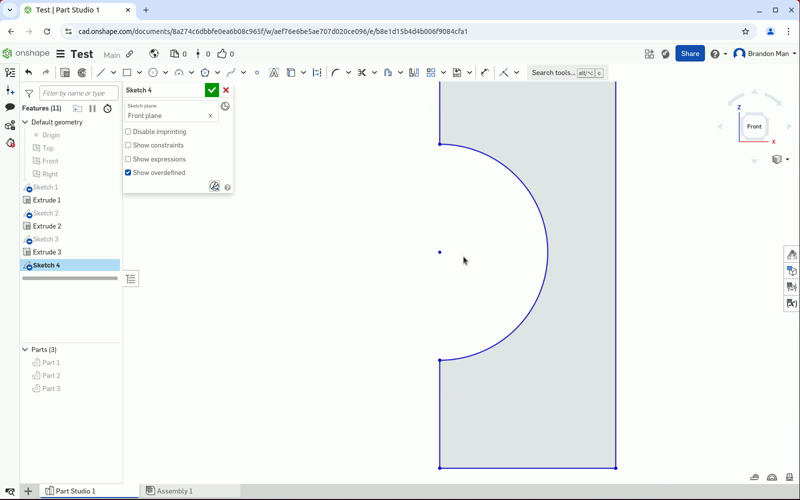
scroll(-6)
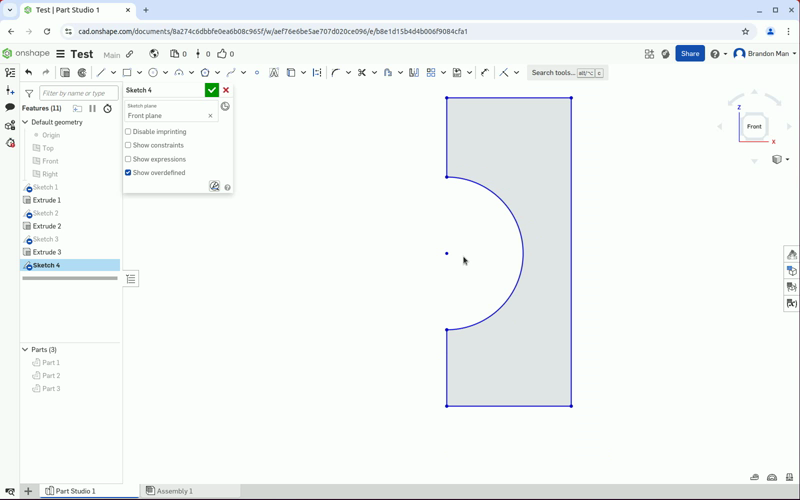
scroll(-6)
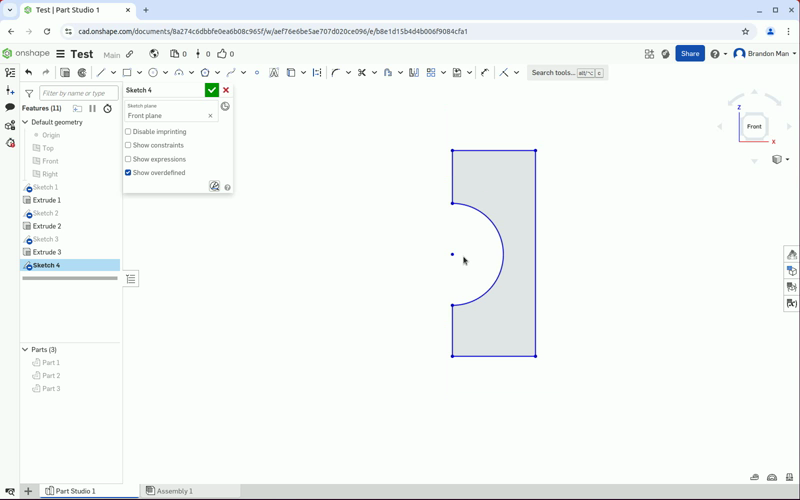
scroll(-6)
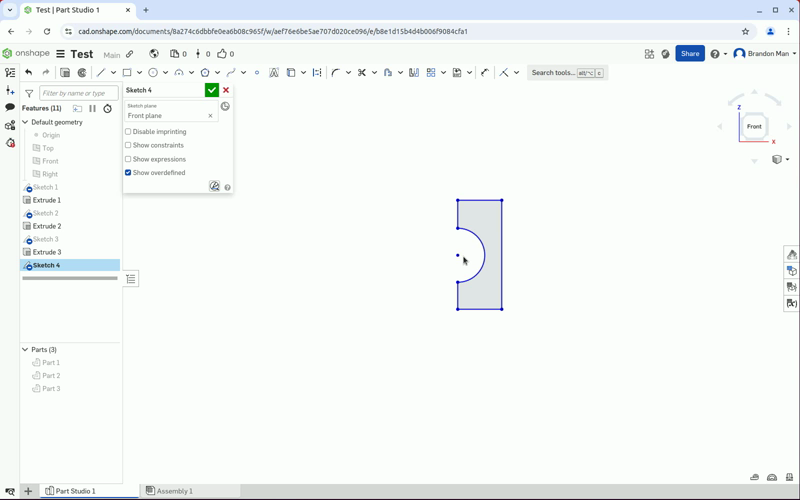
scroll(-6)
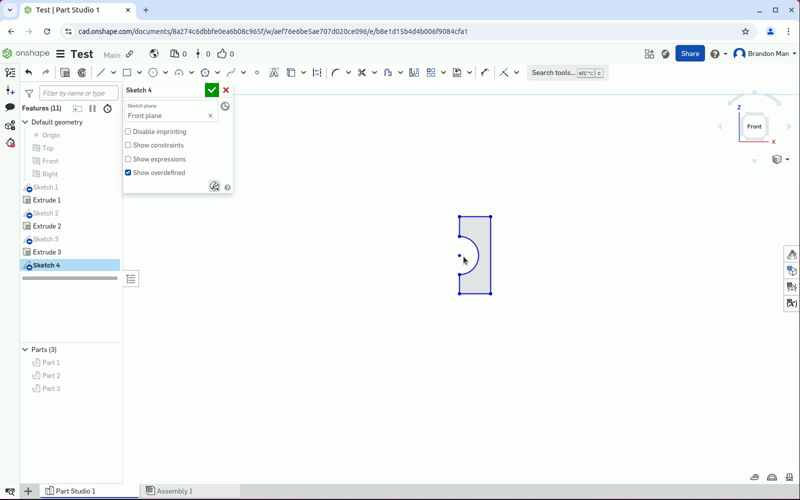
scroll(-6)
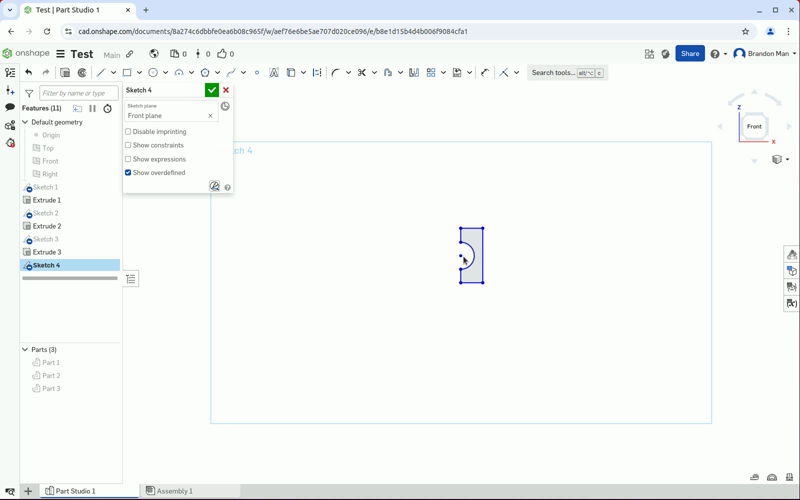
mouse_move(73, 352)
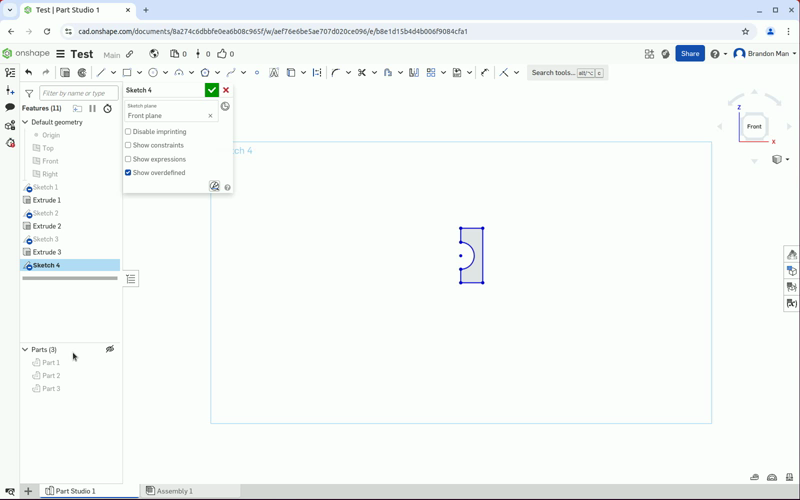
key(shift+y)
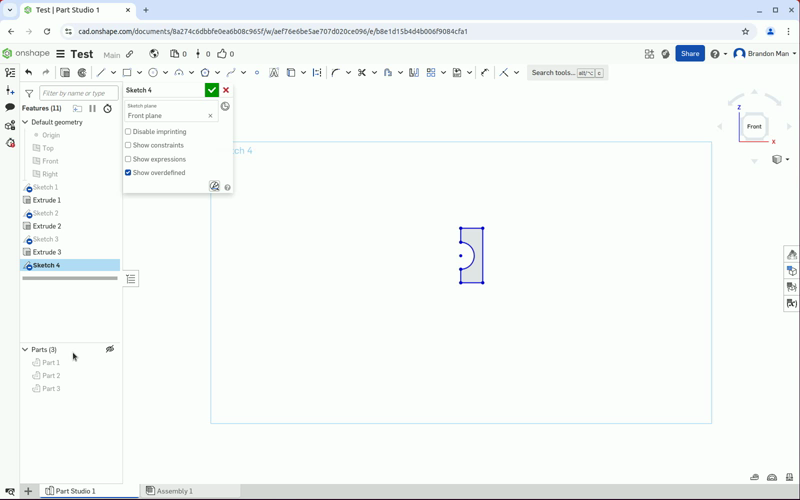
key(shift+e)
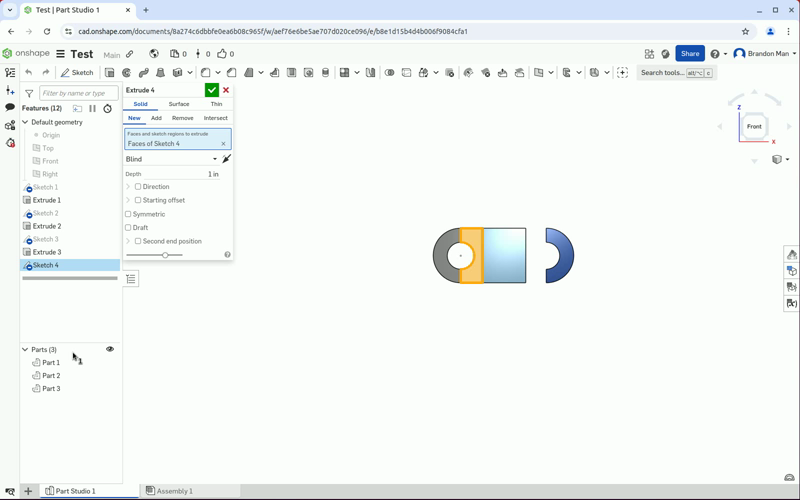
mouse_move(143, 106)
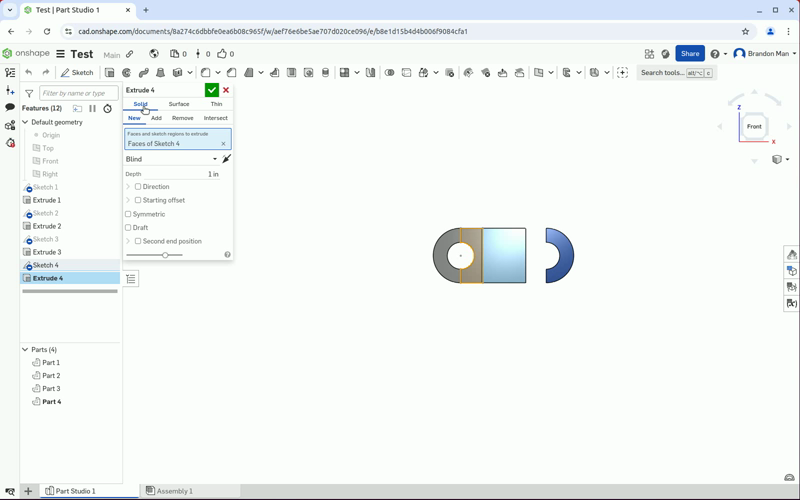
click(143, 106)
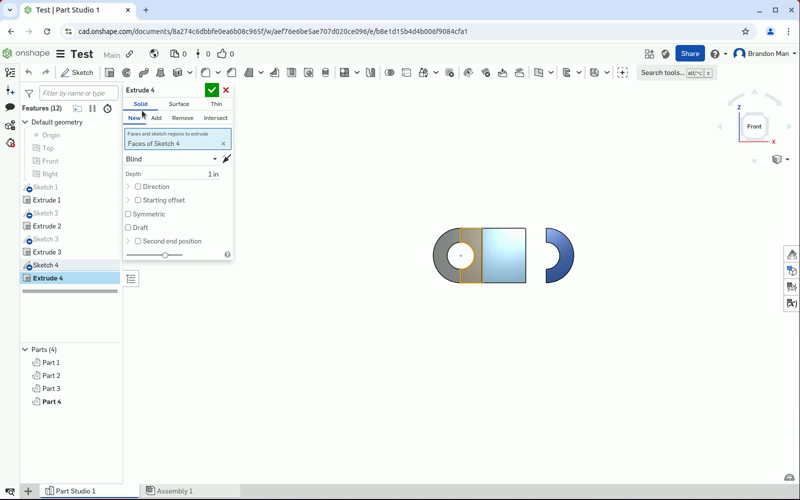
mouse_move(137, 120)
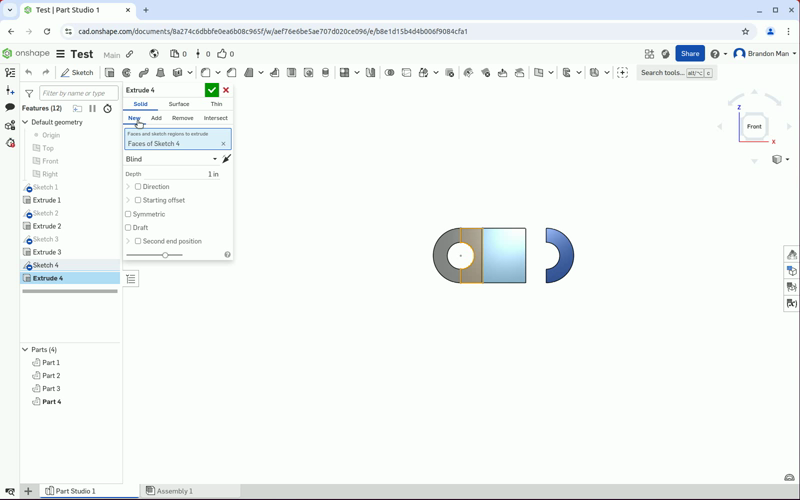
click(137, 120)
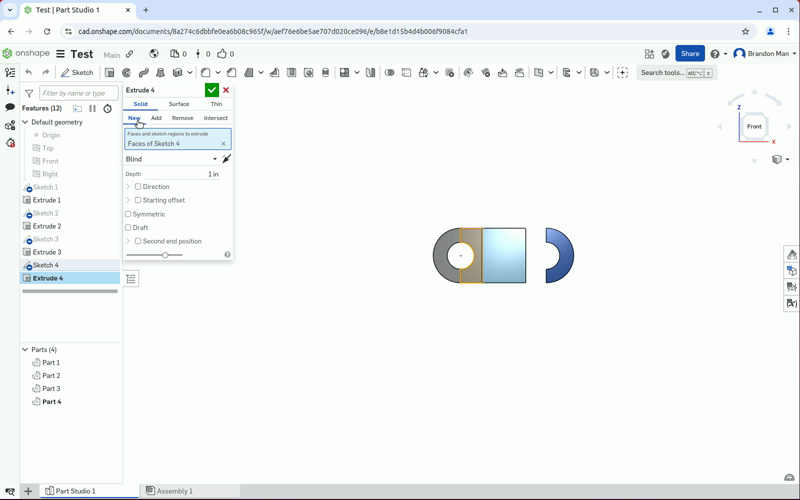
key(tab, 4)
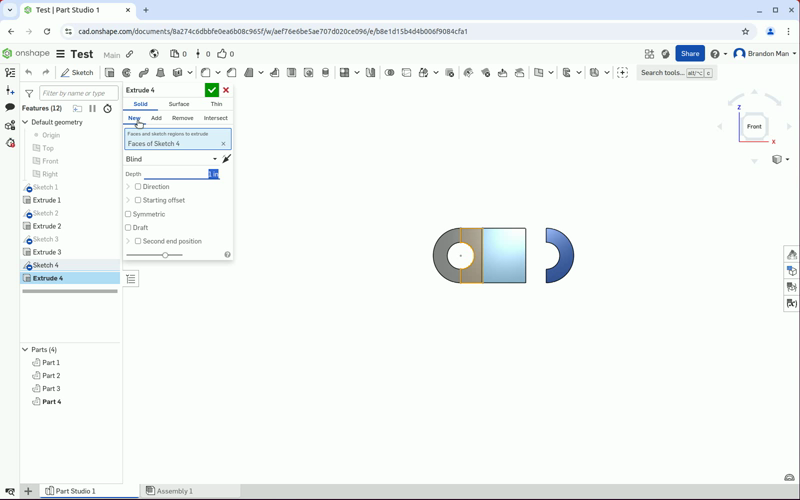
text(4.333)
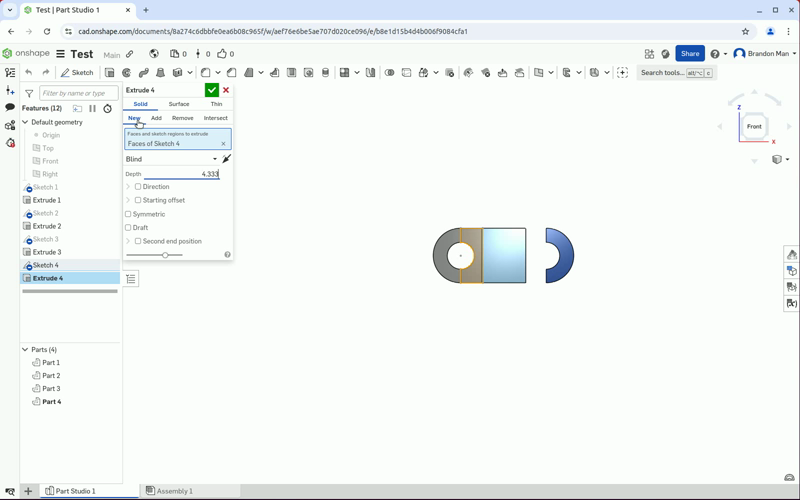
key(enter)
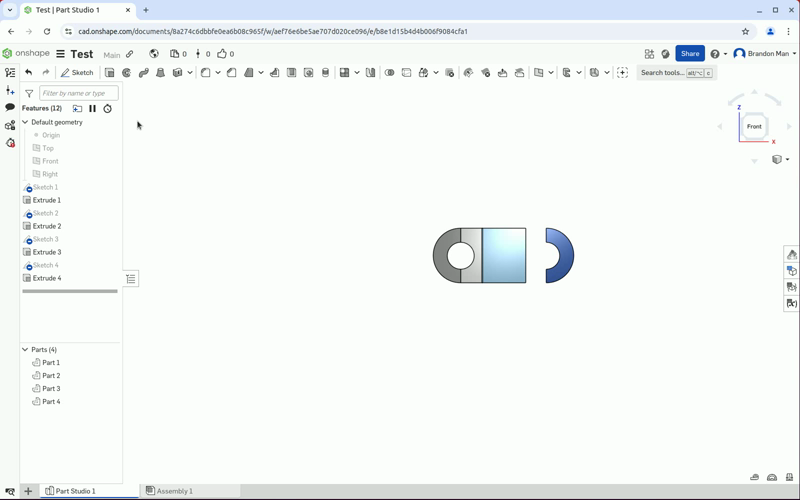
key(shift+h)
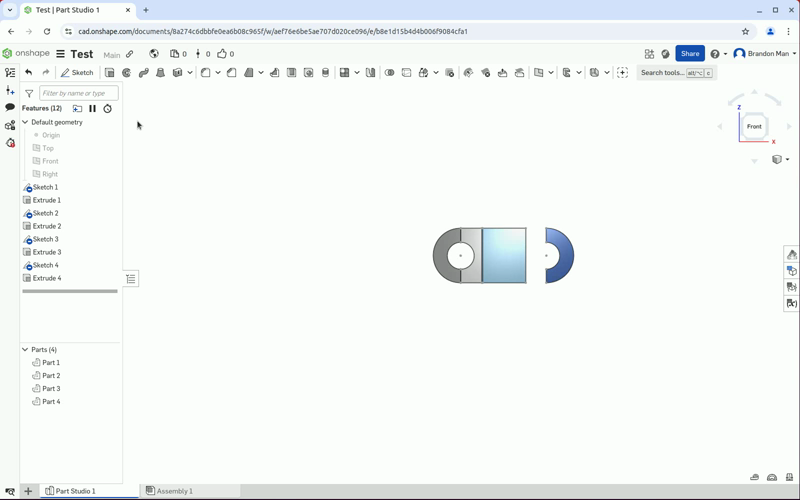
key(shift+h)
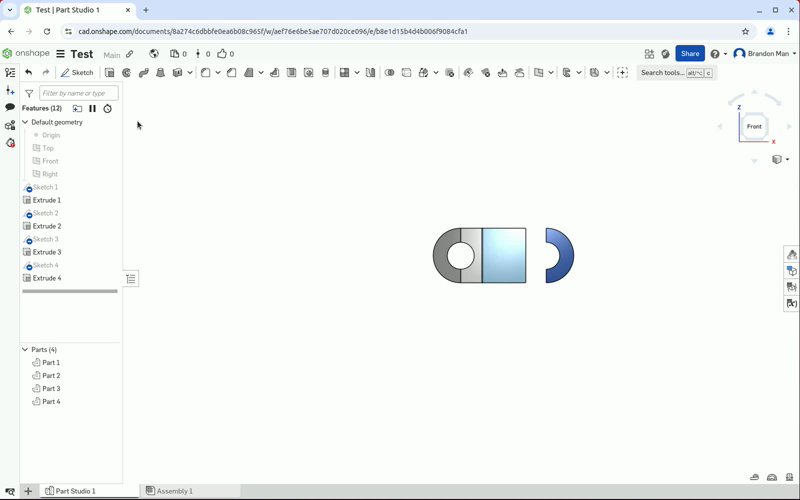
mouse_move(73, 189)
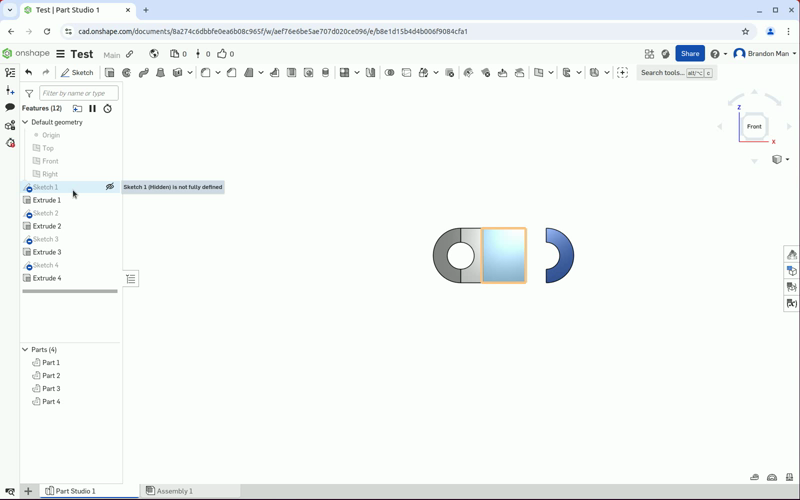
click(73, 189)
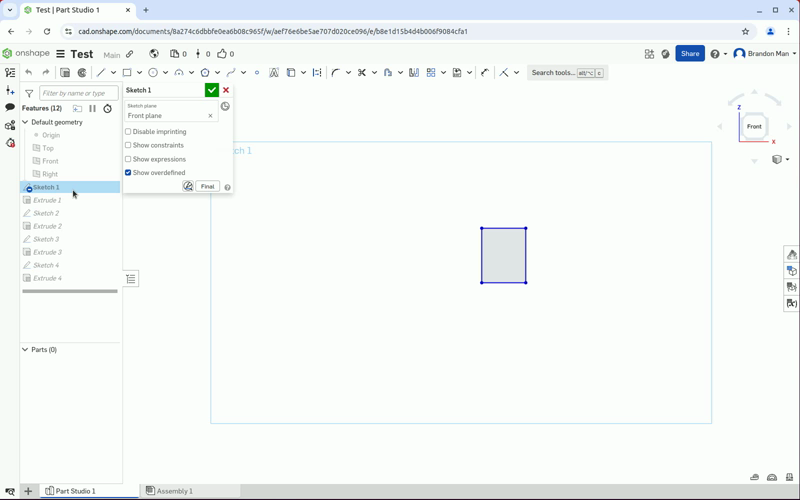
mouse_move(229, 92)
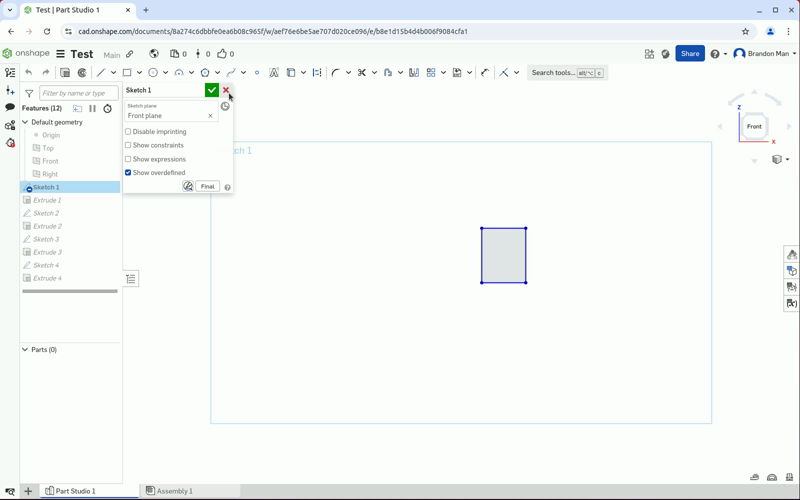
click(229, 92)
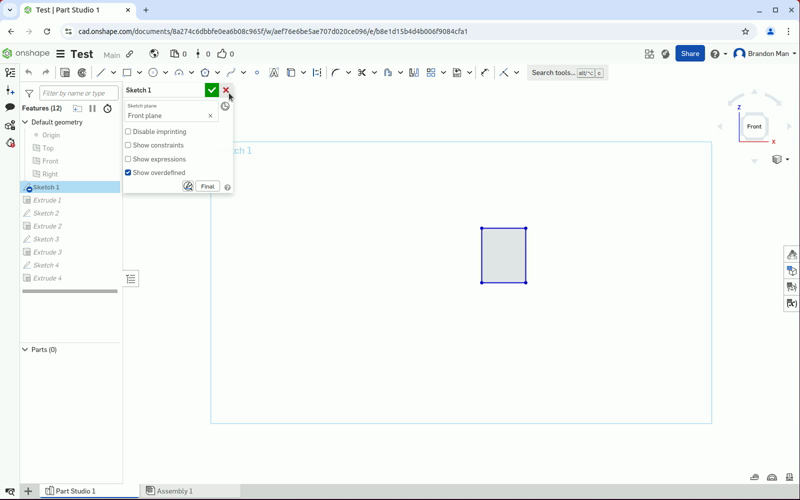
key(shift+s)
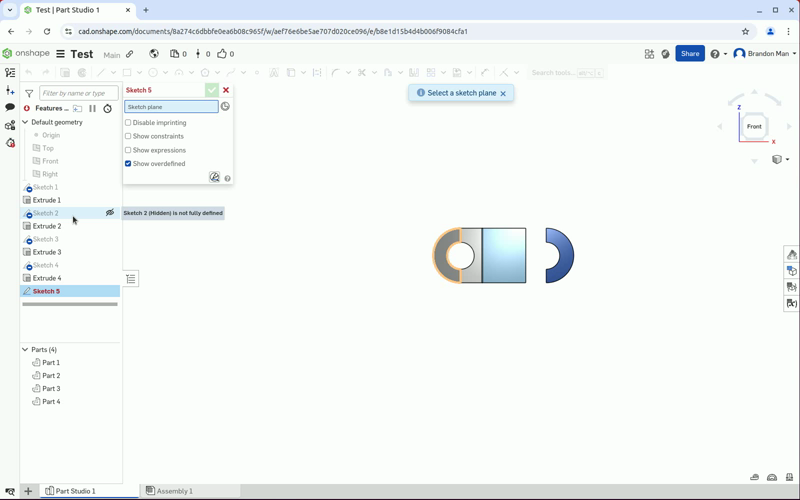
scroll(3)
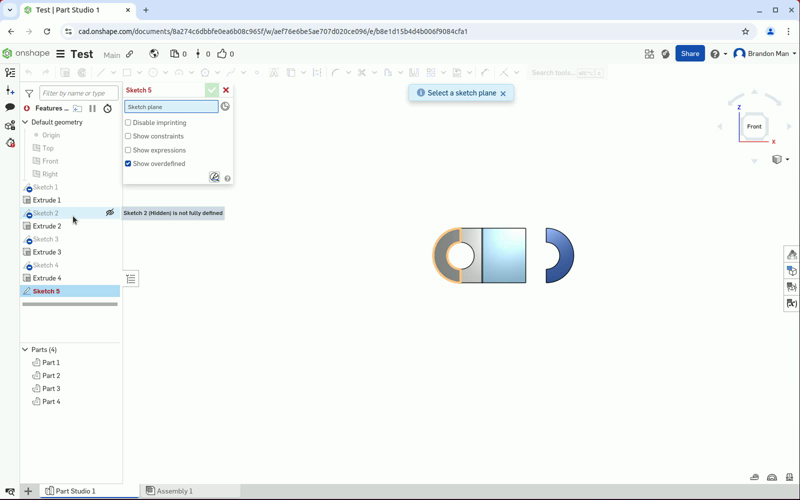
mouse_move(73, 163)
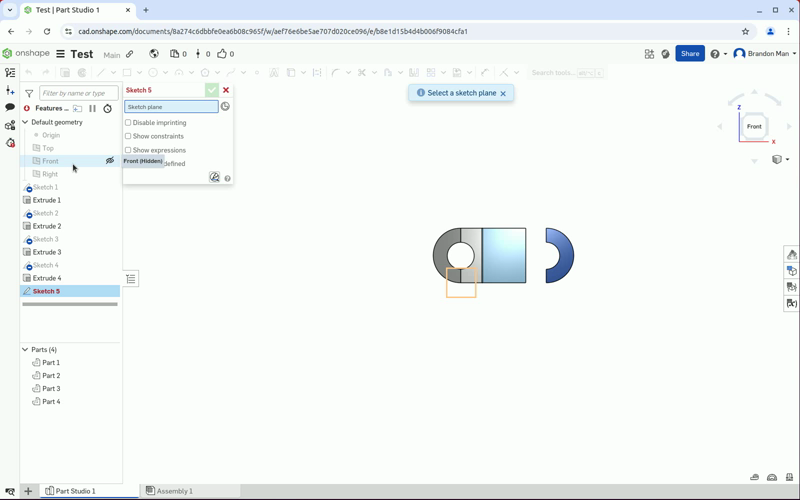
click(73, 163)
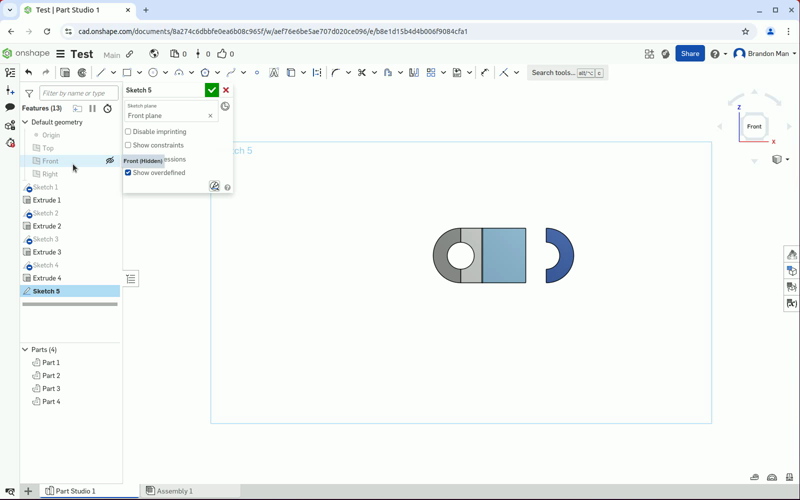
mouse_move(73, 352)
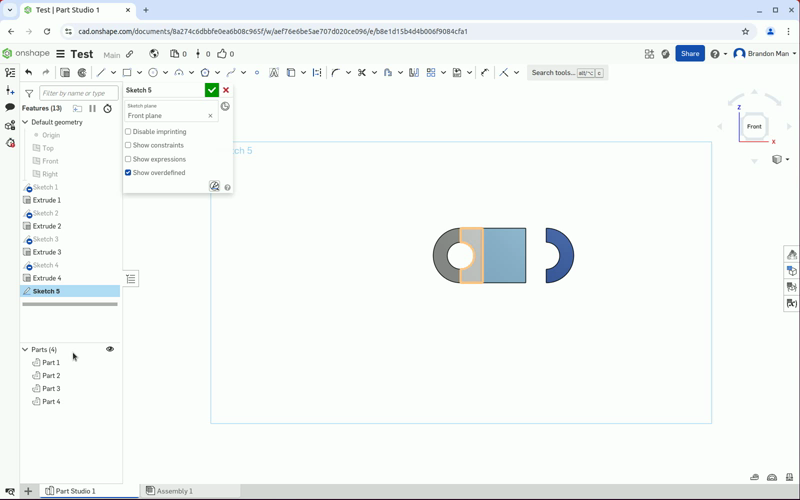
key(y)
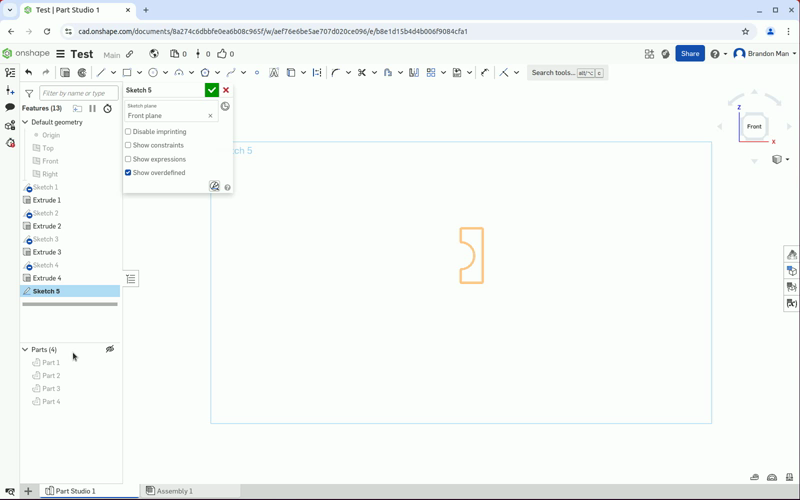
key(l)
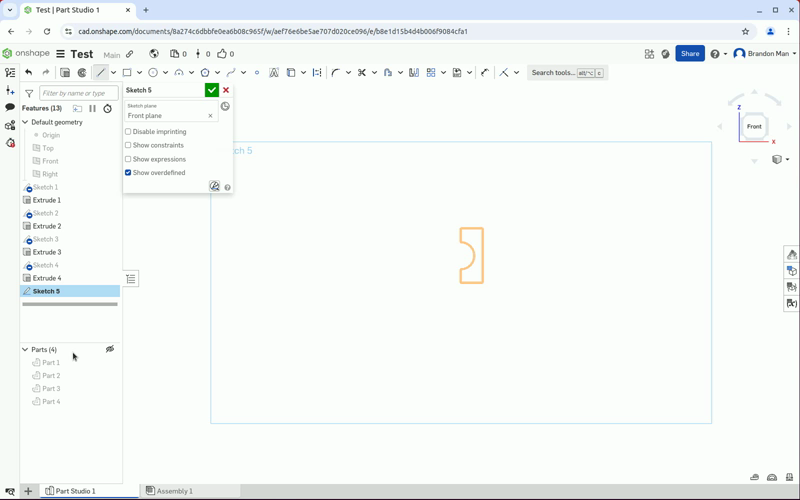
key_down(shift)
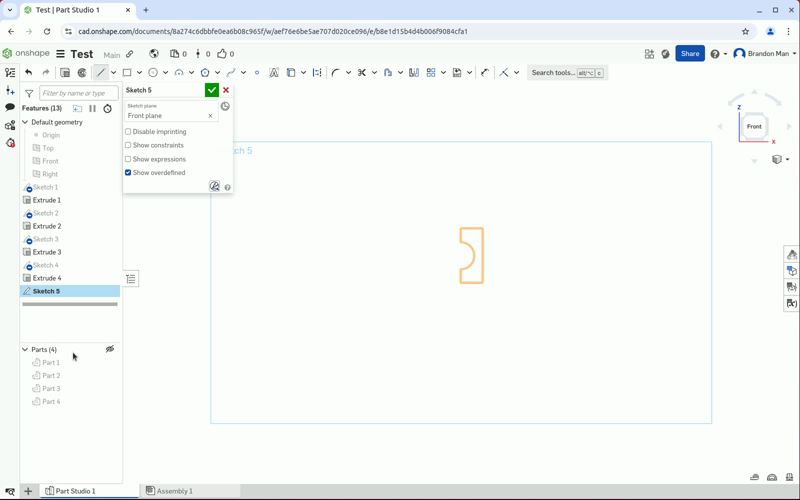
mouse_move(525, 282)
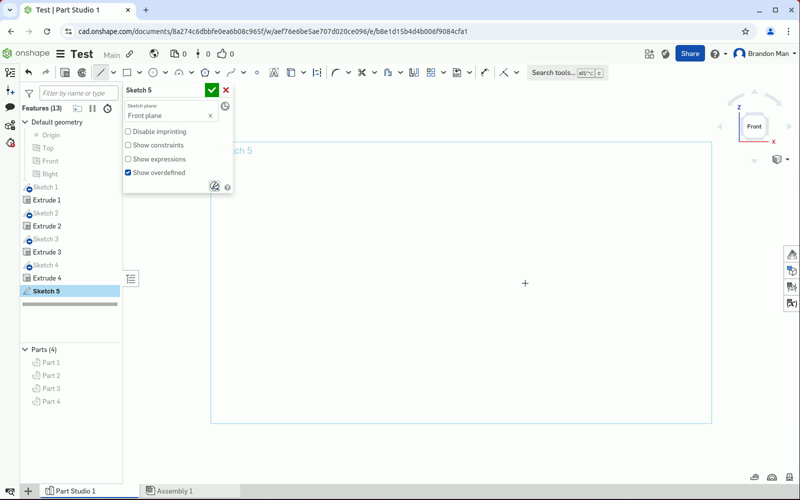
click(525, 282)
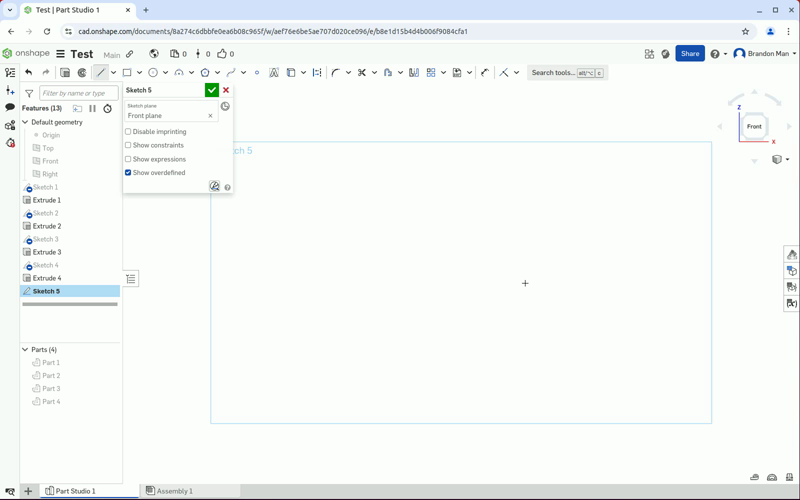
key_up(shift)
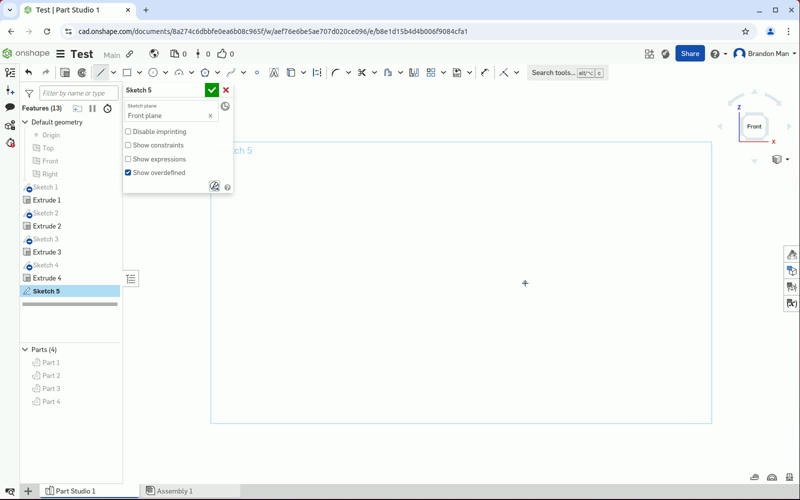
key_down(shift)
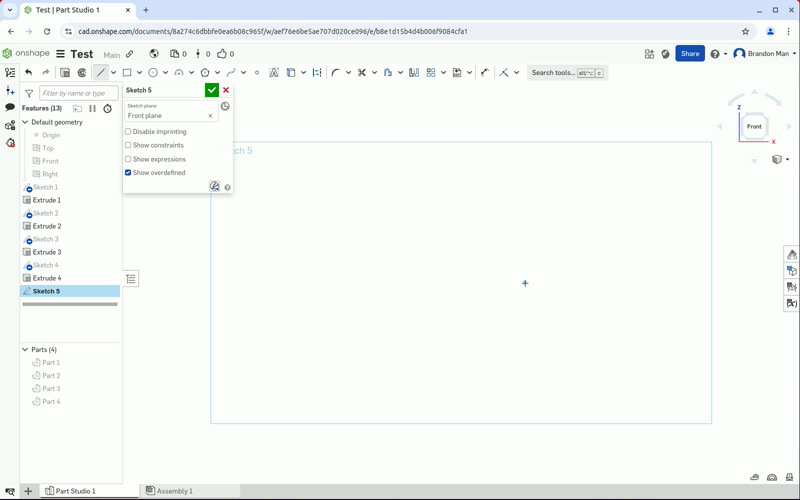
mouse_move(555, 282)
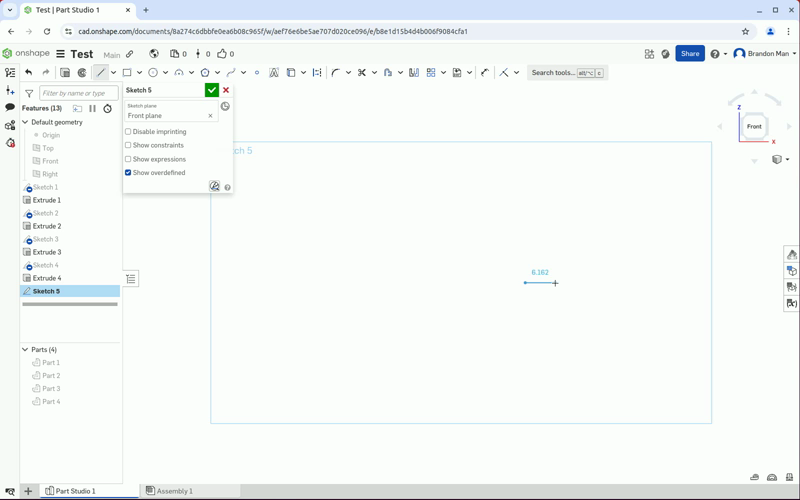
mouse_move(547, 282)
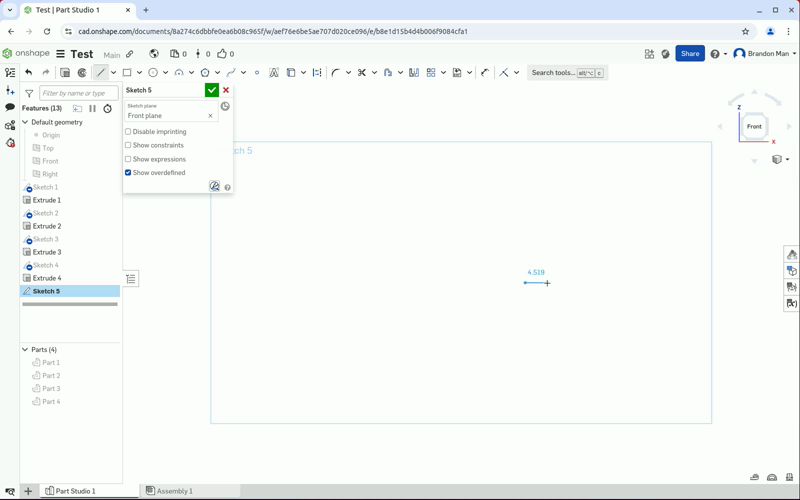
click(547, 282)
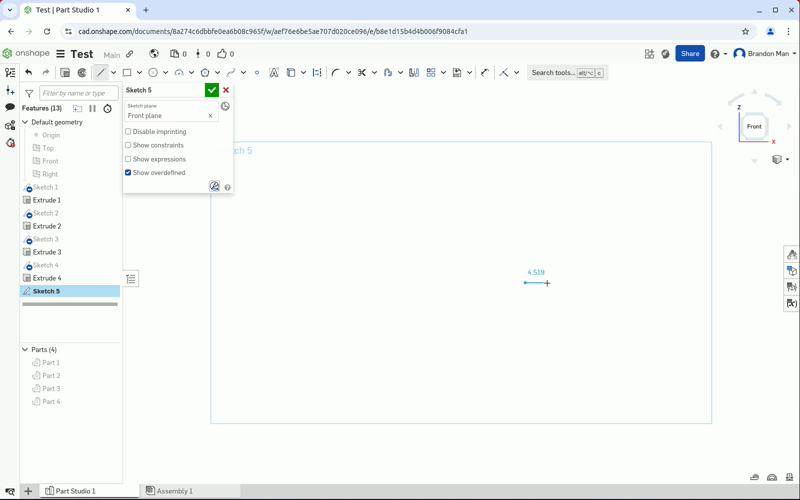
key_up(shift)
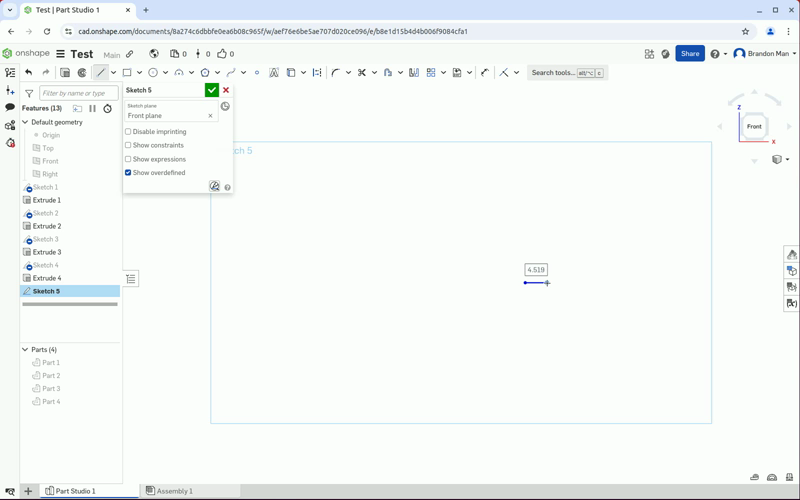
key_down(shift)
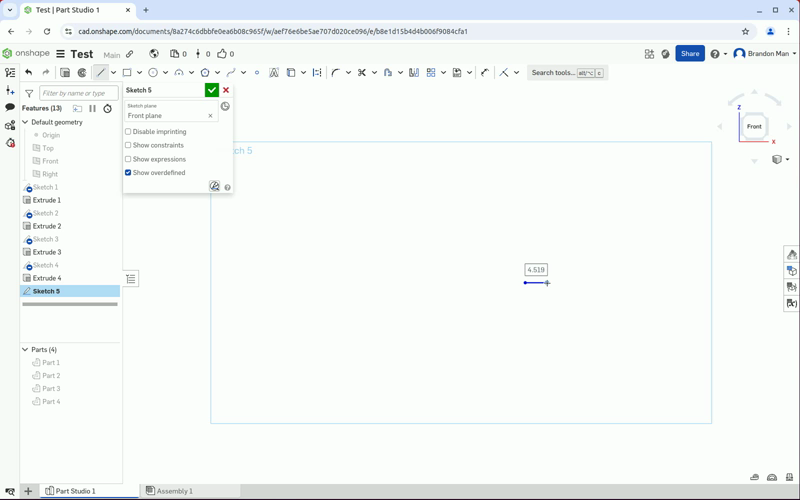
mouse_move(577, 282)
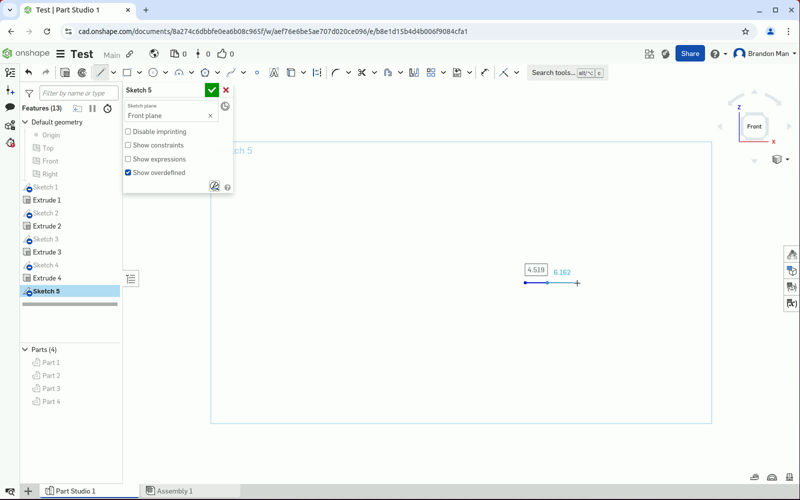
mouse_move(547, 269)
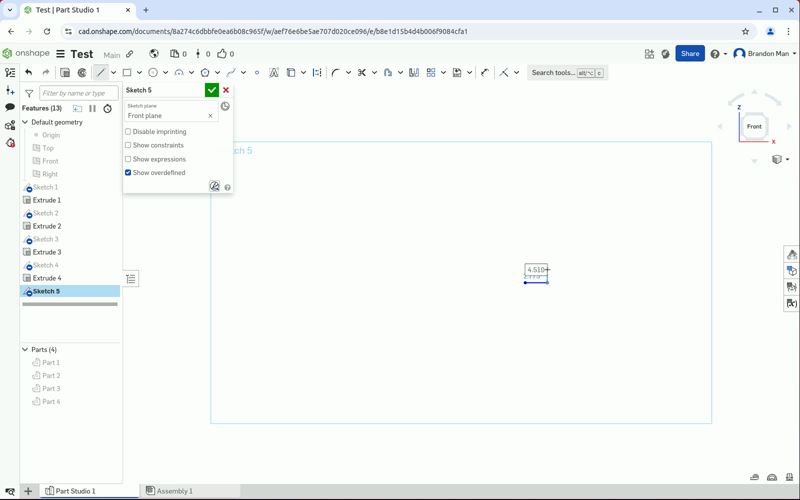
click(547, 269)
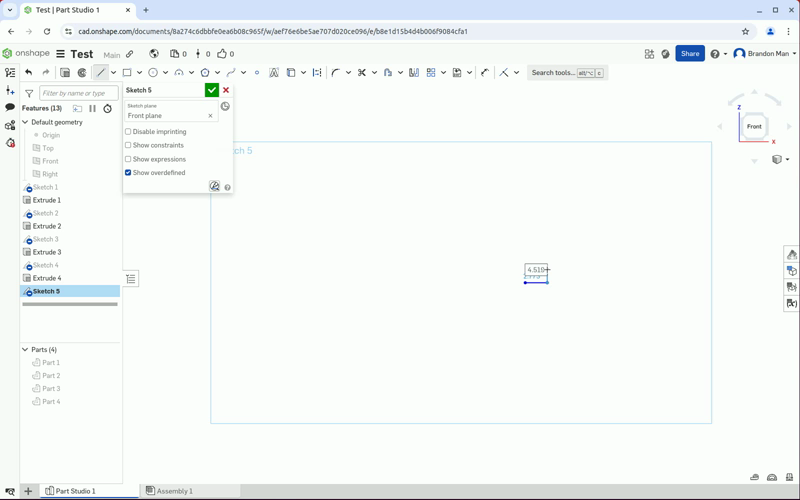
key_up(shift)
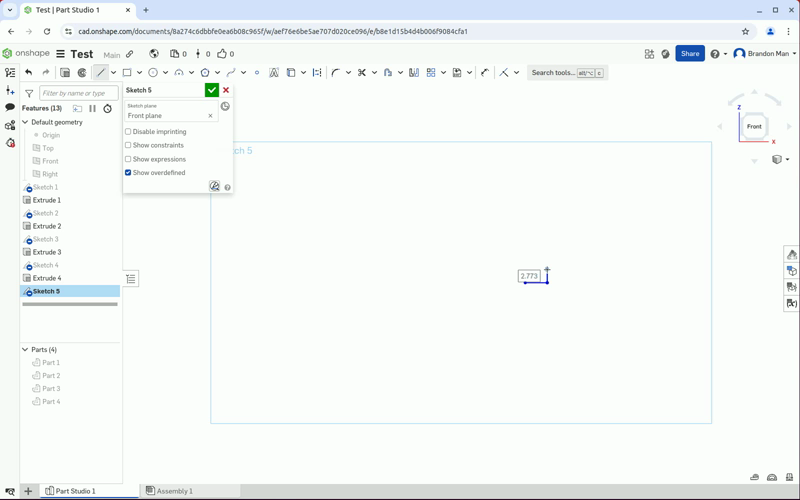
key(esc)
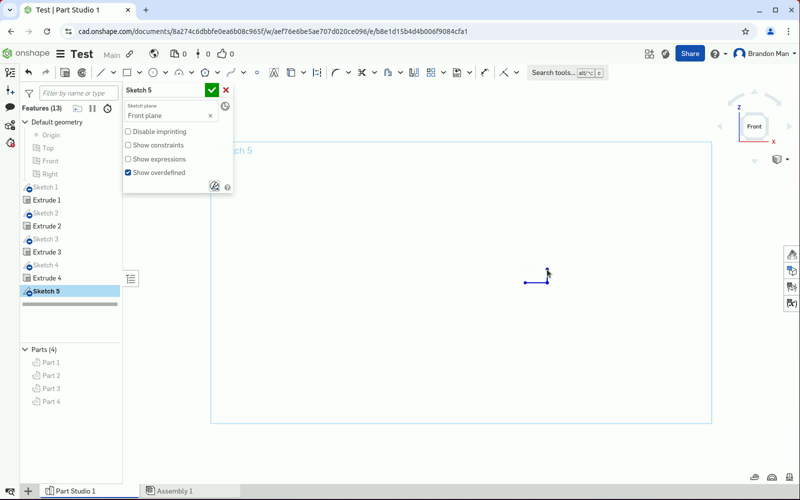
key(a)
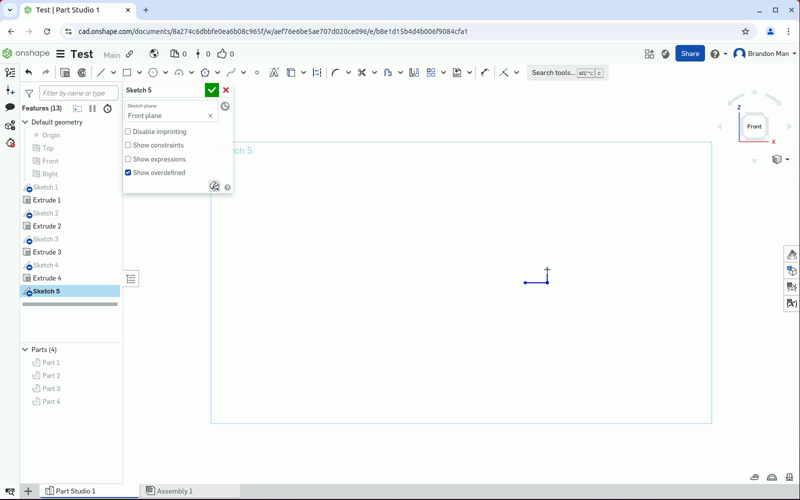
mouse_move(547, 269)
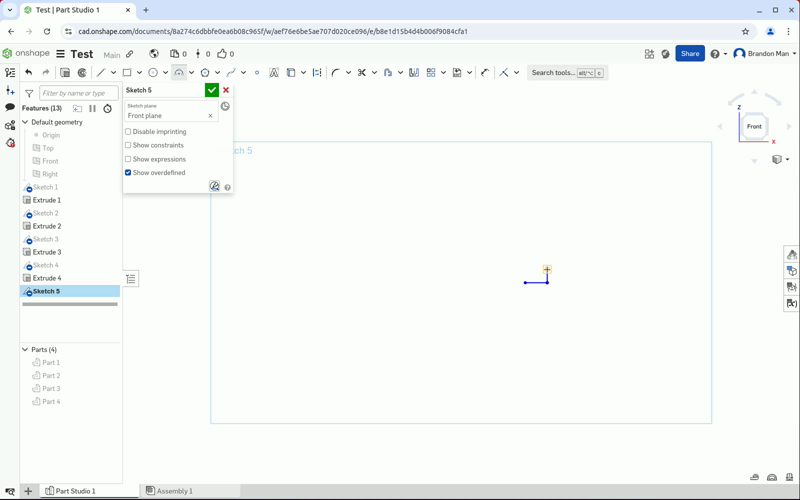
click(547, 269)
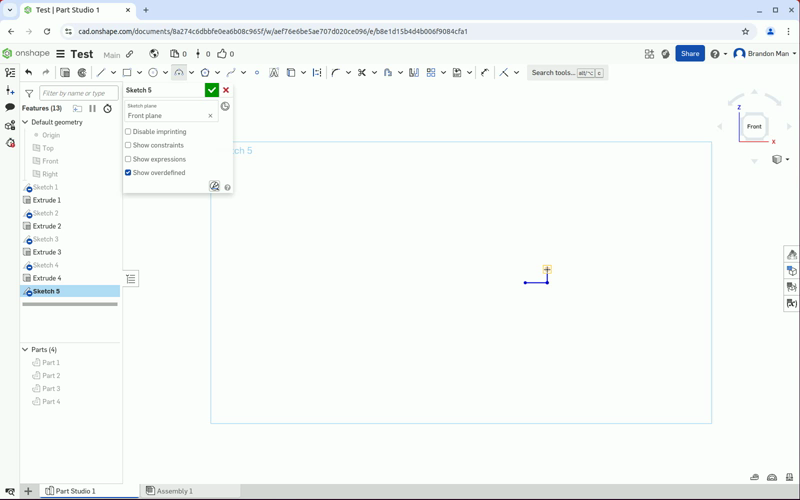
key_down(shift)
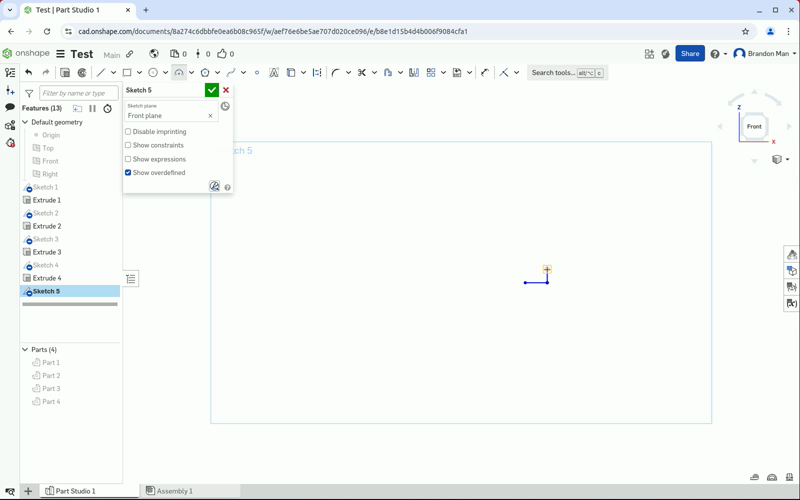
mouse_move(547, 242)
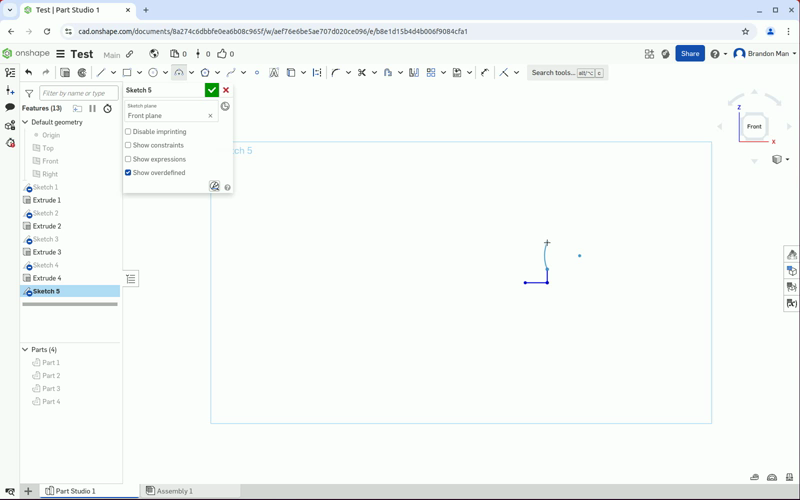
click(547, 242)
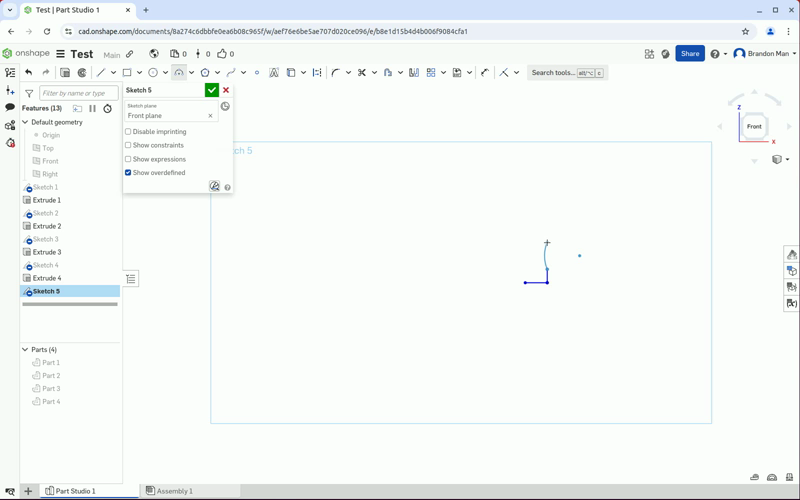
mouse_move(533, 255)
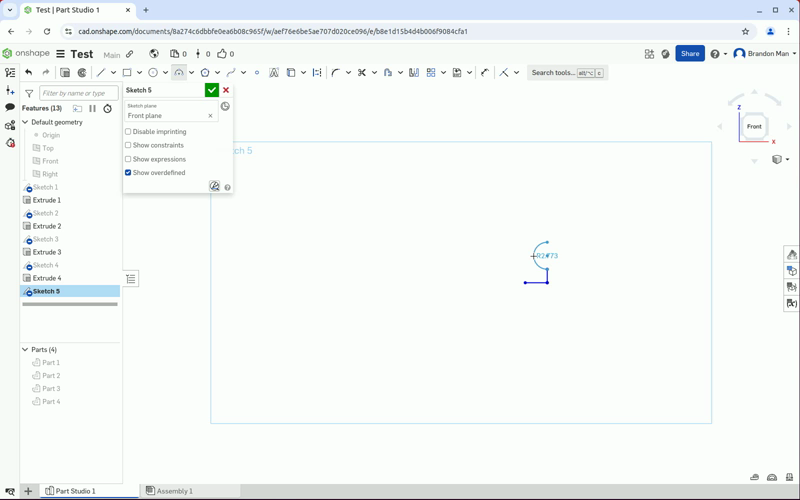
click(533, 255)
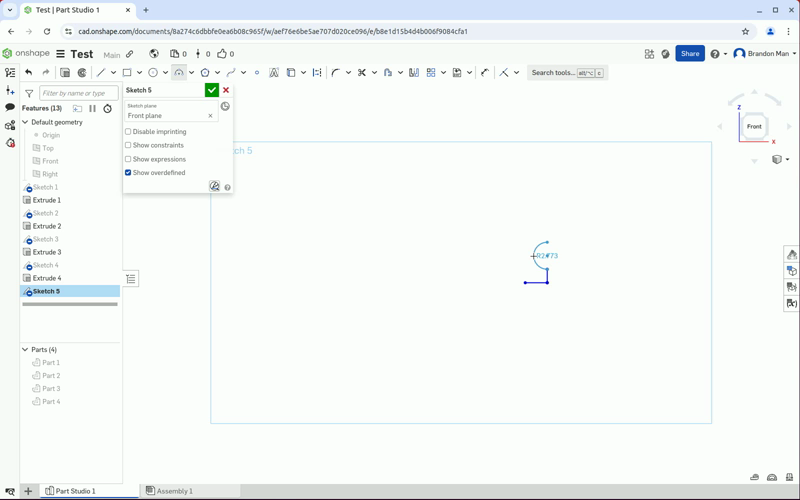
key_up(shift)
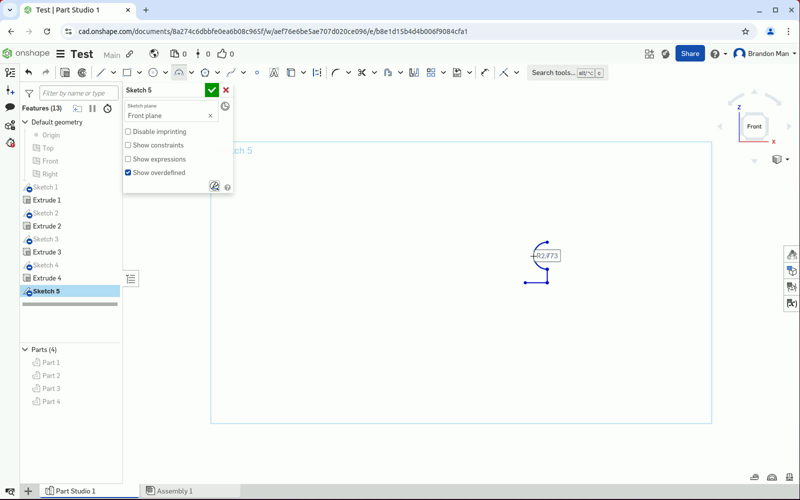
key(esc)
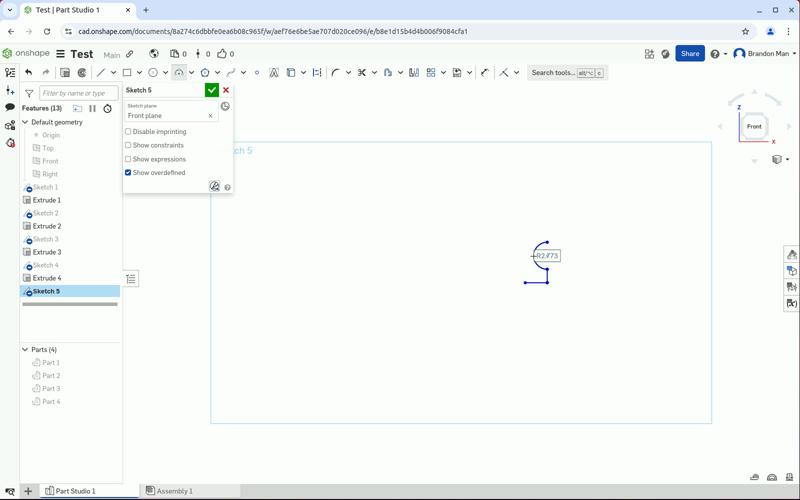
key(l)
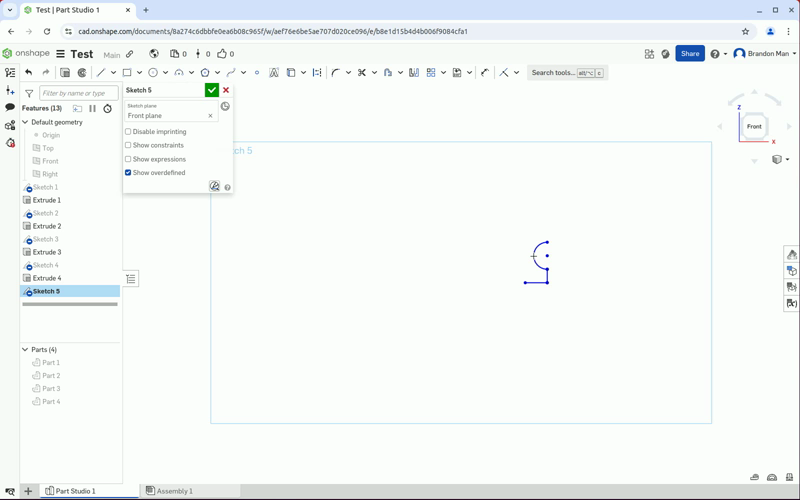
mouse_move(547, 242)
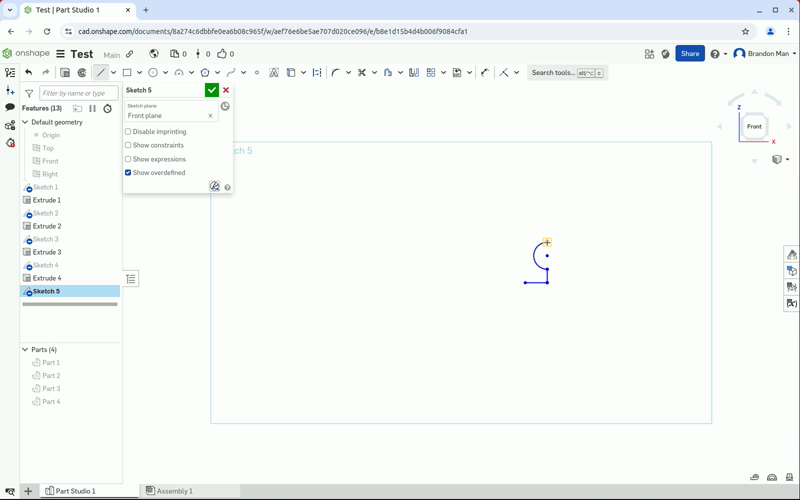
click(547, 242)
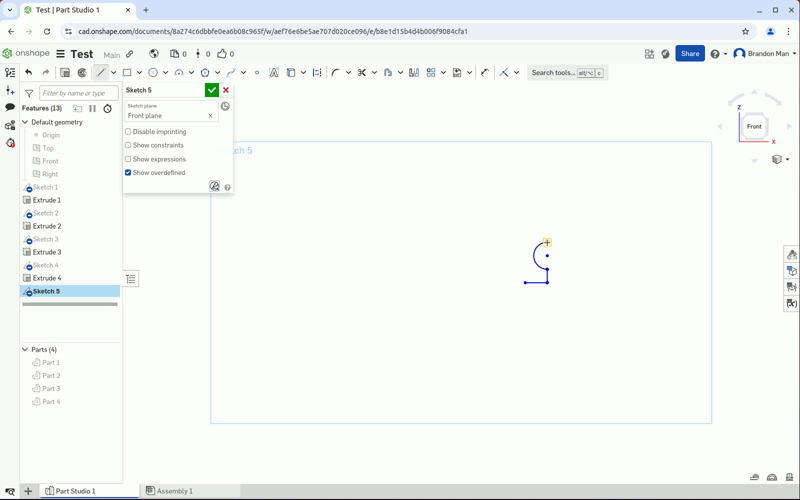
key_down(shift)
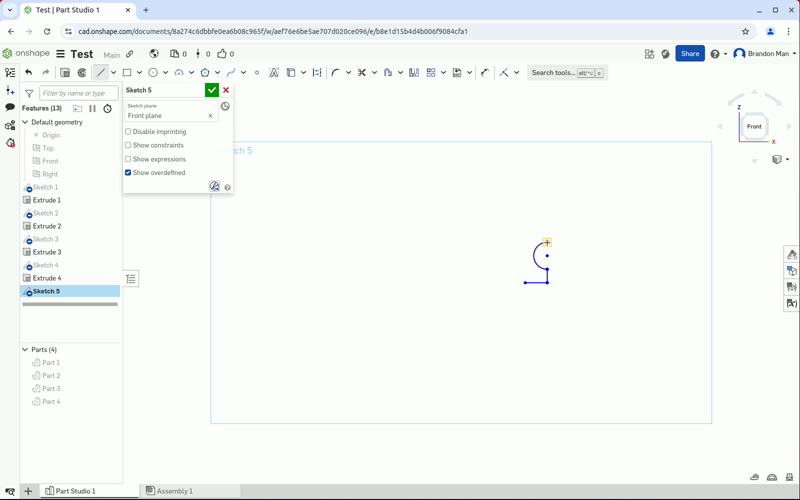
mouse_move(577, 242)
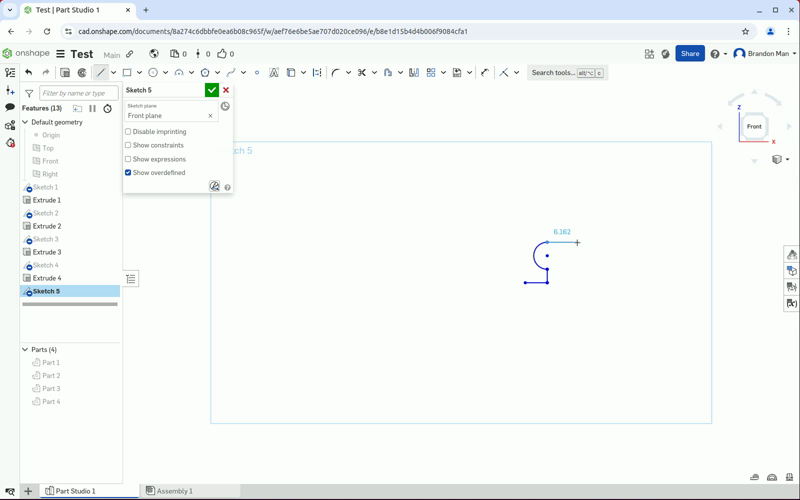
mouse_move(547, 228)
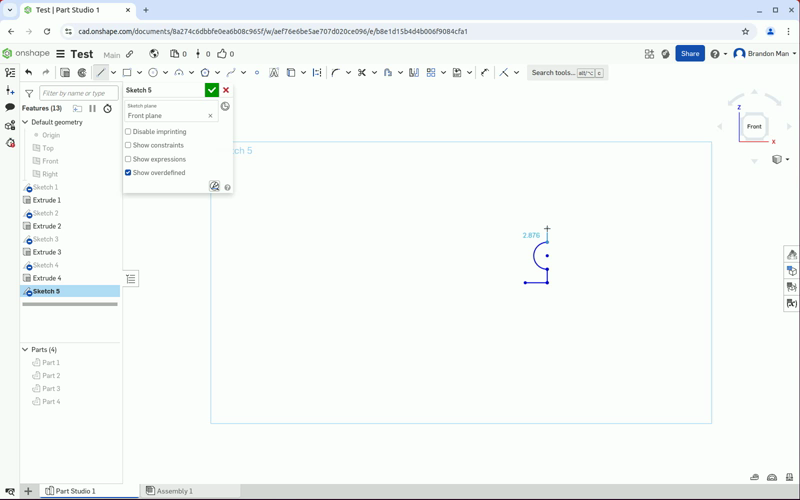
click(547, 228)
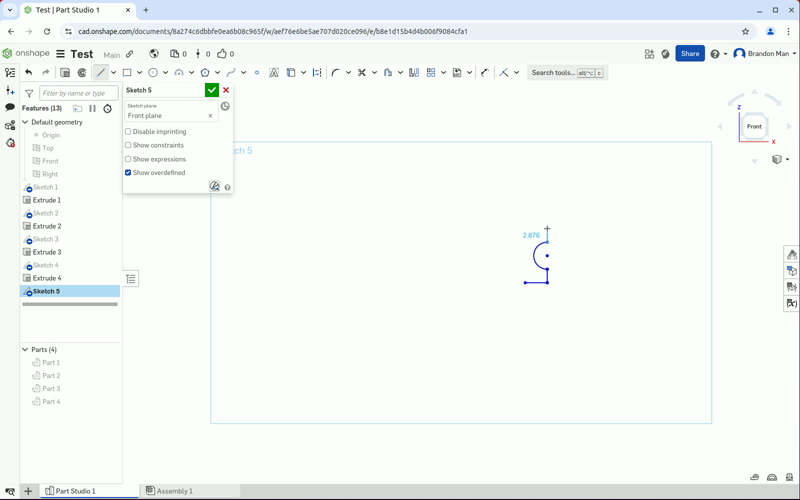
key_up(shift)
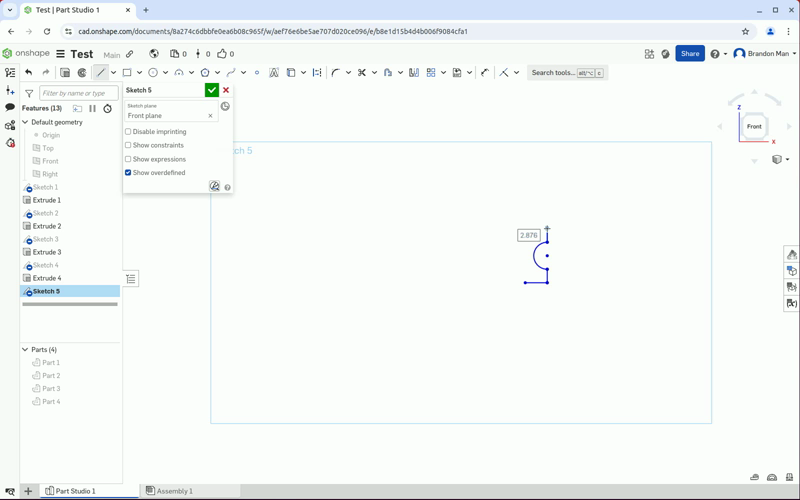
key_down(shift)
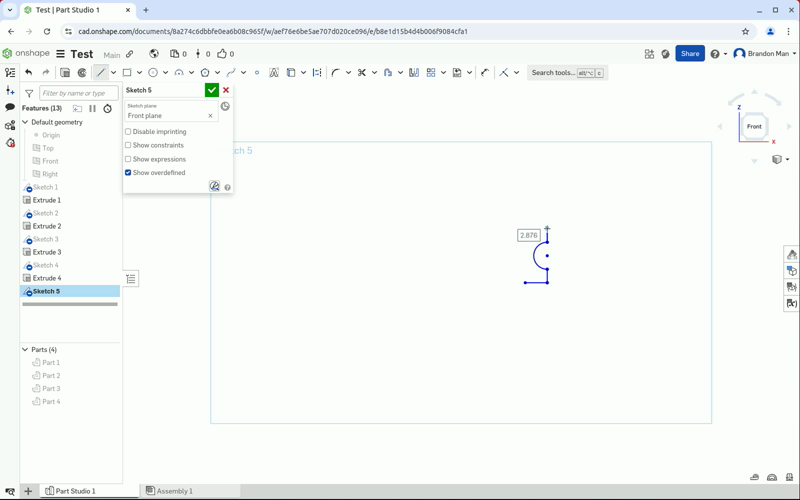
mouse_move(577, 228)
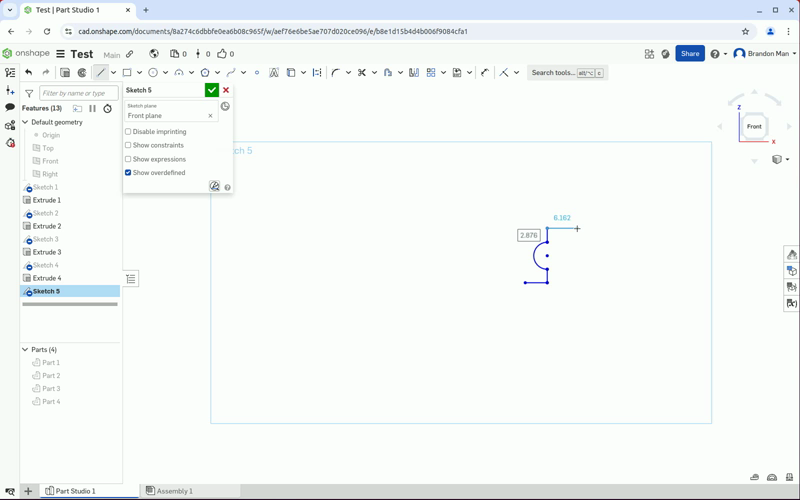
mouse_move(525, 228)
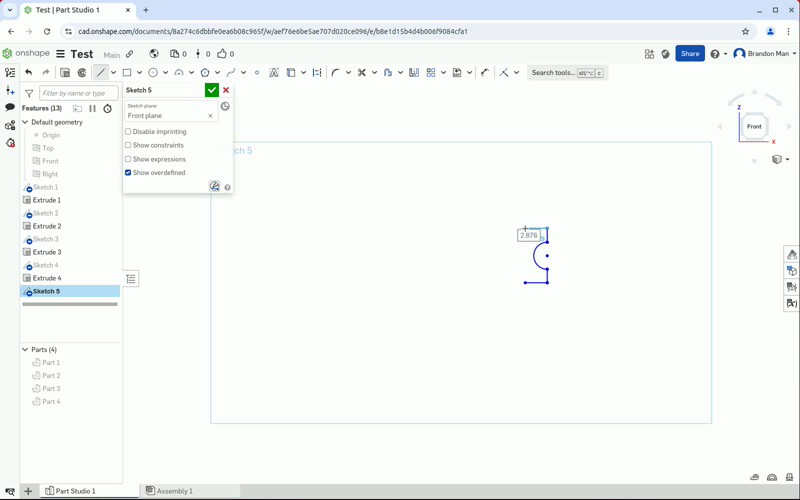
click(525, 228)
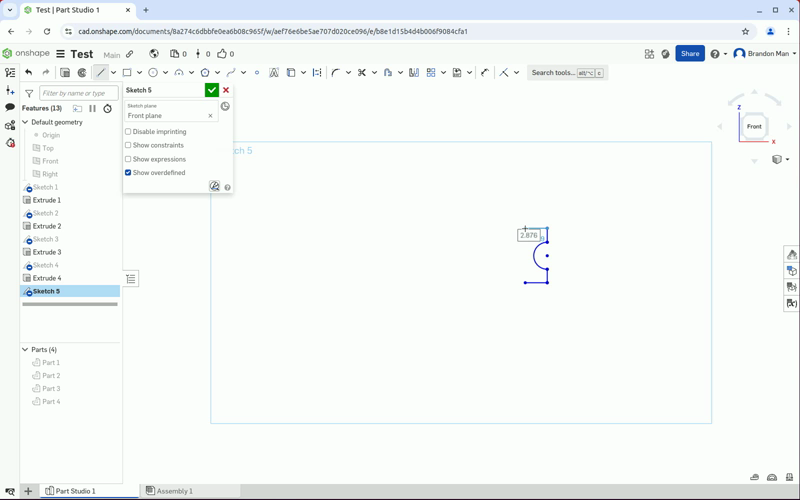
key_up(shift)
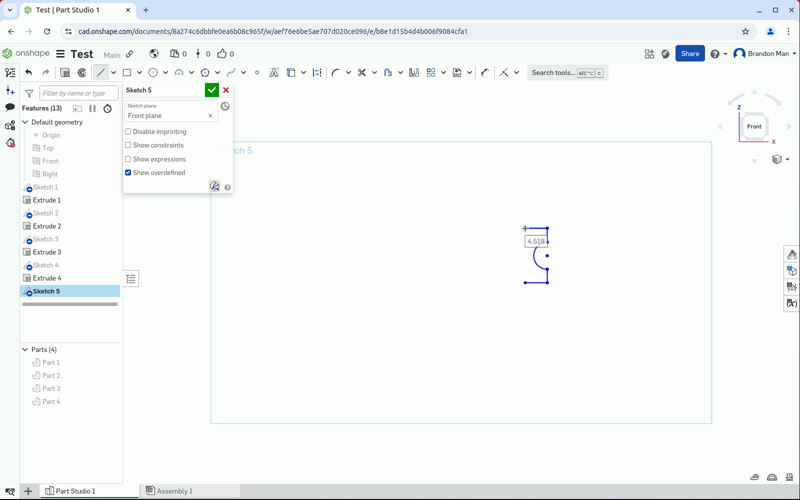
mouse_move(555, 228)
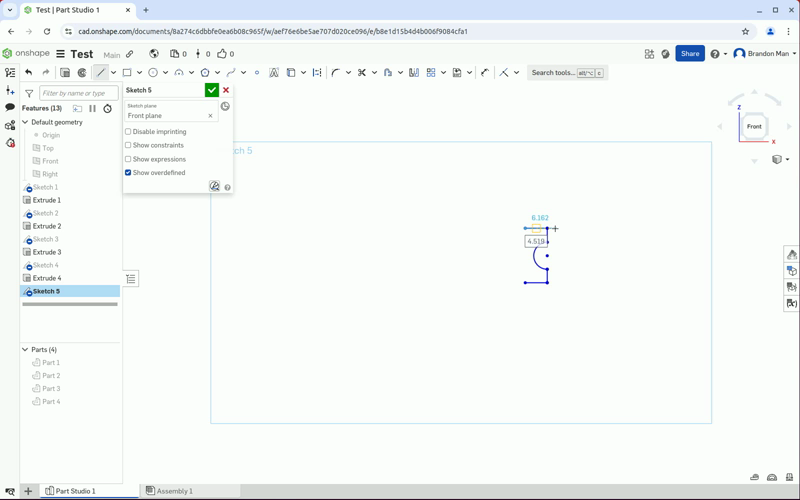
key_down(shift)
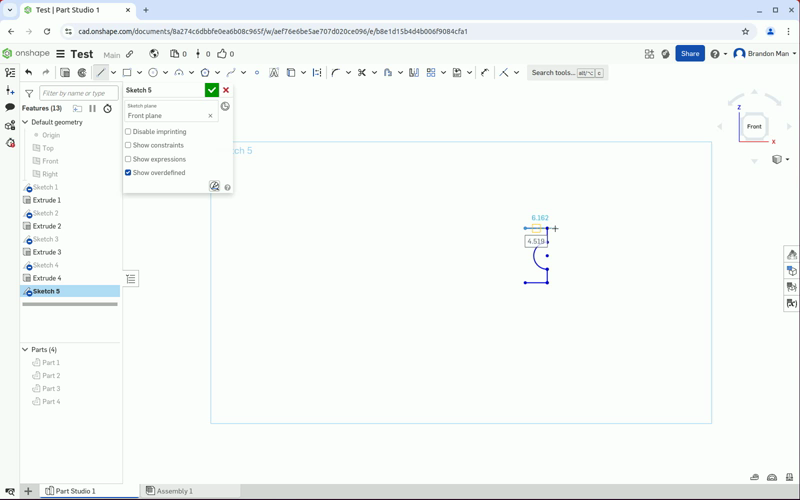
mouse_move(525, 282)
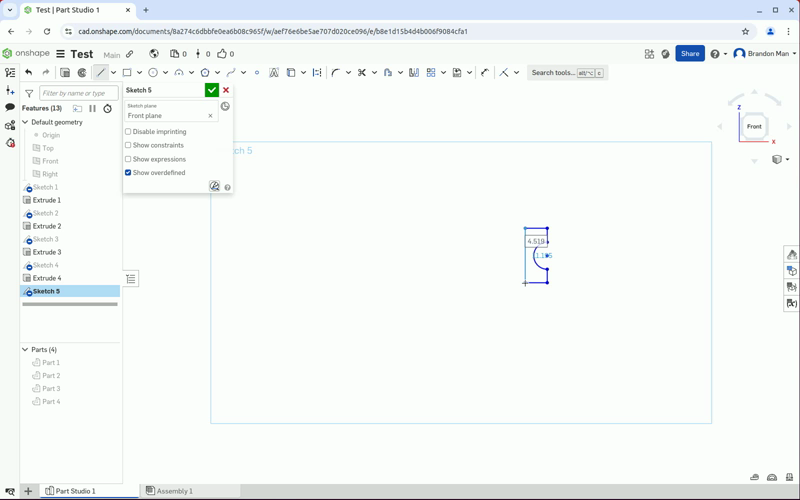
key_up(shift)
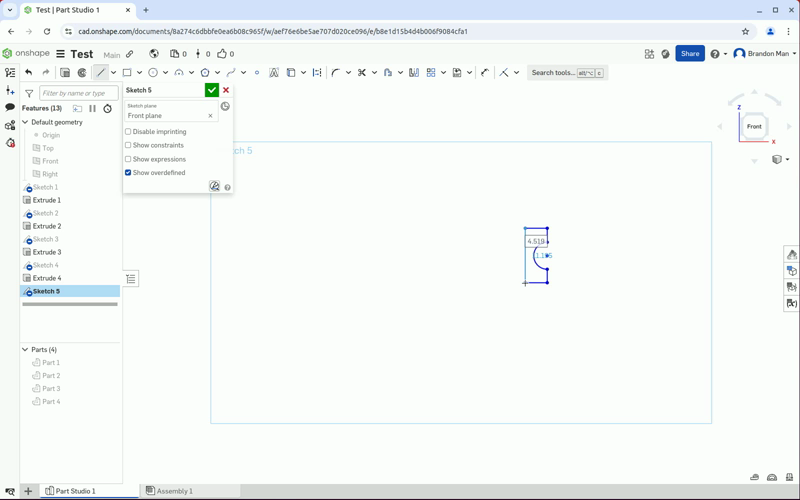
click(525, 282)
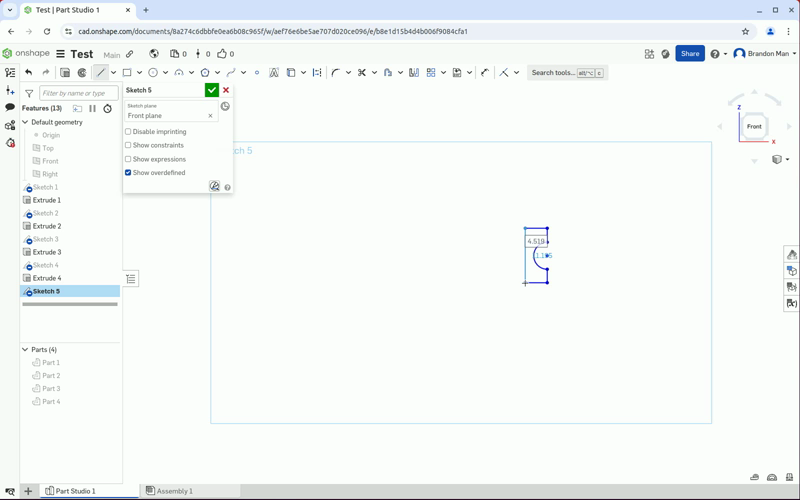
key(esc)
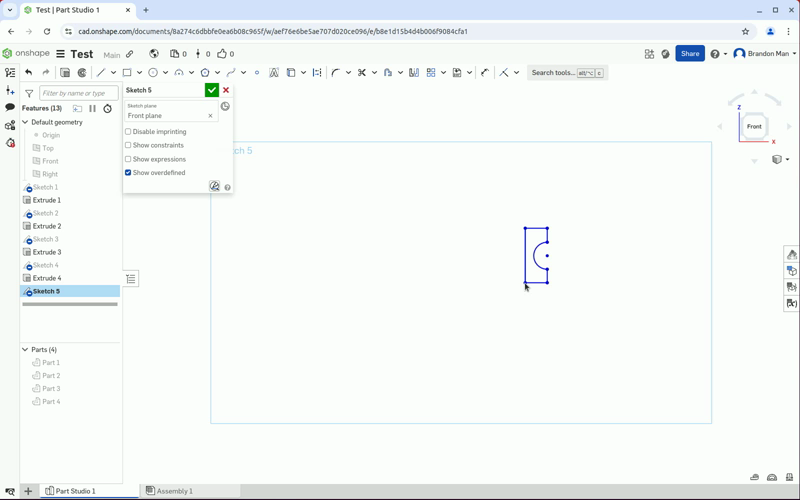
mouse_move(536, 256)
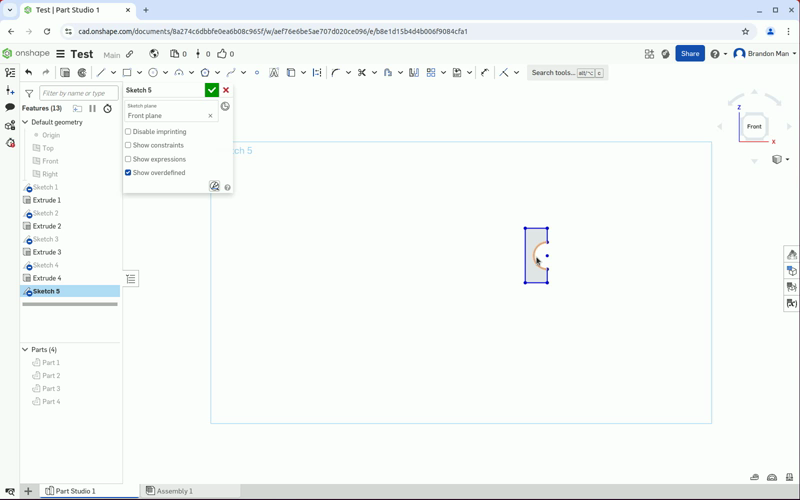
scroll(6)
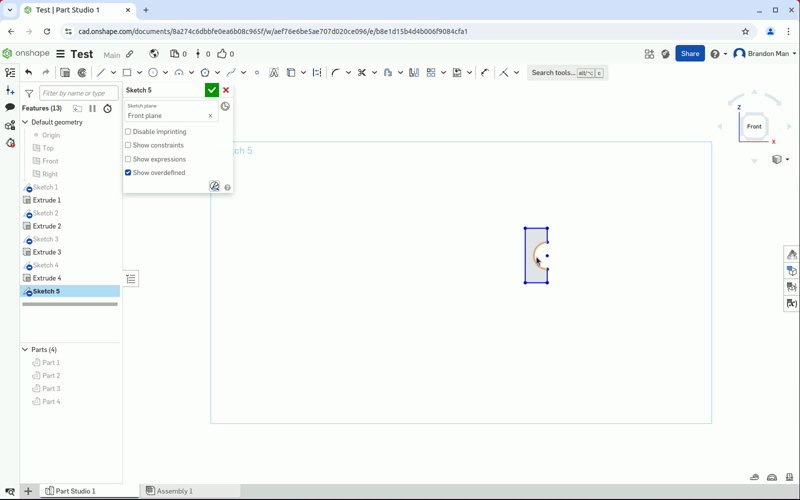
scroll(6)
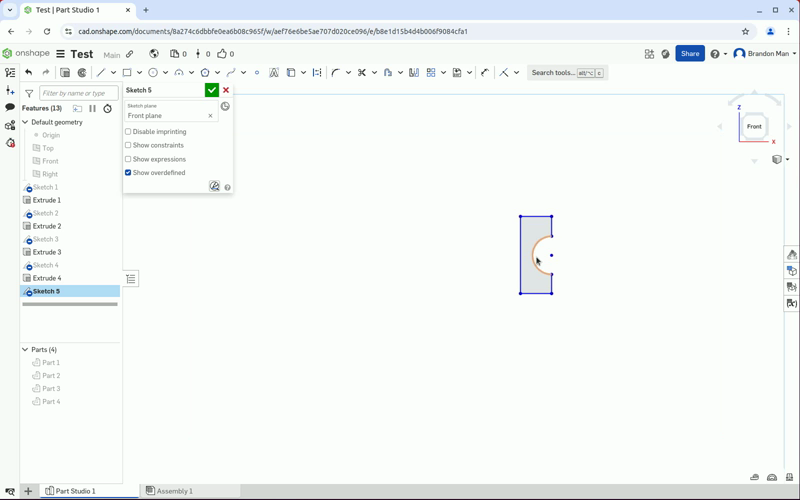
scroll(6)
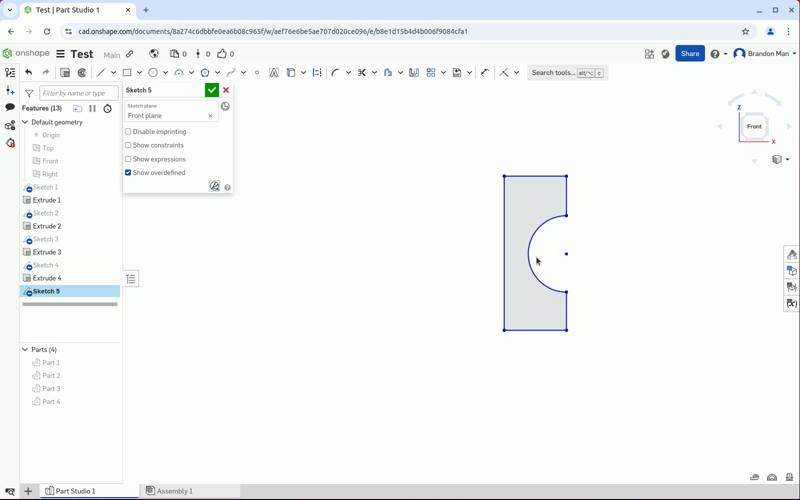
scroll(6)
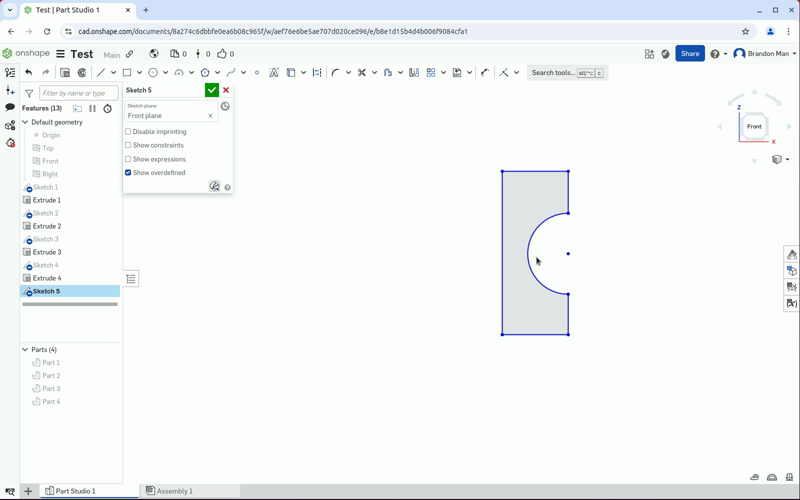
scroll(6)
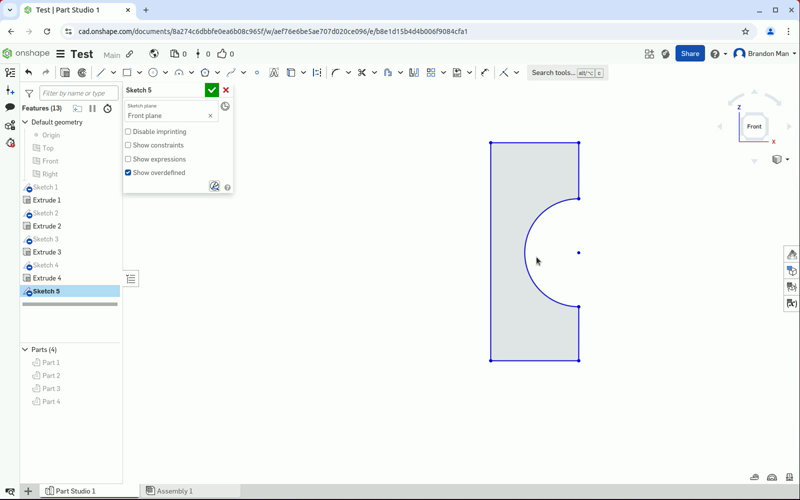
scroll(6)
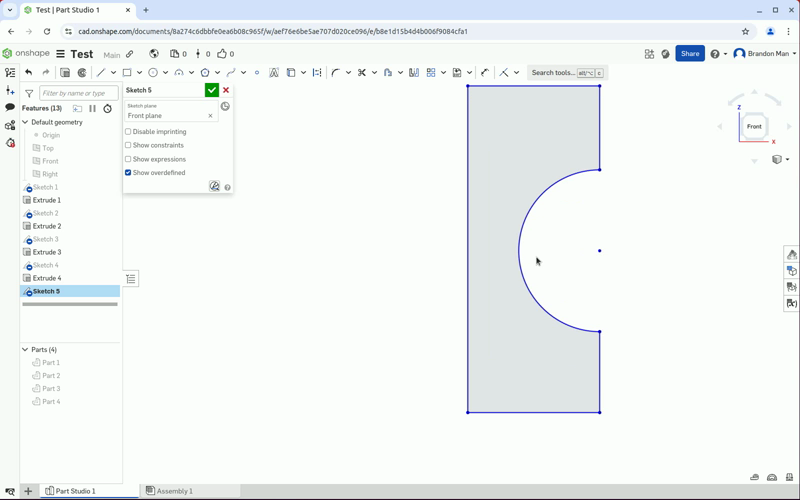
scroll(6)
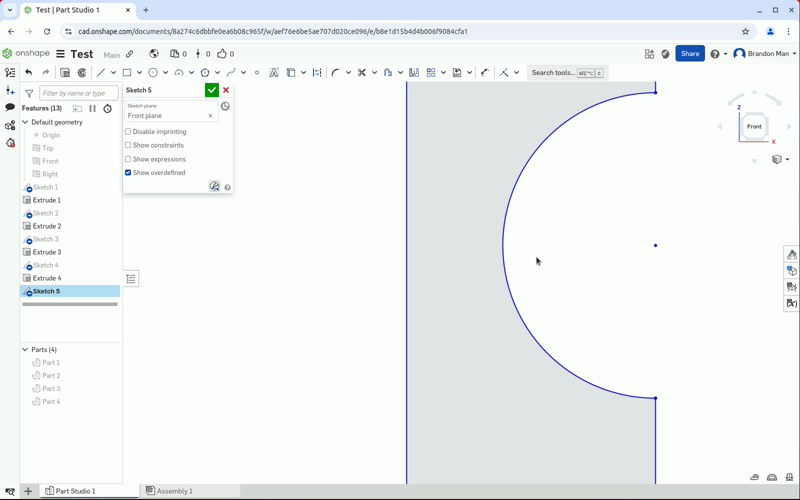
click(536, 256)
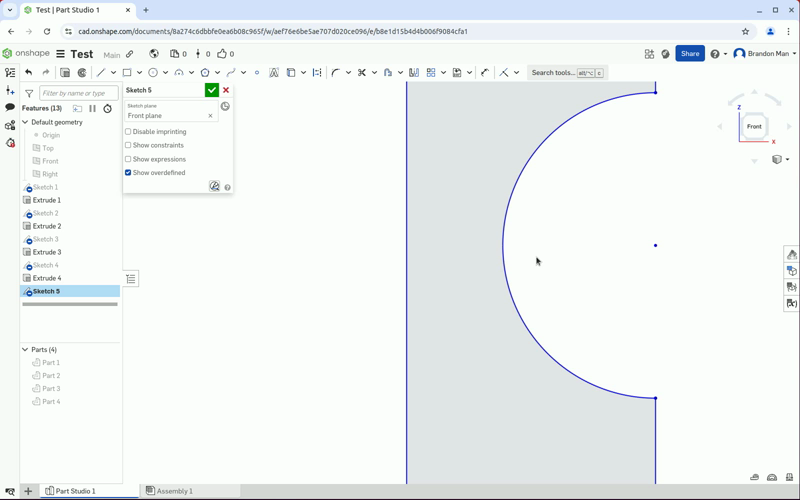
scroll(-6)
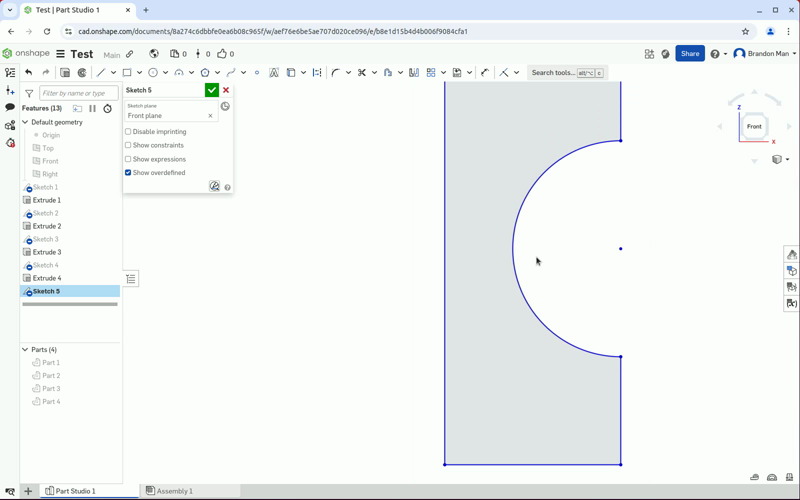
scroll(-6)
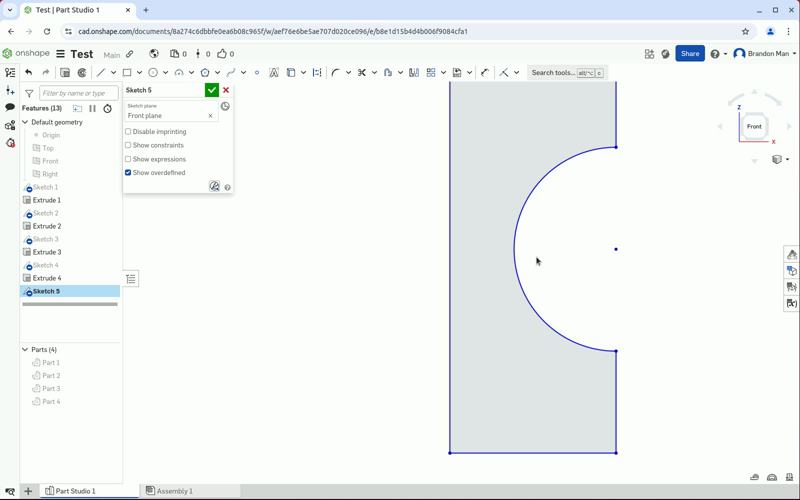
scroll(-6)
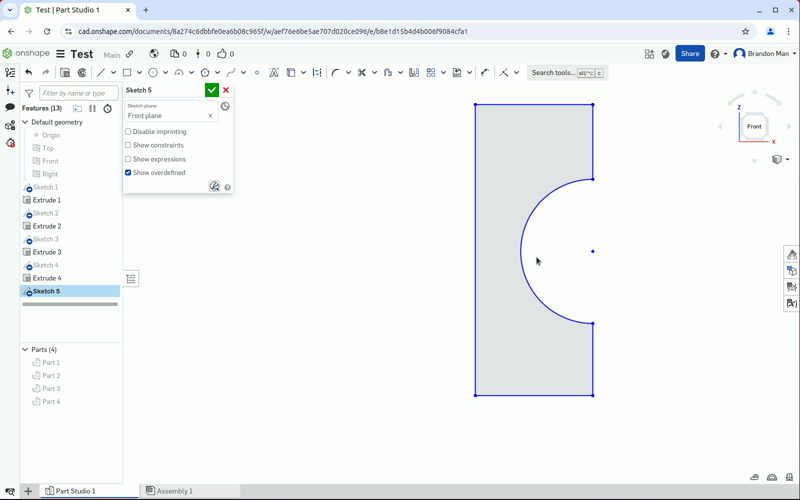
scroll(-6)
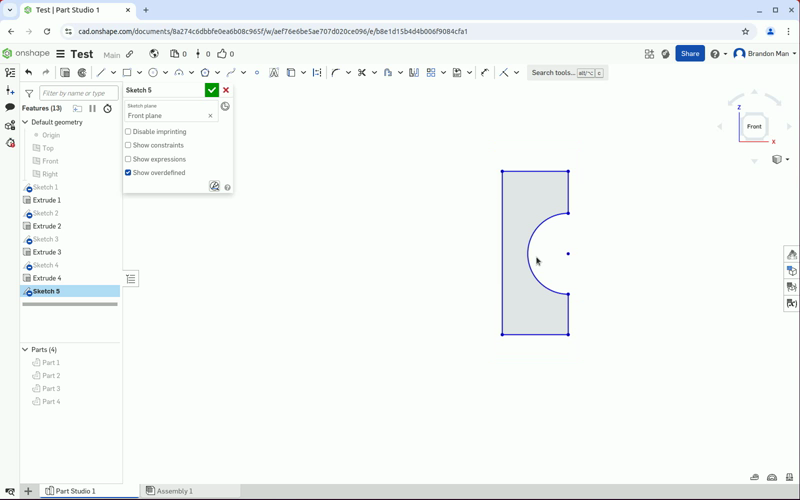
scroll(-6)
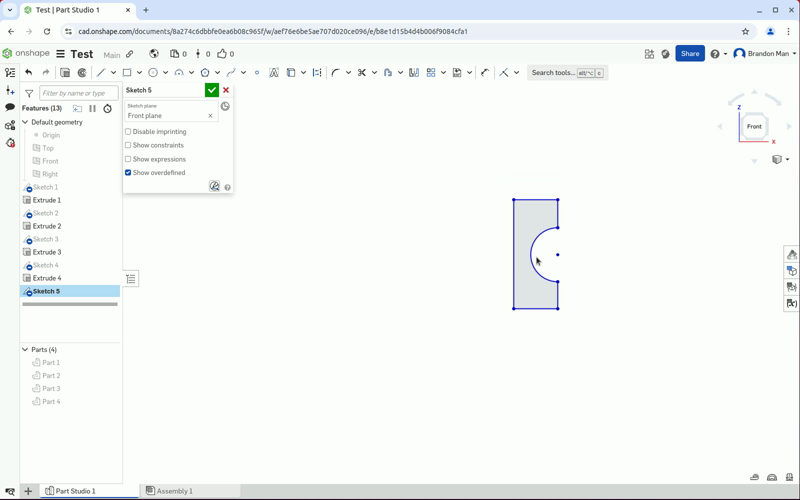
scroll(-6)
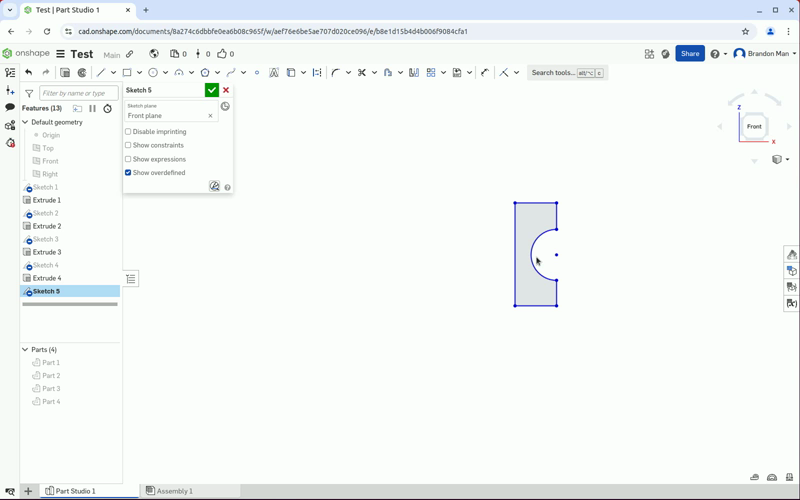
scroll(-6)
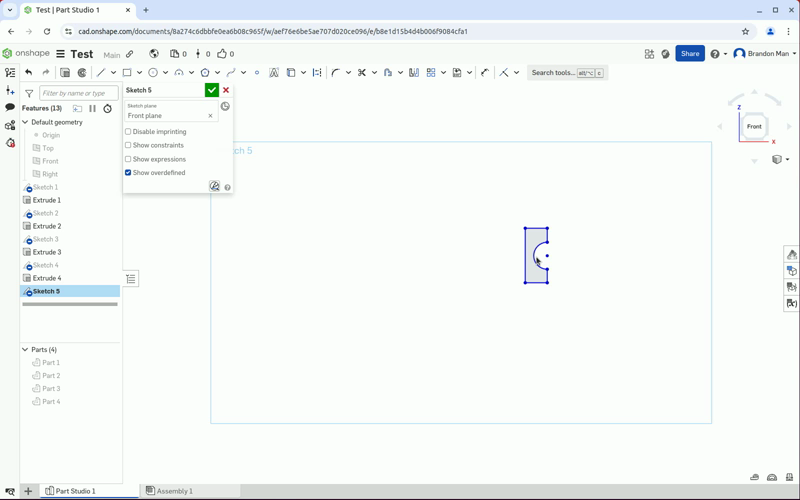
mouse_move(73, 352)
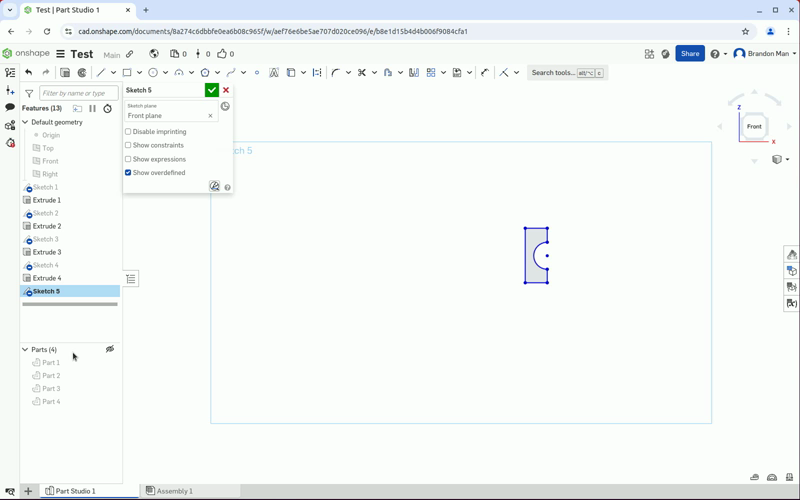
key(shift+y)
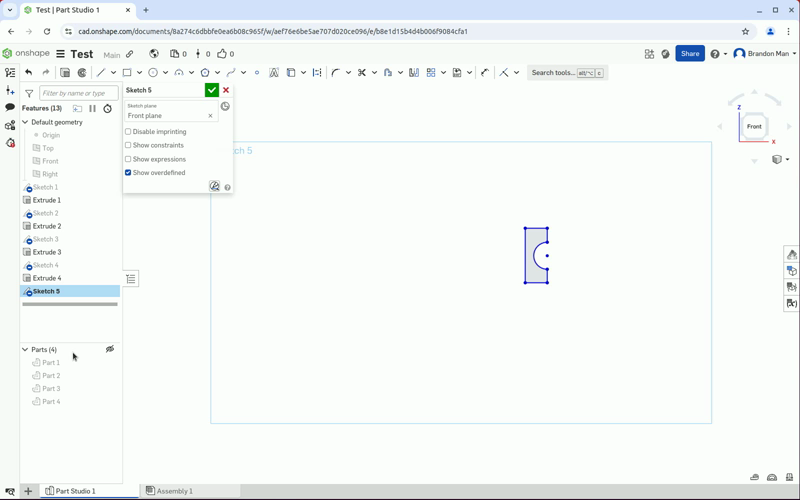
key(shift+e)
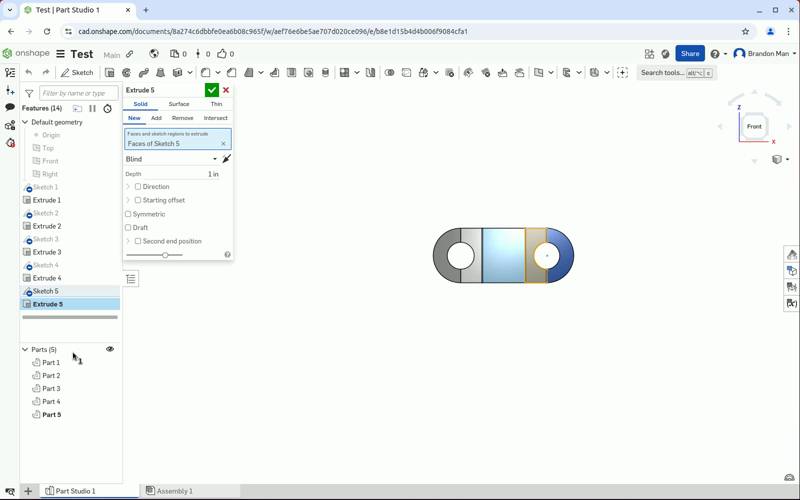
mouse_move(143, 106)
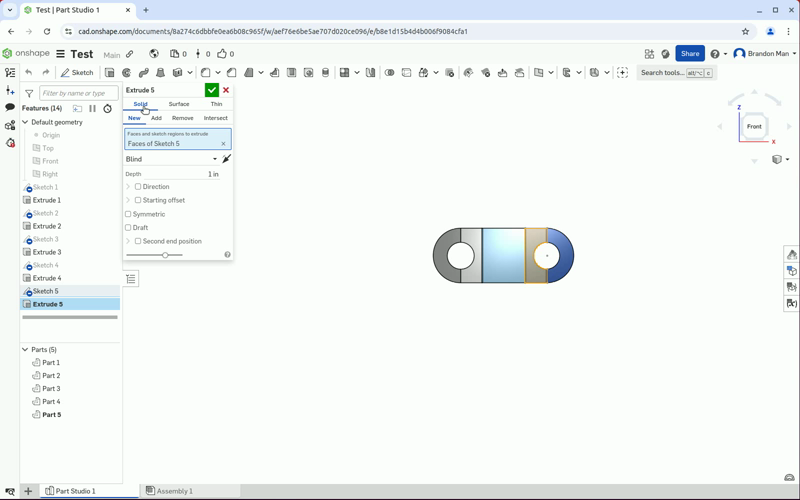
click(143, 106)
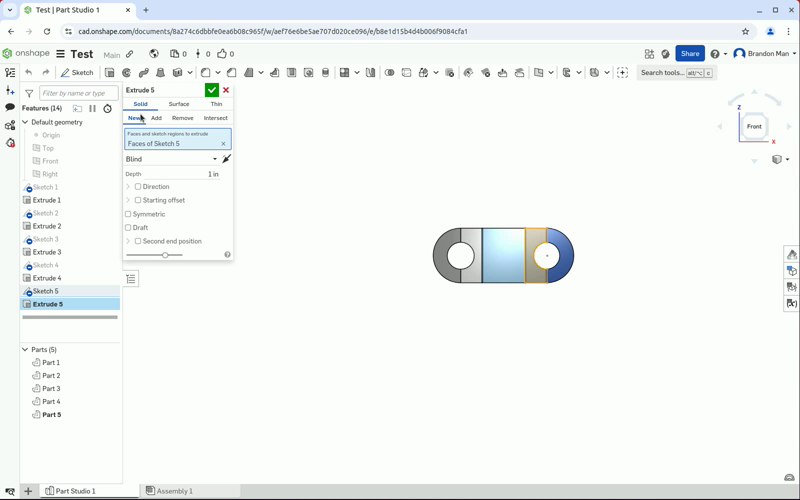
mouse_move(137, 120)
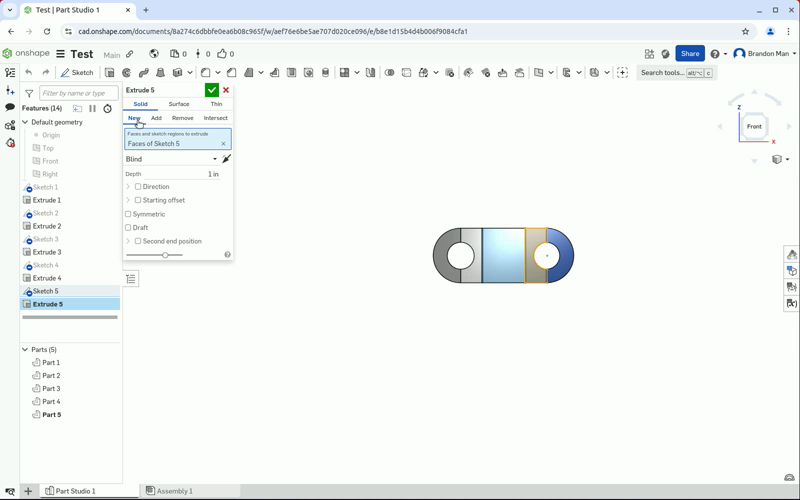
click(137, 120)
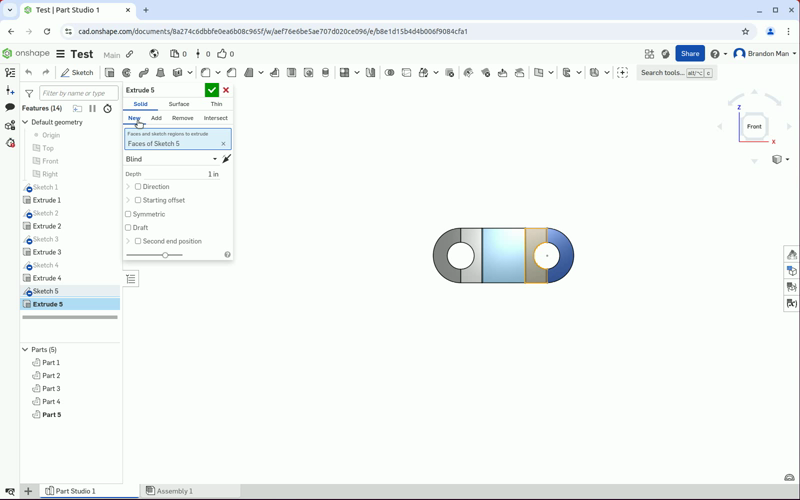
key(tab, 4)
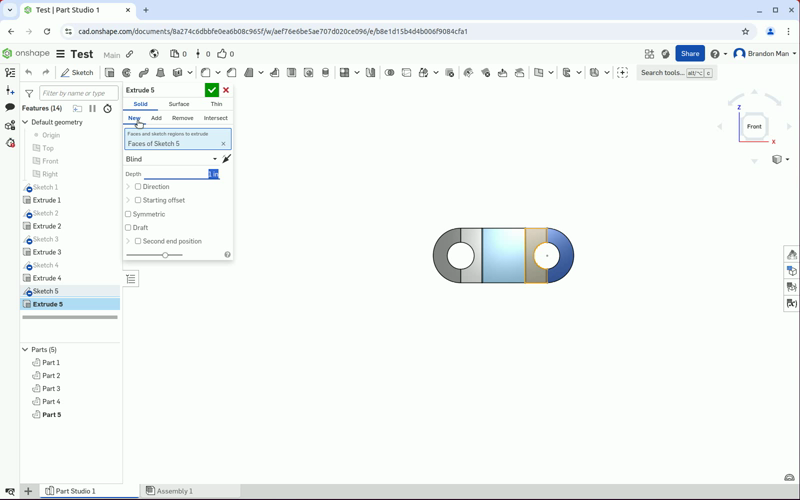
text(4.333)
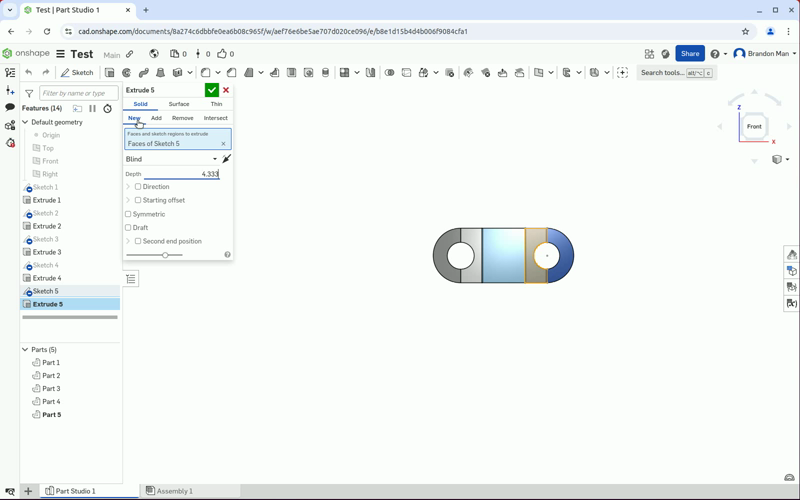
key(enter)
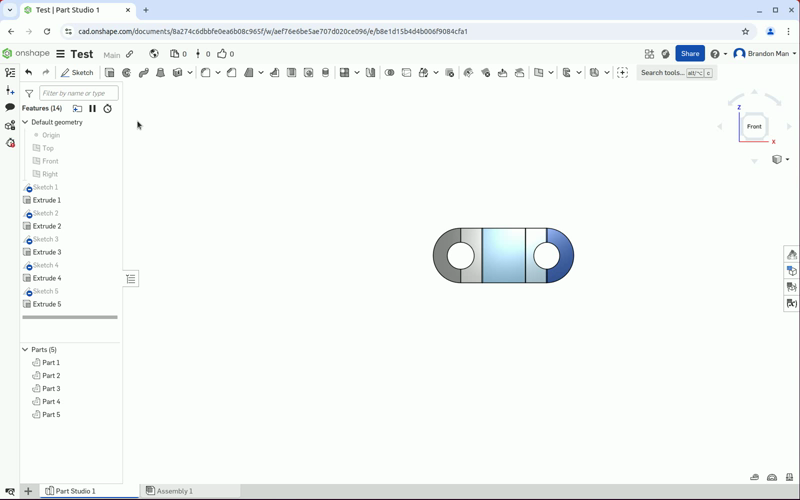
key(shift+h)
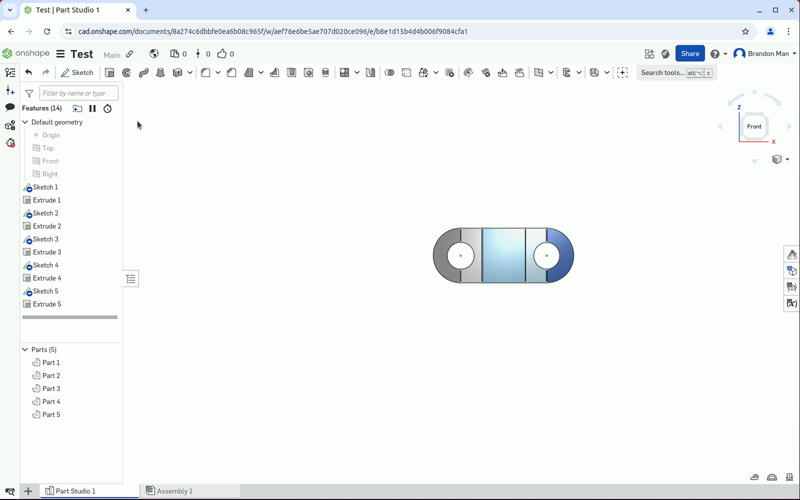
key(shift+h)
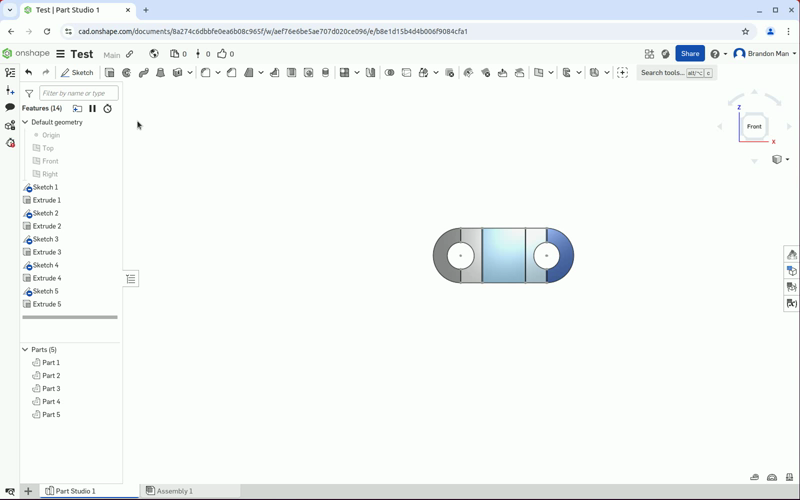
key(shift+7)
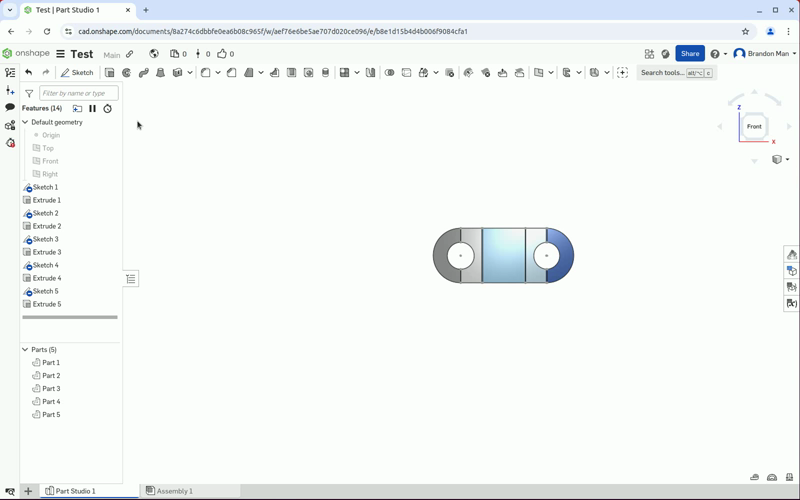
key(left, 2)
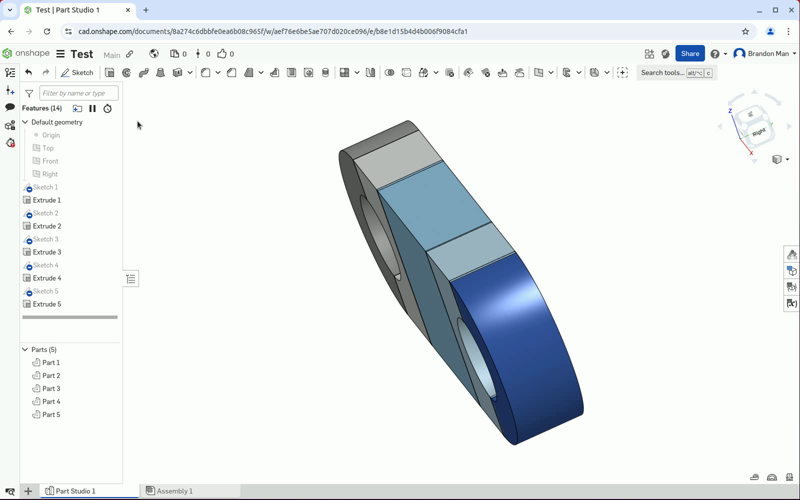
key(down, 2)
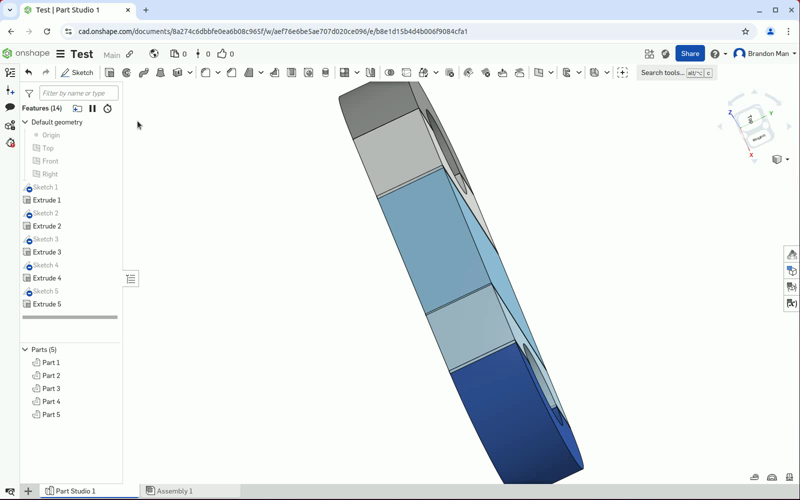
key(up, 2)
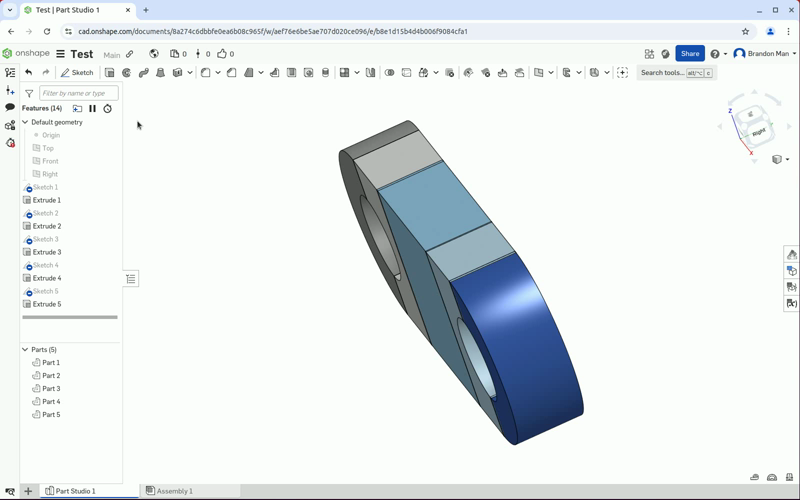
key(right, 2)
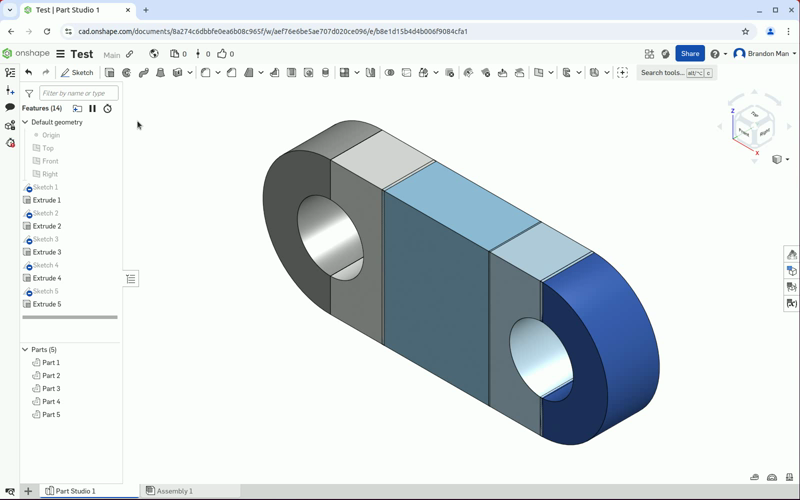
mouse_move(73, 189)
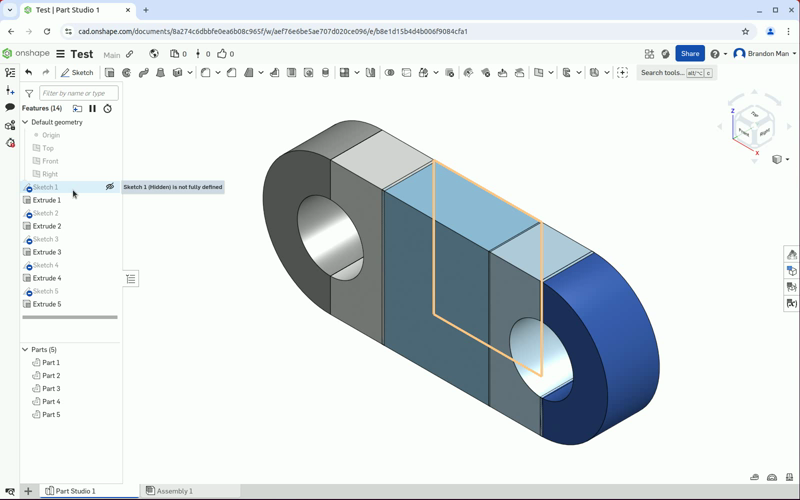
click(73, 189)